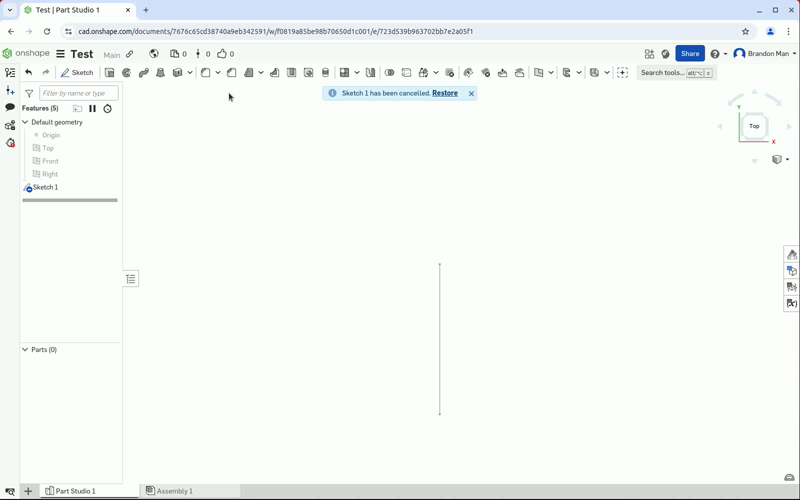
key(shift+h)
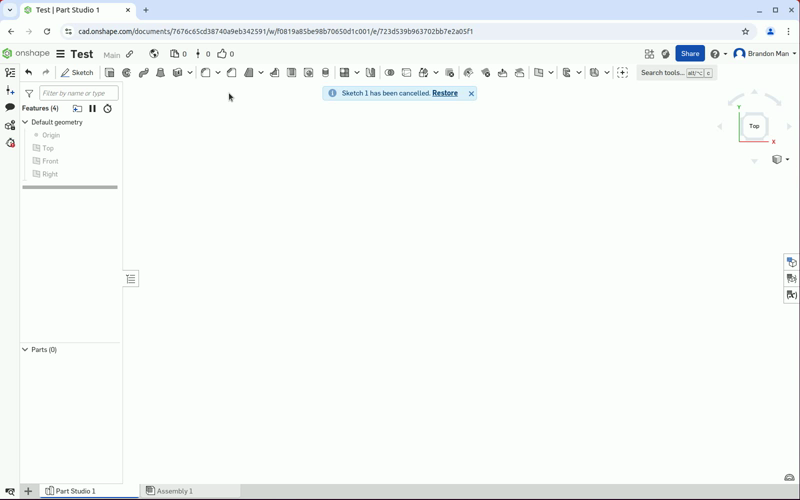
mouse_move(73, 352)
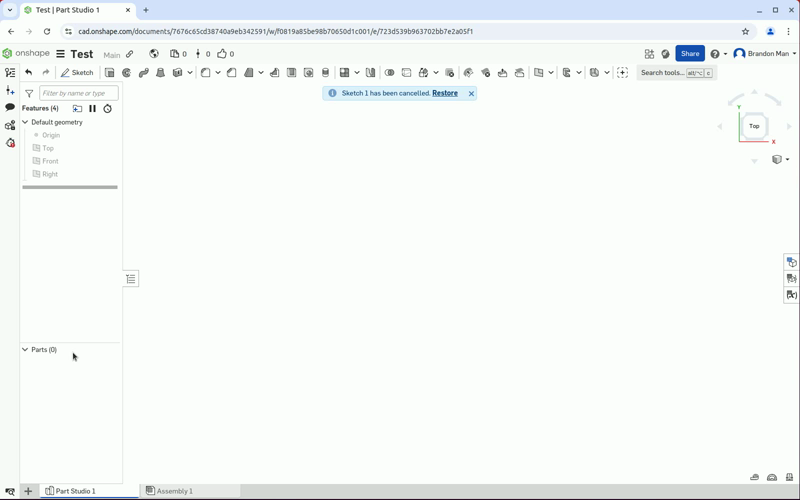
key(y)
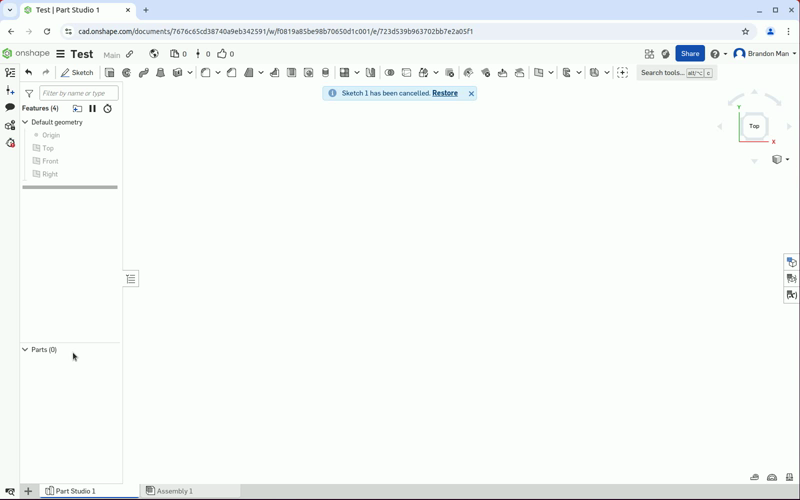
key(shift+p)
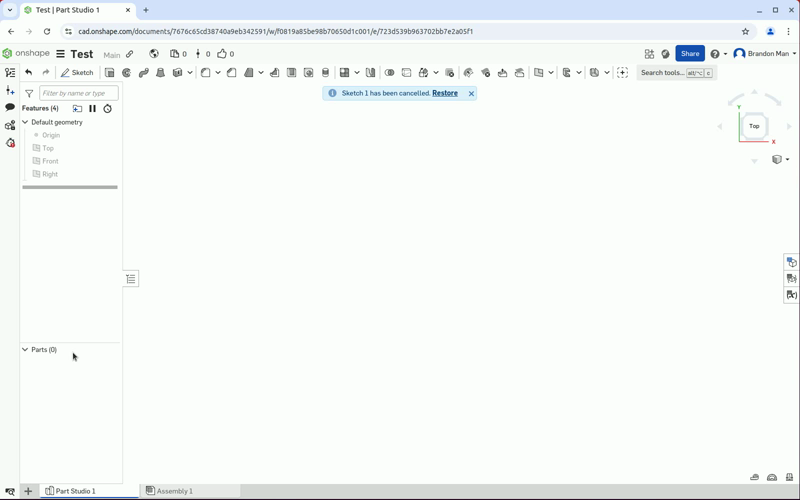
key(space)
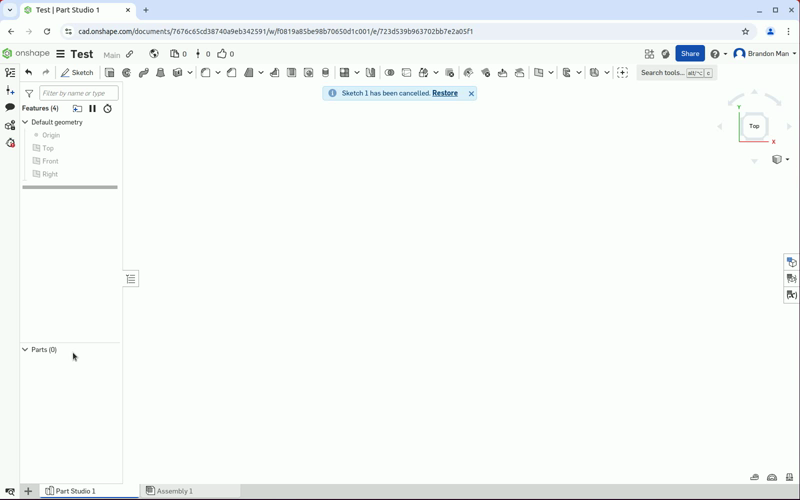
key_down(shift)
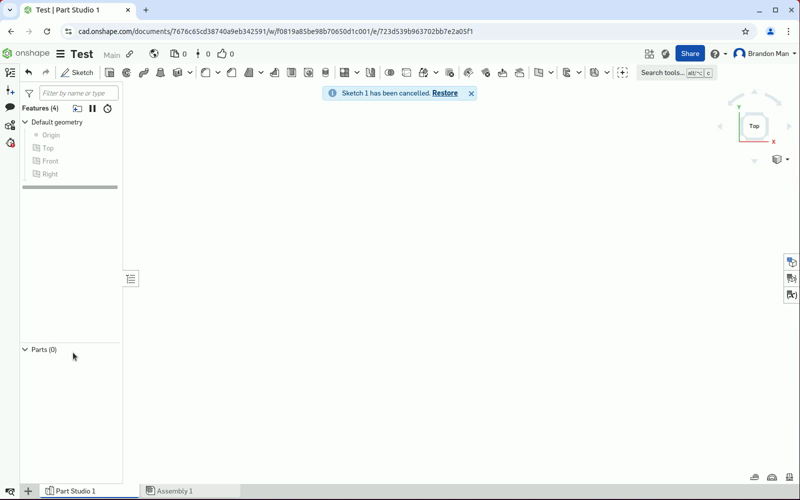
key(up)
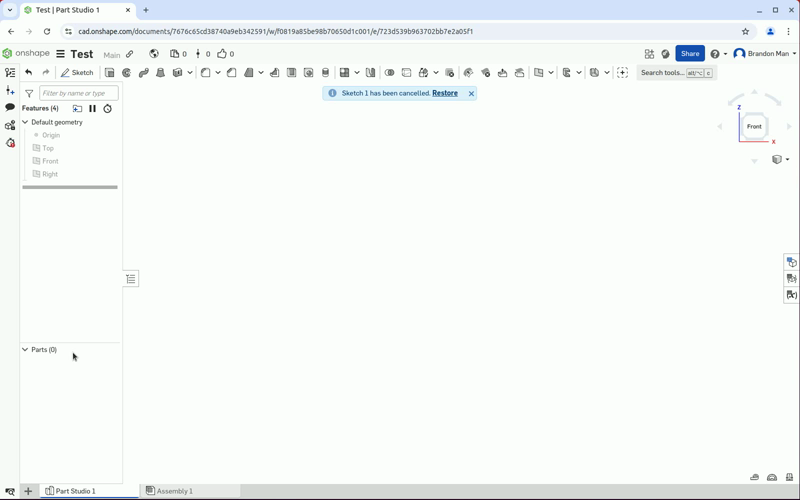
key_up(shift)
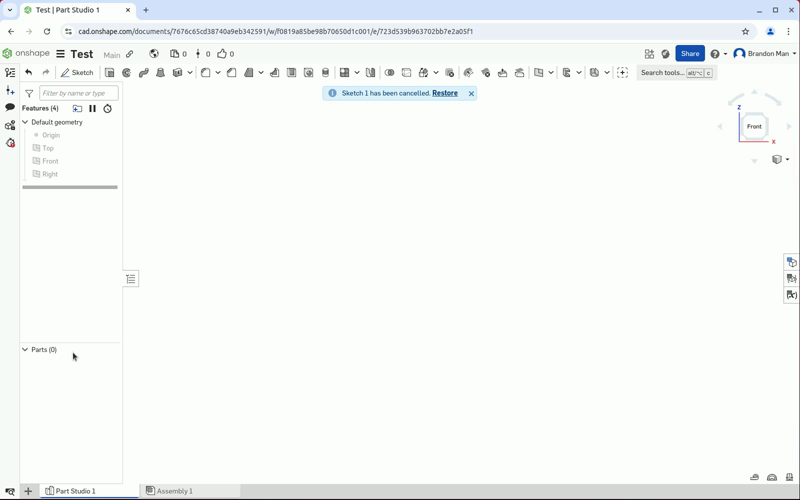
mouse_move(73, 352)
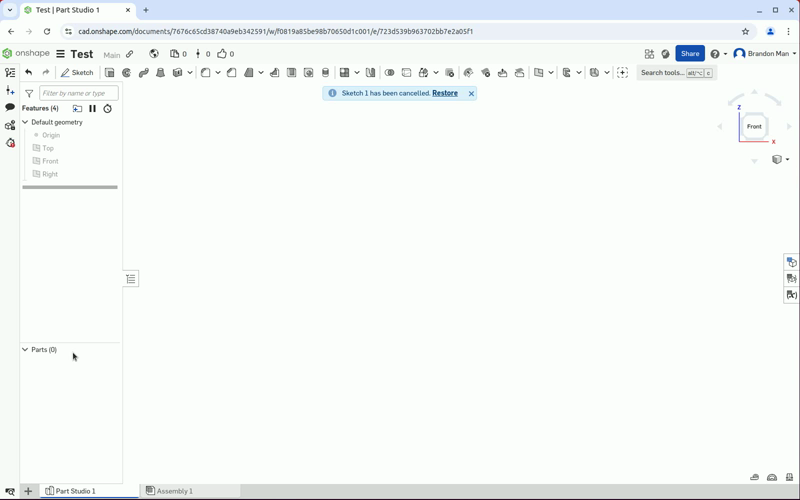
key(shift+y)
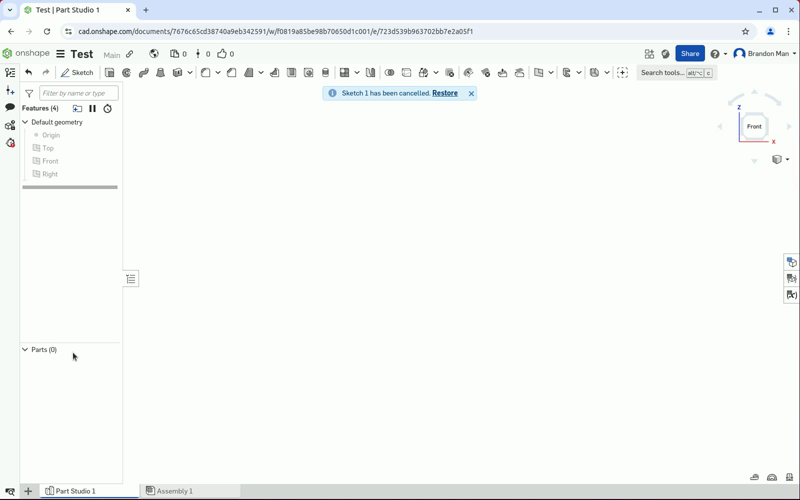
key(shift+s)
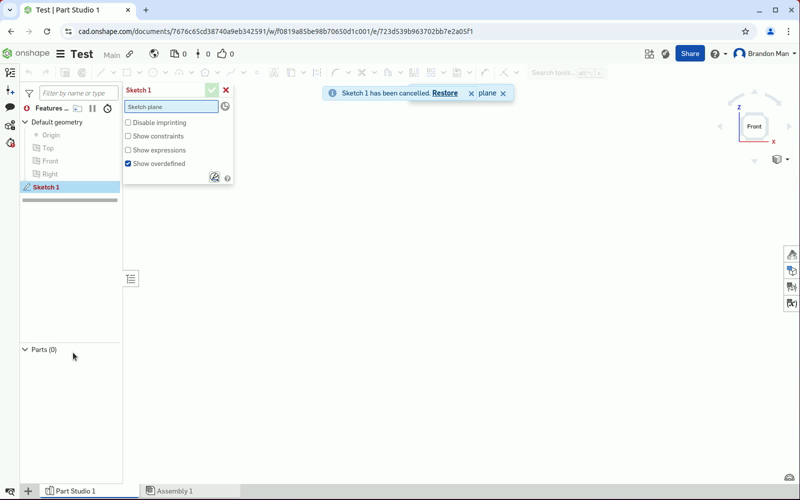
mouse_move(73, 163)
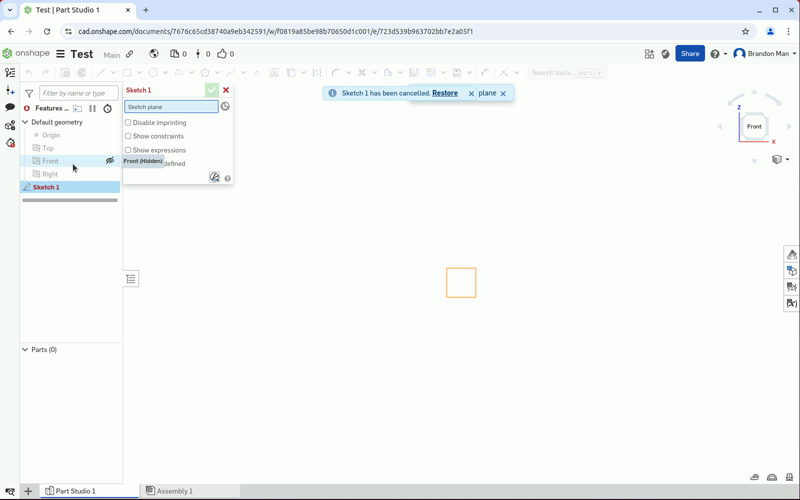
click(73, 163)
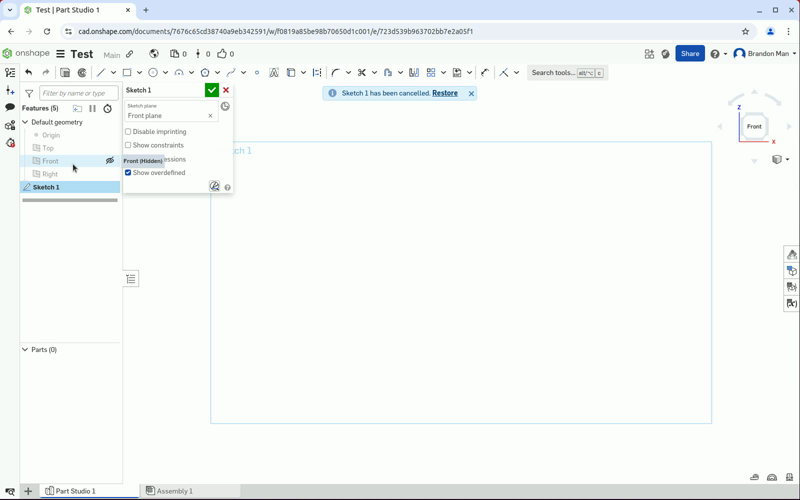
mouse_move(73, 352)
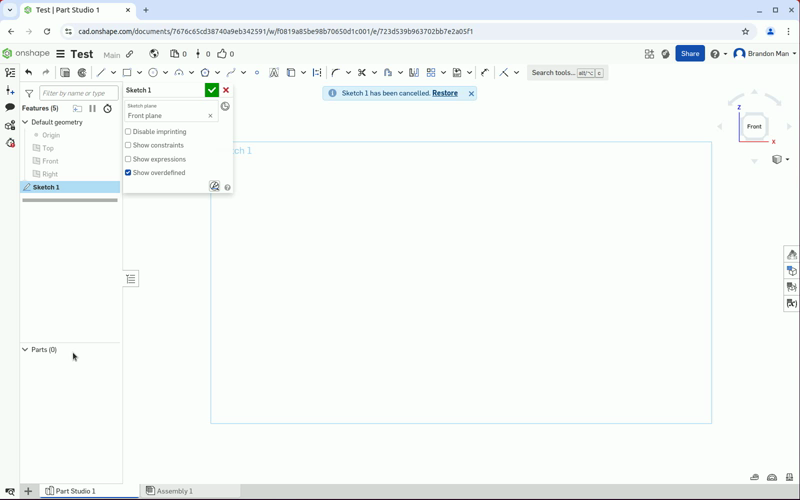
key(y)
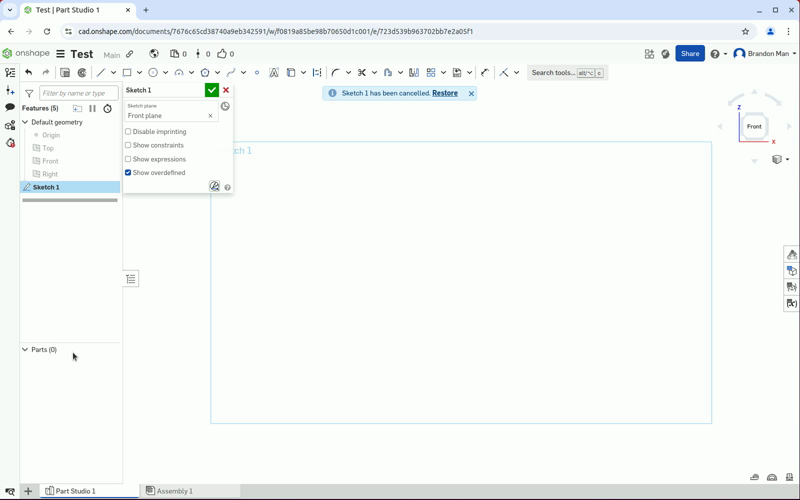
key(l)
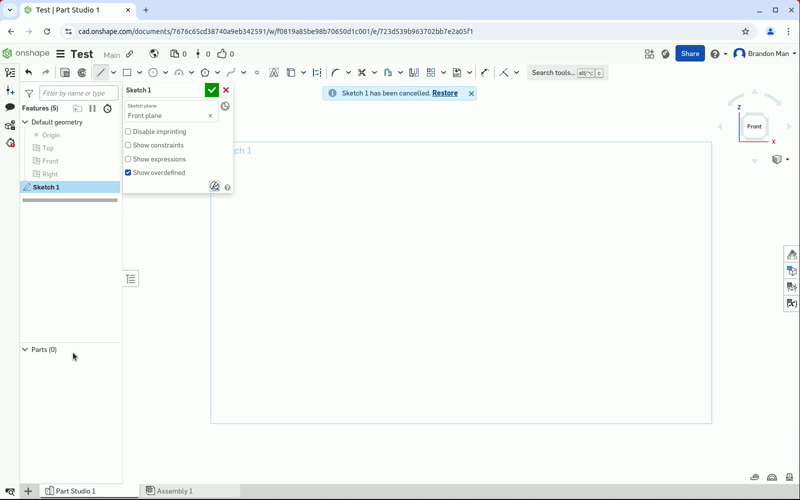
key_down(shift)
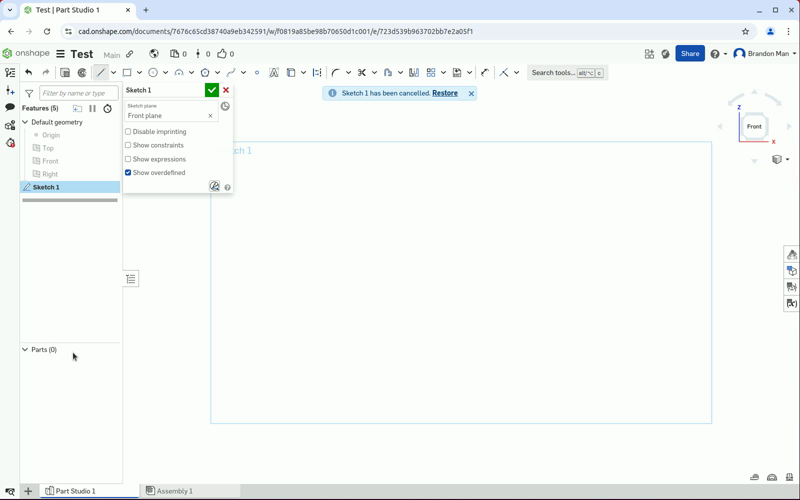
mouse_move(441, 324)
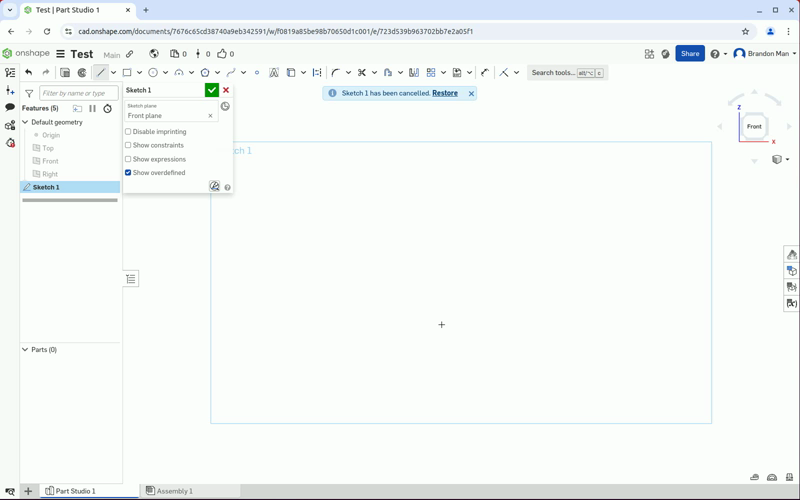
click(441, 324)
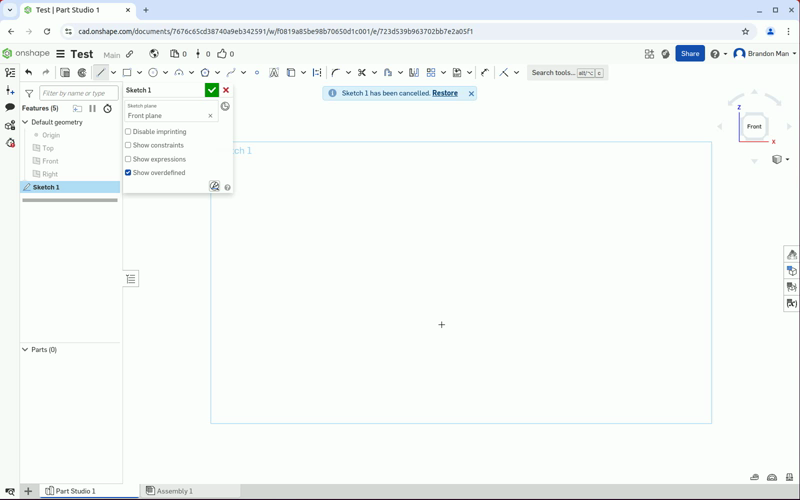
key_up(shift)
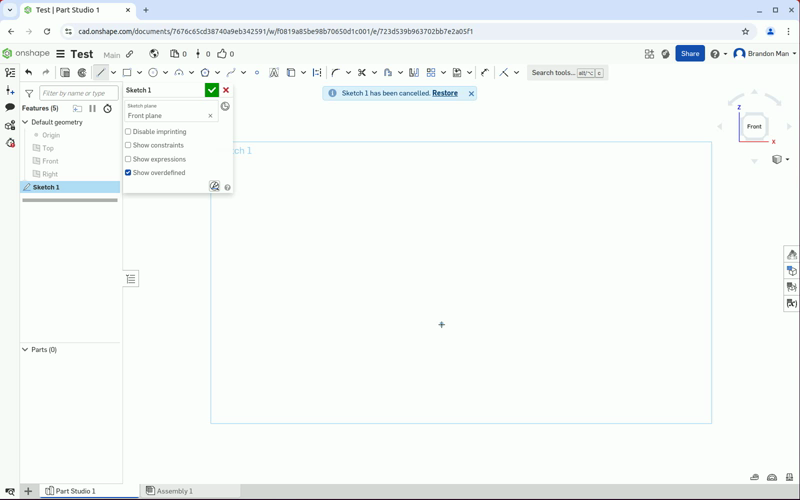
key_down(shift)
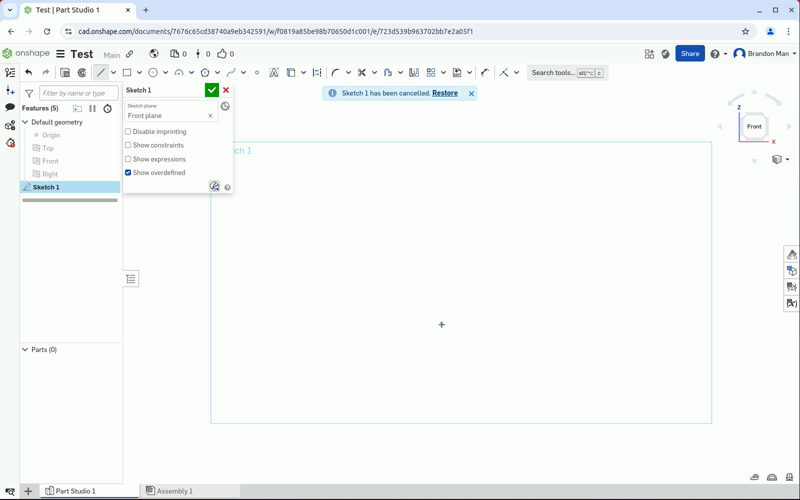
mouse_move(471, 324)
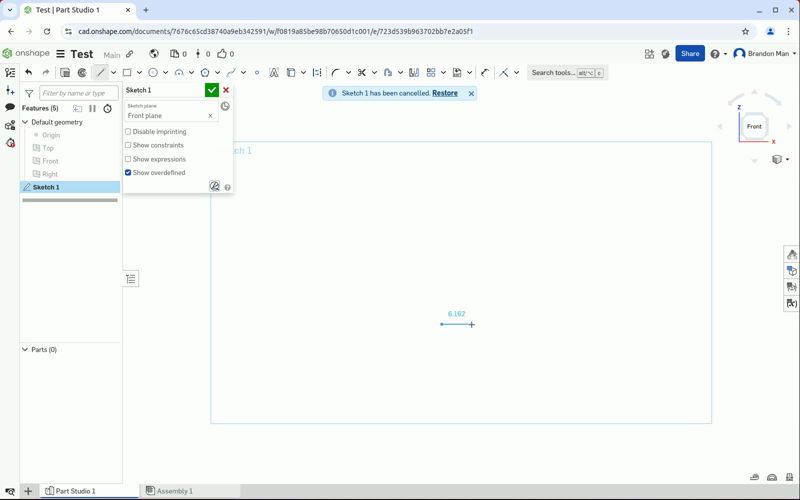
mouse_move(453, 324)
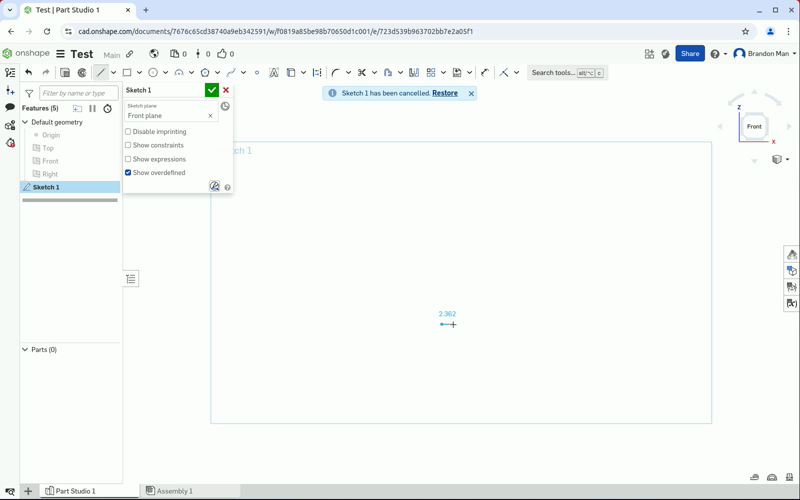
click(453, 324)
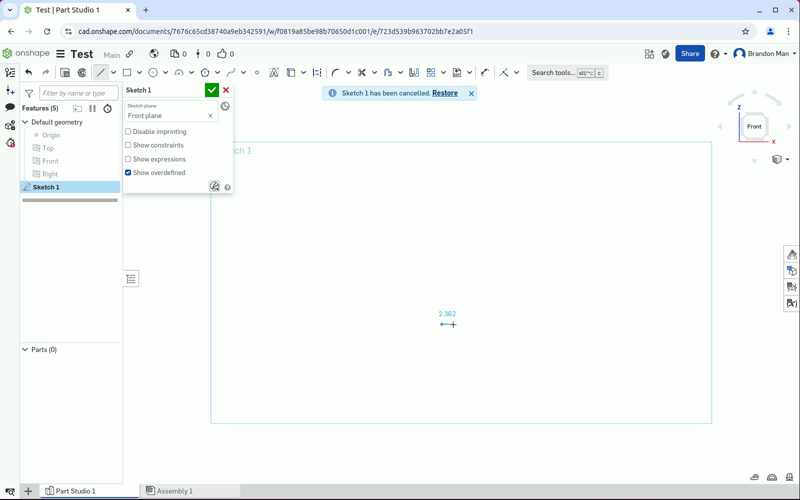
key_up(shift)
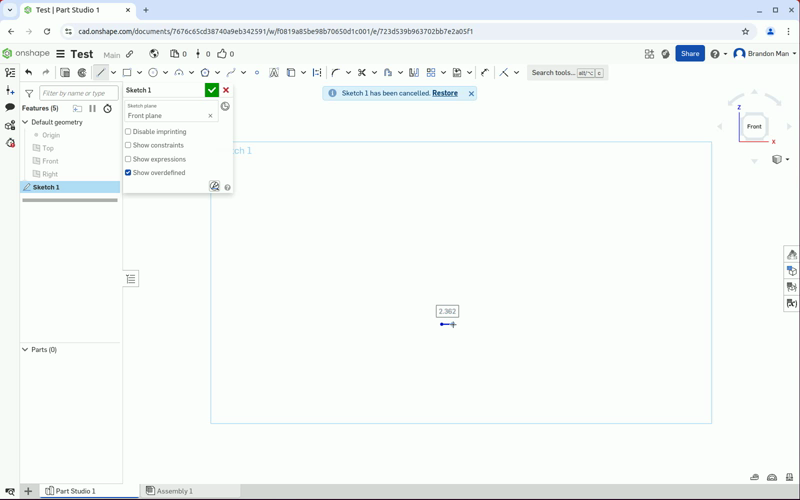
key_down(shift)
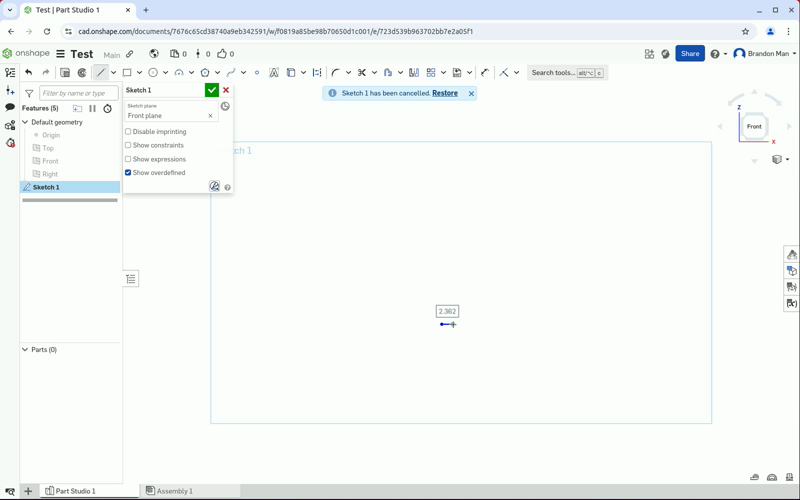
mouse_move(453, 169)
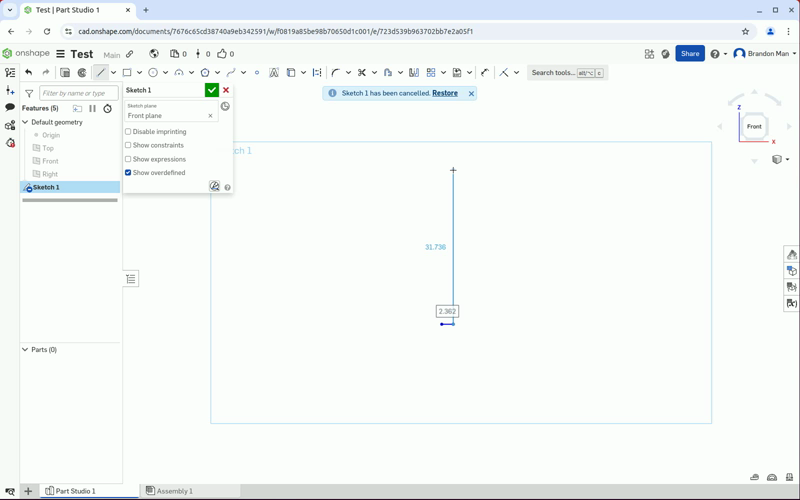
click(453, 169)
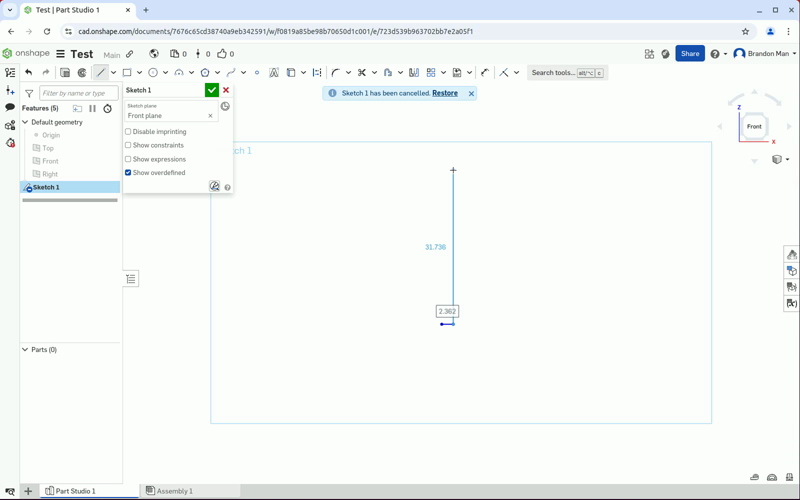
key_up(shift)
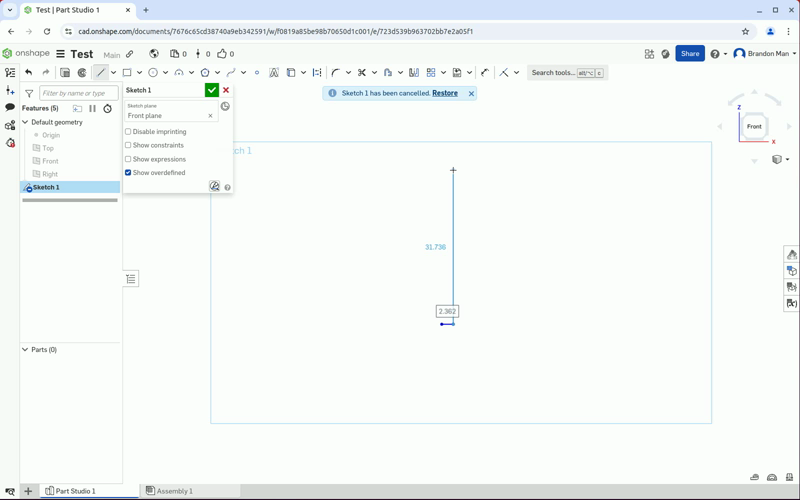
key_down(shift)
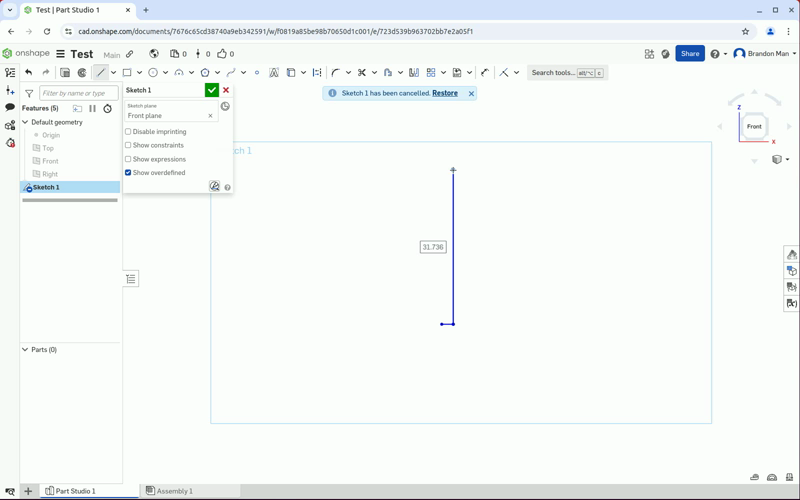
mouse_move(483, 169)
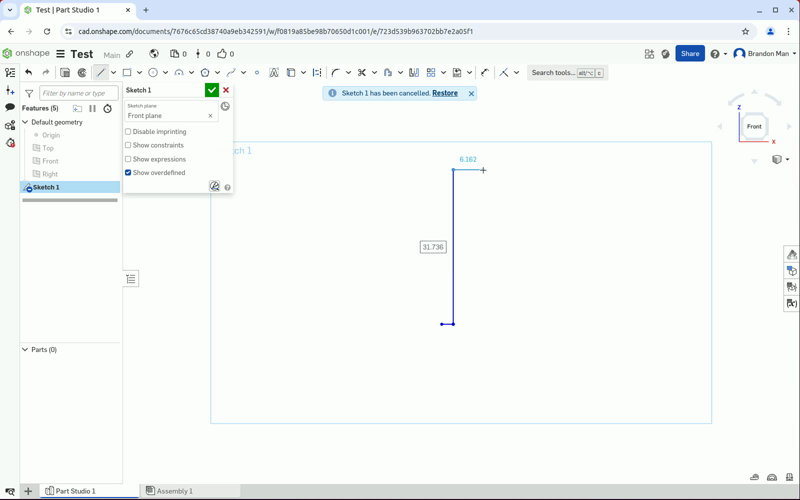
mouse_move(441, 169)
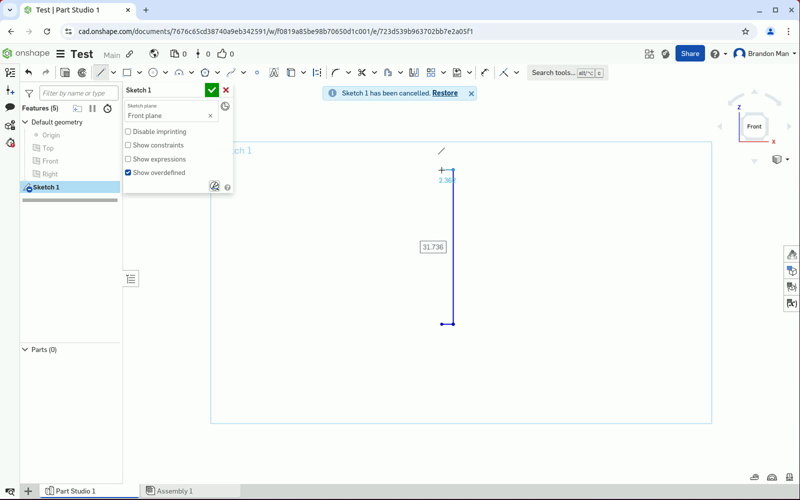
click(441, 169)
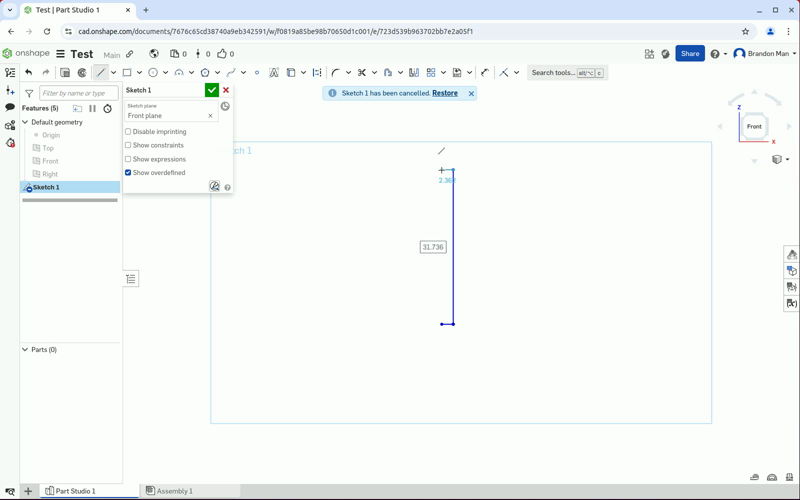
key_up(shift)
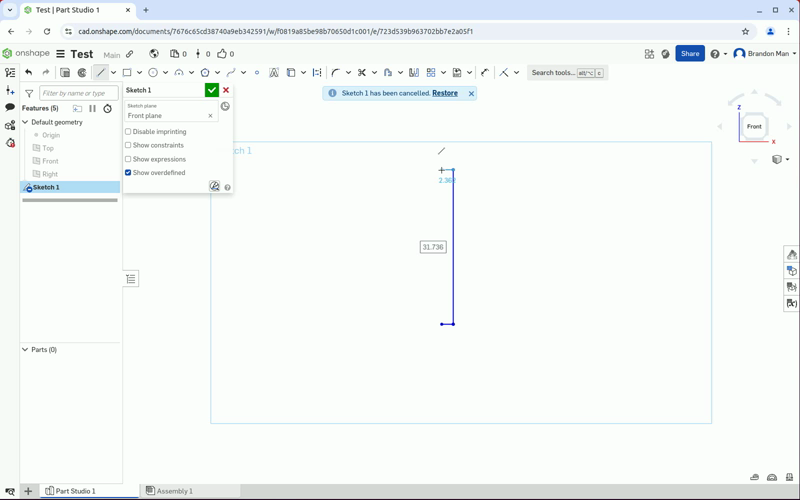
key_down(shift)
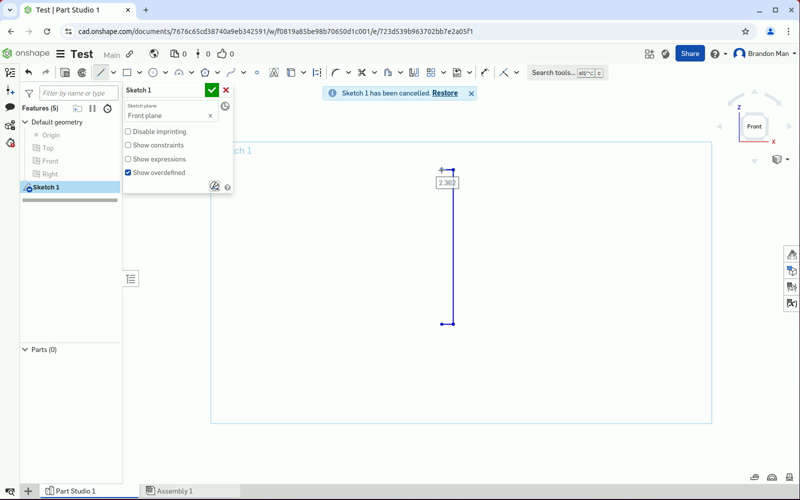
mouse_move(441, 324)
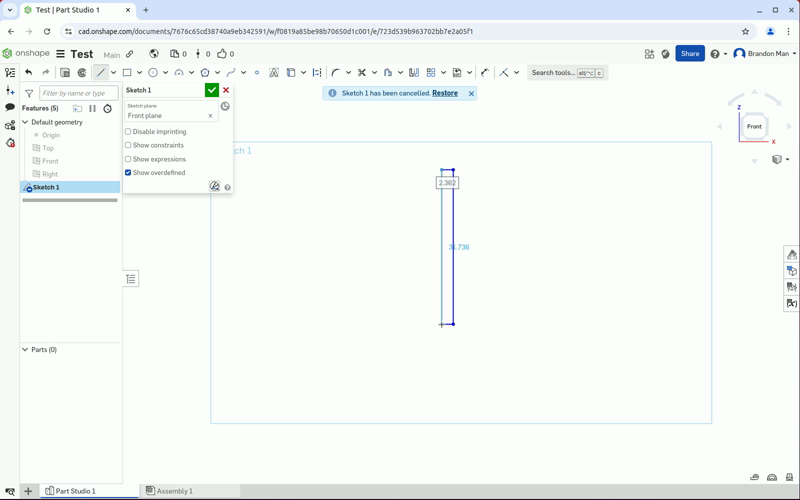
key_up(shift)
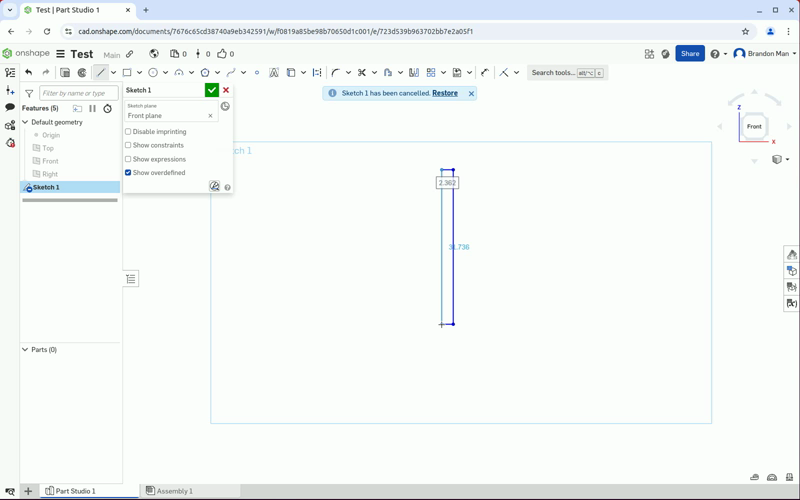
click(441, 324)
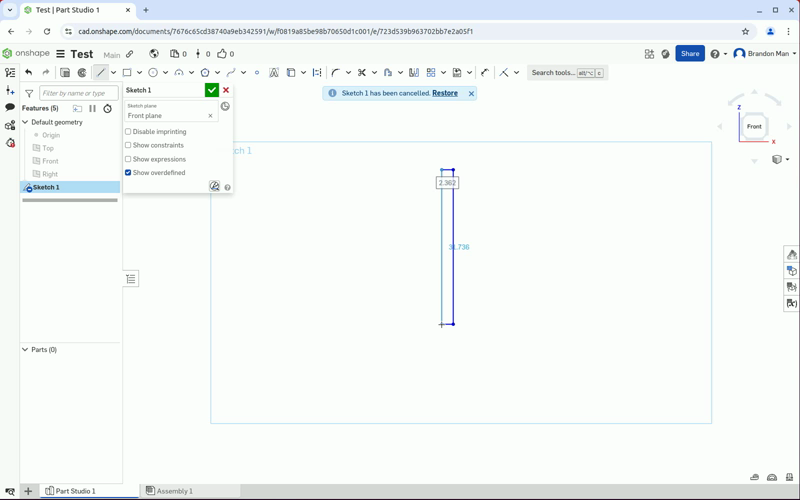
key(esc)
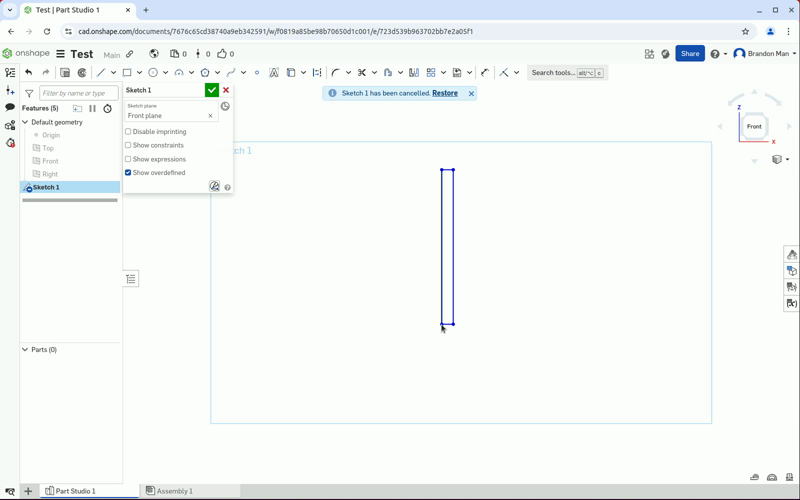
mouse_move(445, 284)
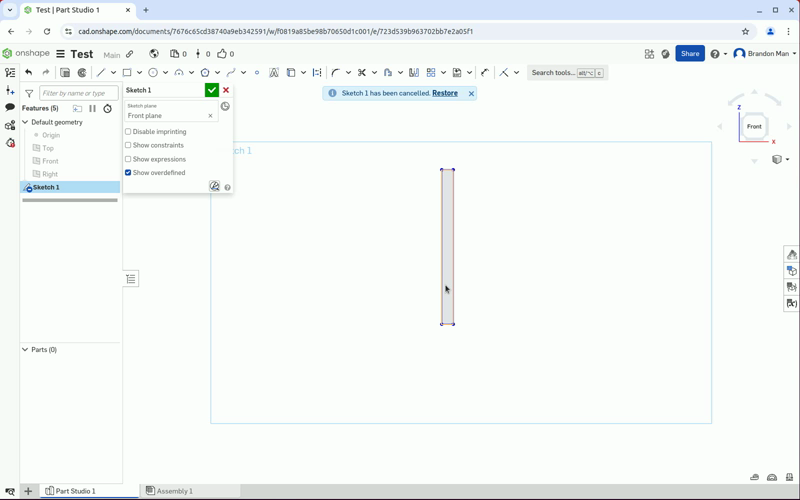
scroll(6)
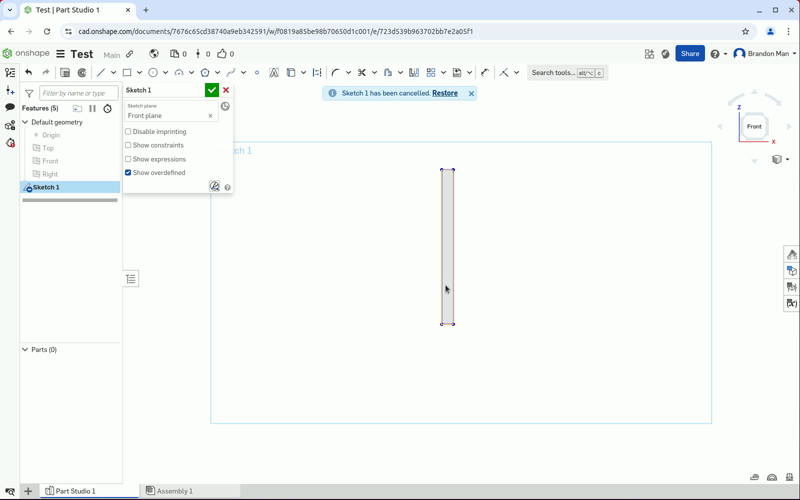
scroll(6)
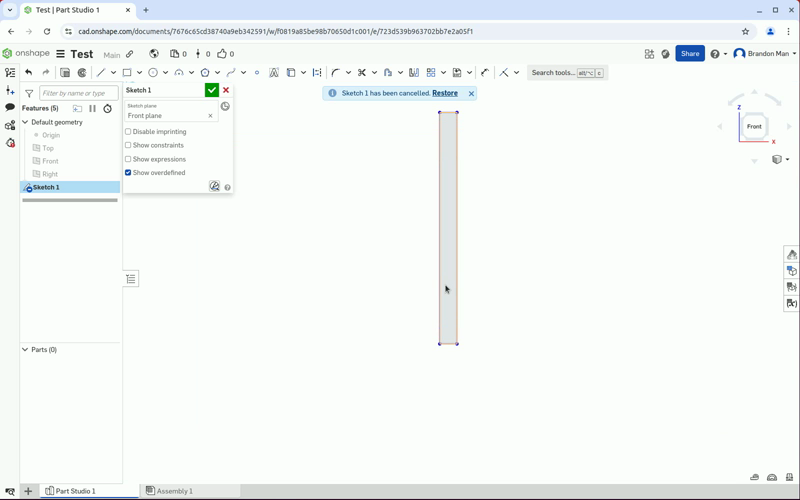
scroll(6)
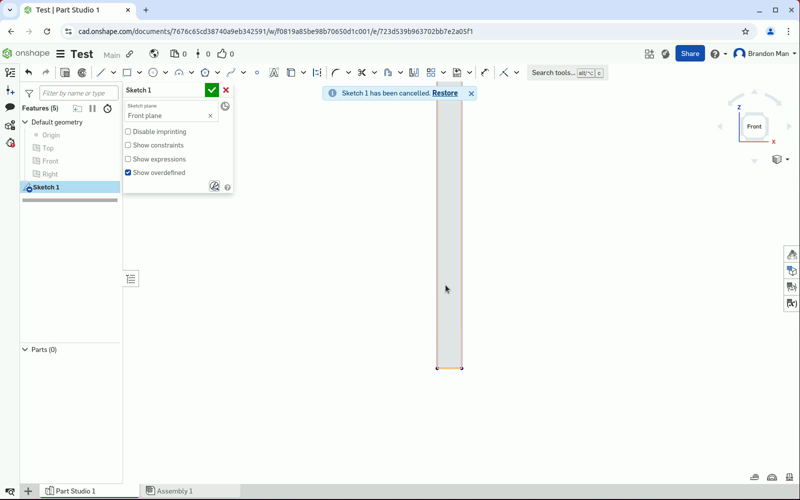
scroll(6)
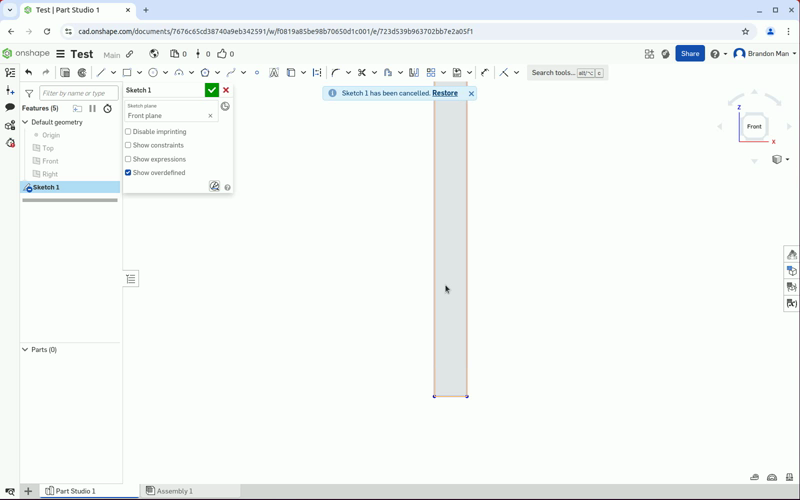
scroll(6)
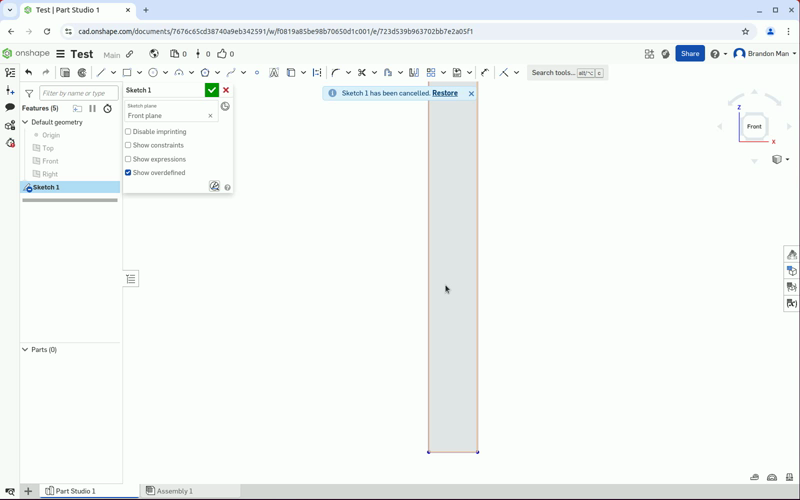
scroll(6)
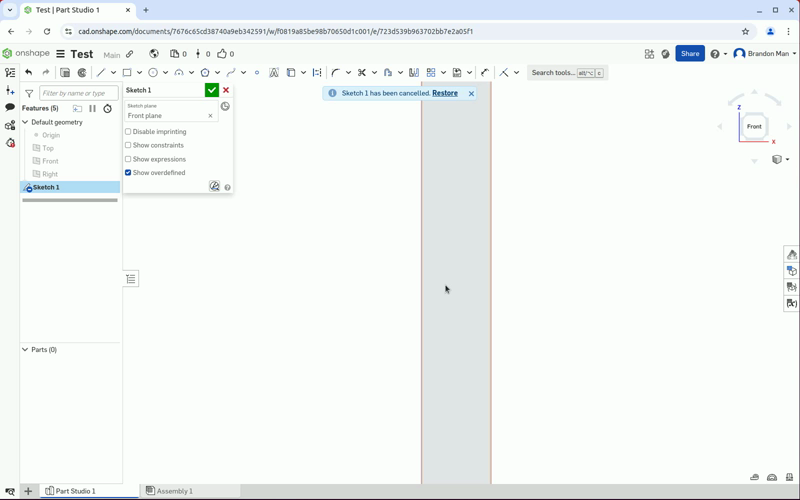
scroll(6)
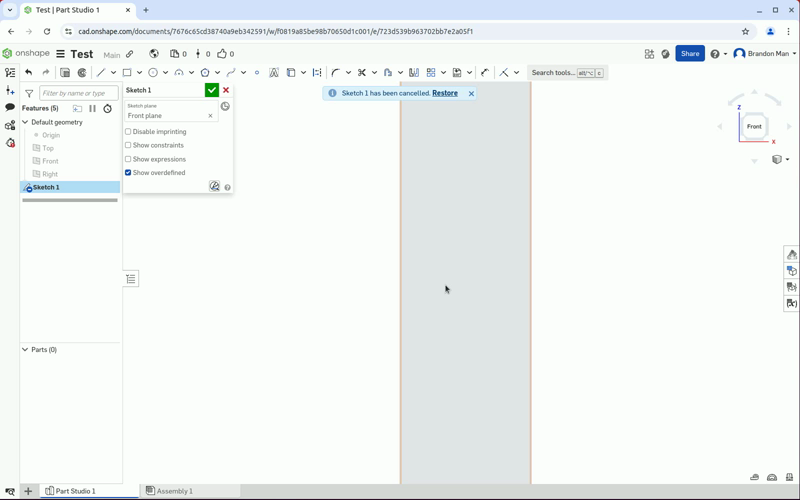
click(445, 284)
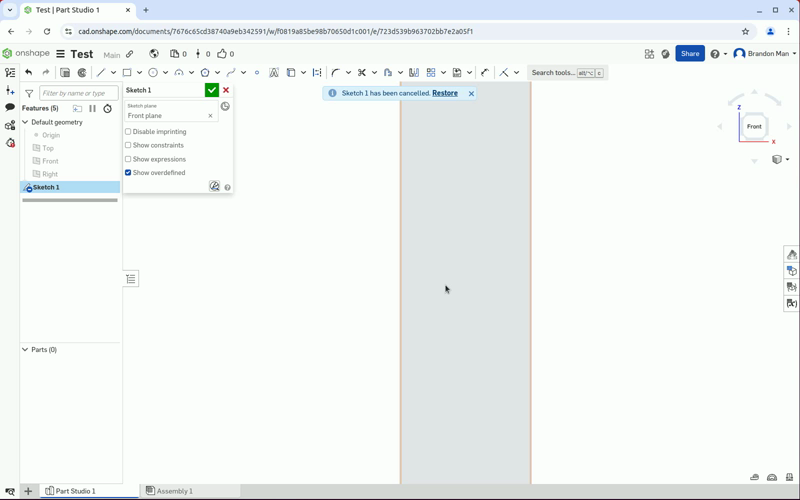
scroll(-6)
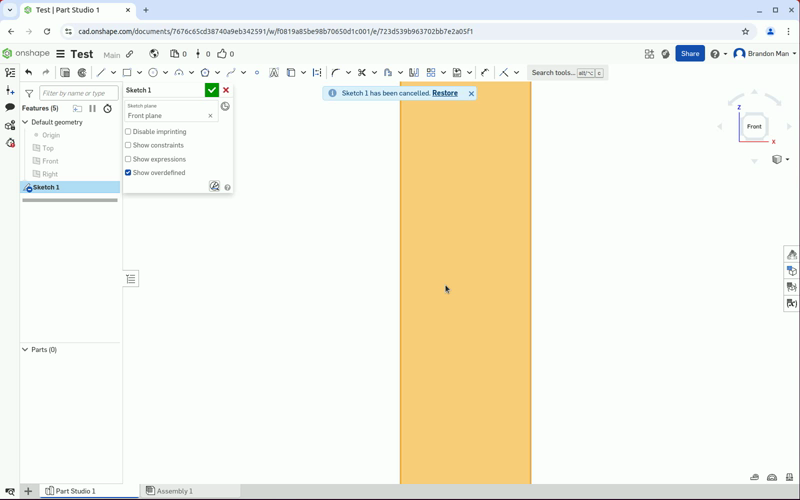
scroll(-6)
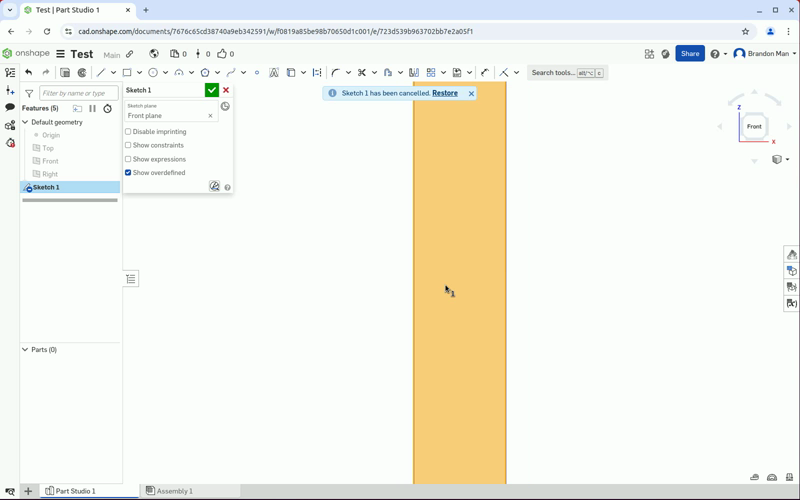
scroll(-6)
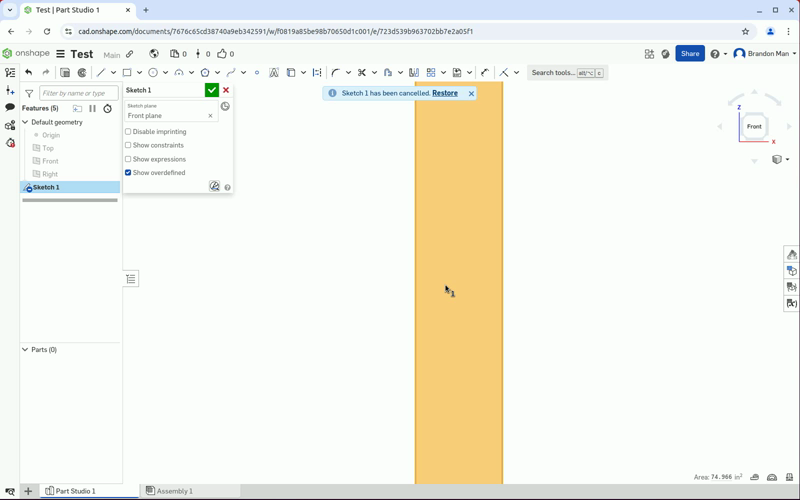
scroll(-6)
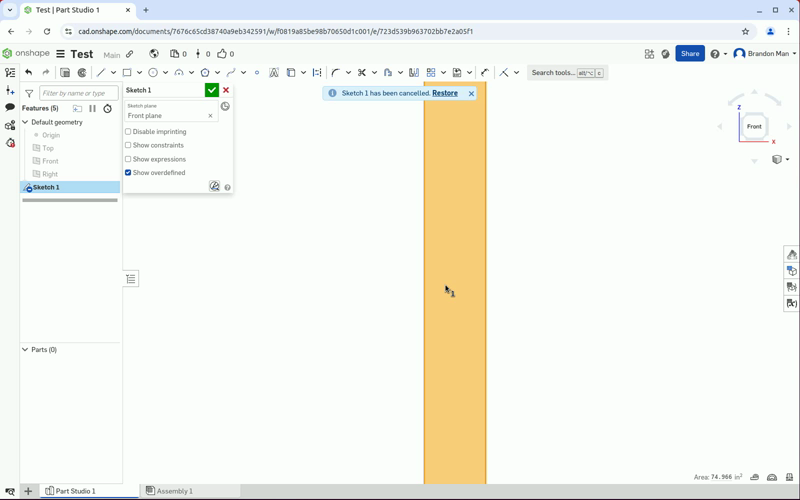
scroll(-6)
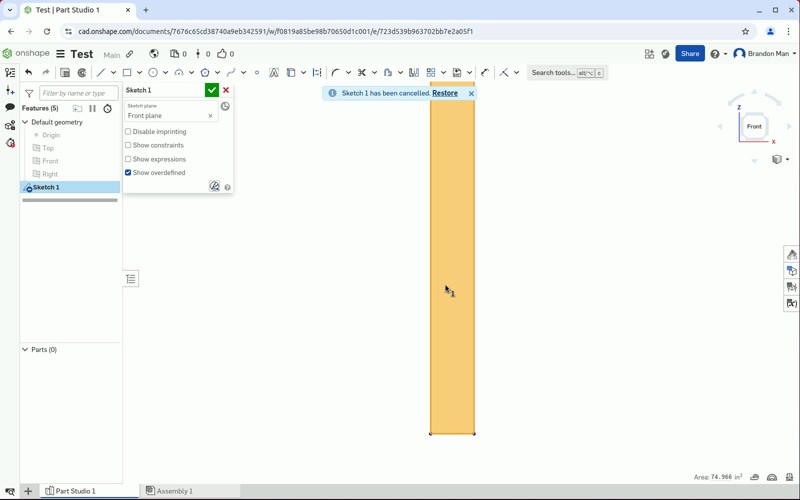
scroll(-6)
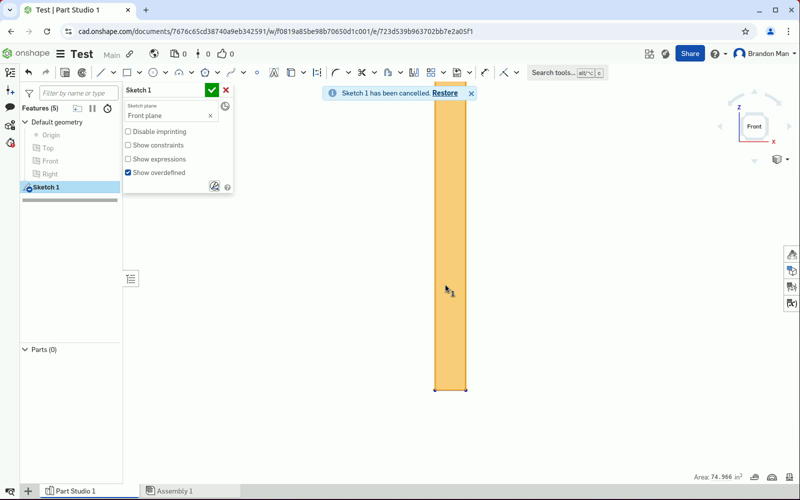
scroll(-6)
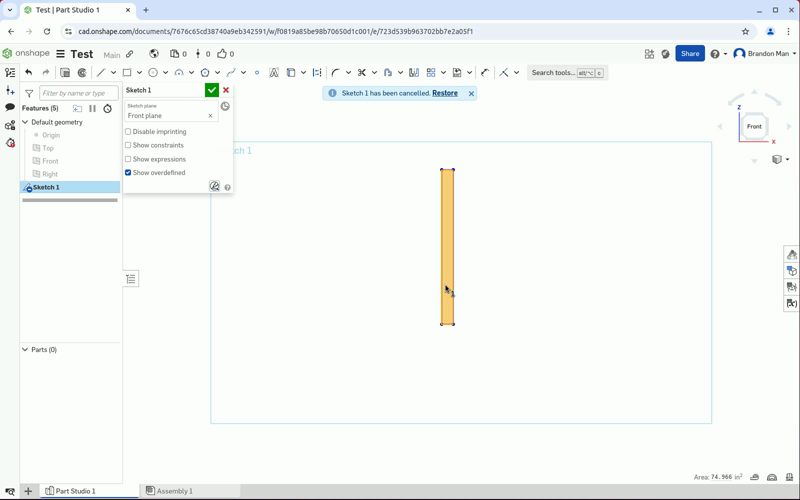
mouse_move(73, 352)
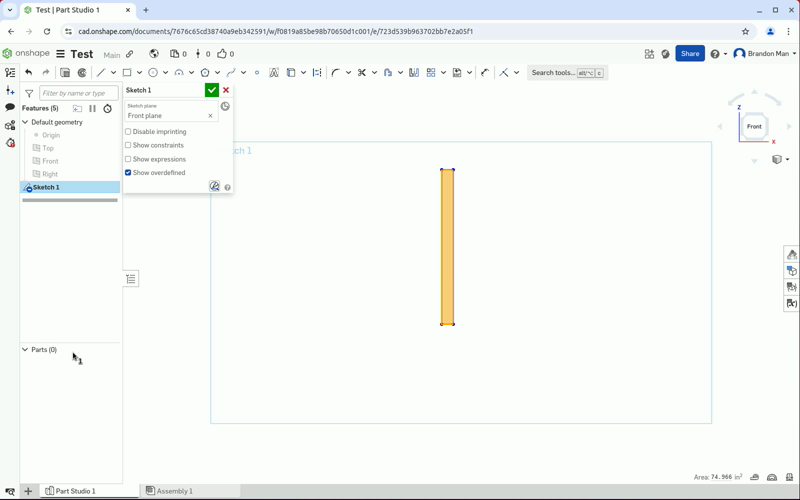
key(shift+y)
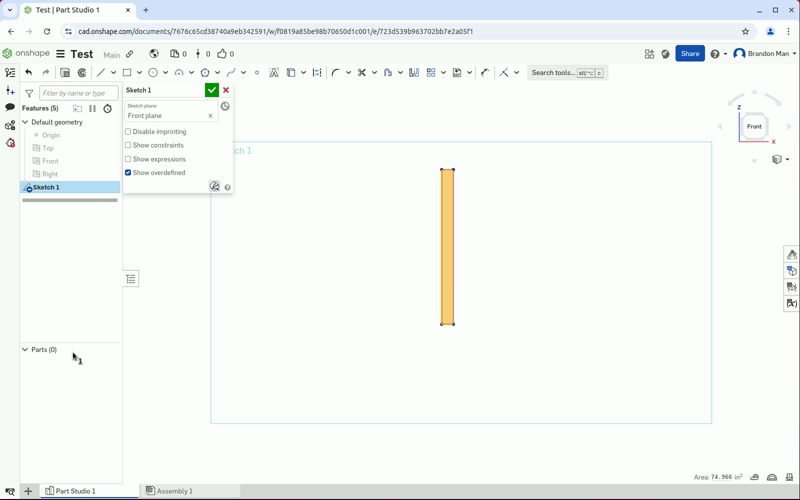
key(shift+e)
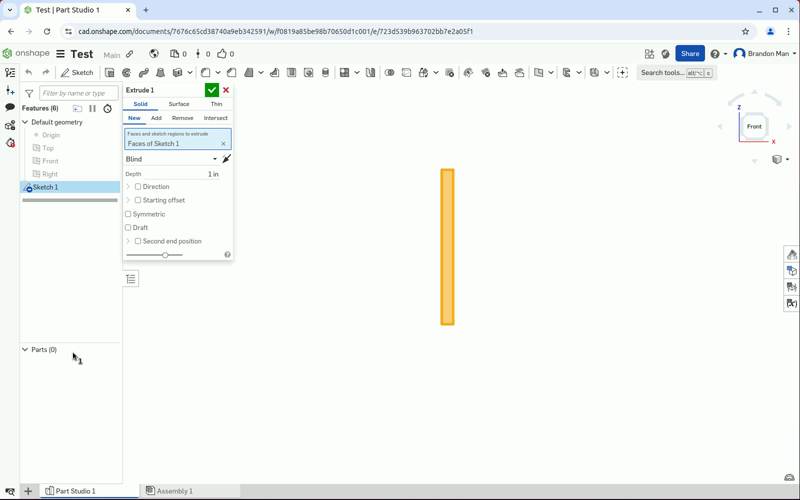
mouse_move(143, 106)
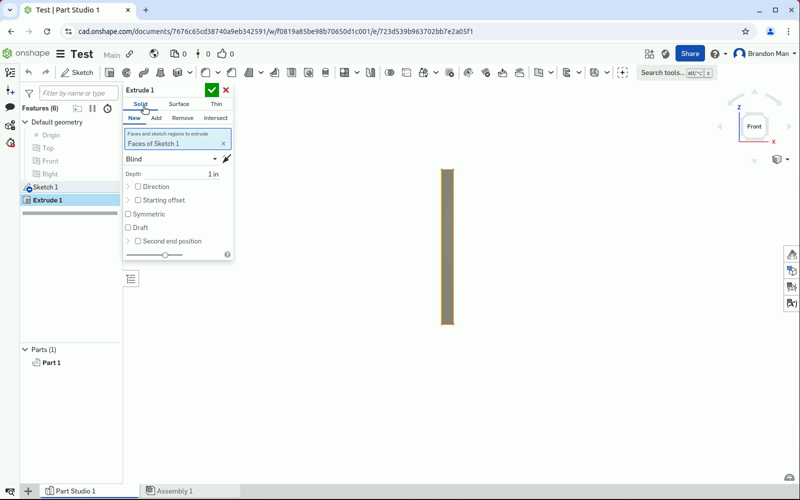
click(143, 106)
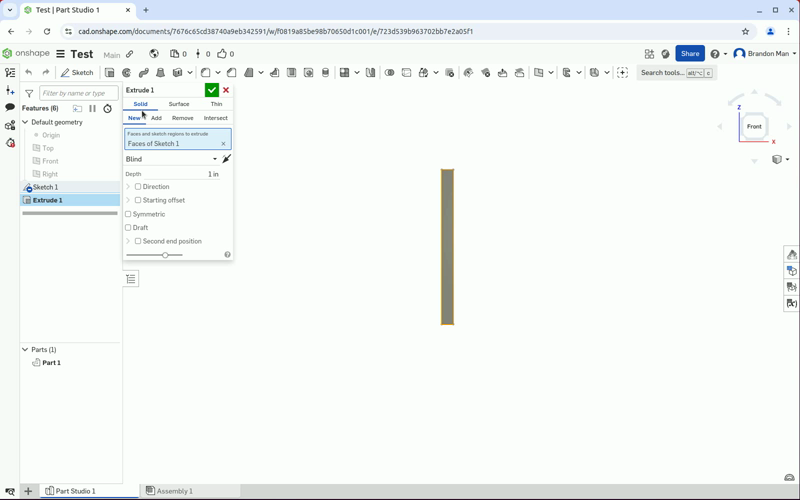
mouse_move(137, 120)
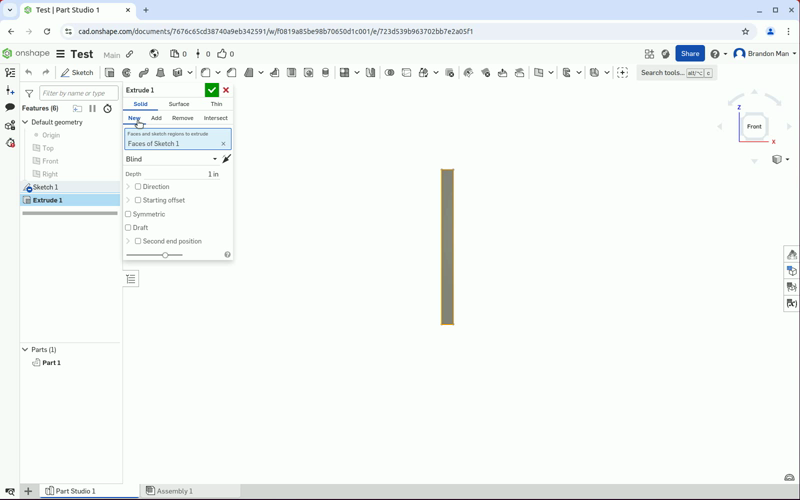
click(137, 120)
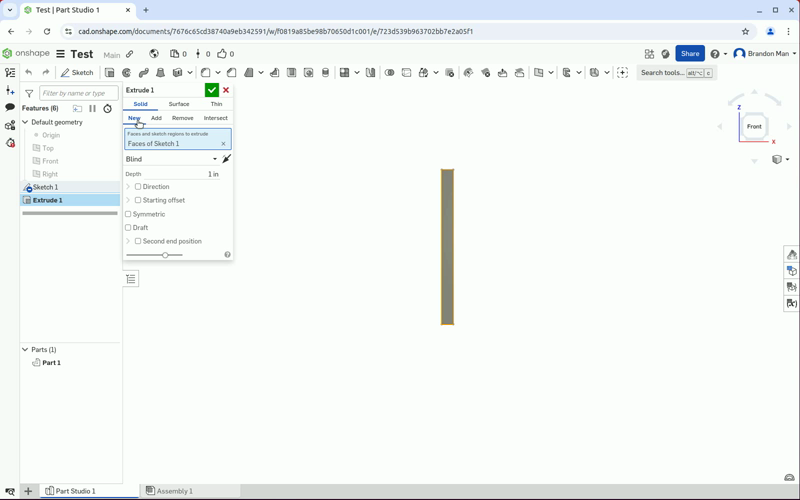
key(tab, 4)
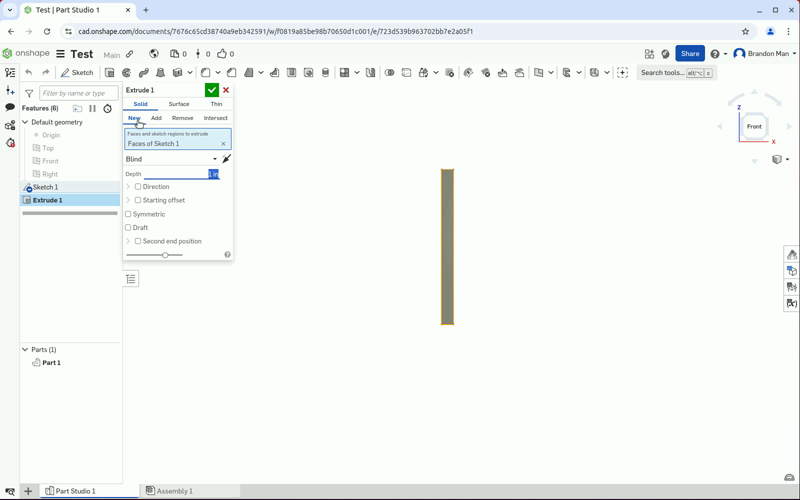
text(0.481)
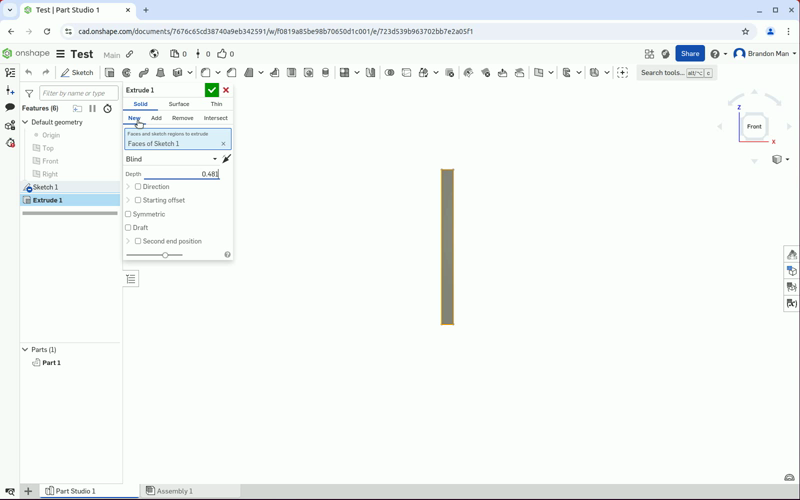
key(enter)
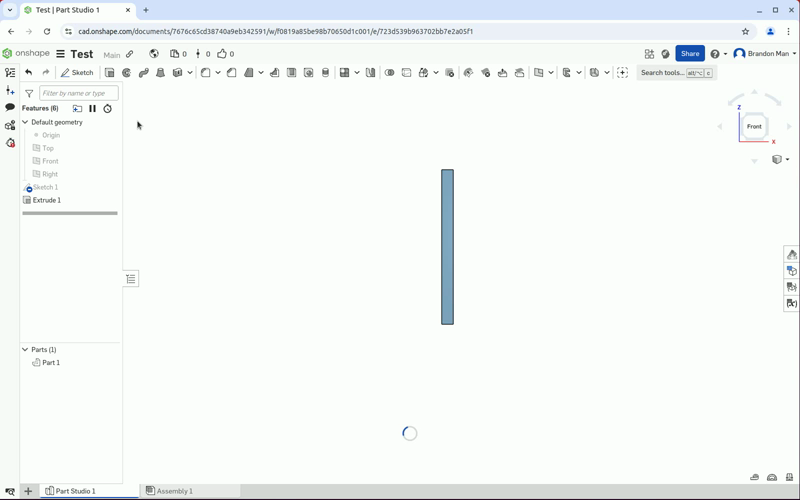
key(shift+h)
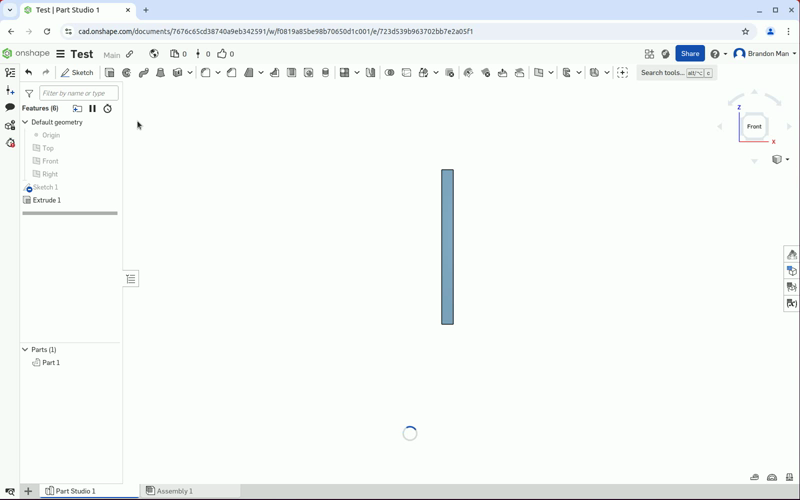
key(shift+h)
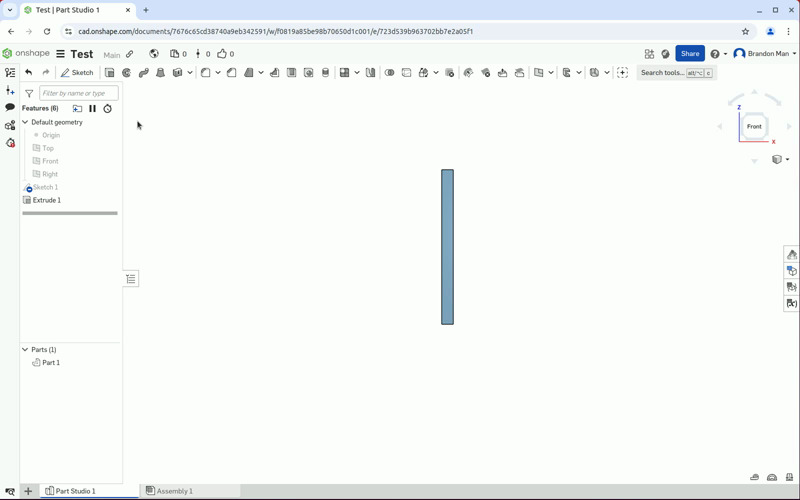
mouse_move(73, 189)
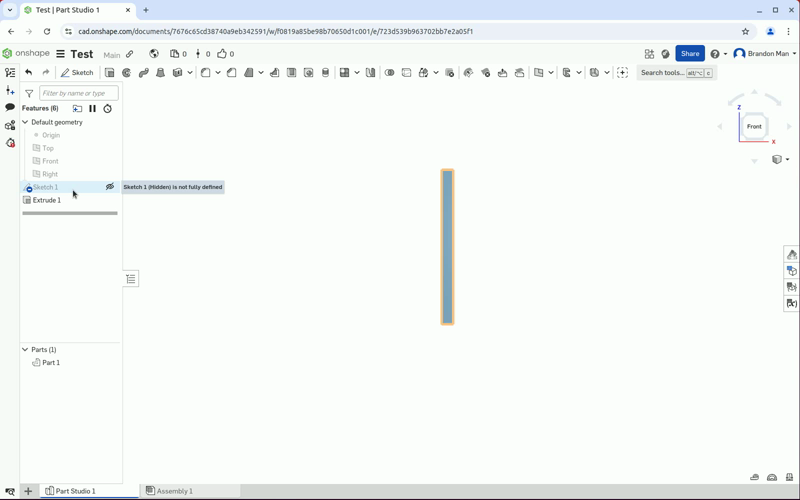
click(73, 189)
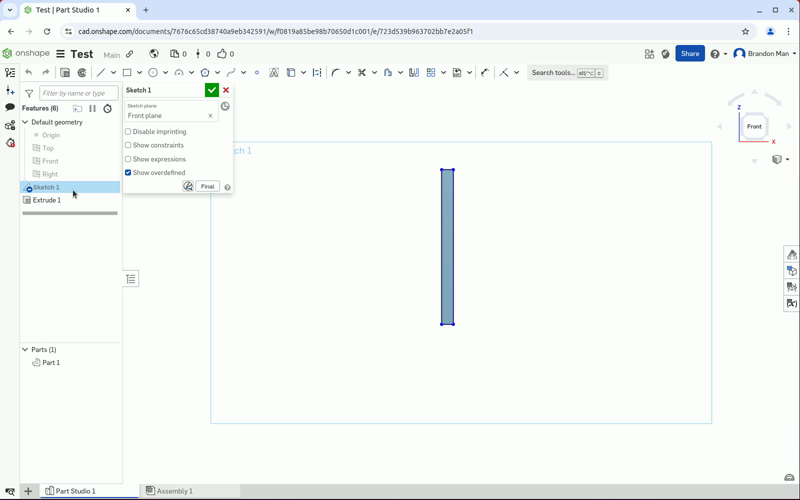
mouse_move(229, 92)
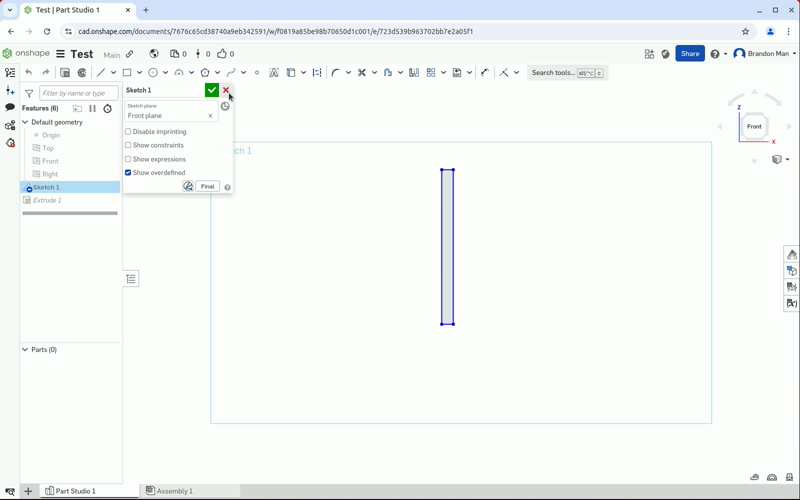
click(229, 92)
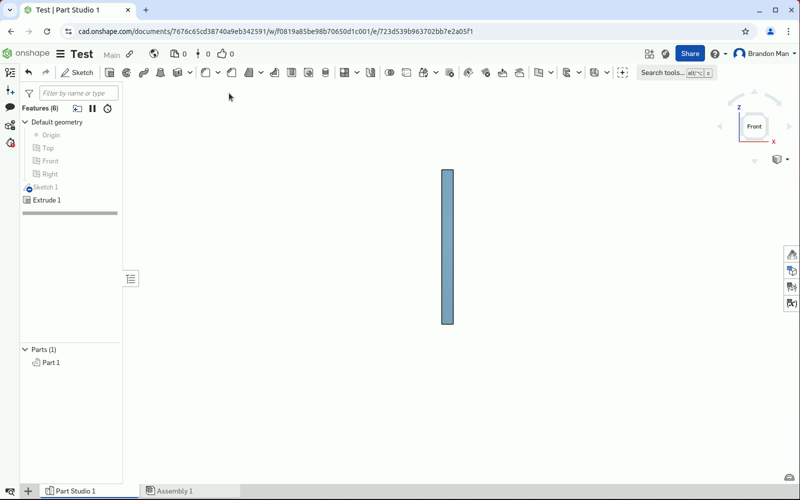
mouse_move(73, 352)
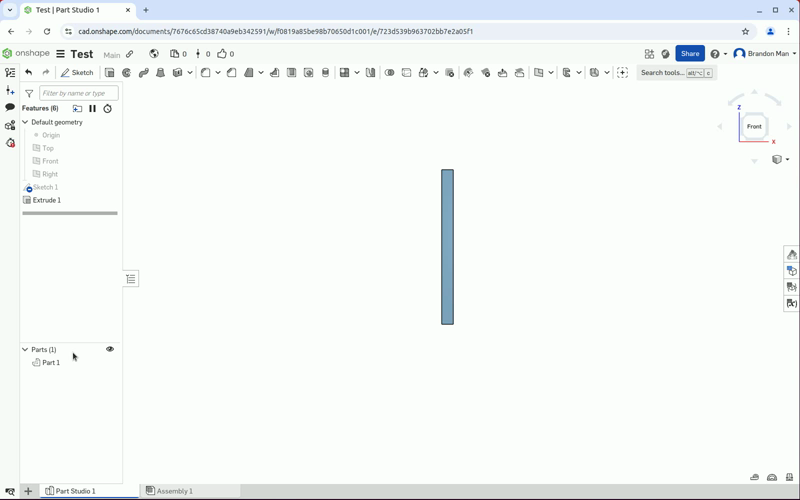
key(y)
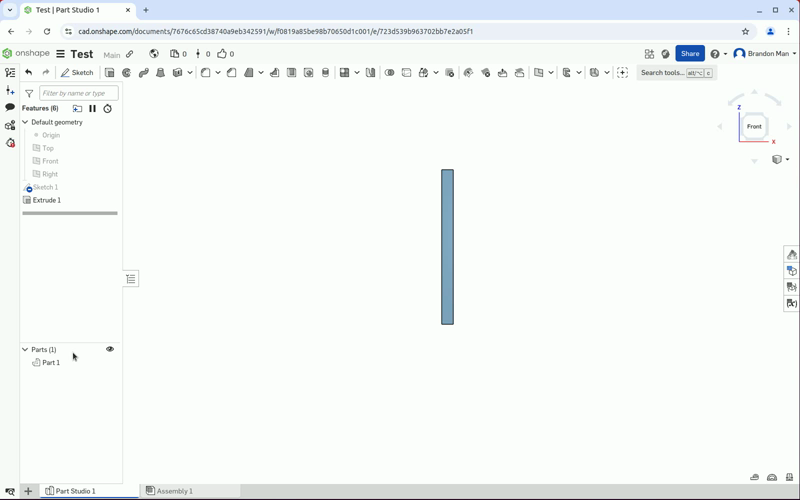
key(shift+p)
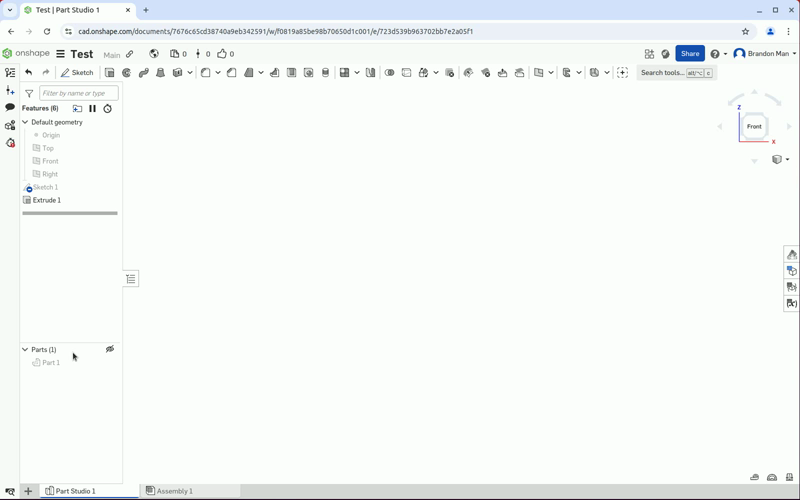
key(space)
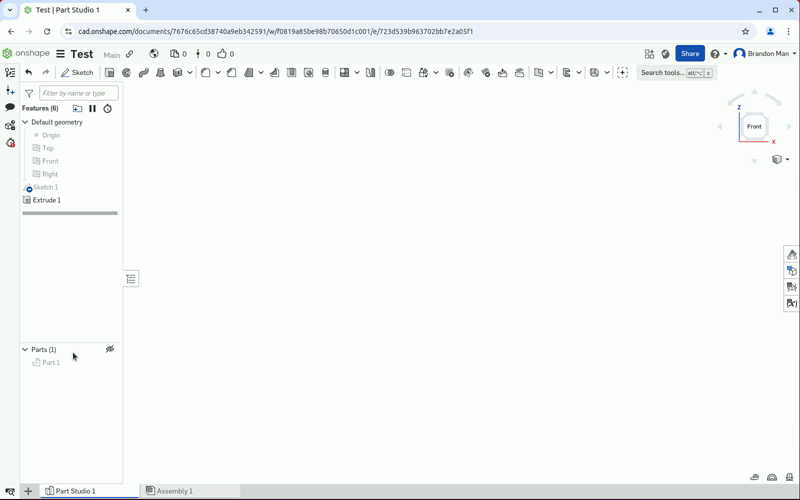
key_down(shift)
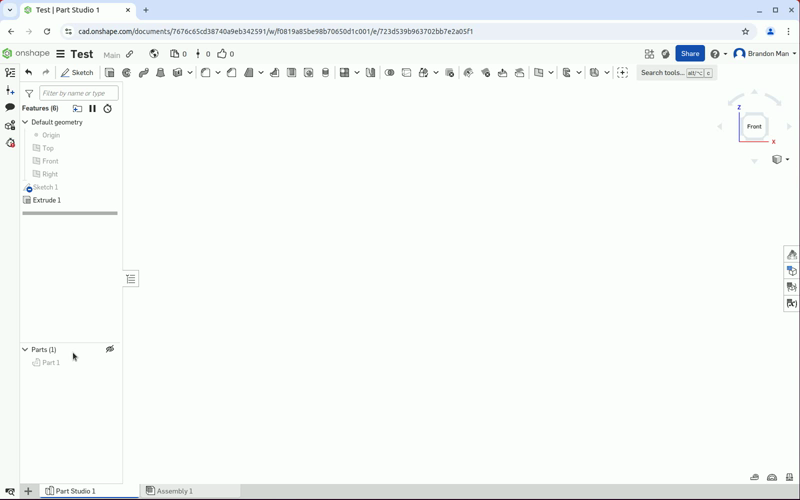
key(left)
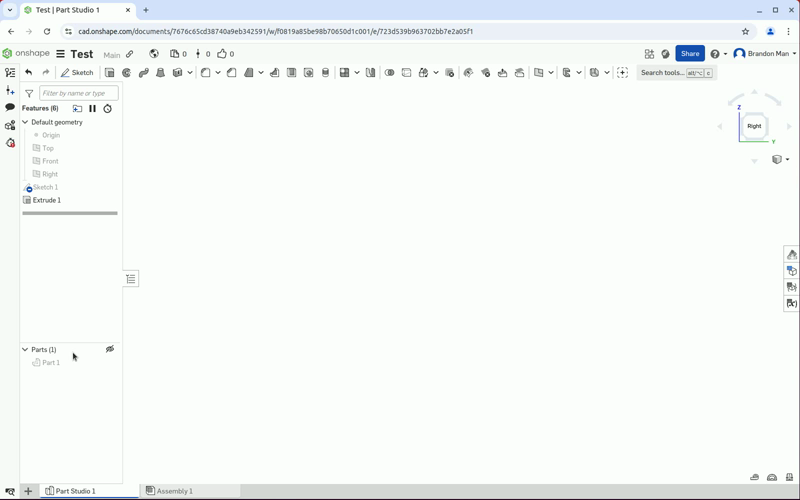
key_up(shift)
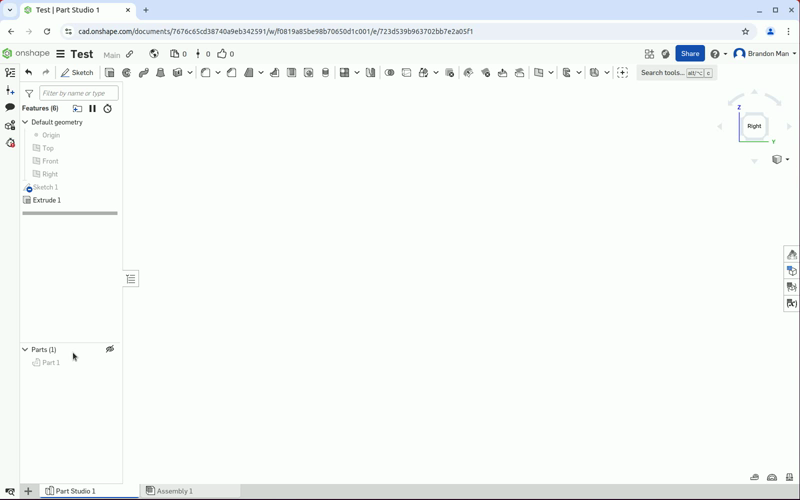
mouse_move(73, 352)
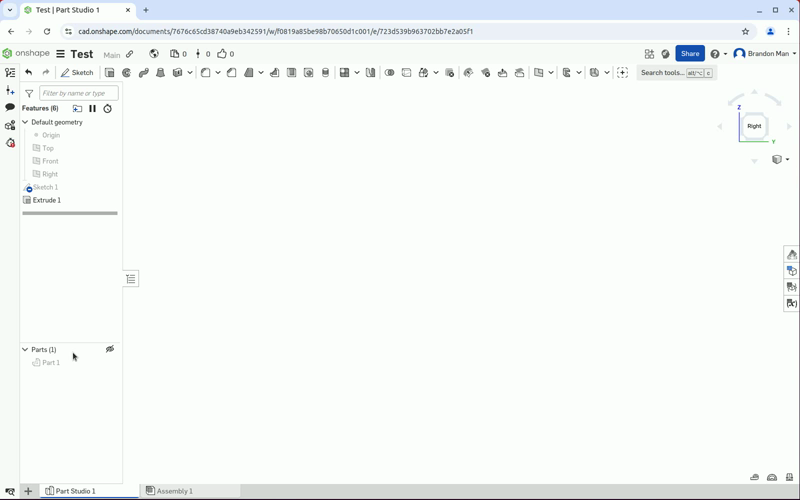
key(shift+y)
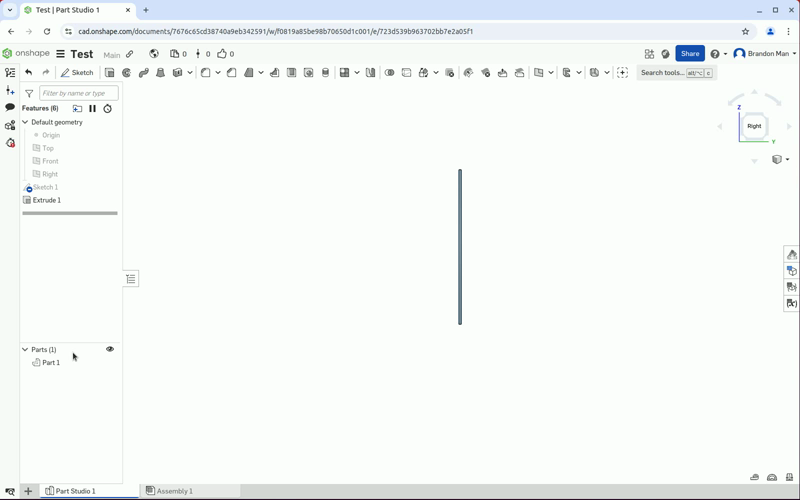
mouse_move(541, 75)
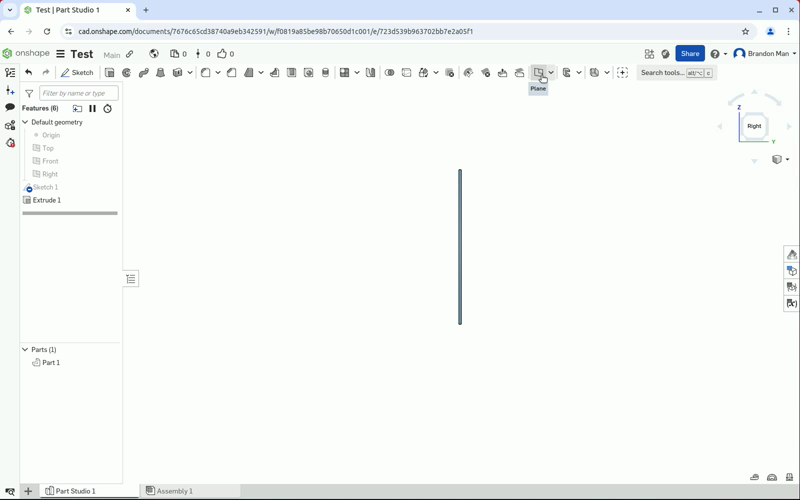
click(541, 75)
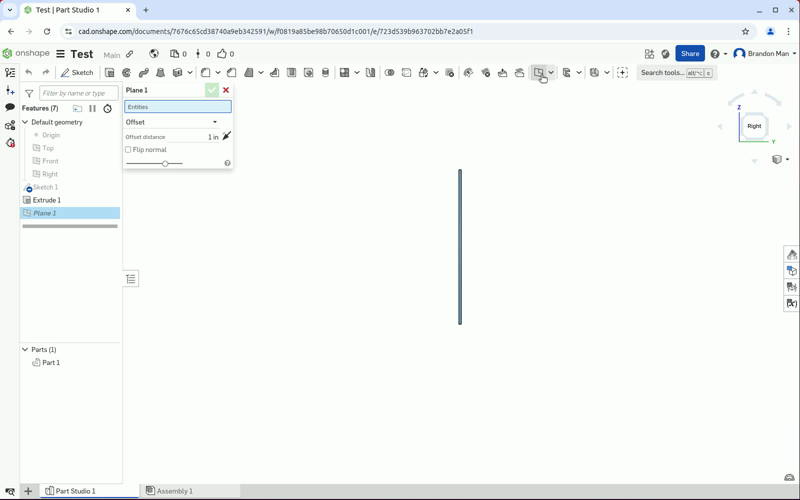
mouse_move(73, 176)
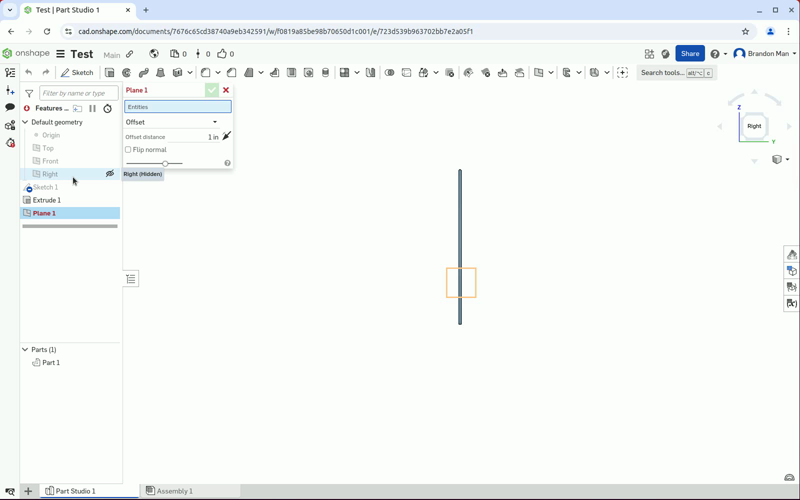
click(73, 176)
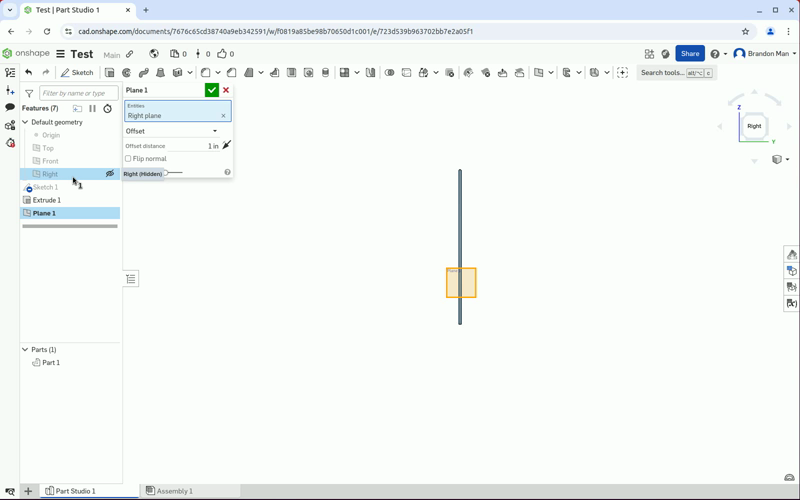
key(tab, 2)
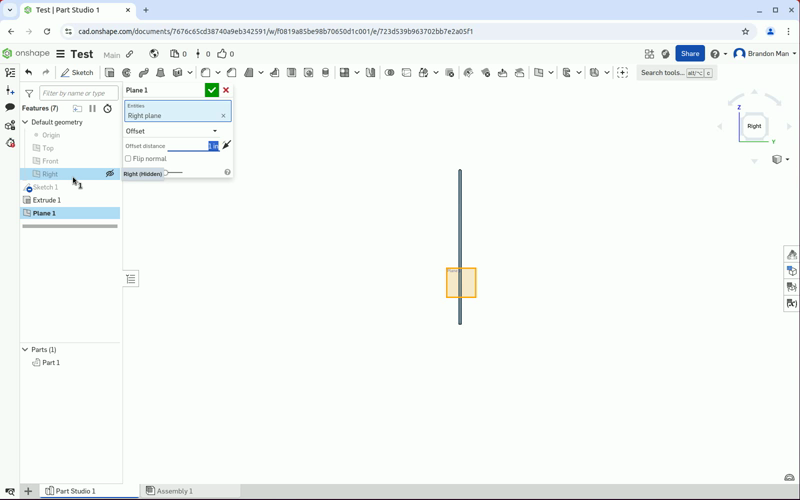
text(1.448)
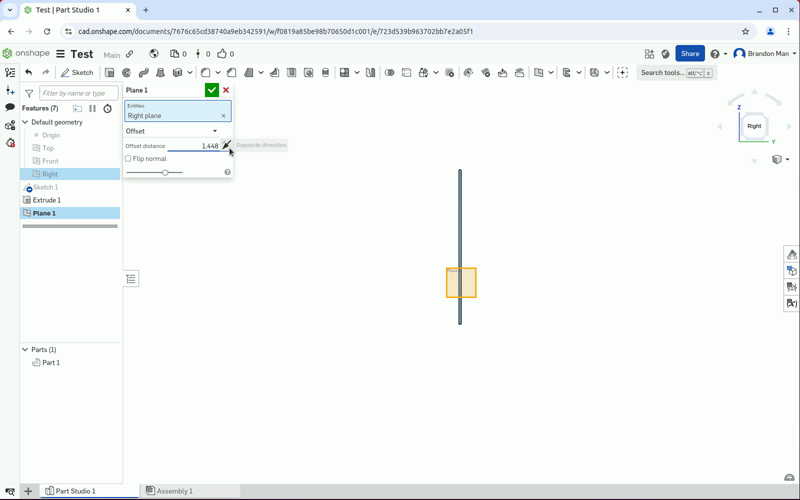
mouse_move(229, 147)
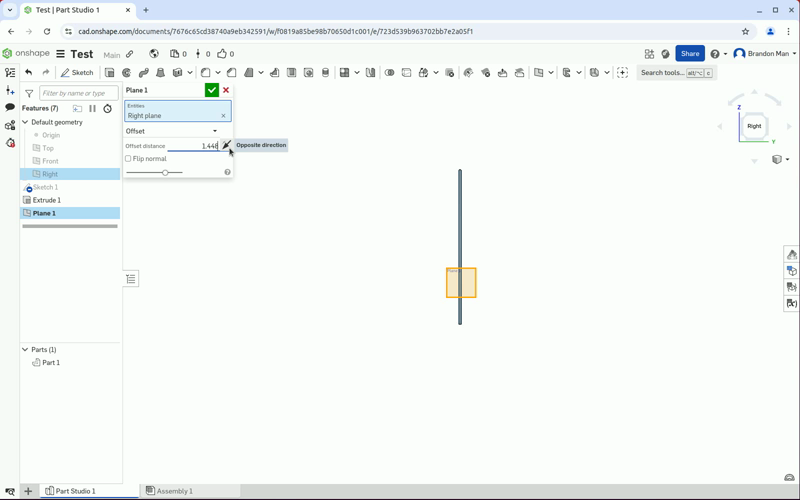
click(229, 147)
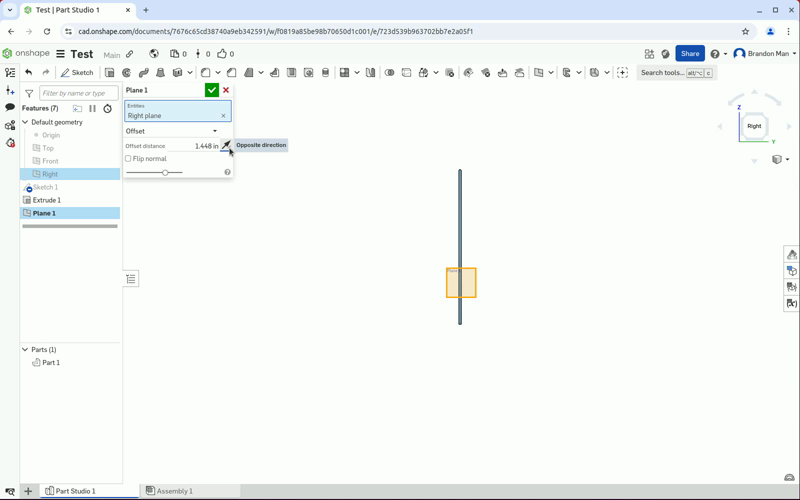
key(enter, 2)
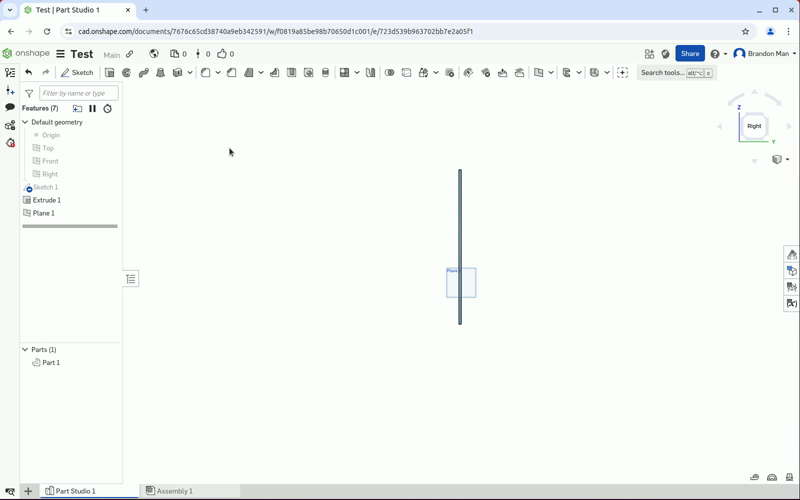
key(shift+s)
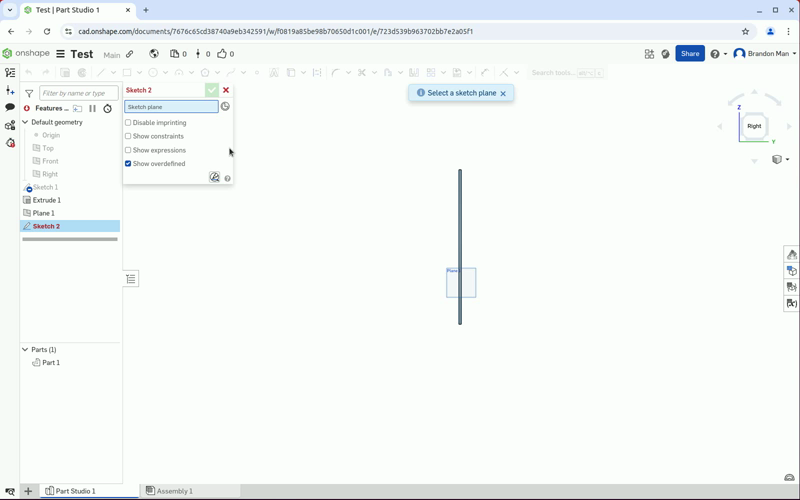
mouse_move(73, 215)
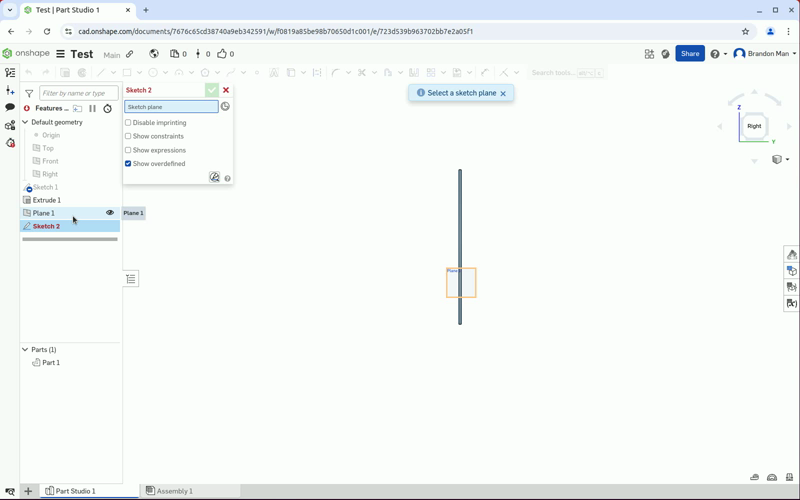
click(73, 215)
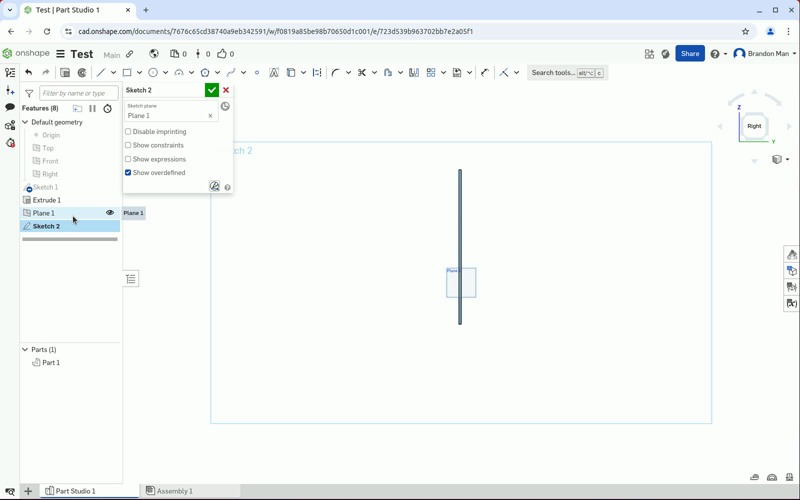
mouse_move(73, 352)
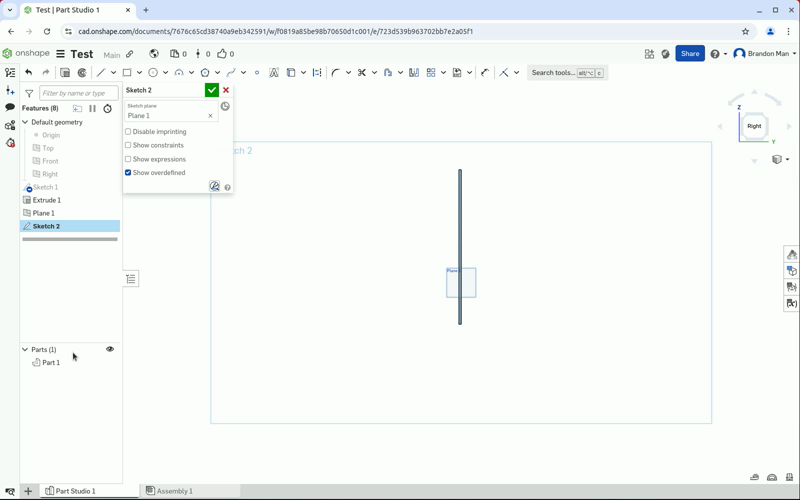
key(y)
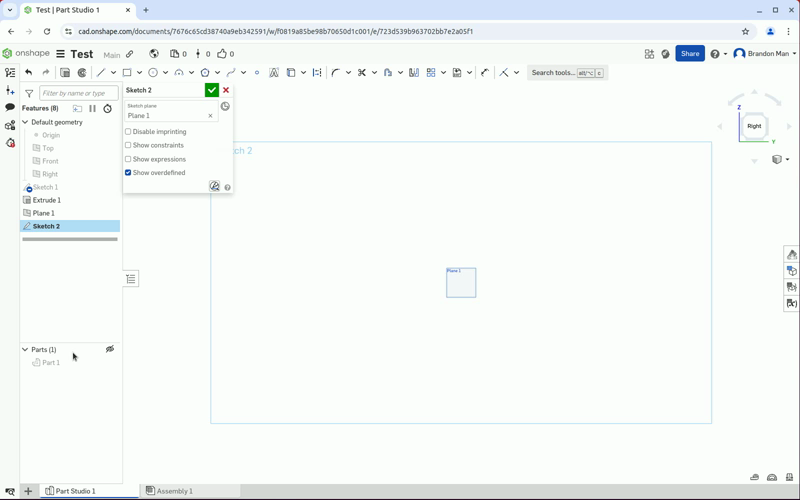
key(l)
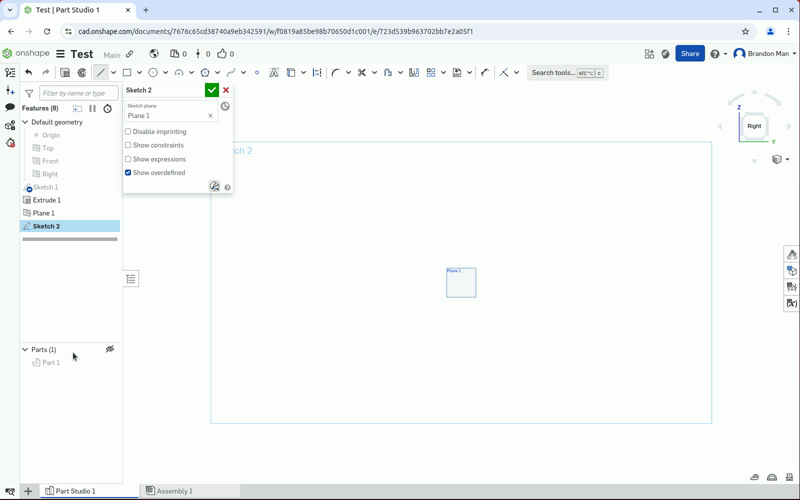
key_down(shift)
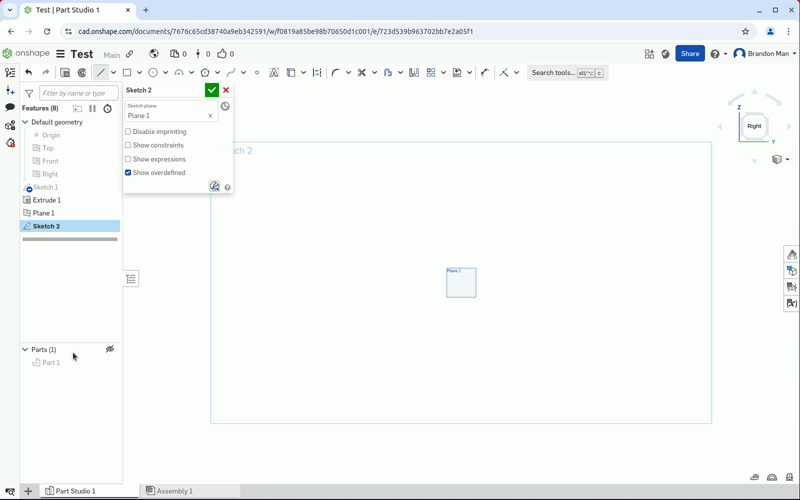
mouse_move(458, 196)
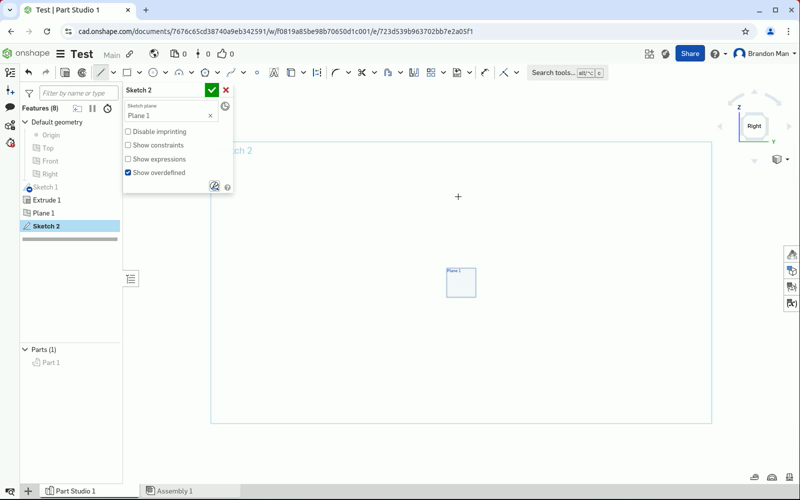
click(458, 196)
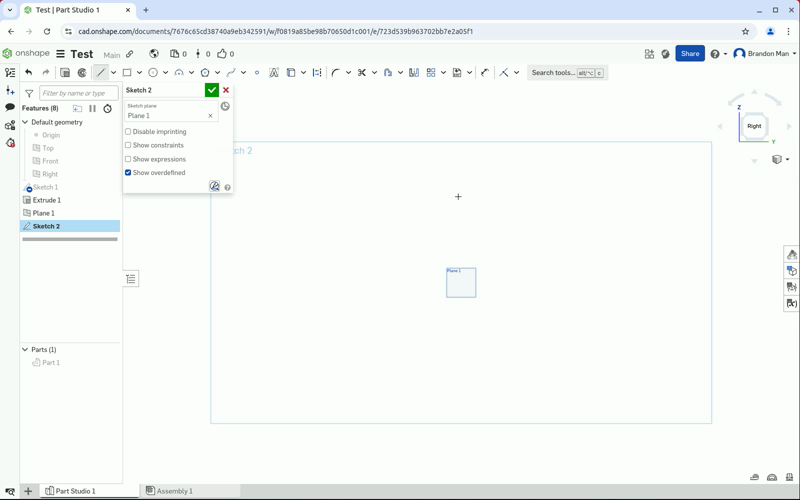
key_up(shift)
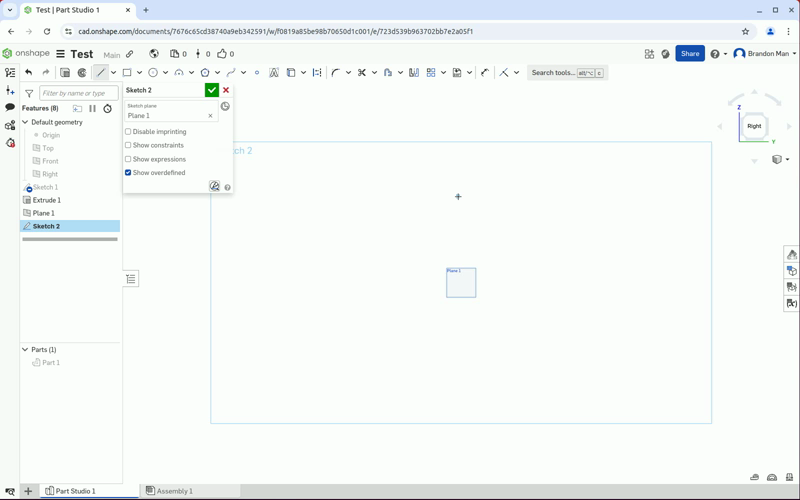
key_down(shift)
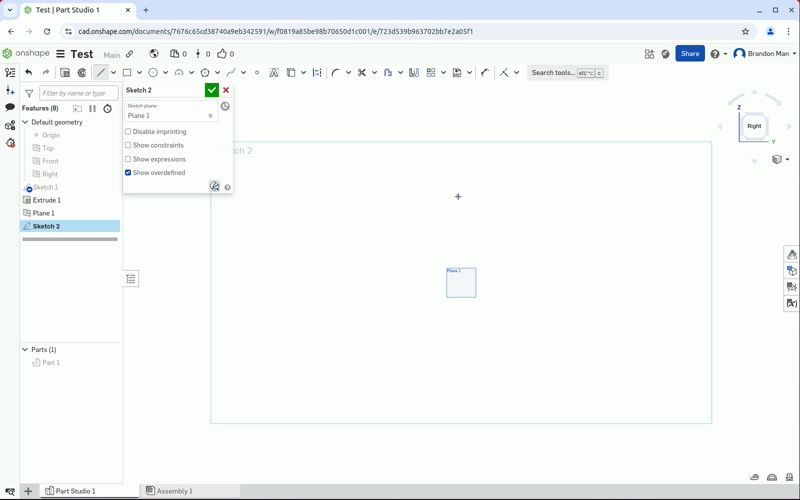
mouse_move(488, 196)
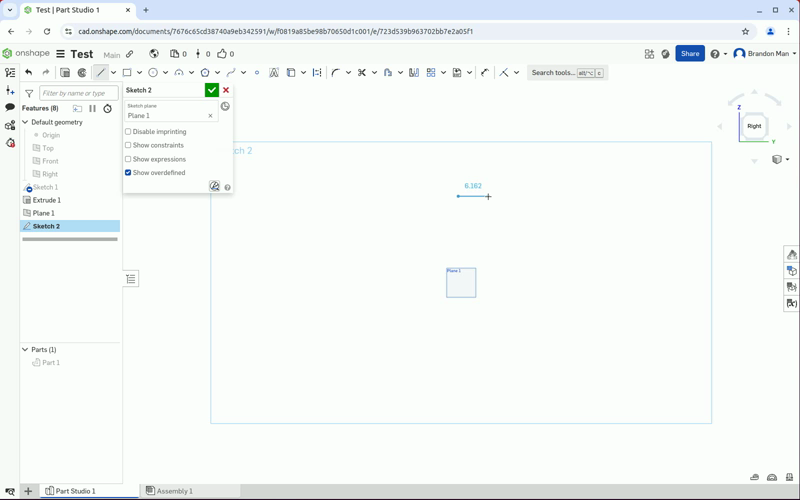
mouse_move(462, 196)
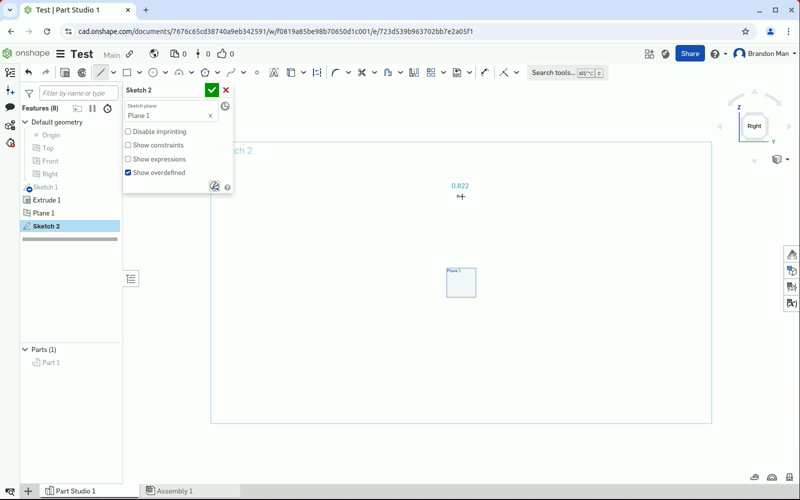
scroll(6)
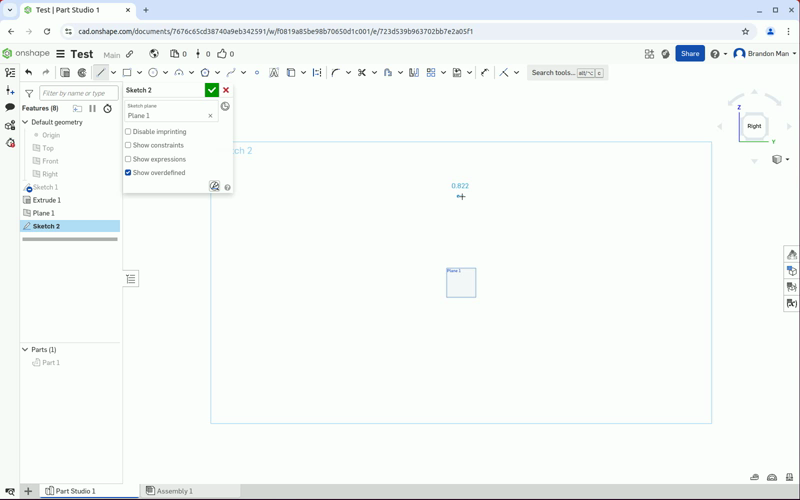
scroll(6)
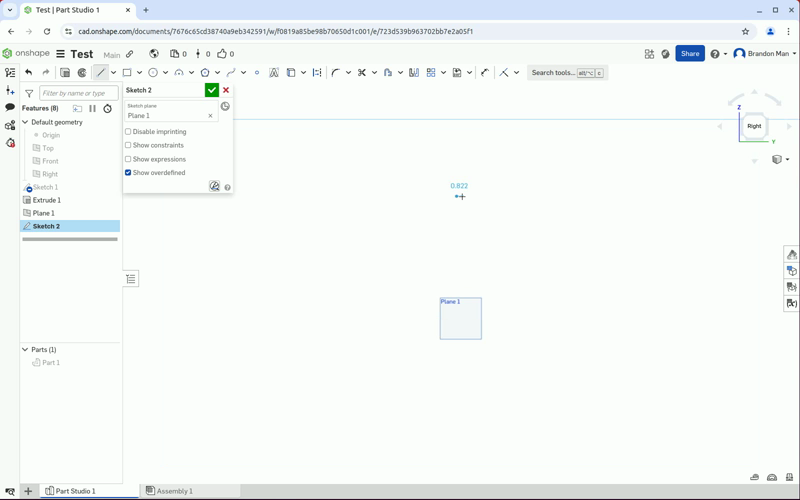
scroll(6)
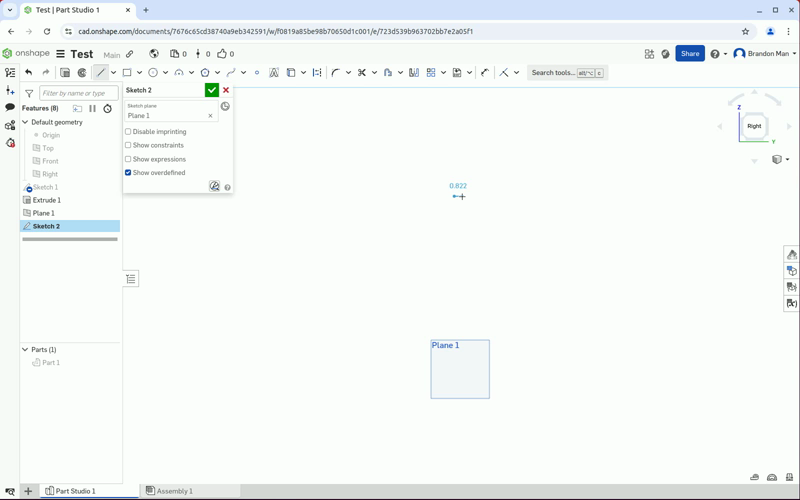
scroll(6)
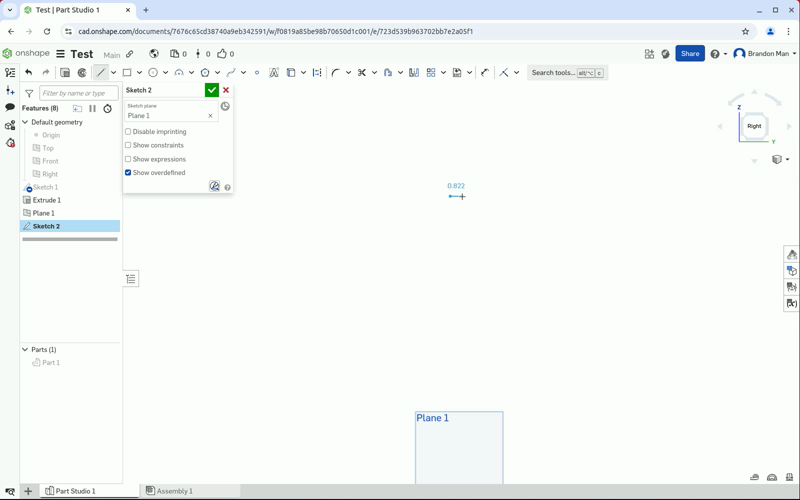
scroll(6)
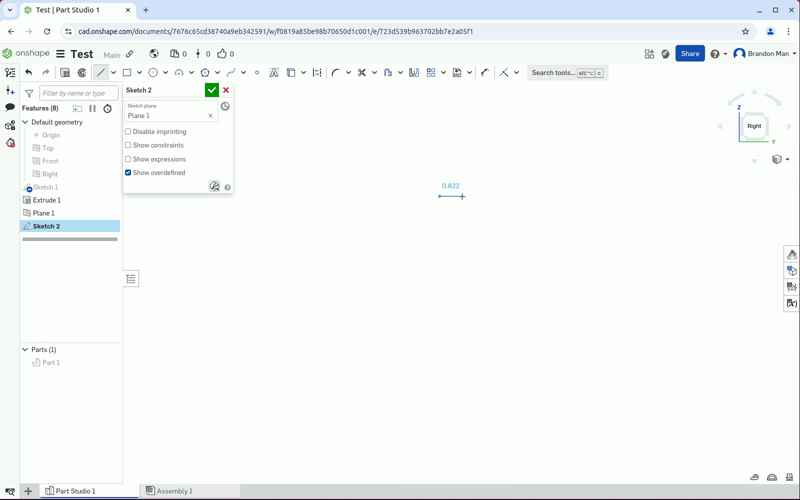
scroll(6)
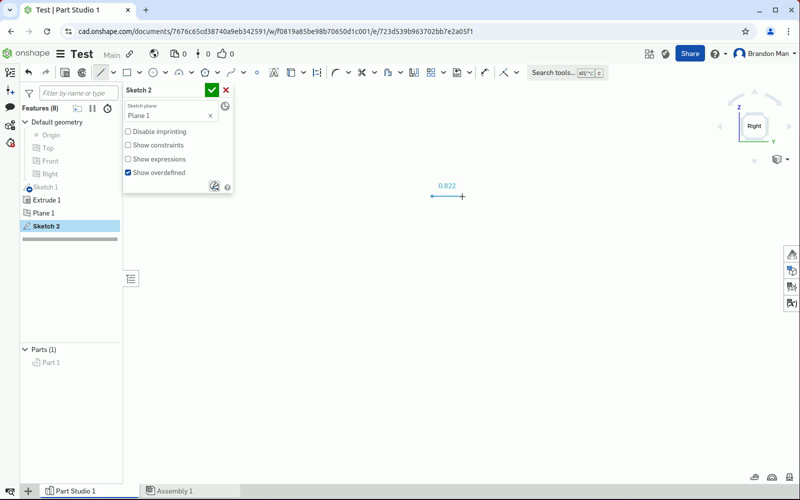
scroll(6)
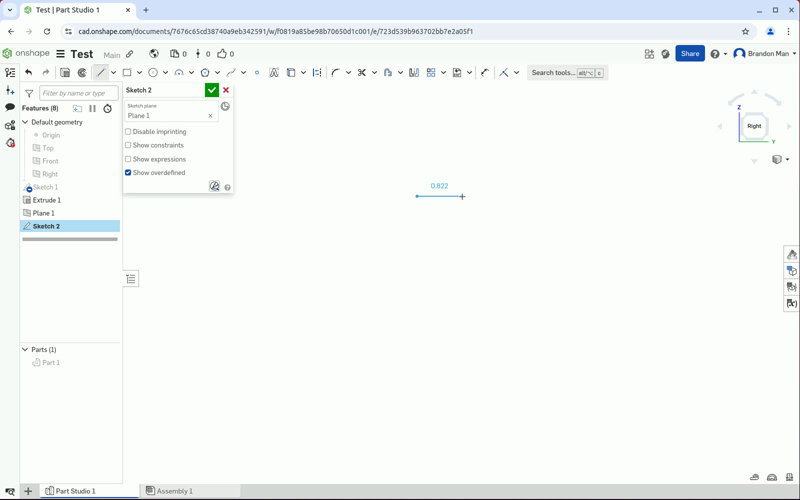
click(462, 196)
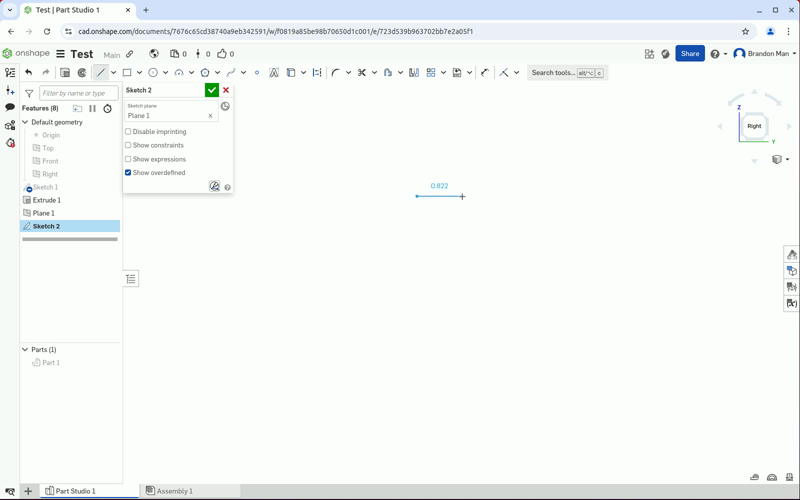
scroll(-6)
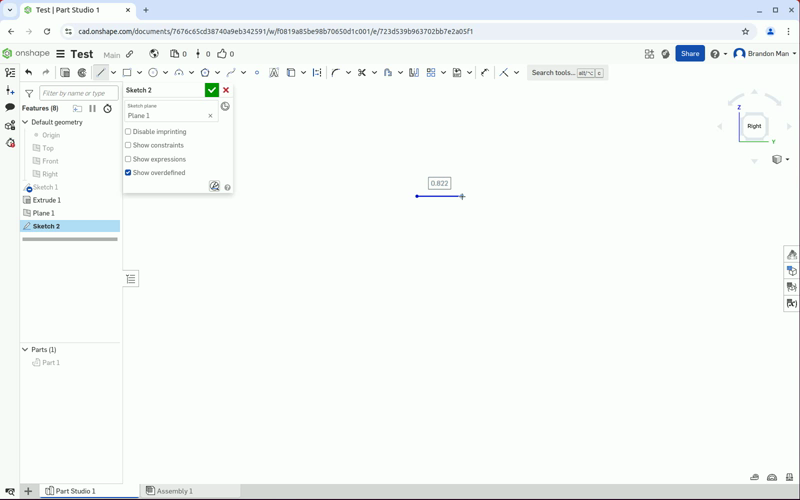
scroll(-6)
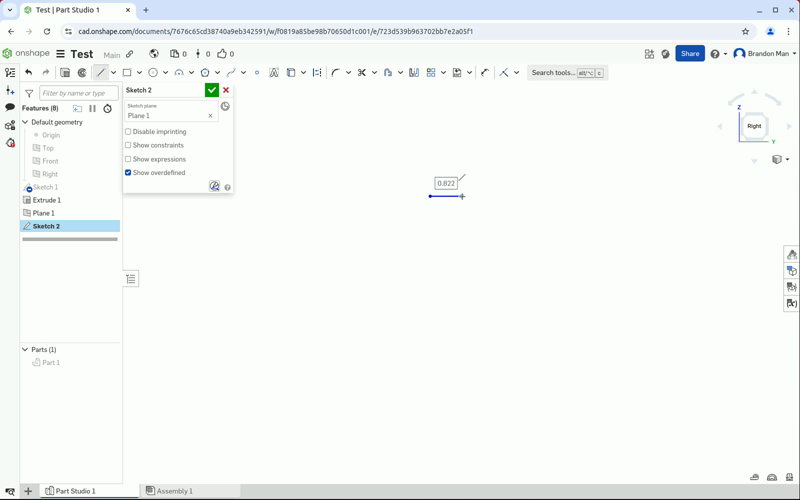
scroll(-6)
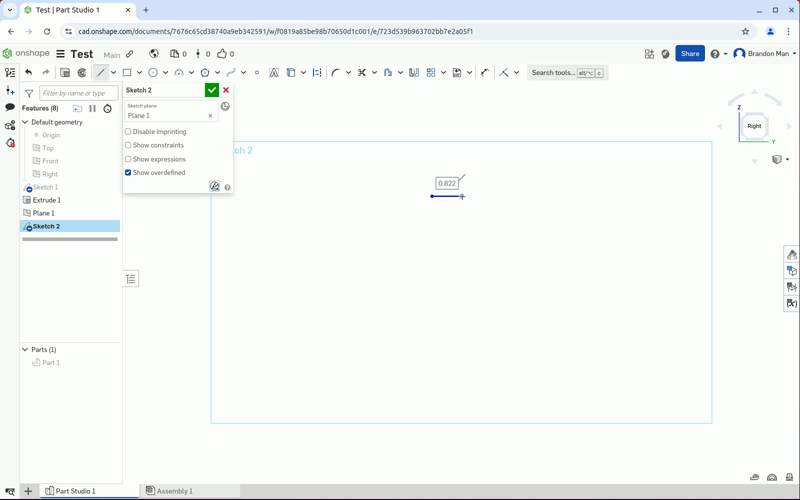
scroll(-6)
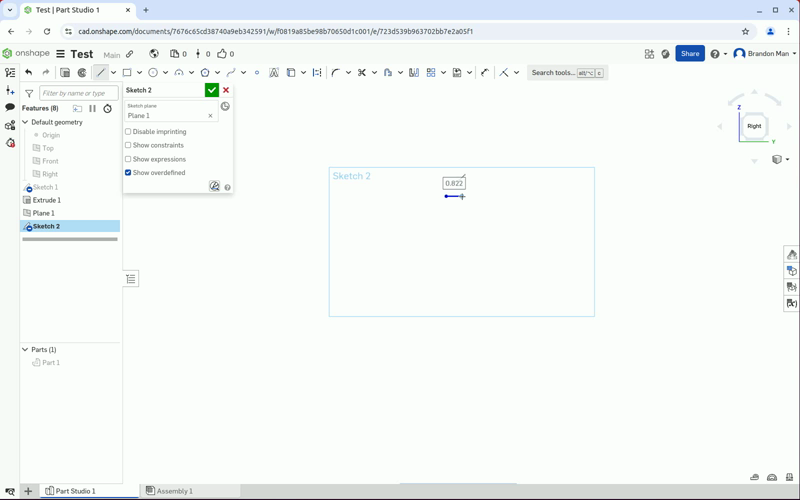
scroll(-6)
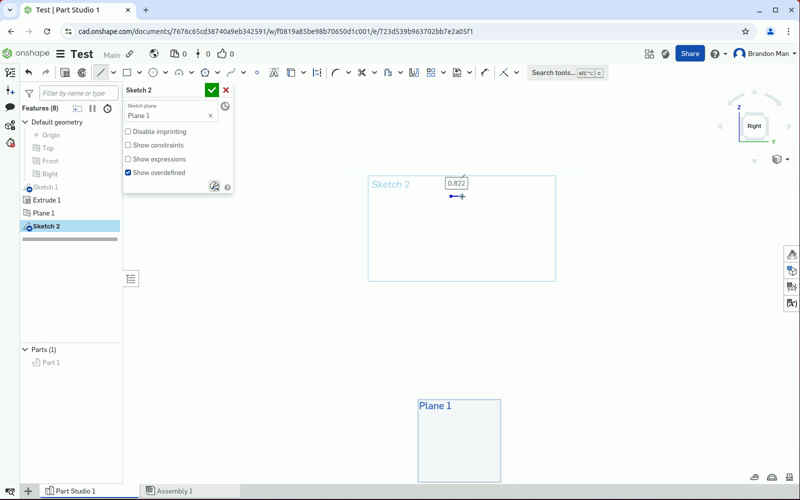
scroll(-6)
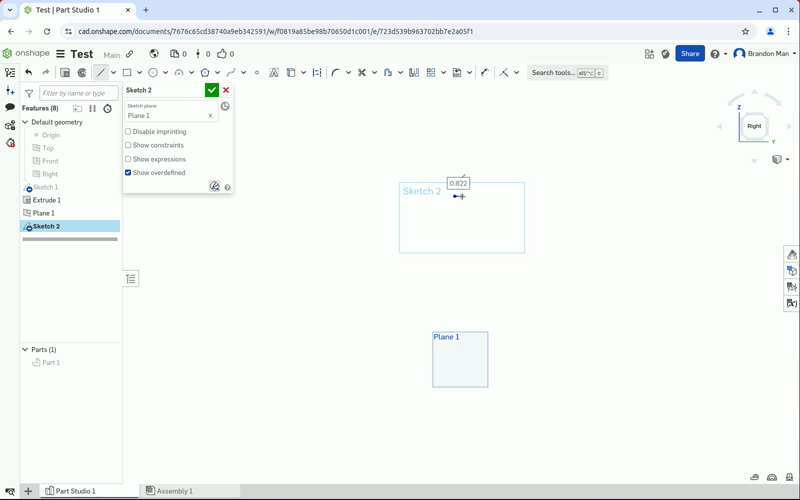
scroll(-6)
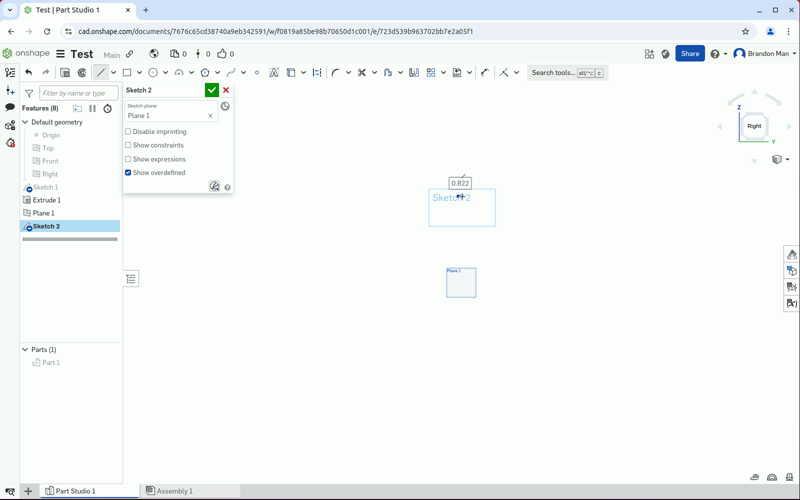
key_up(shift)
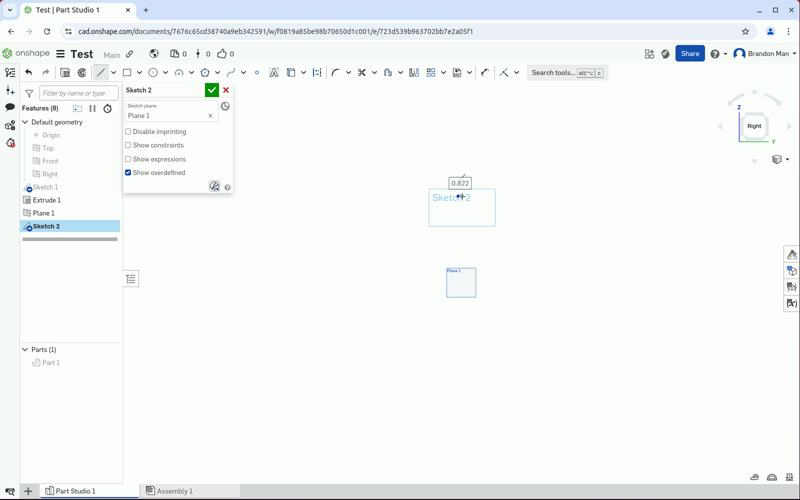
key_down(shift)
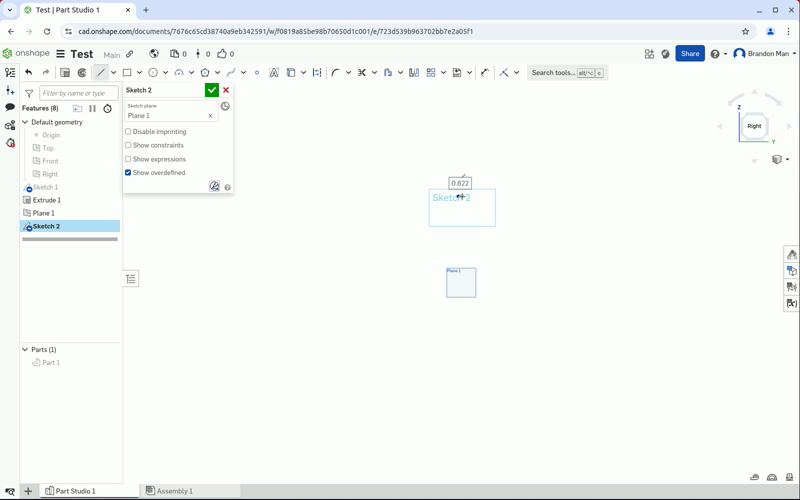
mouse_move(492, 196)
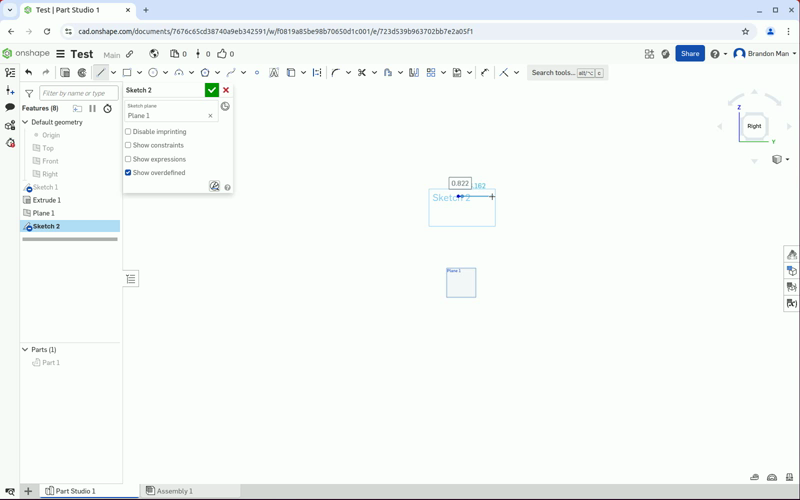
mouse_move(462, 191)
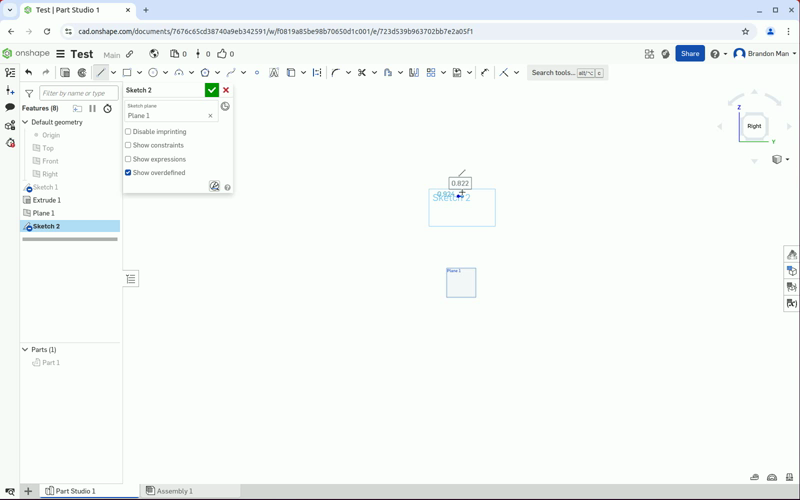
scroll(6)
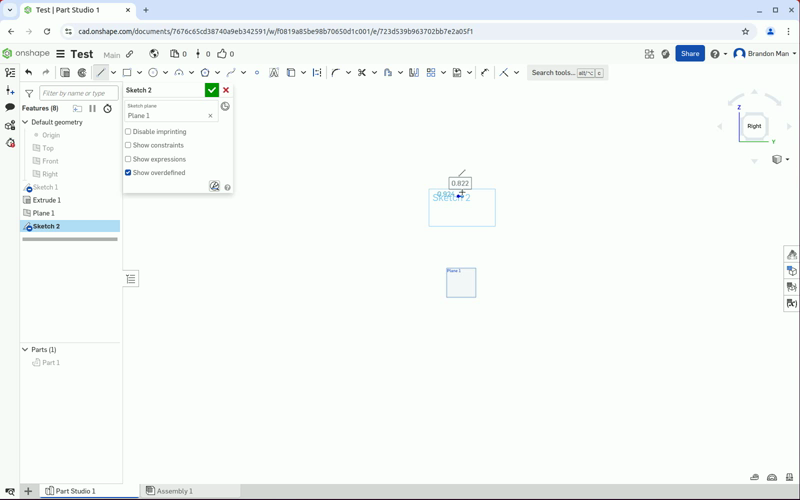
scroll(6)
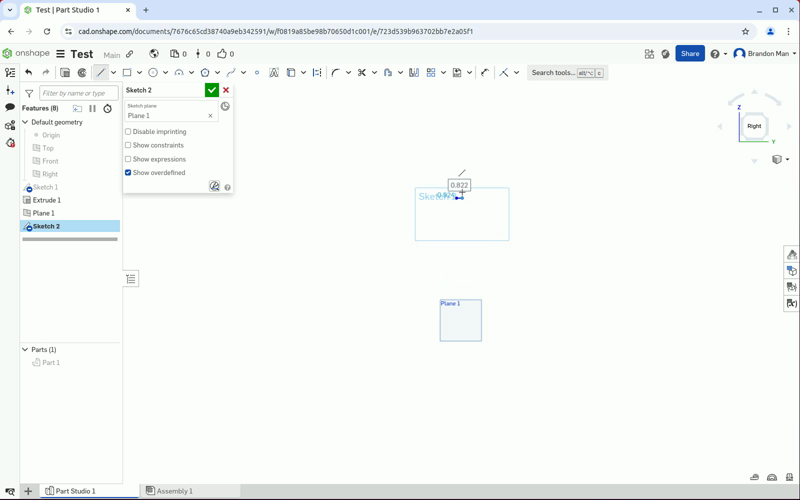
scroll(6)
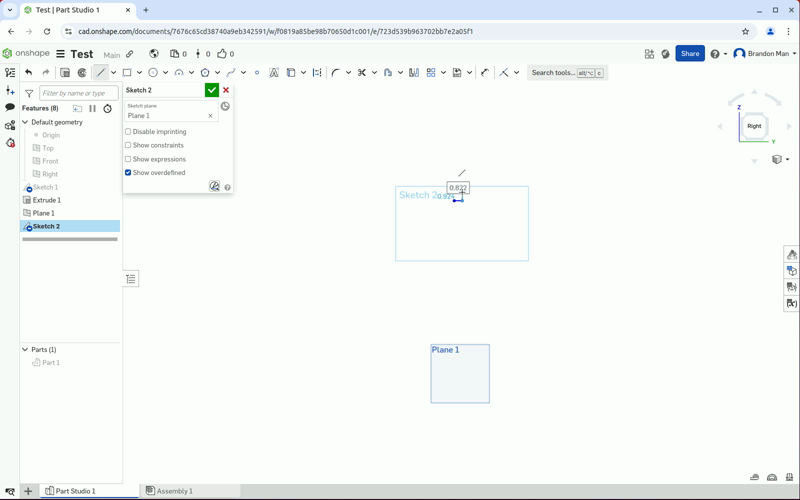
scroll(6)
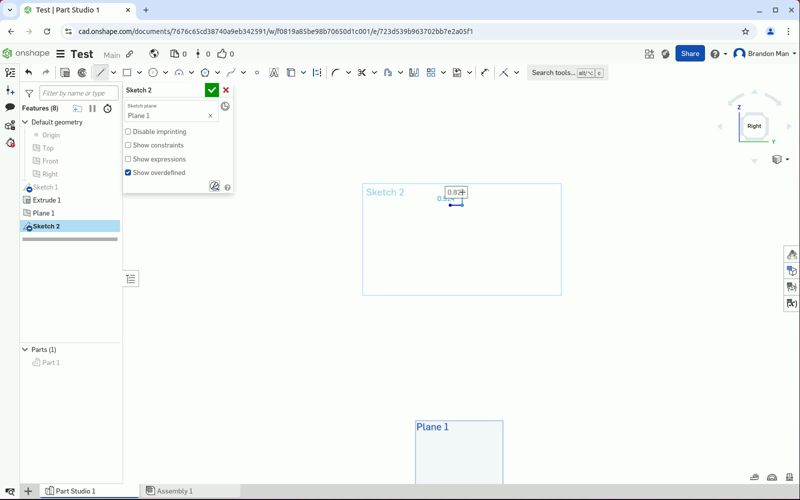
scroll(6)
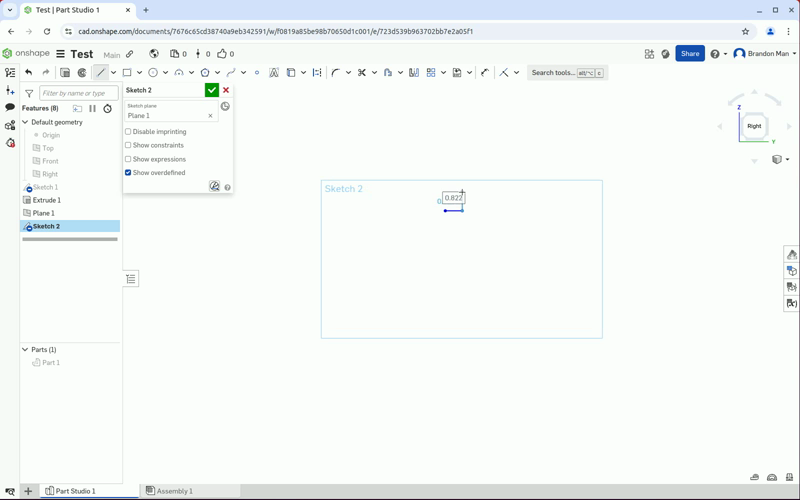
scroll(6)
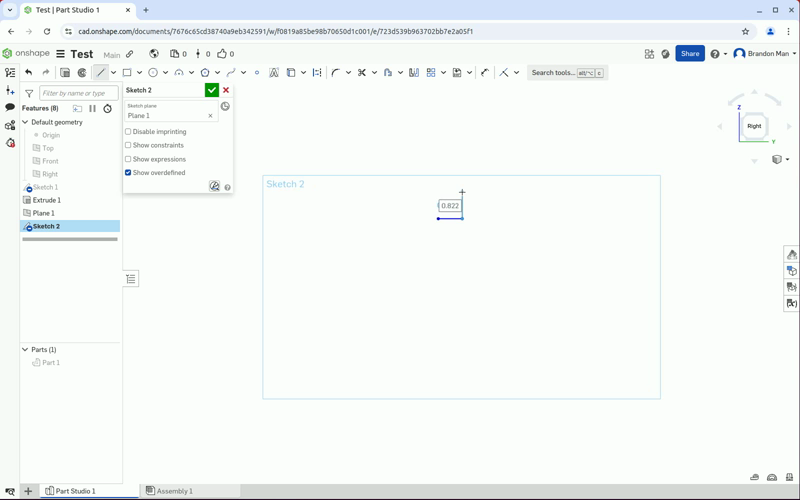
scroll(6)
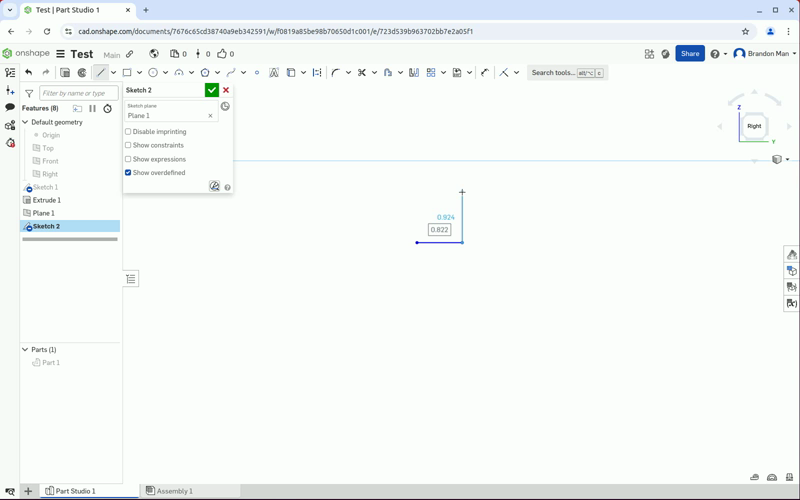
click(462, 191)
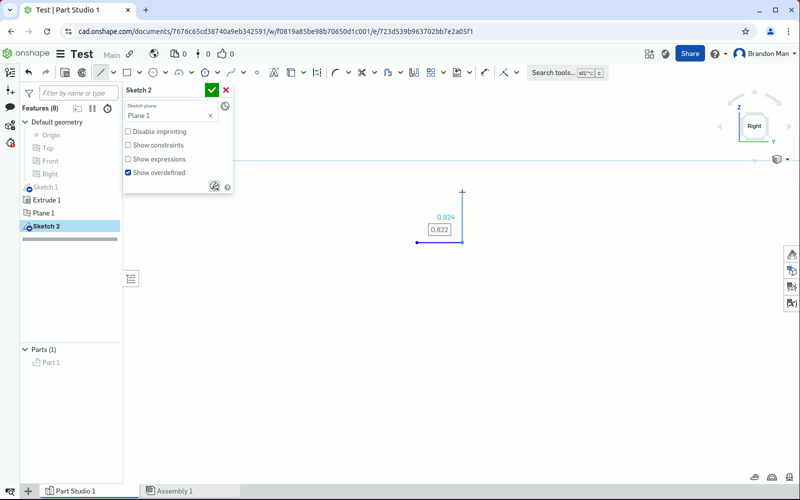
scroll(-6)
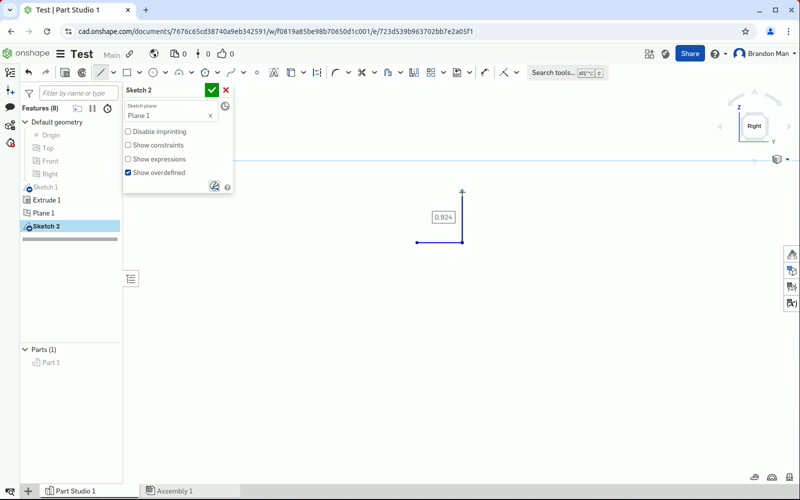
scroll(-6)
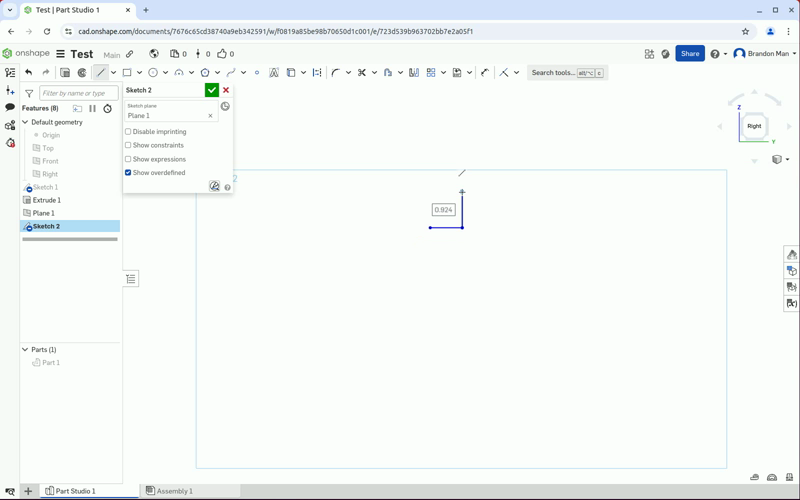
scroll(-6)
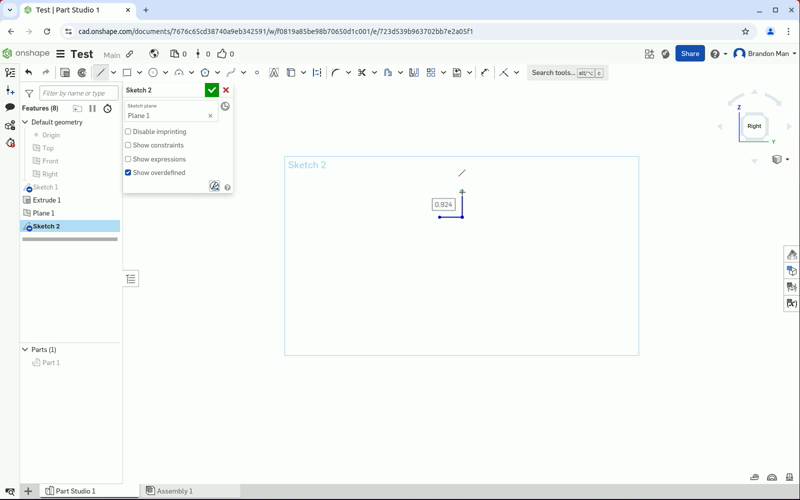
scroll(-6)
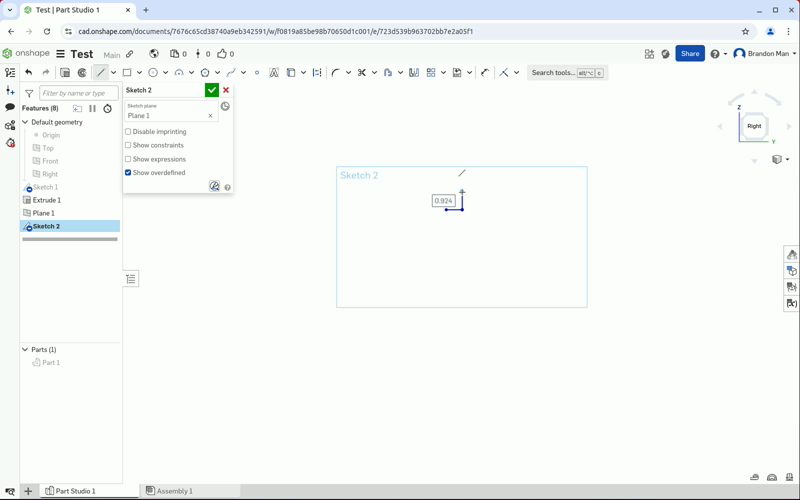
scroll(-6)
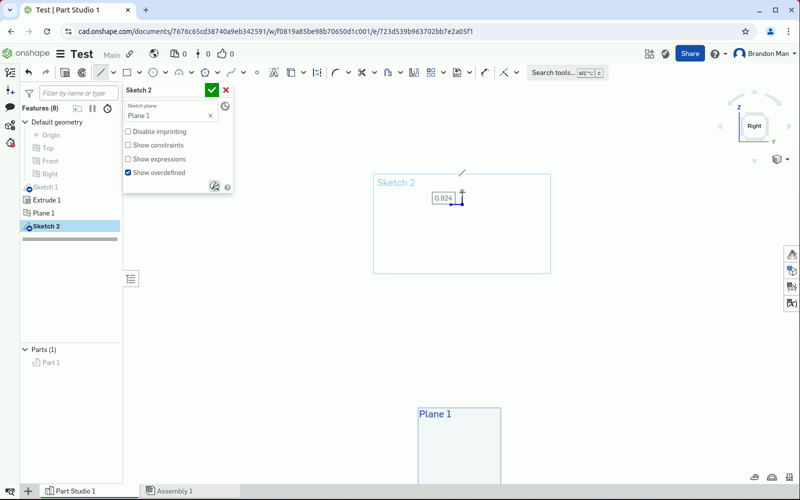
scroll(-6)
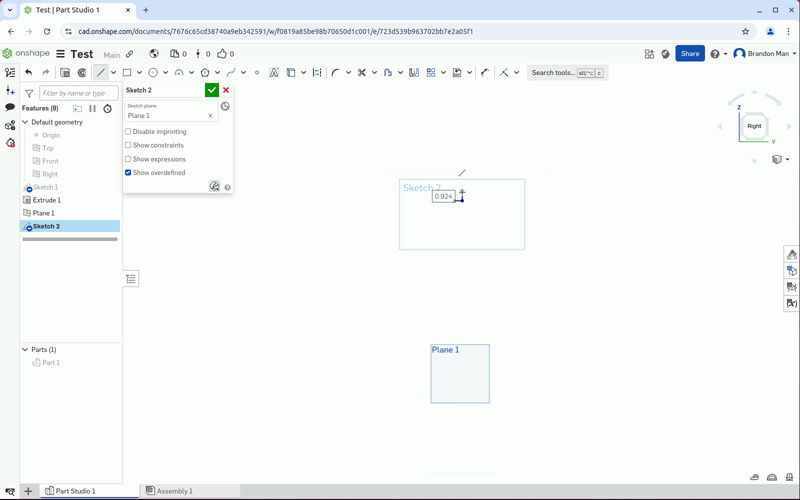
scroll(-6)
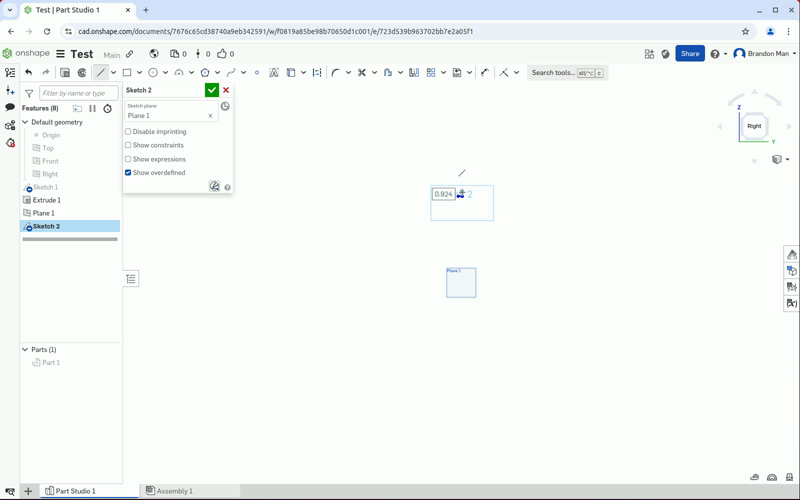
key_up(shift)
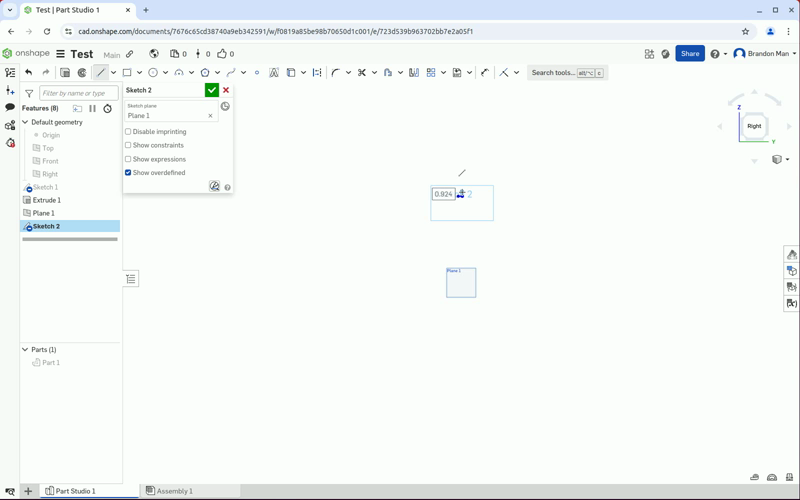
key_down(shift)
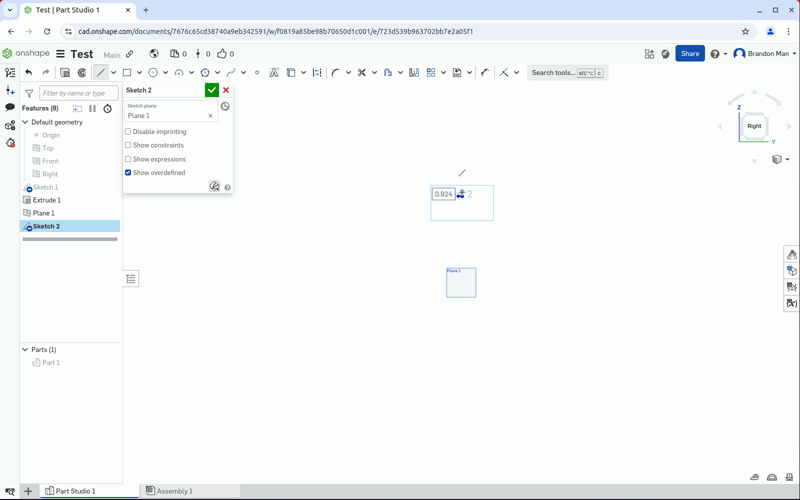
mouse_move(492, 191)
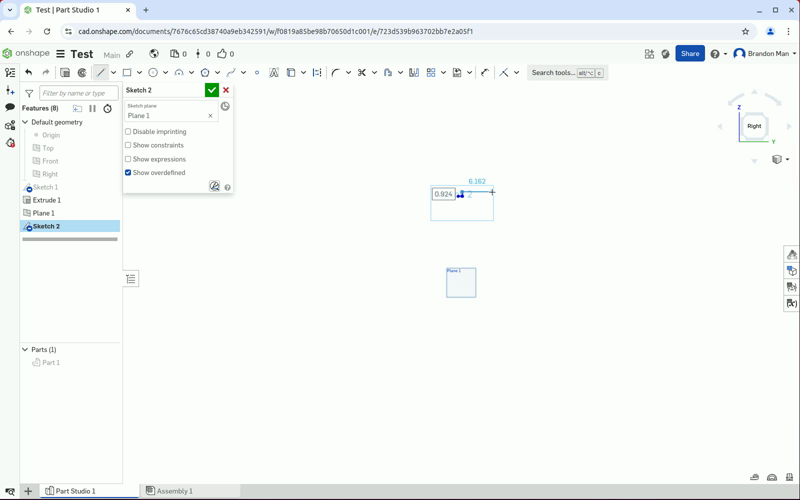
mouse_move(458, 191)
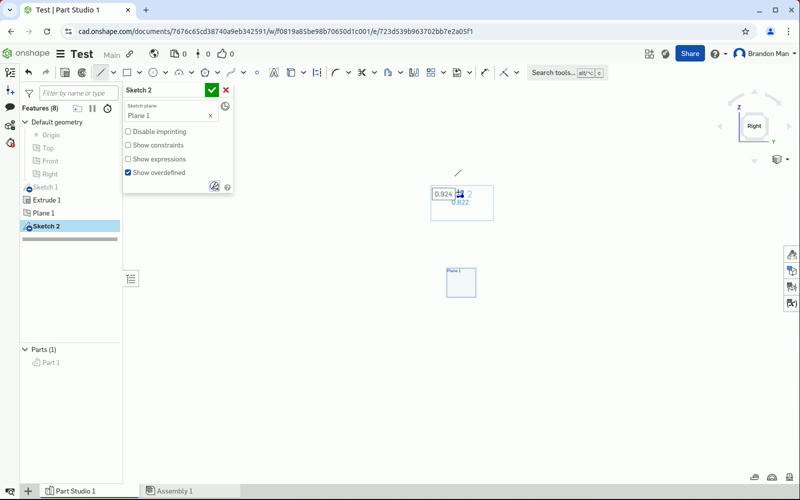
scroll(6)
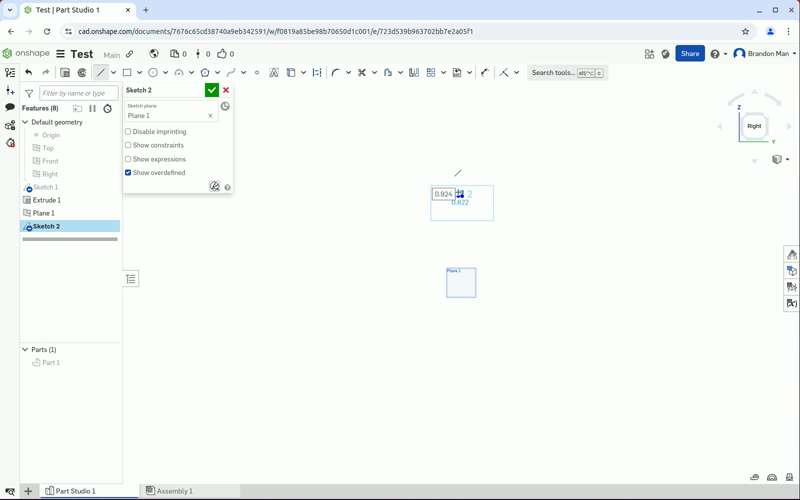
scroll(6)
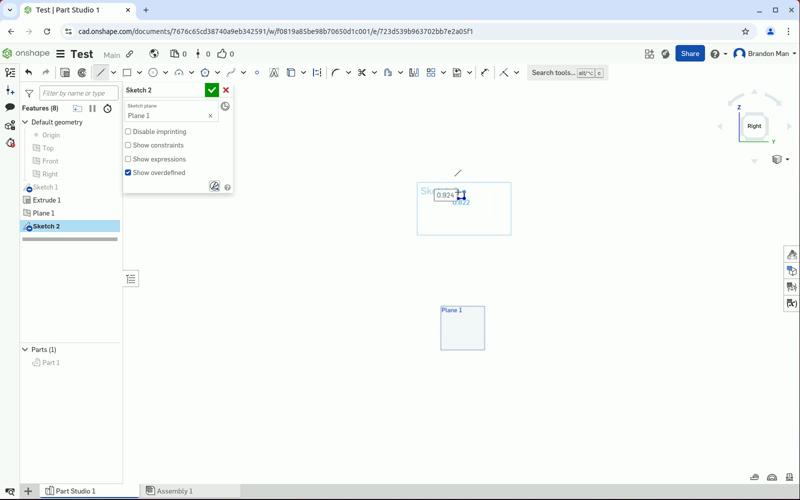
scroll(6)
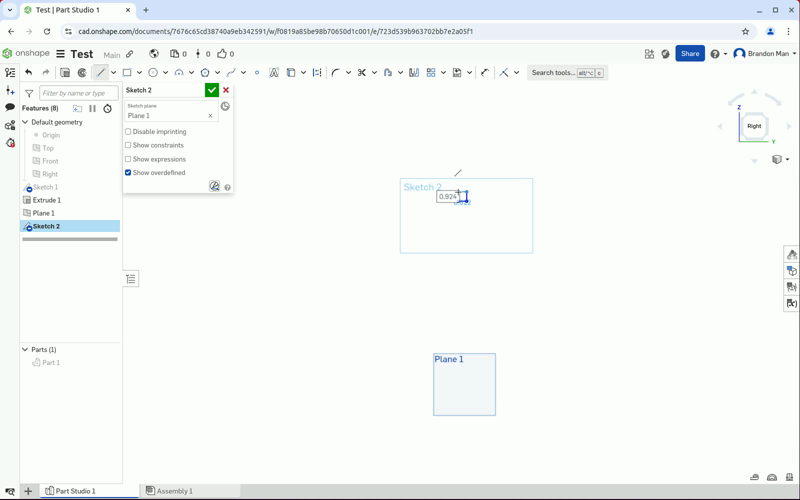
scroll(6)
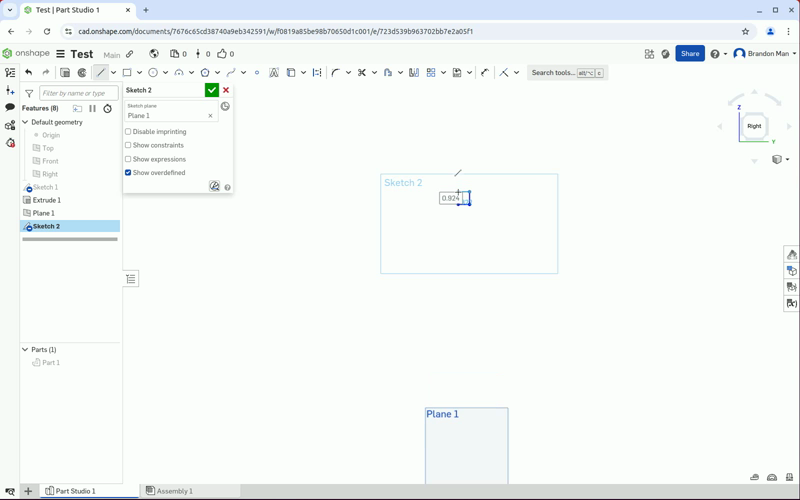
scroll(6)
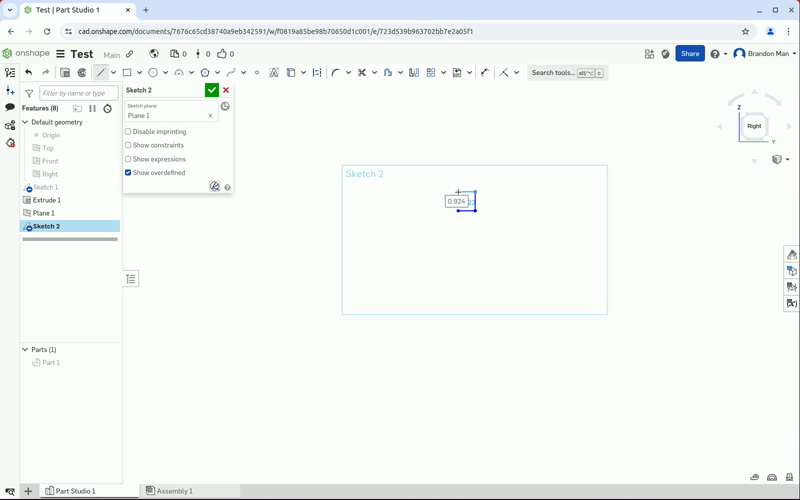
scroll(6)
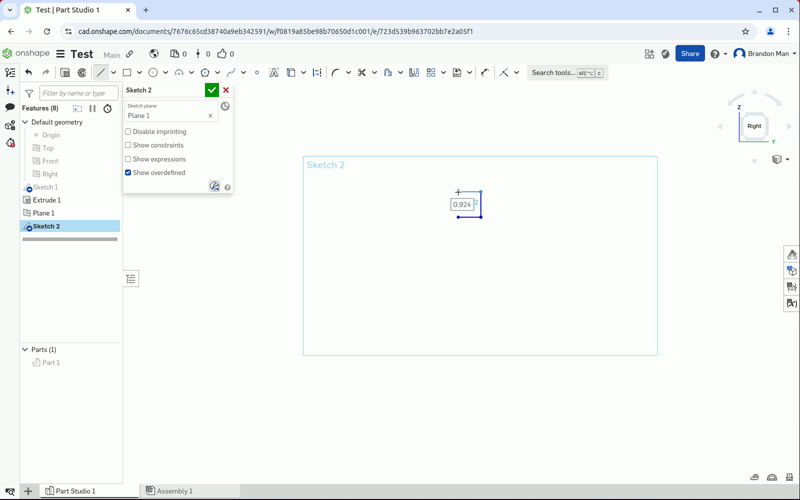
scroll(6)
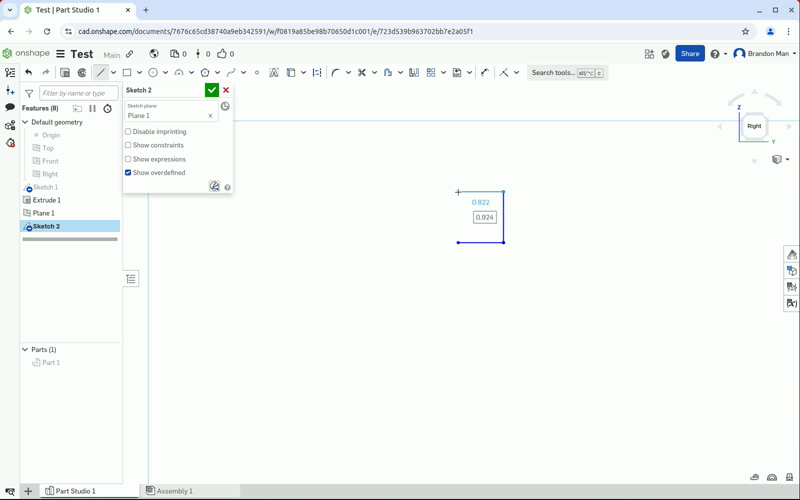
click(458, 191)
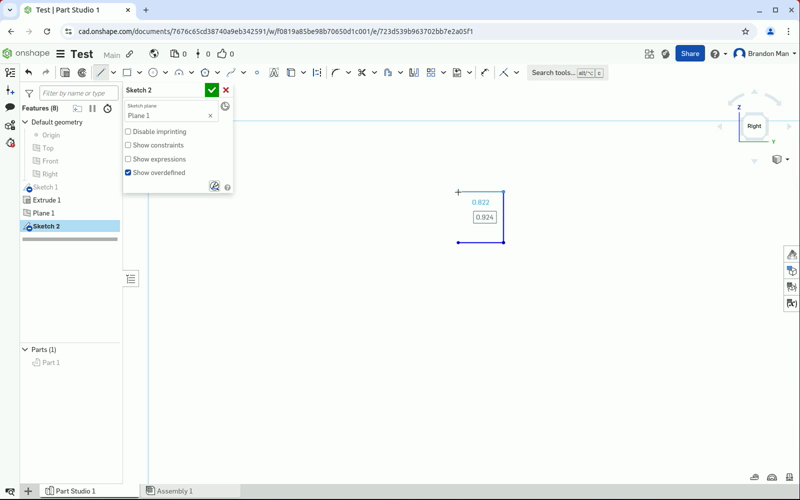
scroll(-6)
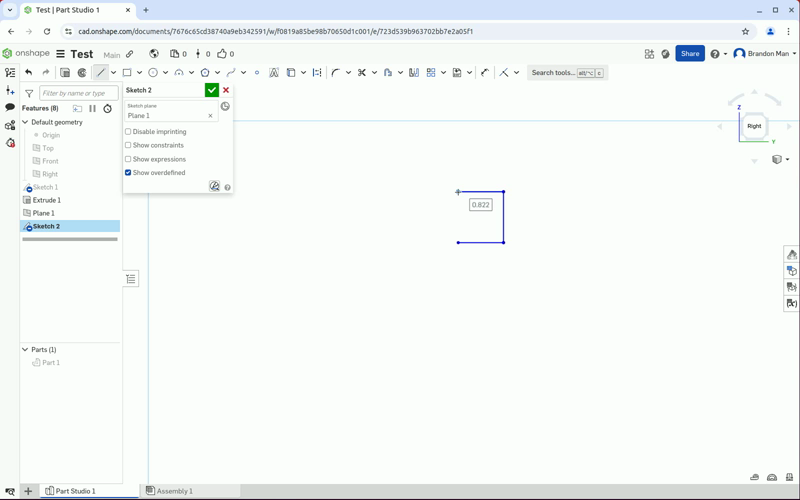
scroll(-6)
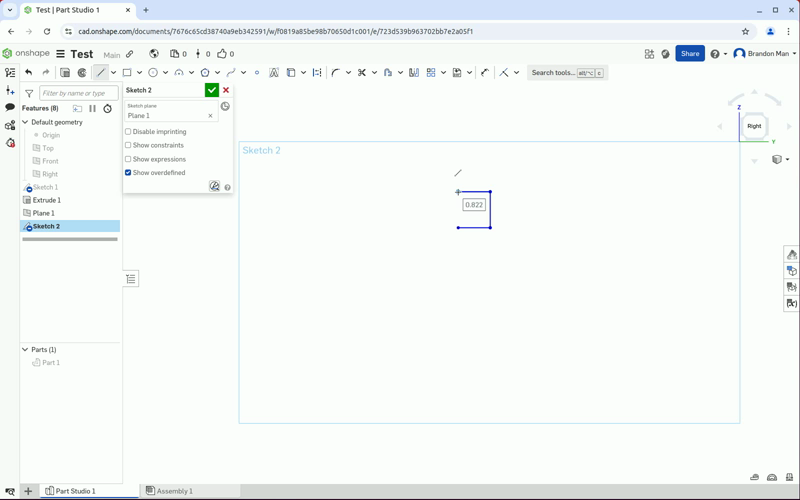
scroll(-6)
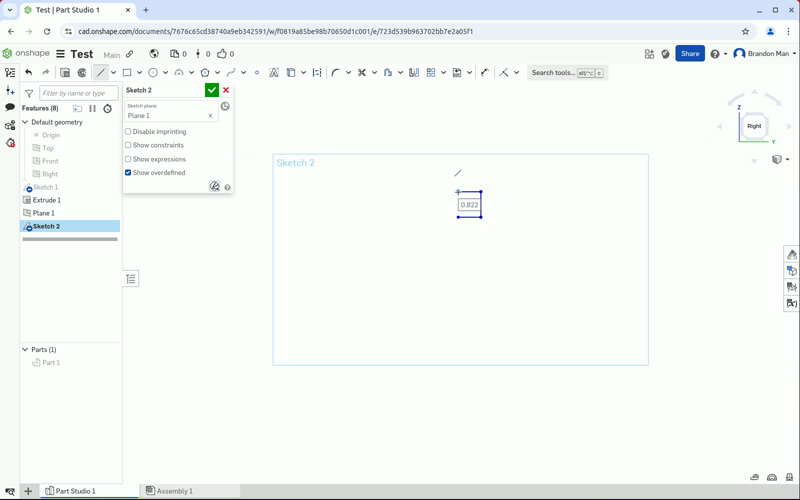
scroll(-6)
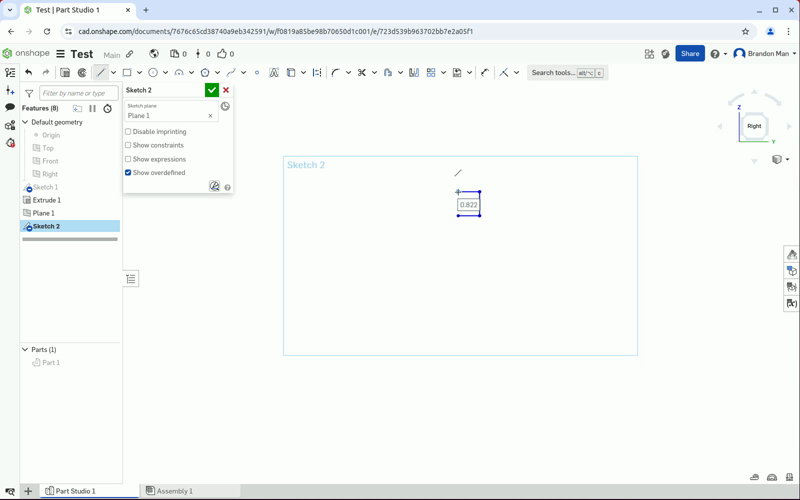
scroll(-6)
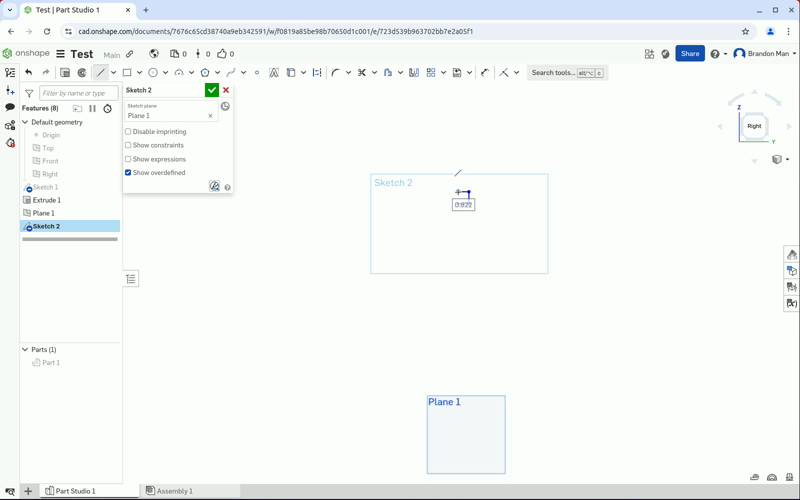
scroll(-6)
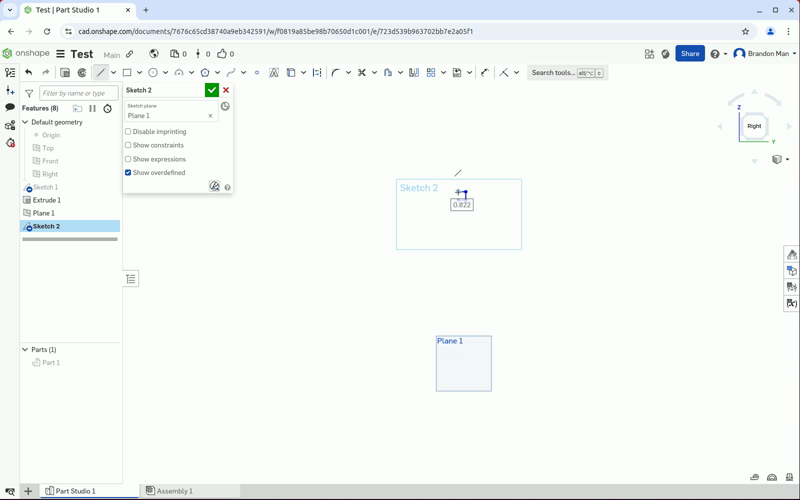
scroll(-6)
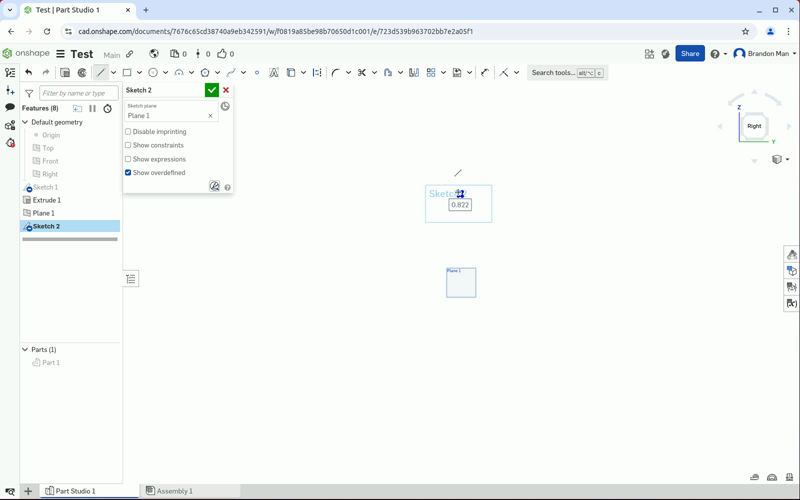
key_up(shift)
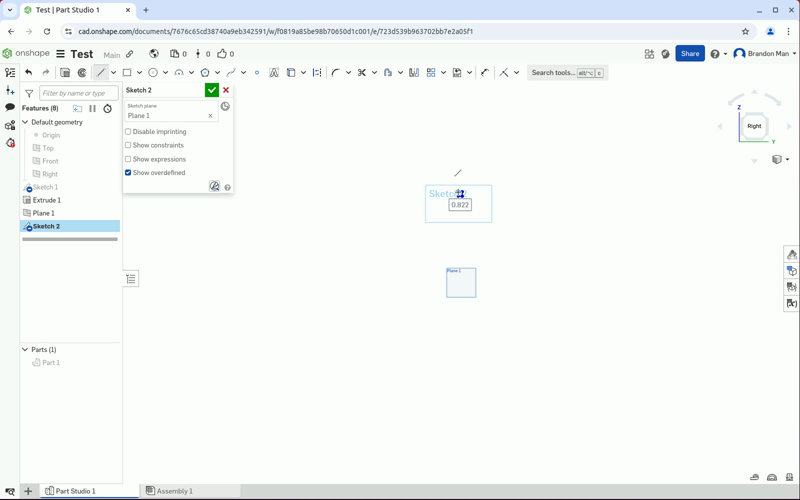
mouse_move(488, 191)
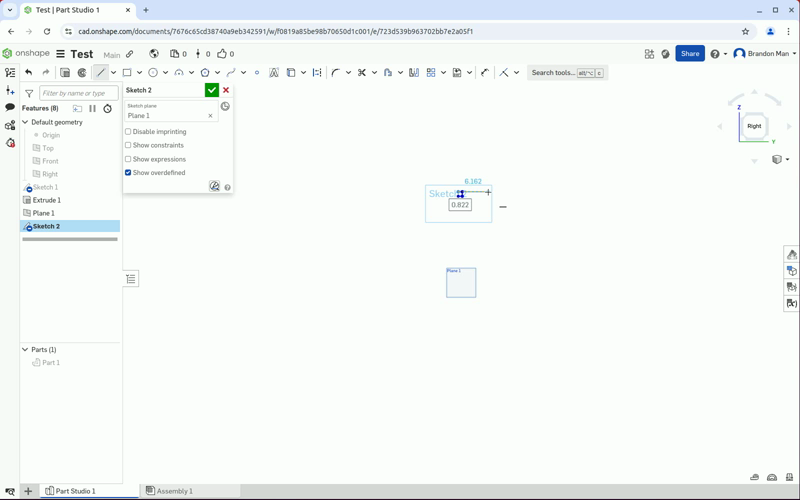
key_down(shift)
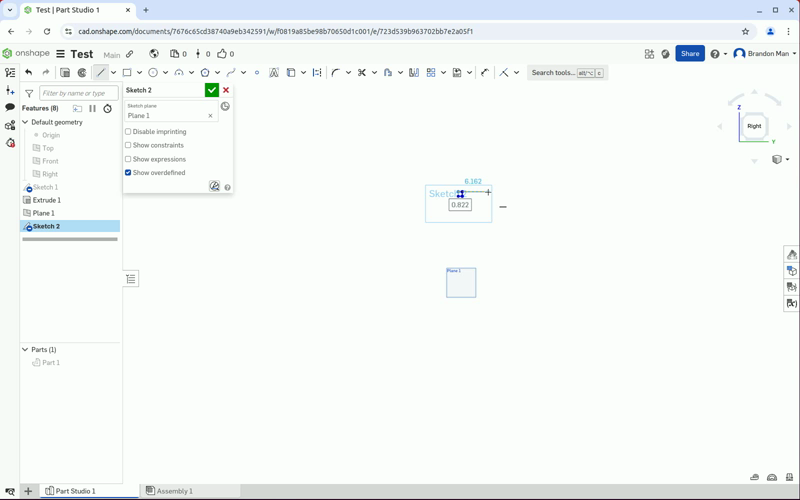
mouse_move(458, 196)
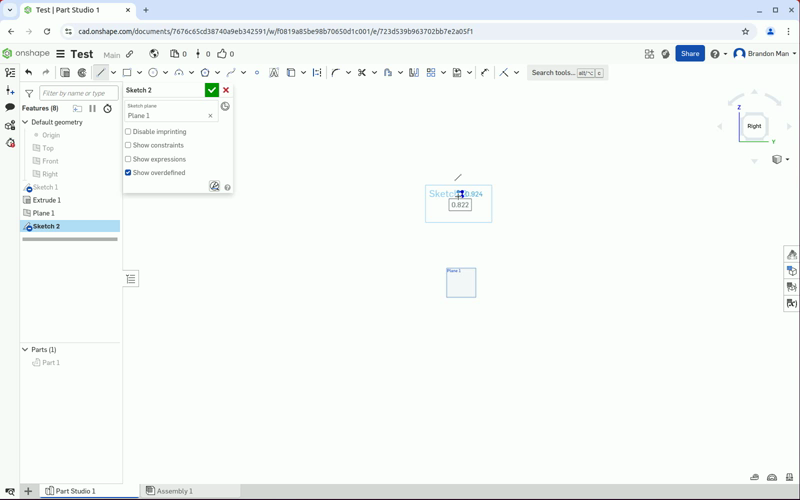
scroll(6)
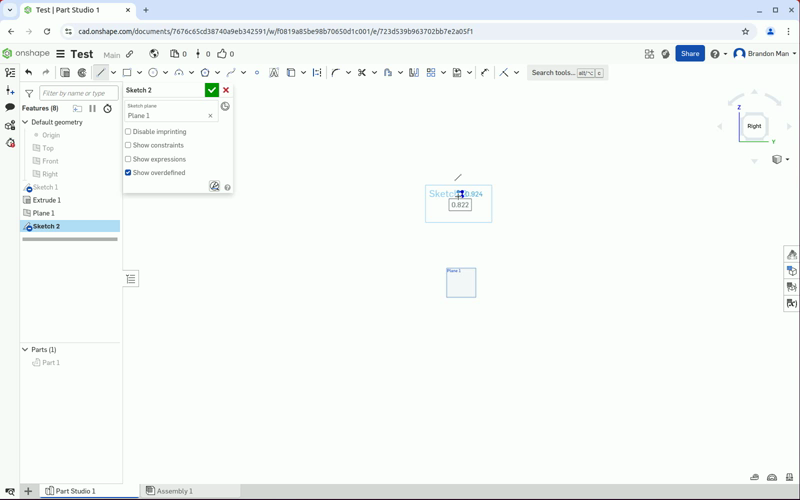
scroll(6)
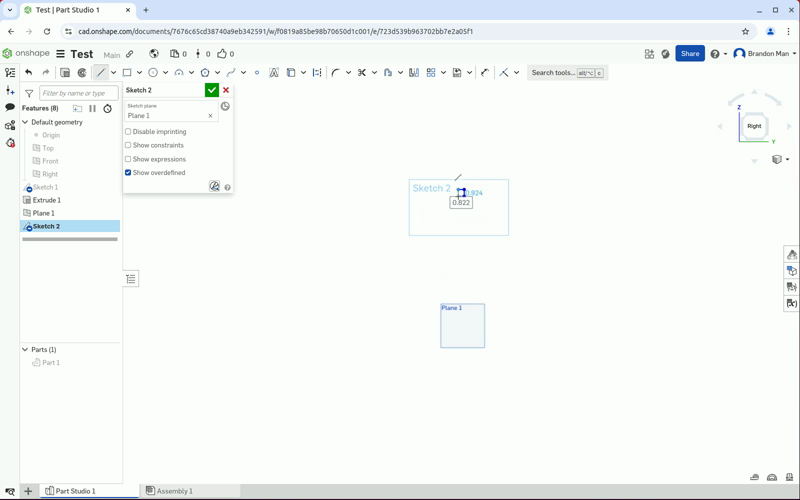
scroll(6)
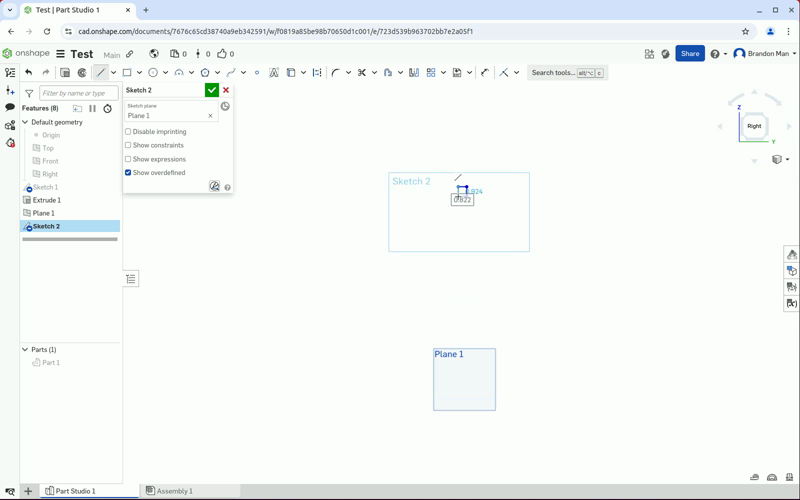
scroll(6)
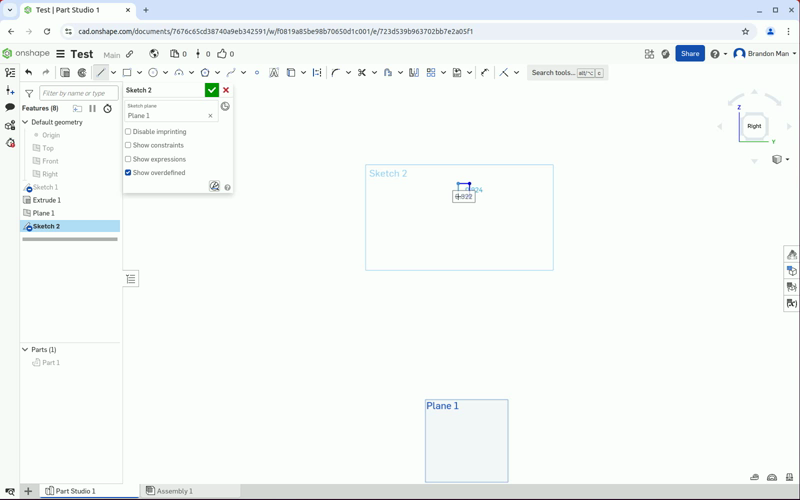
scroll(6)
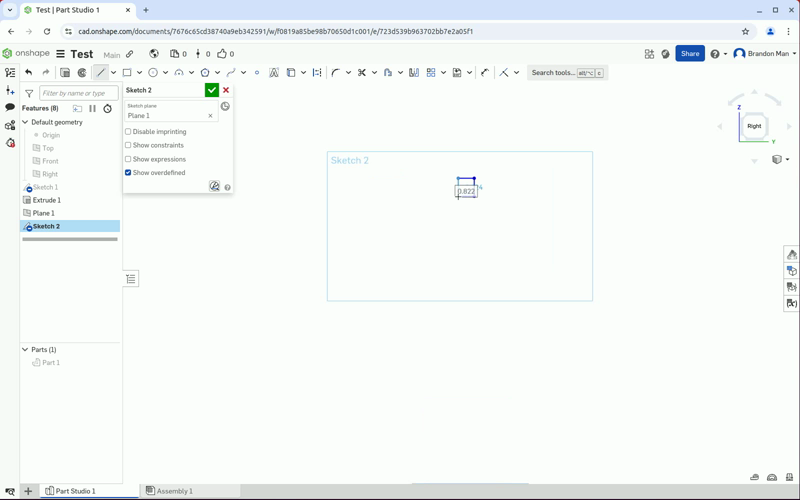
scroll(6)
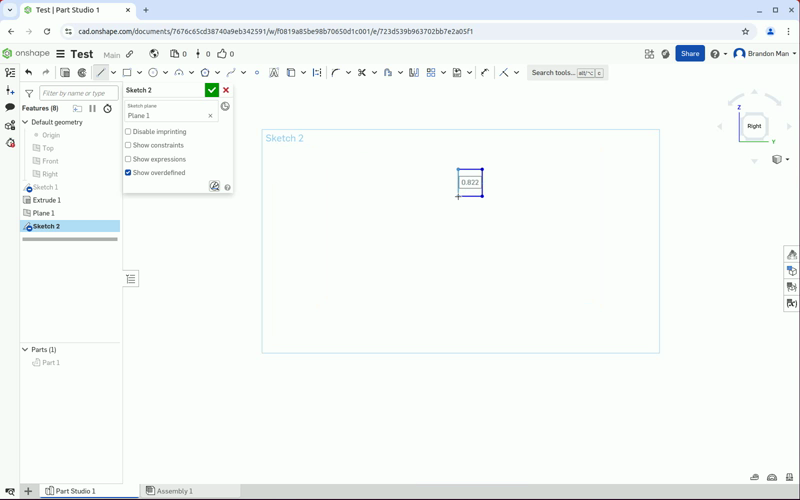
scroll(6)
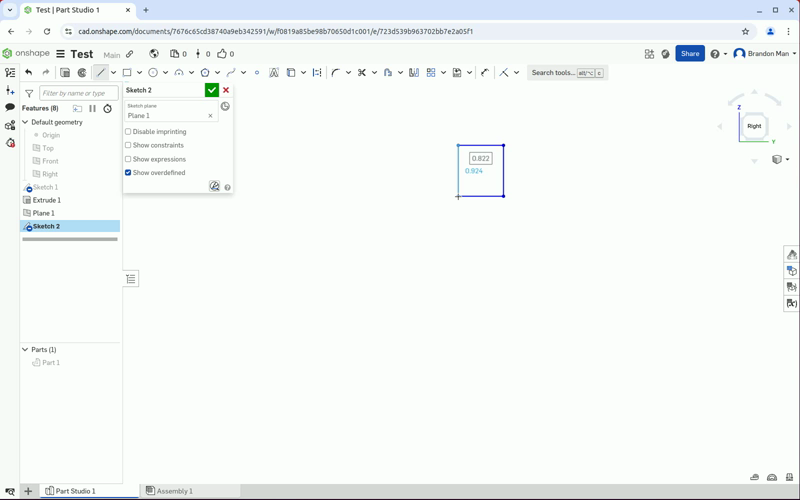
key_up(shift)
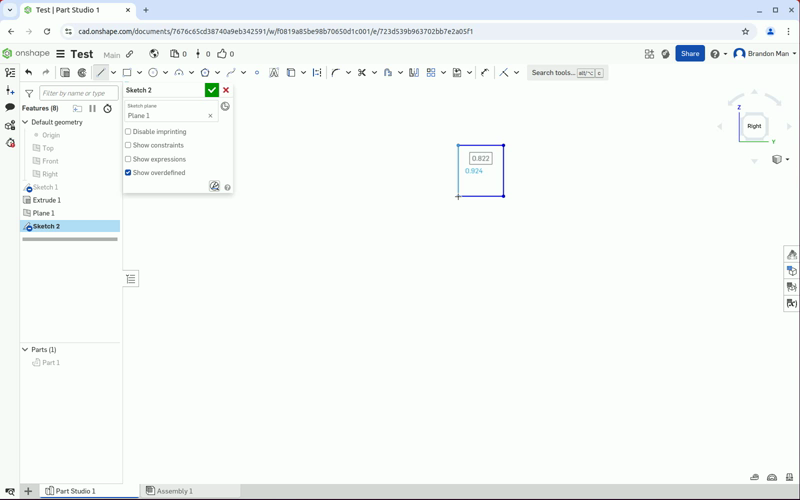
click(458, 196)
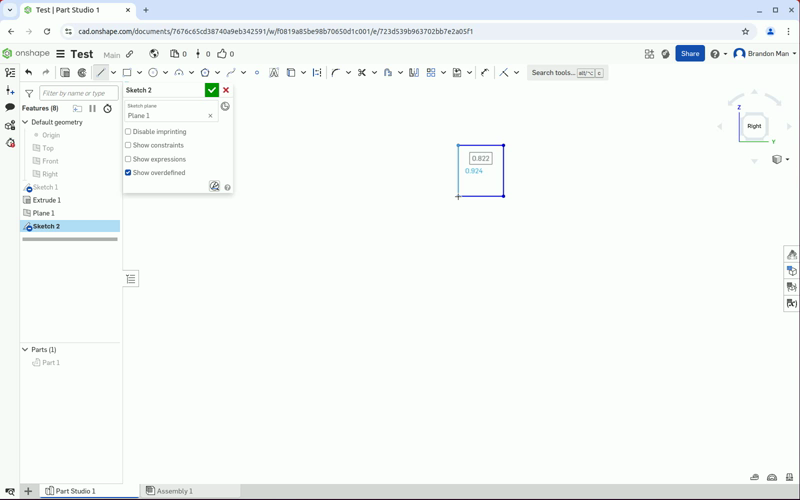
scroll(-6)
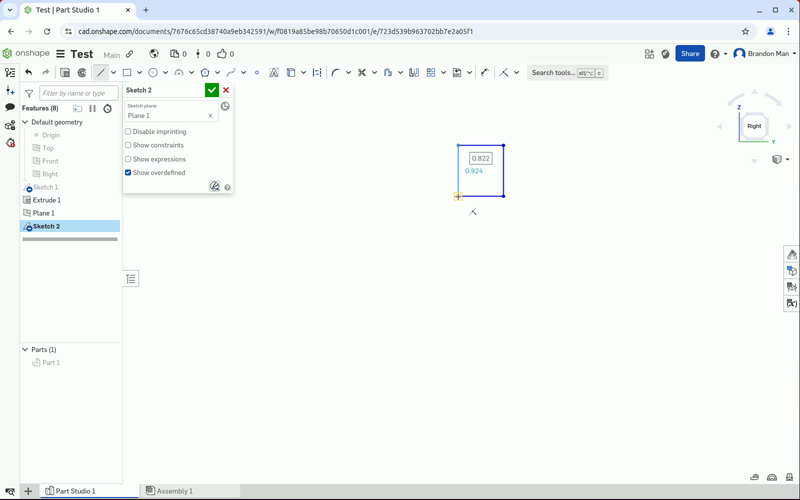
scroll(-6)
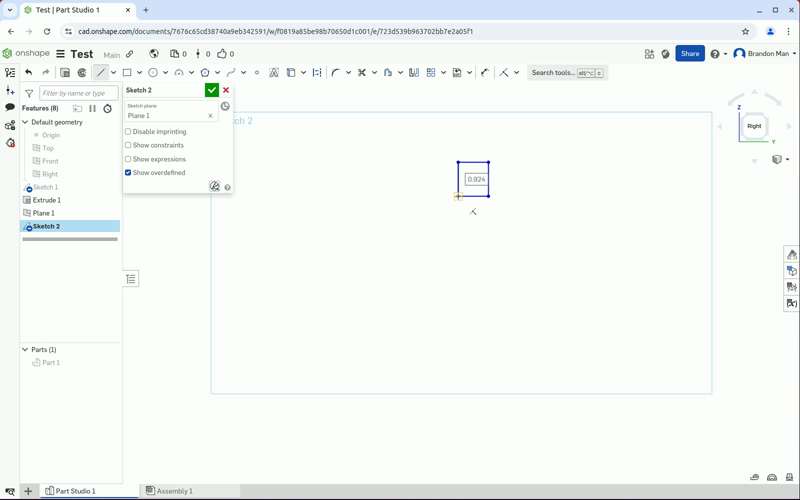
scroll(-6)
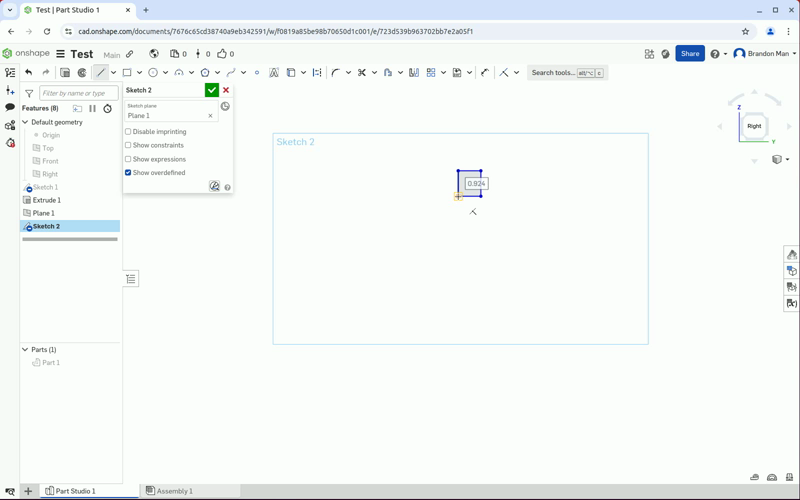
scroll(-6)
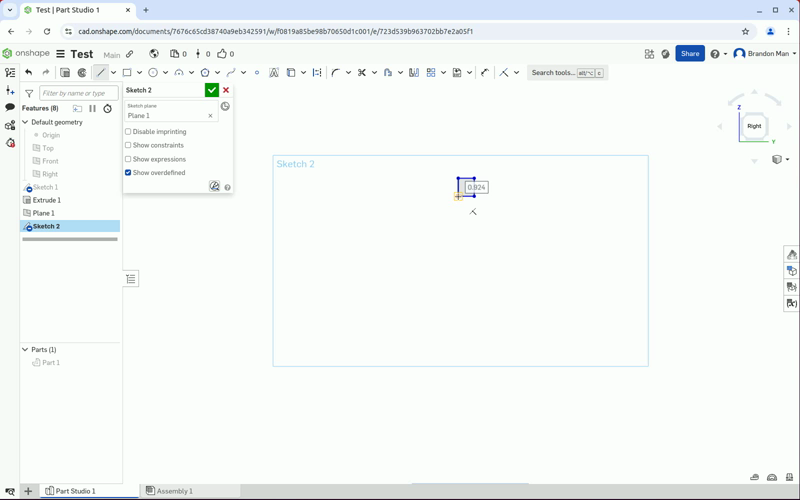
scroll(-6)
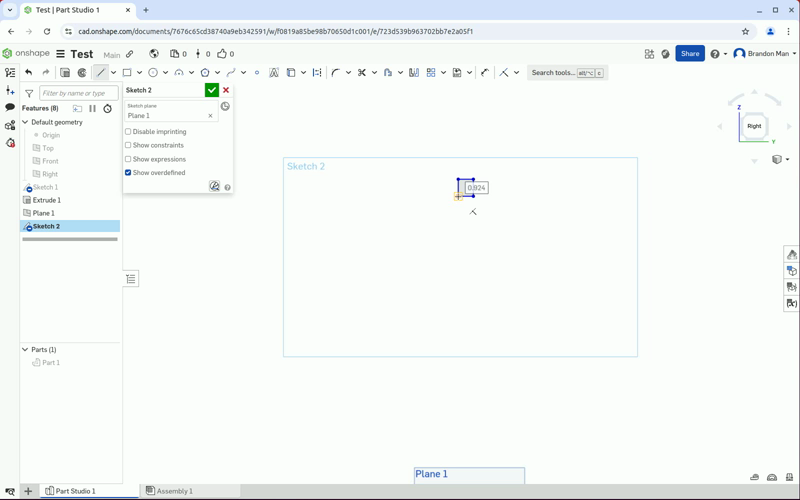
scroll(-6)
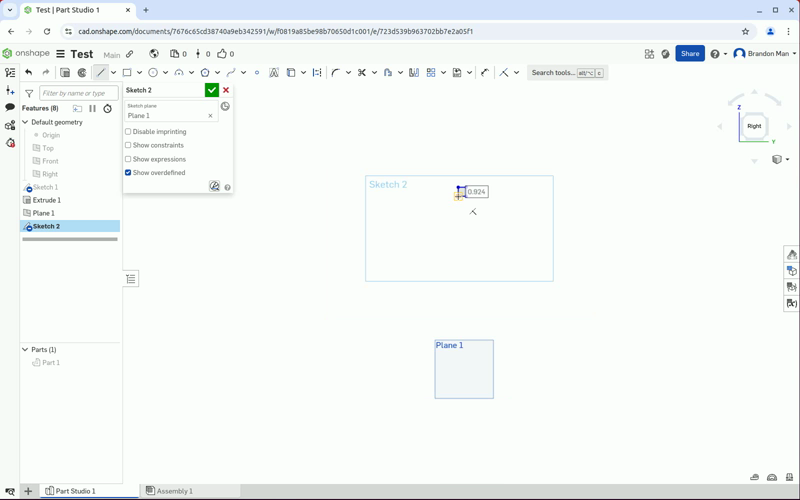
scroll(-6)
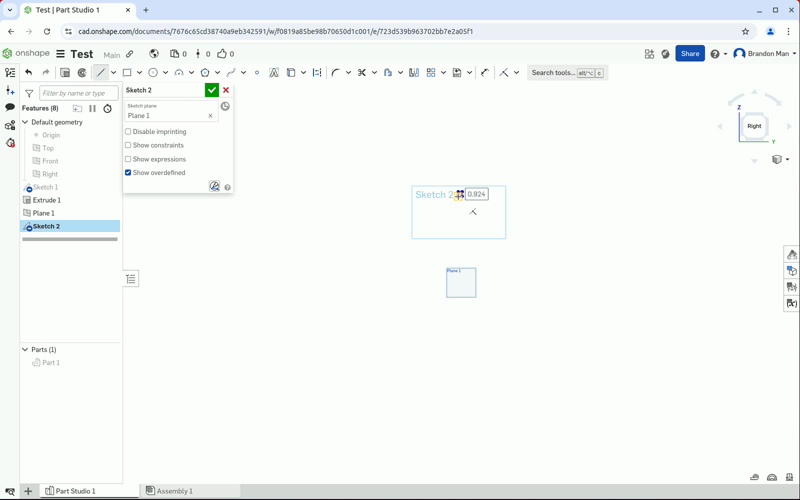
key(esc)
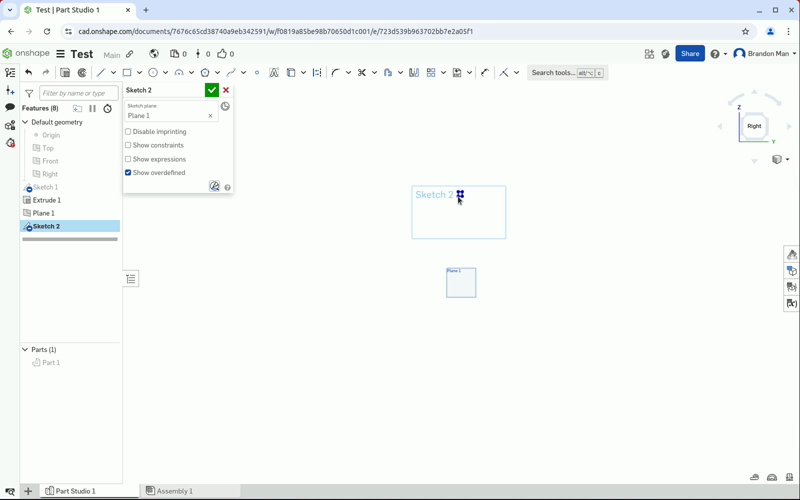
mouse_move(459, 195)
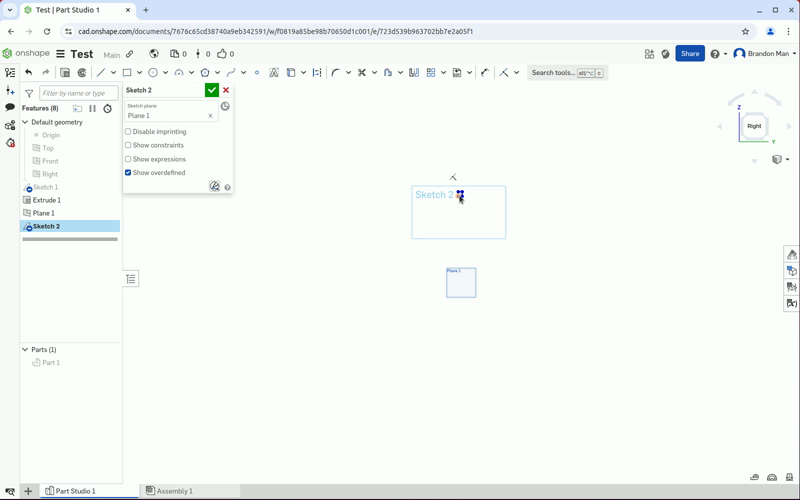
scroll(6)
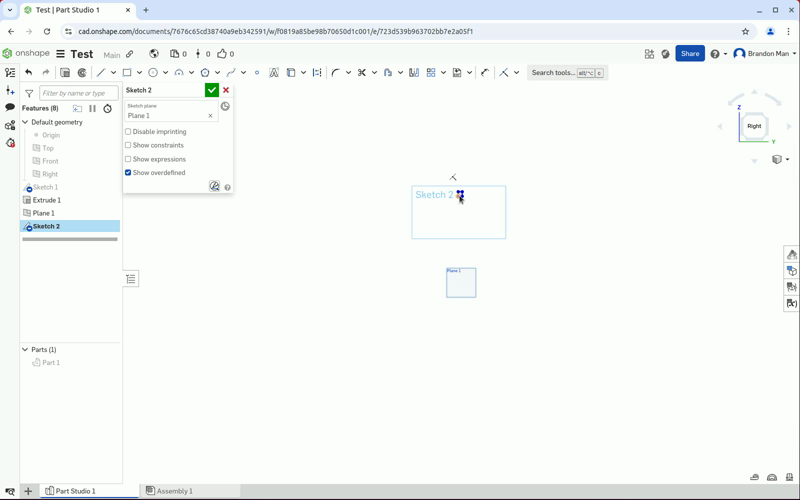
scroll(6)
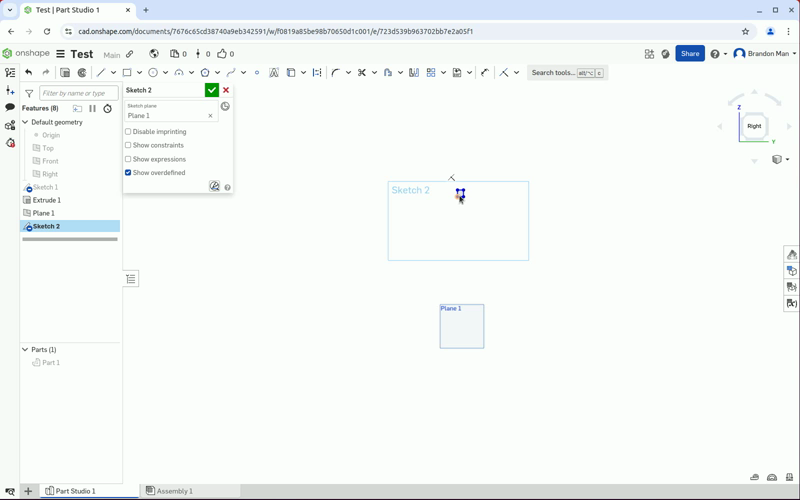
scroll(6)
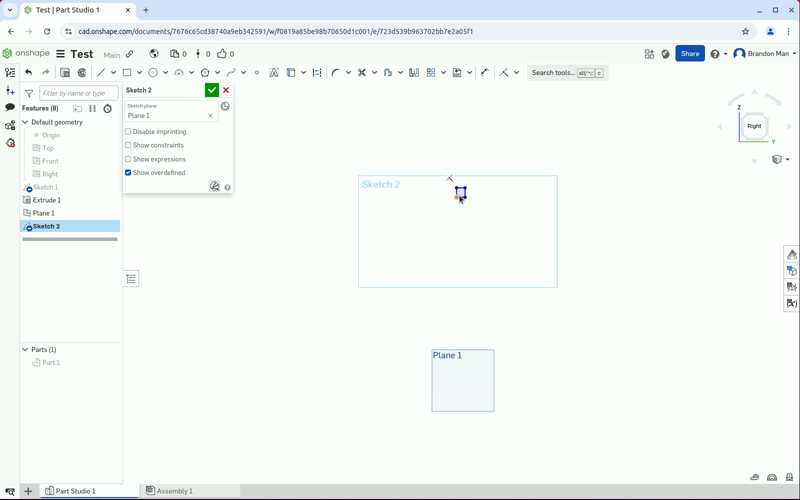
scroll(6)
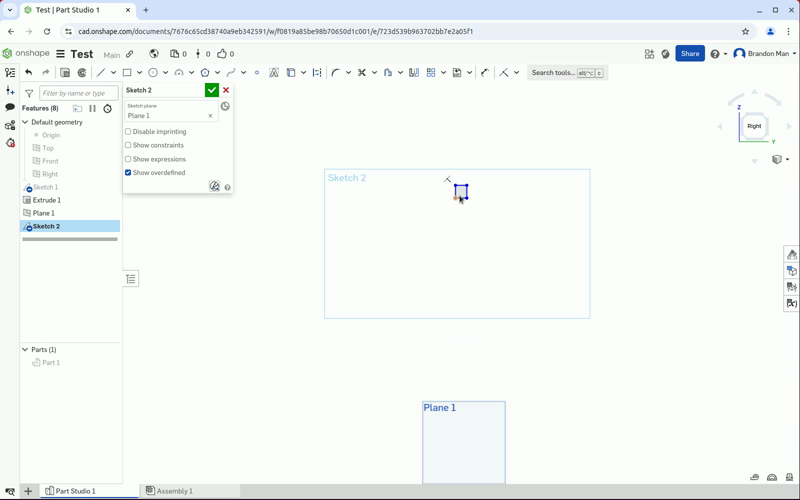
scroll(6)
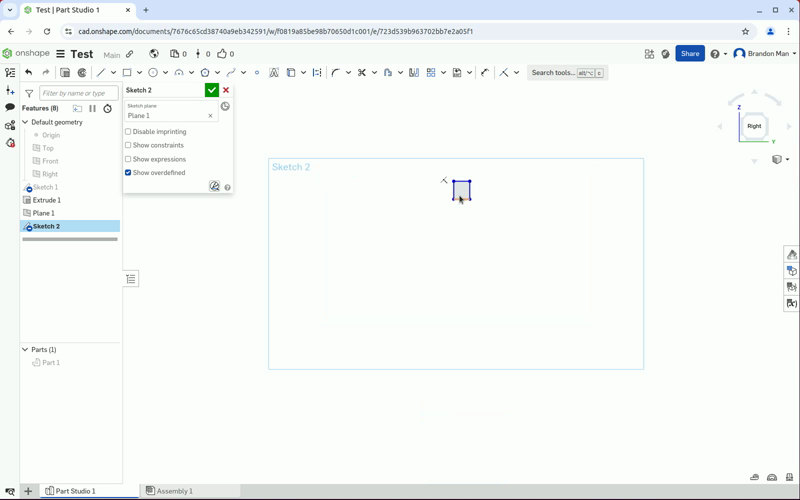
scroll(6)
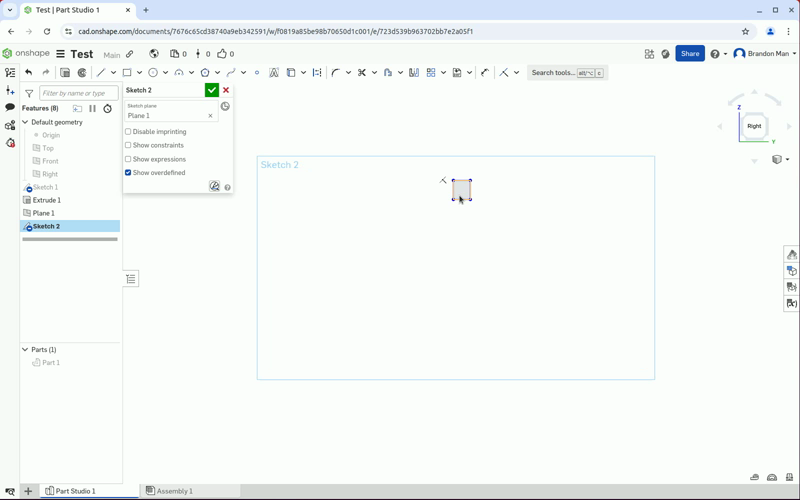
scroll(6)
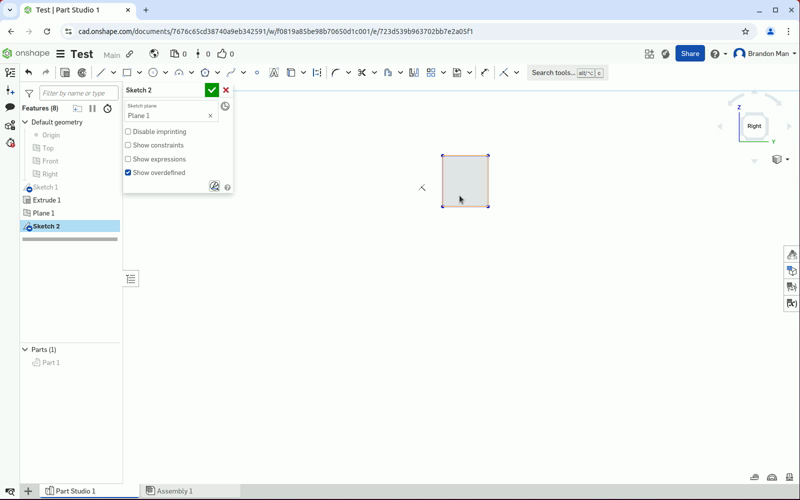
click(459, 195)
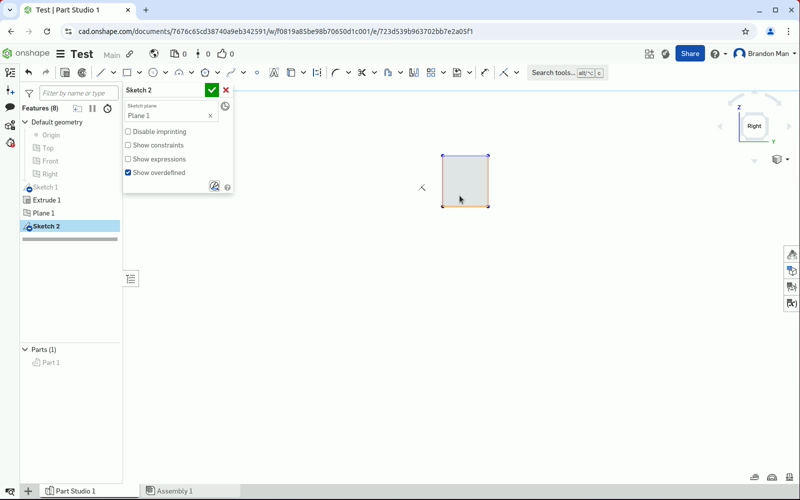
scroll(-6)
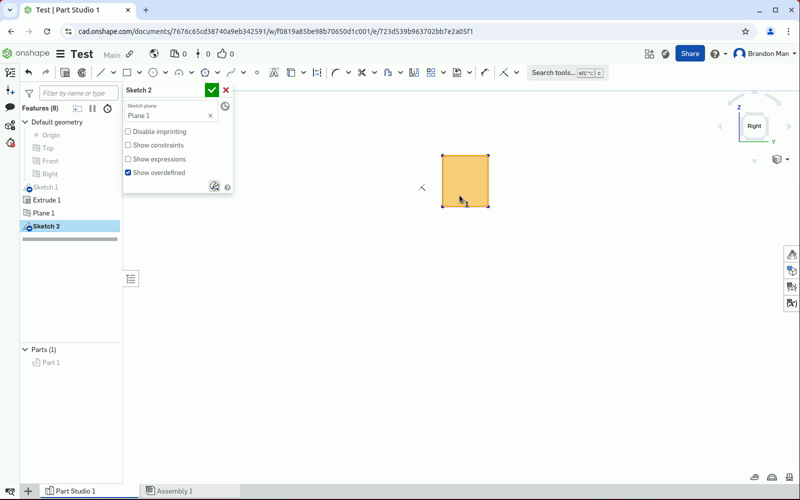
scroll(-6)
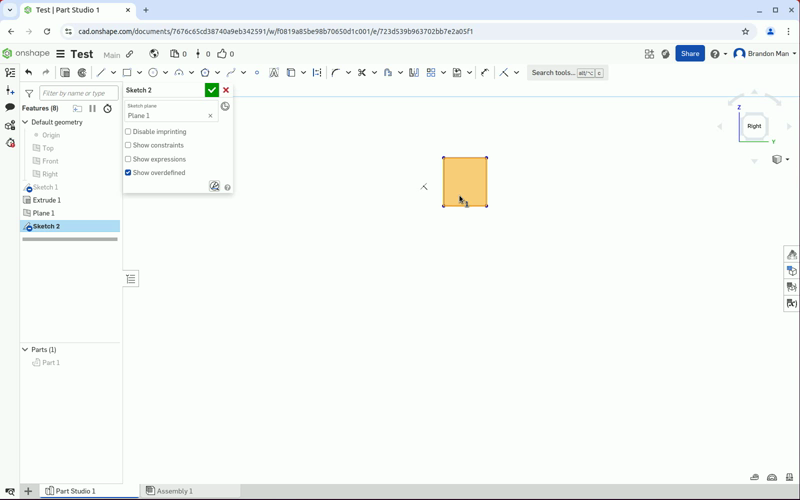
scroll(-6)
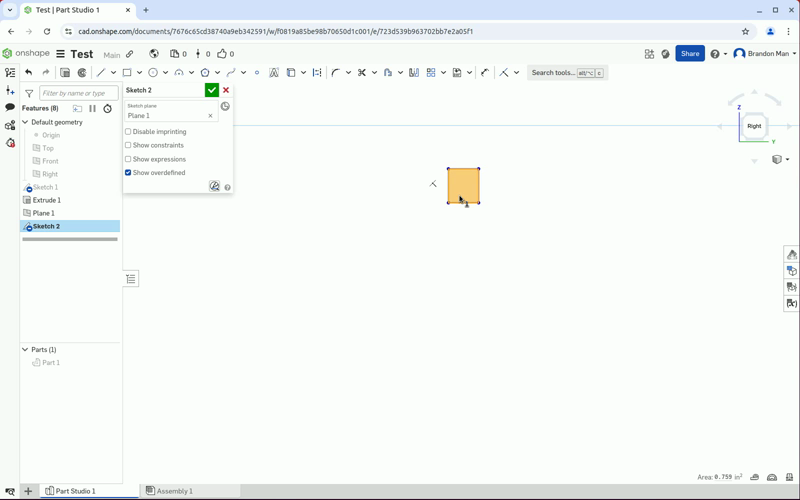
scroll(-6)
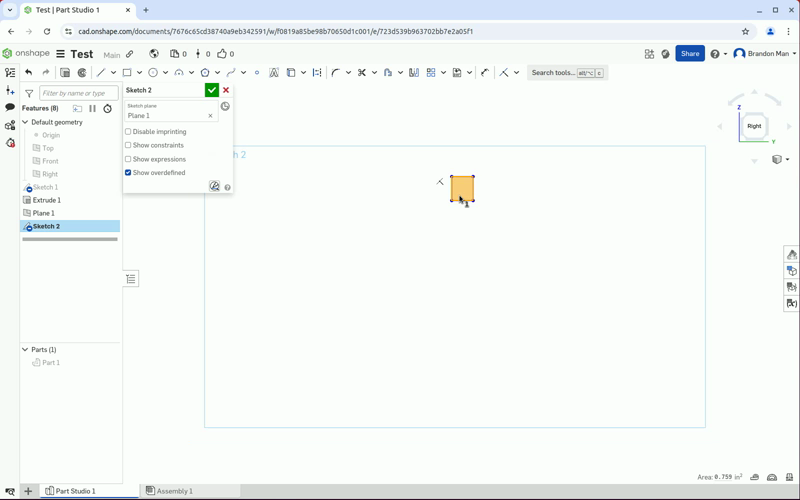
scroll(-6)
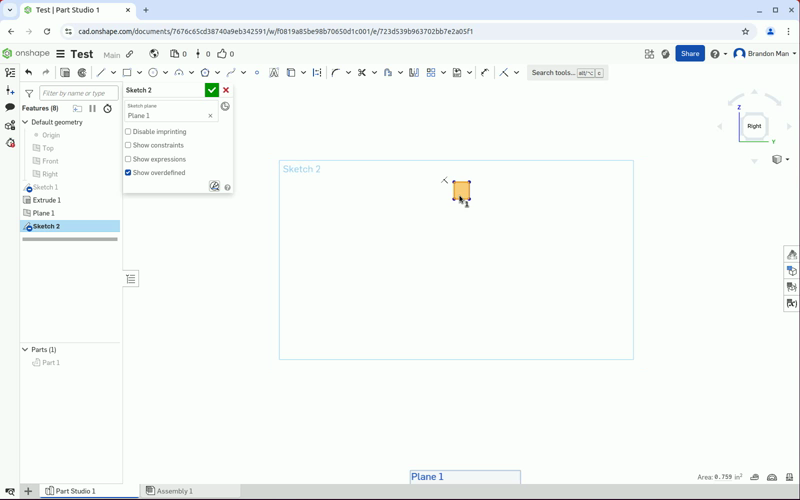
scroll(-6)
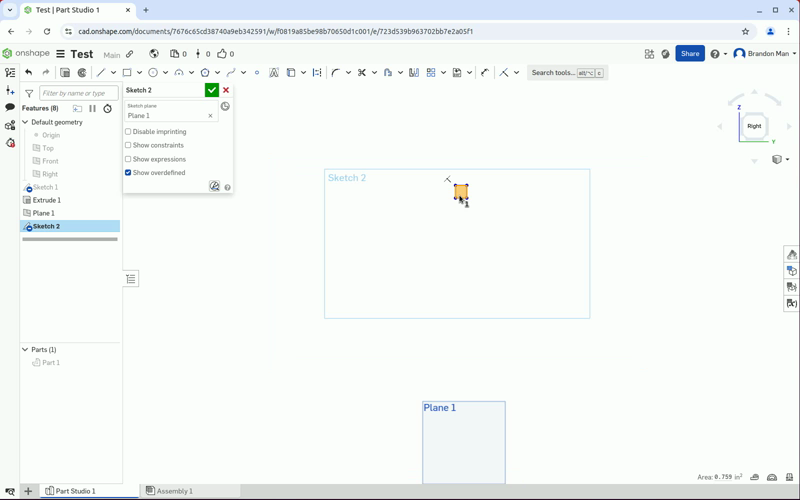
scroll(-6)
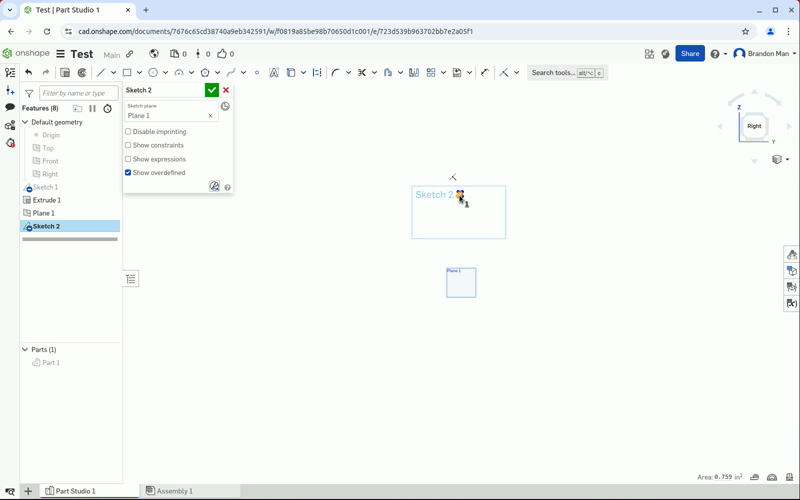
mouse_move(73, 352)
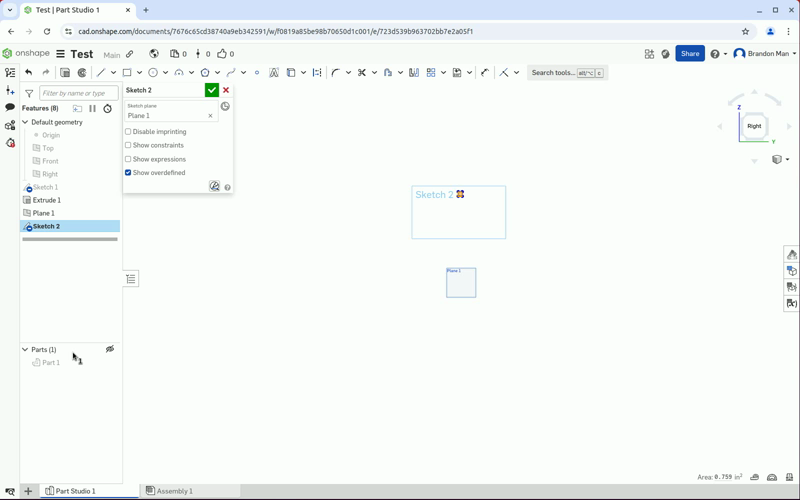
key(shift+y)
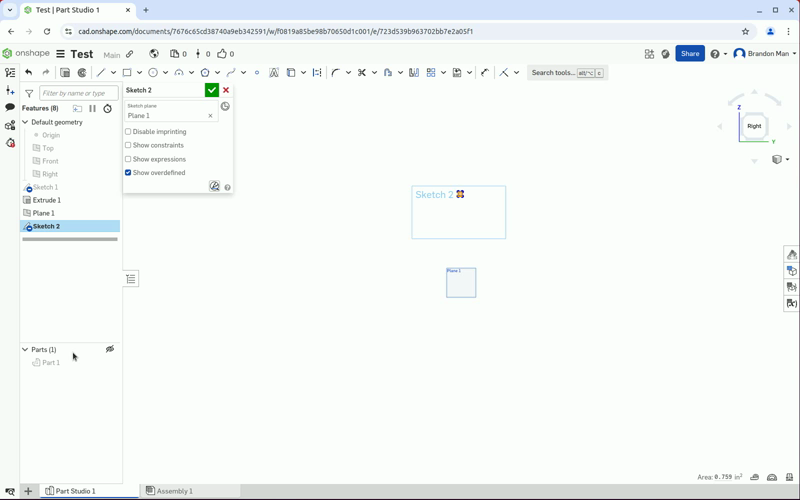
key(shift+e)
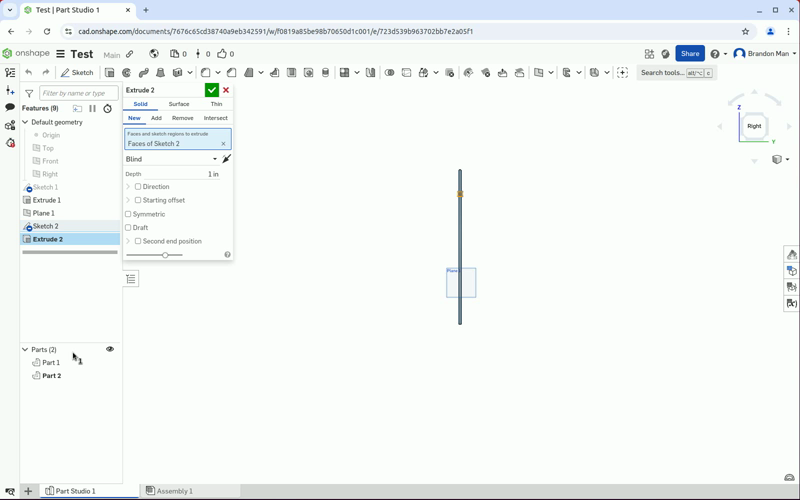
mouse_move(143, 106)
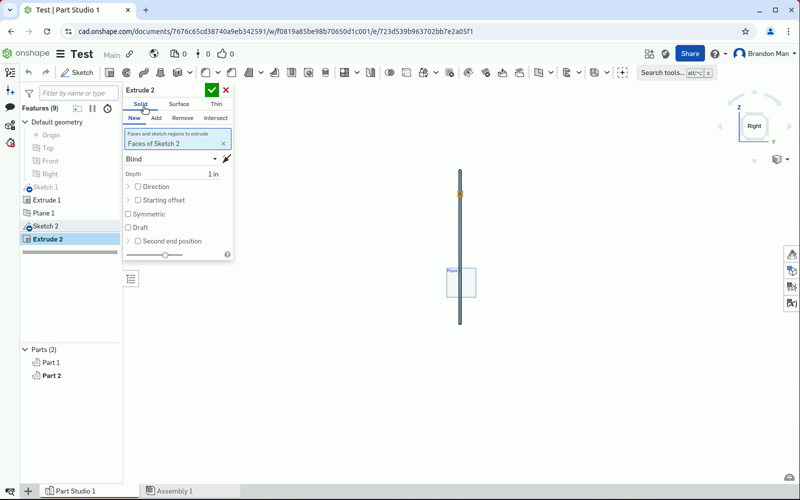
click(143, 106)
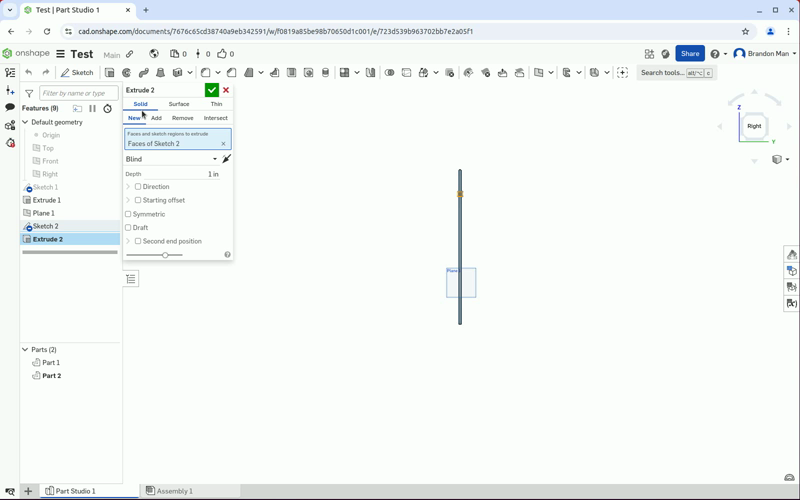
mouse_move(137, 120)
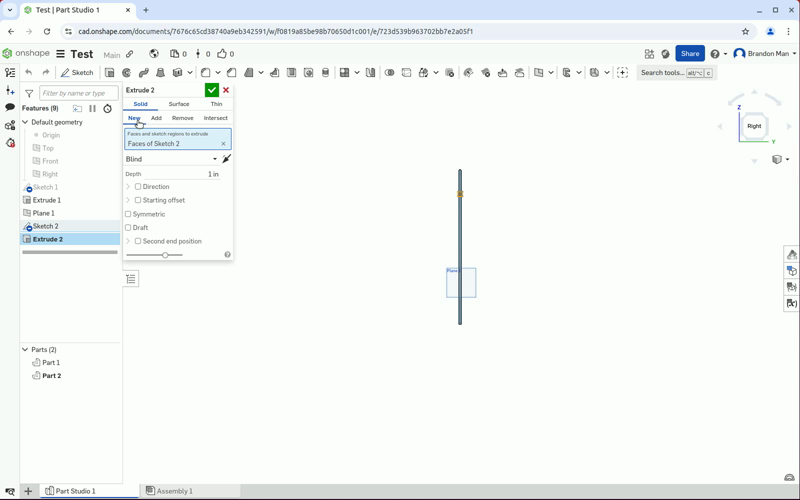
click(137, 120)
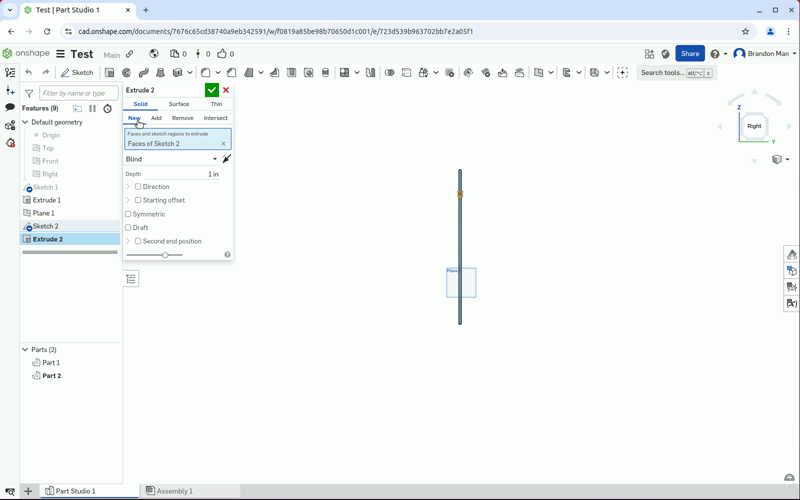
key(tab, 4)
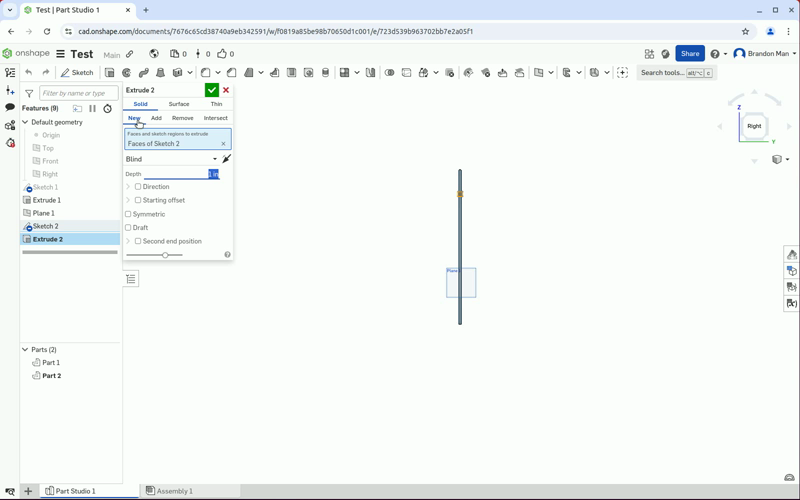
text(0.481)
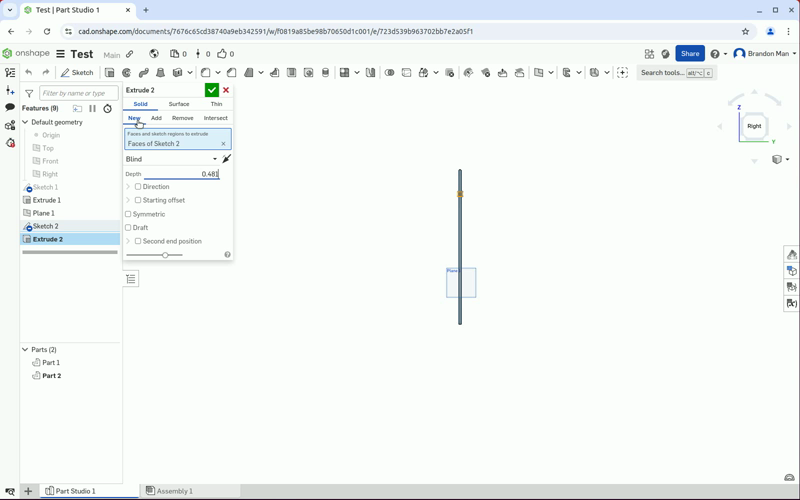
key(enter)
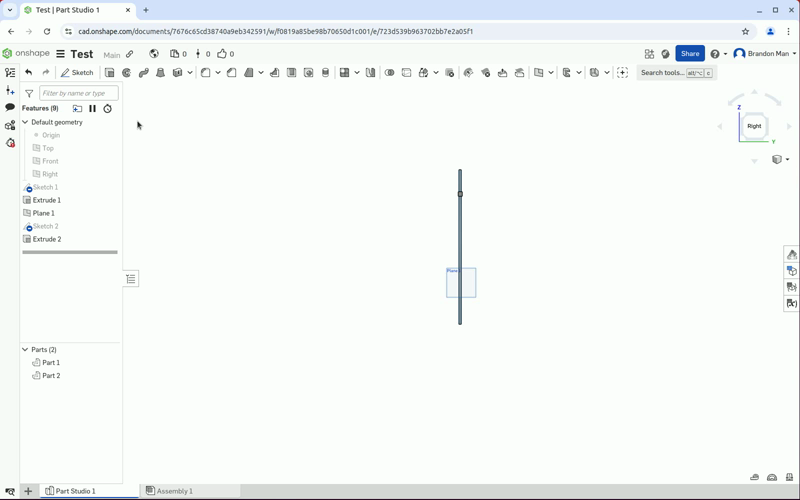
key(shift+h)
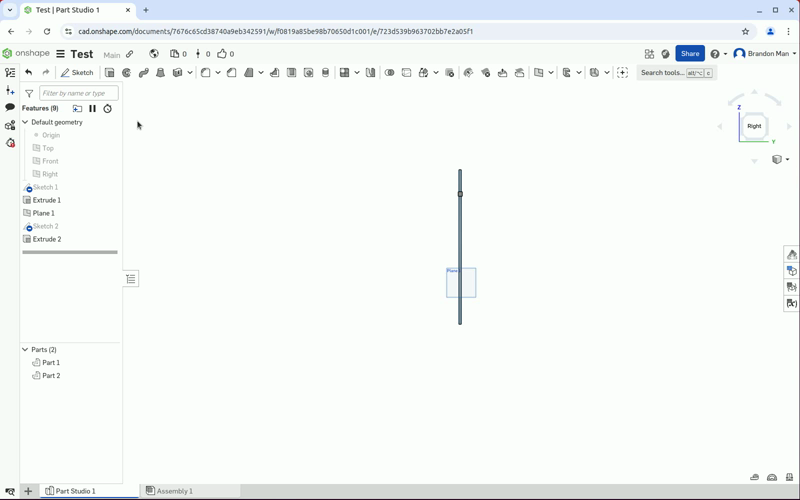
key(shift+h)
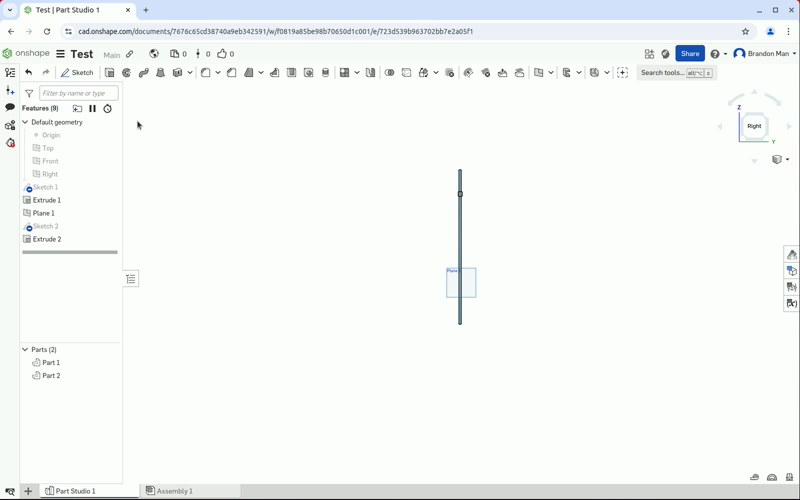
mouse_move(73, 189)
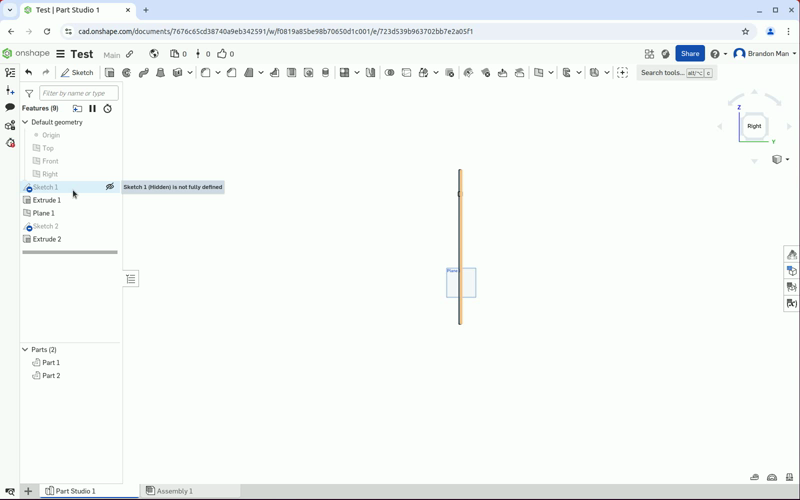
click(73, 189)
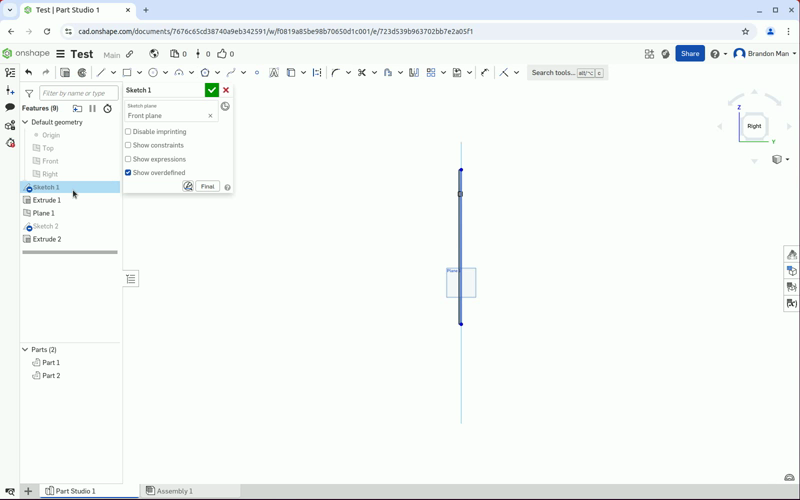
mouse_move(229, 92)
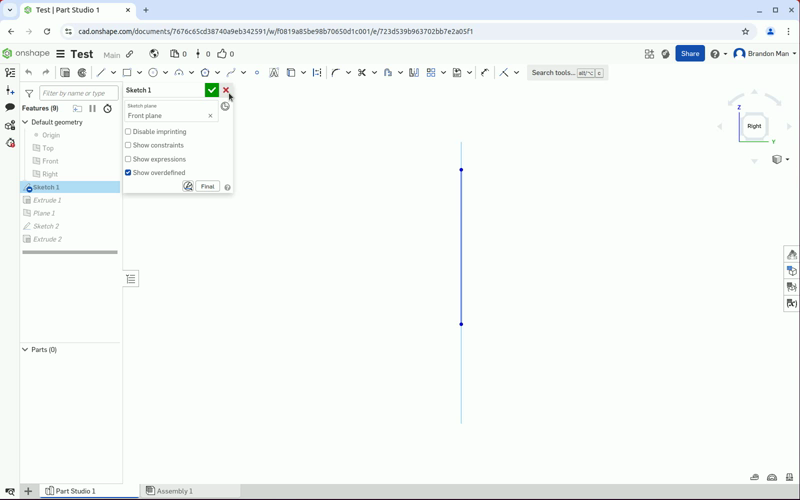
click(229, 92)
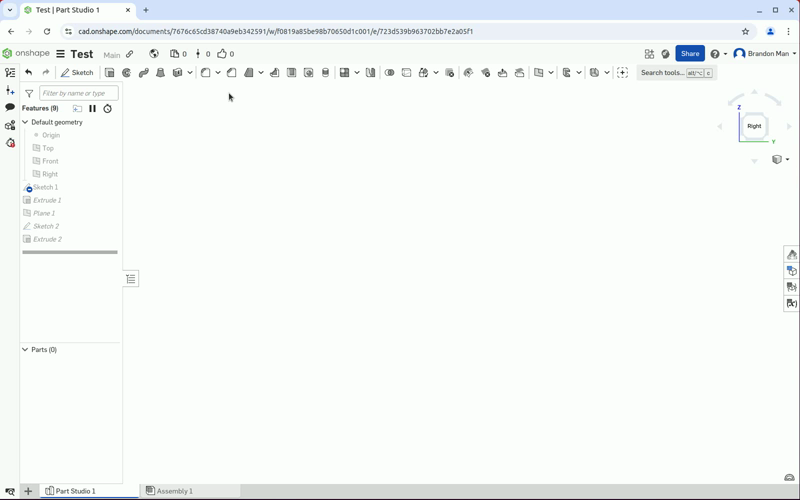
key(shift+s)
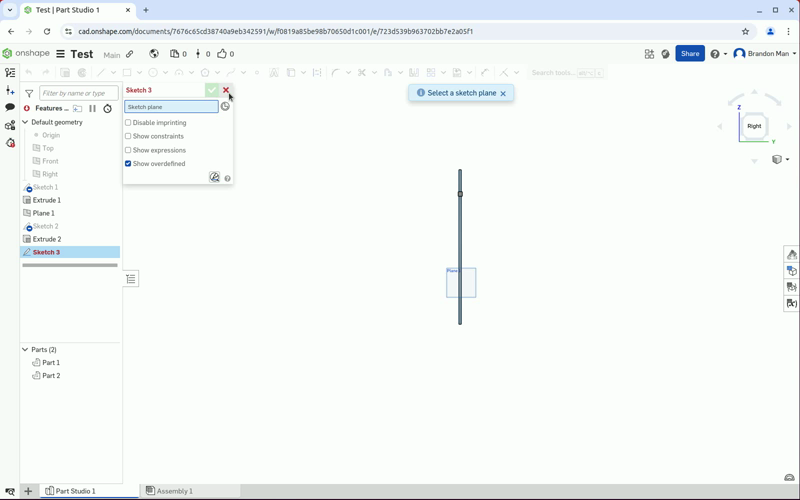
mouse_move(73, 215)
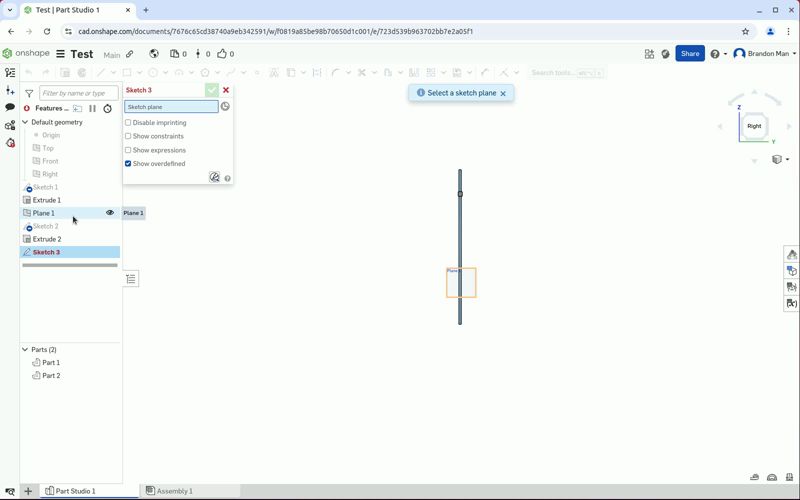
click(73, 215)
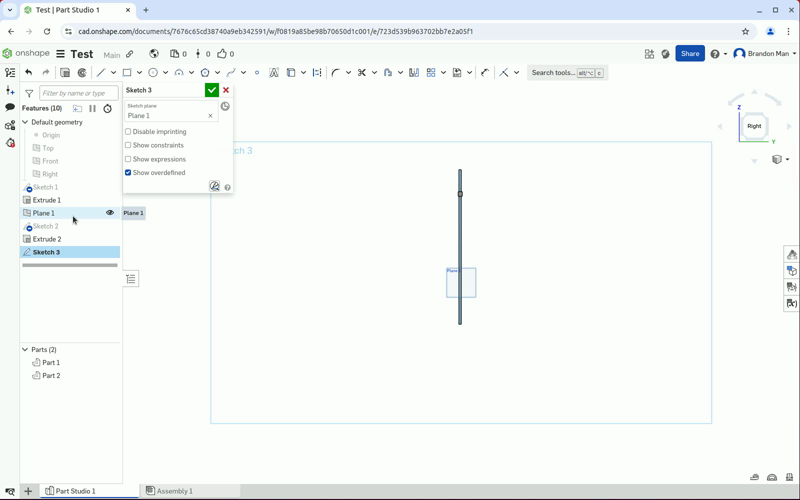
mouse_move(73, 352)
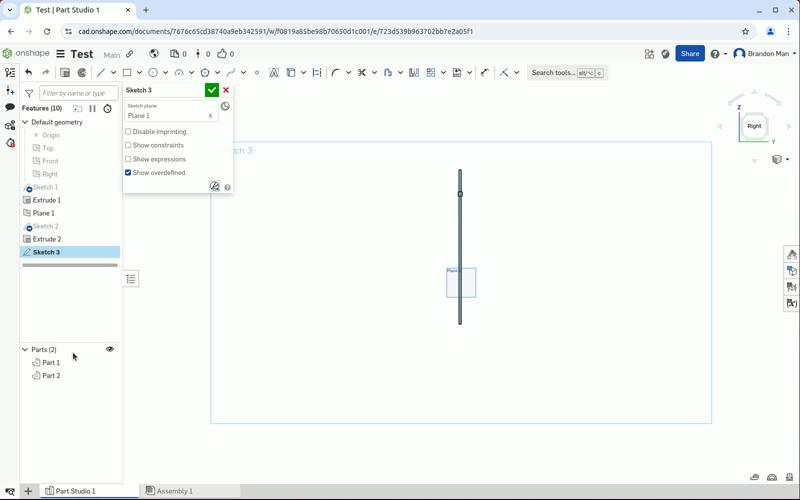
key(y)
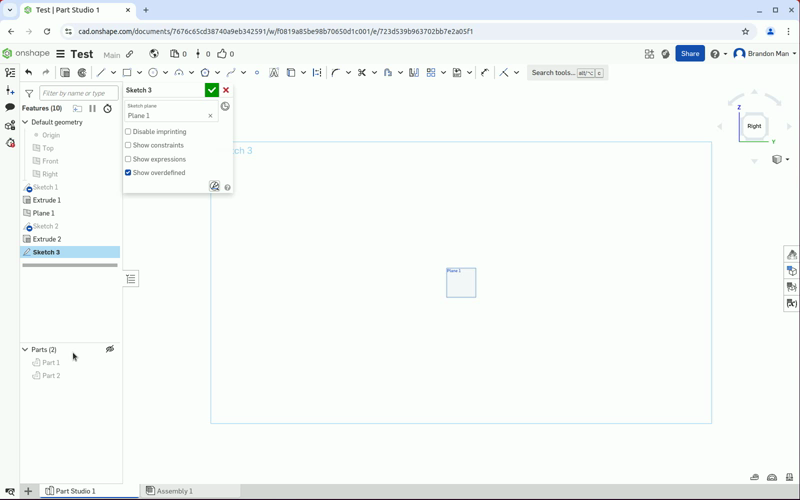
key(l)
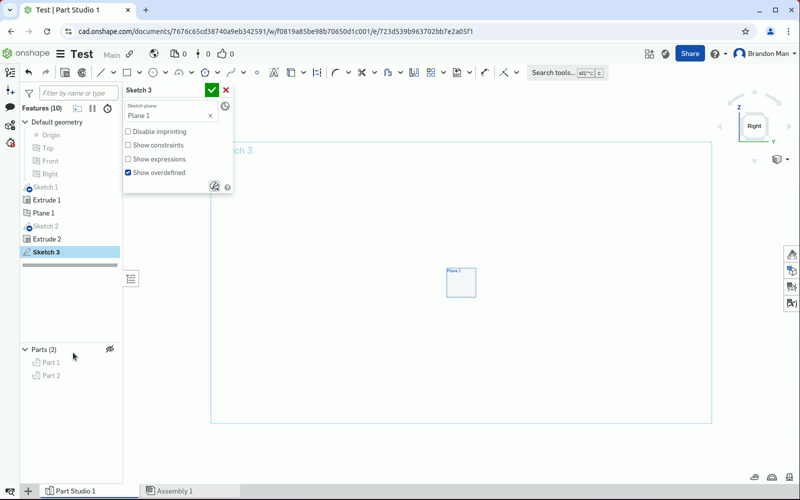
key_down(shift)
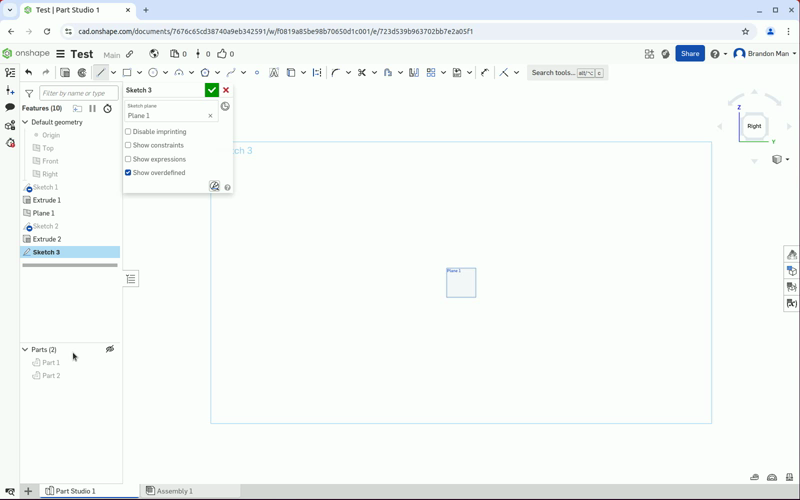
mouse_move(458, 247)
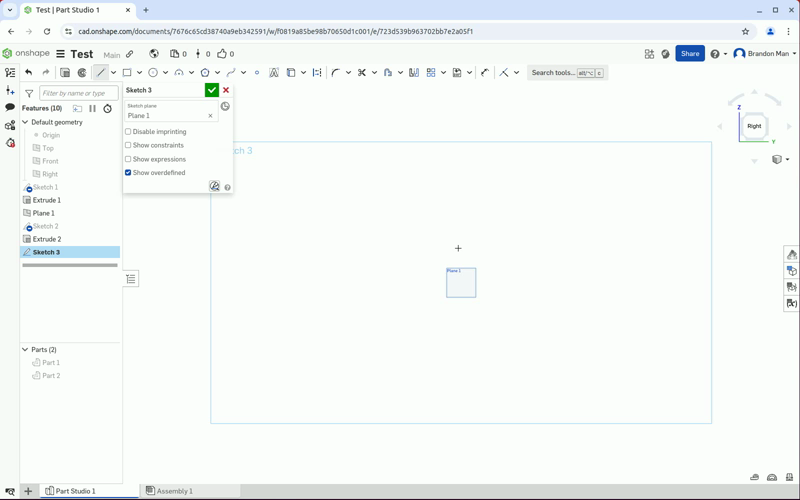
click(458, 247)
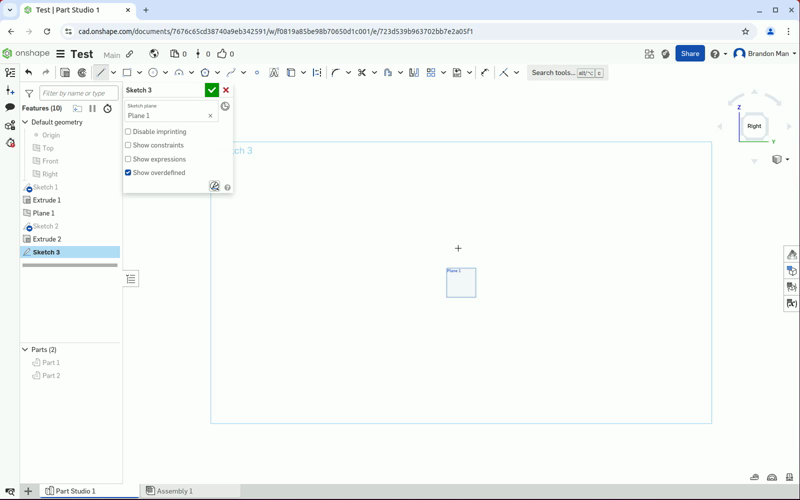
key_up(shift)
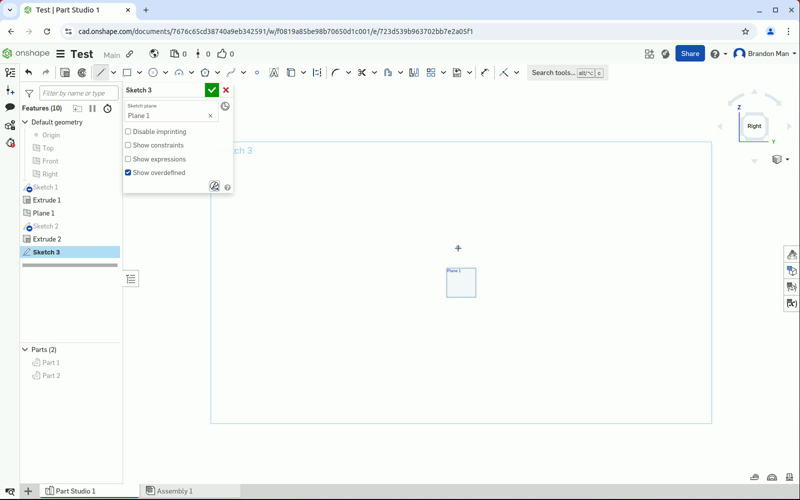
key_down(shift)
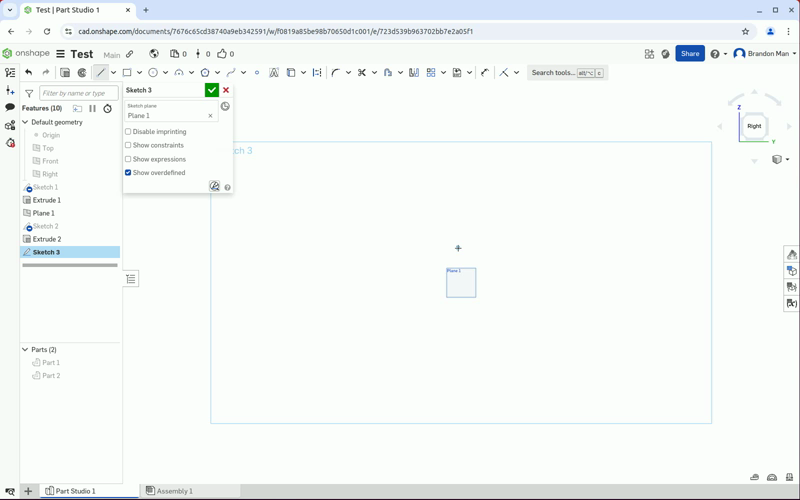
mouse_move(488, 247)
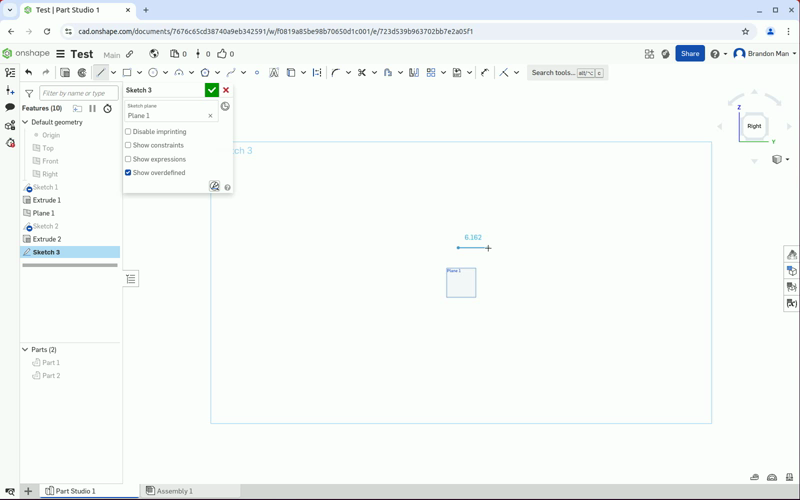
mouse_move(462, 247)
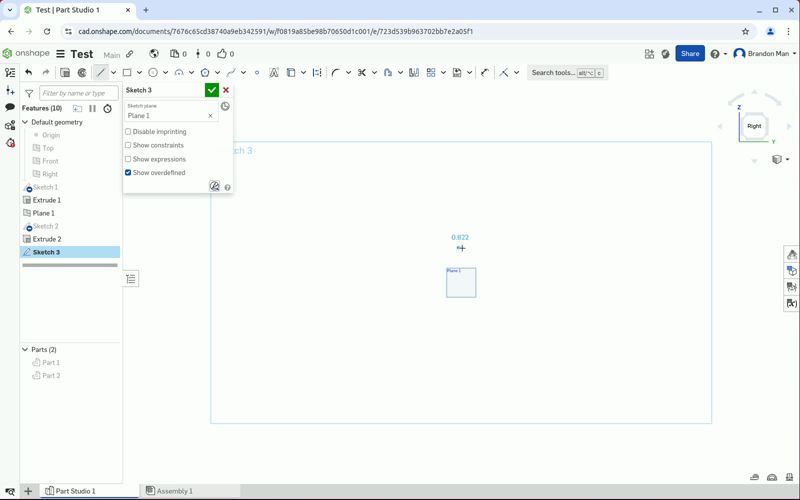
scroll(6)
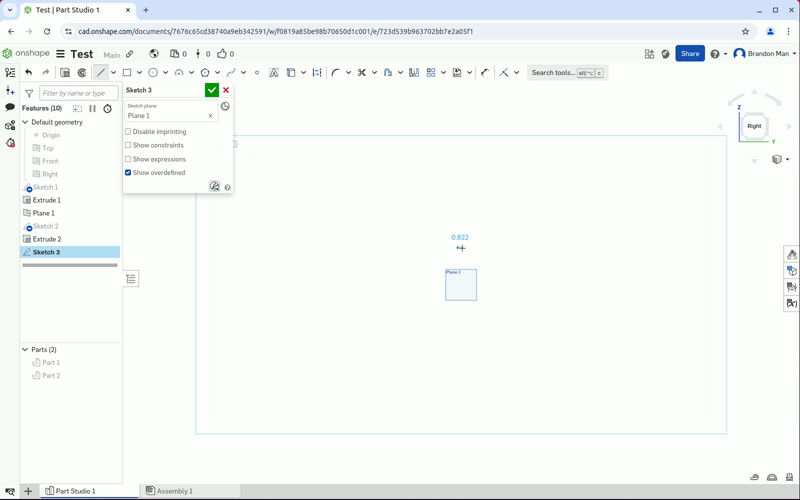
scroll(6)
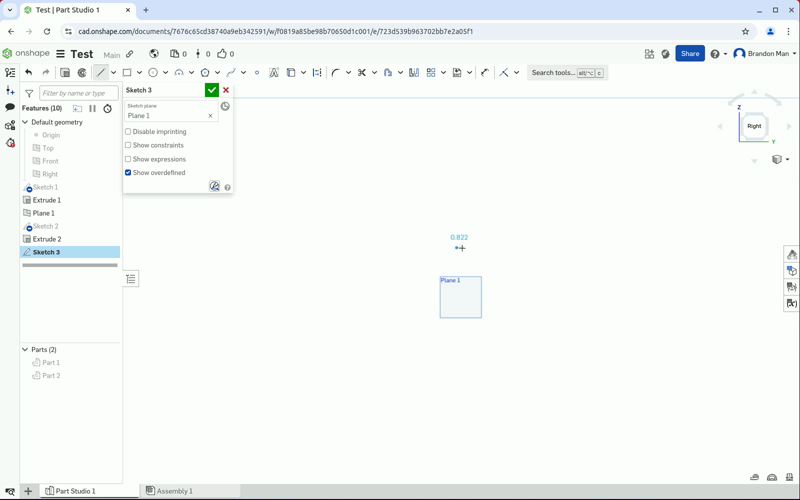
scroll(6)
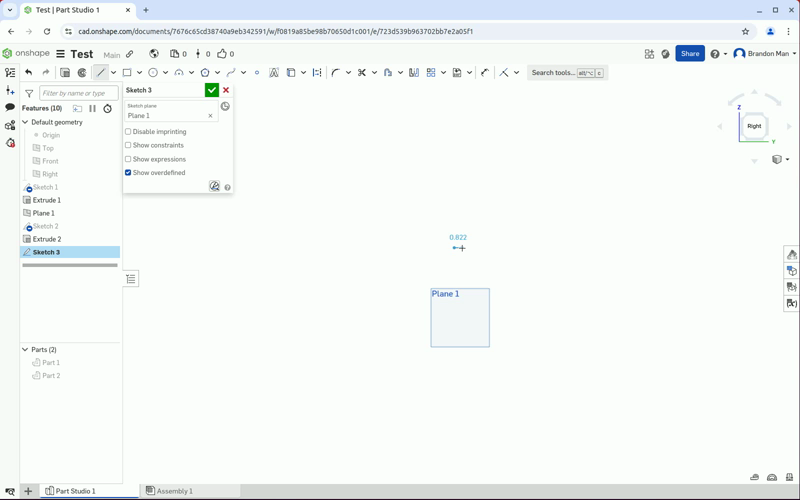
scroll(6)
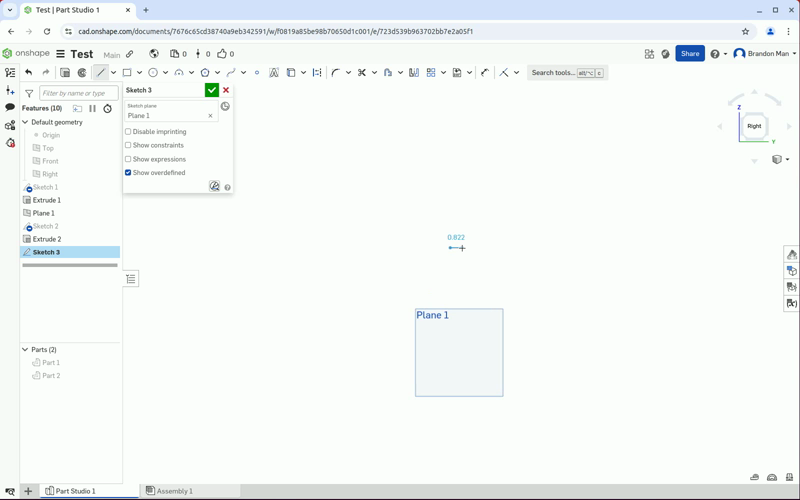
scroll(6)
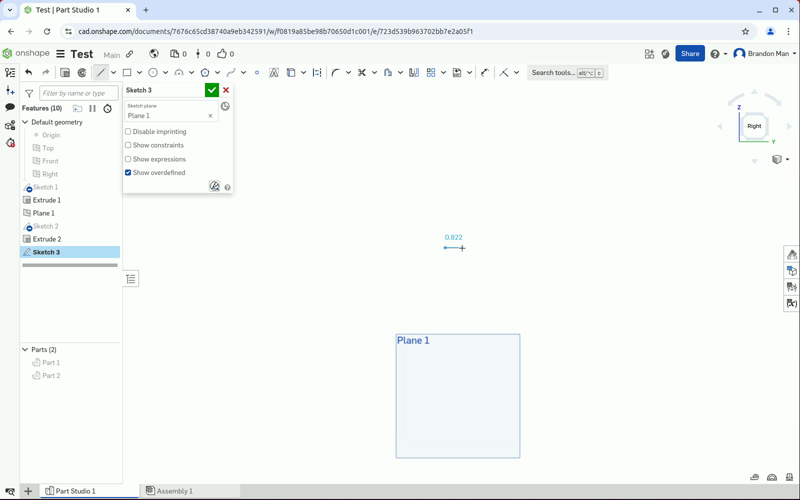
scroll(6)
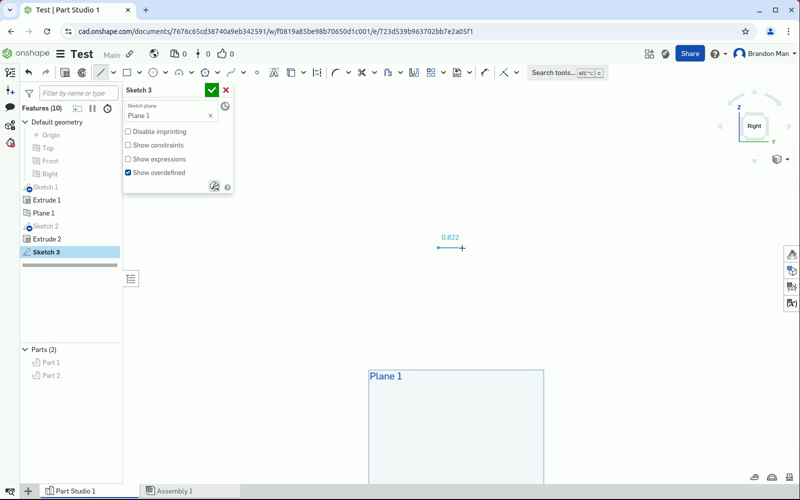
scroll(6)
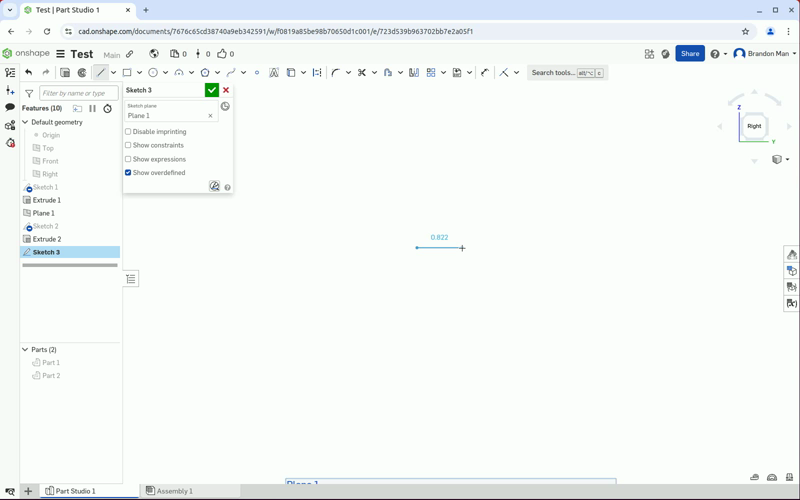
click(462, 247)
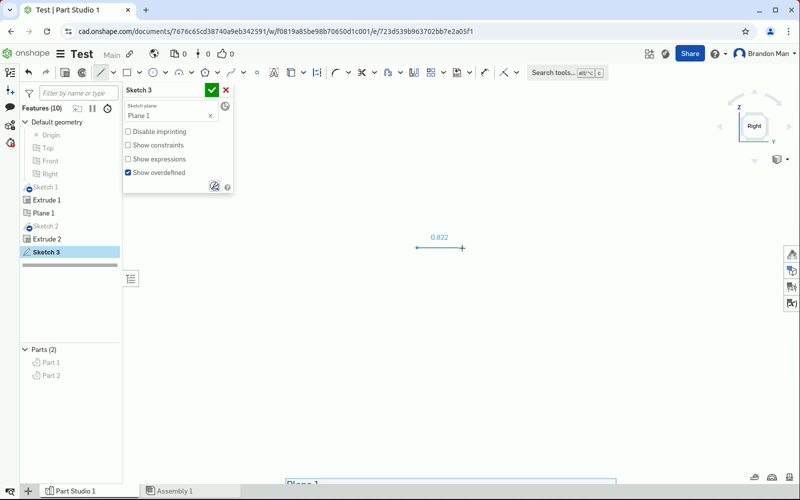
scroll(-6)
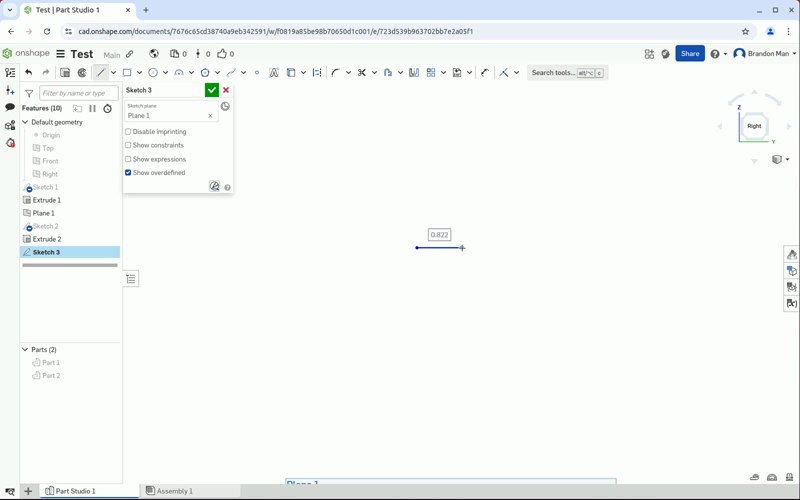
scroll(-6)
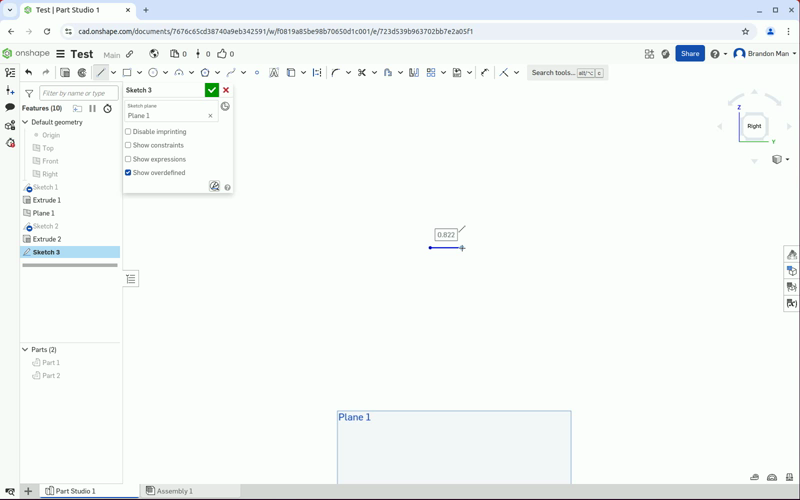
scroll(-6)
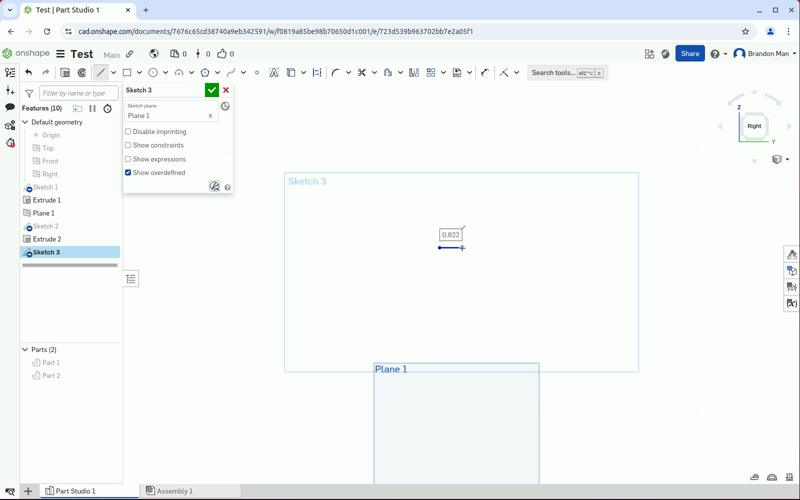
scroll(-6)
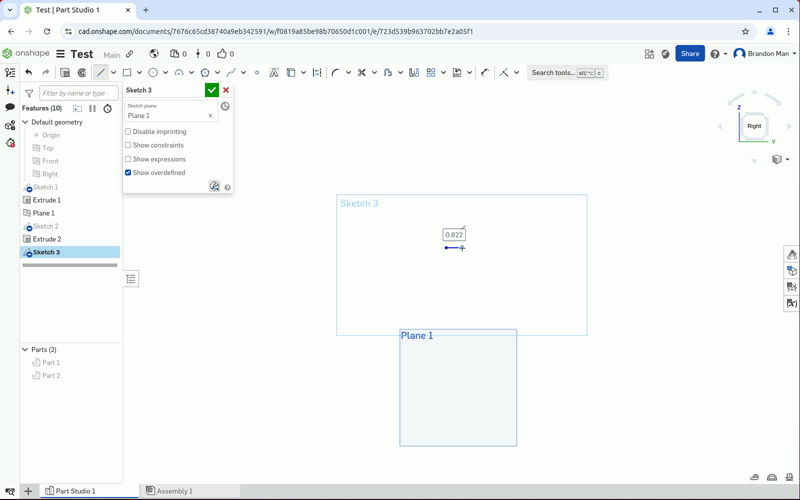
scroll(-6)
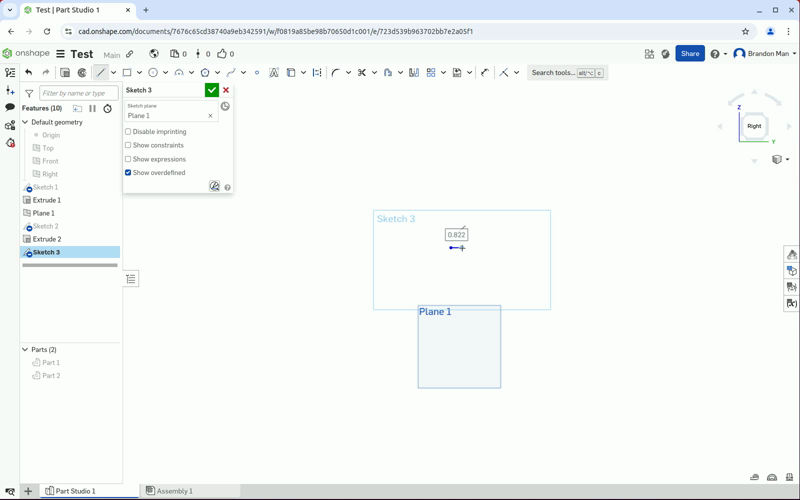
scroll(-6)
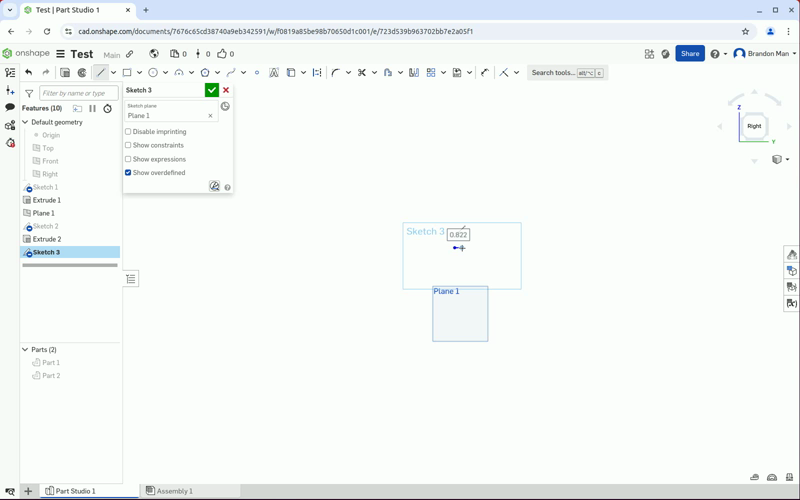
scroll(-6)
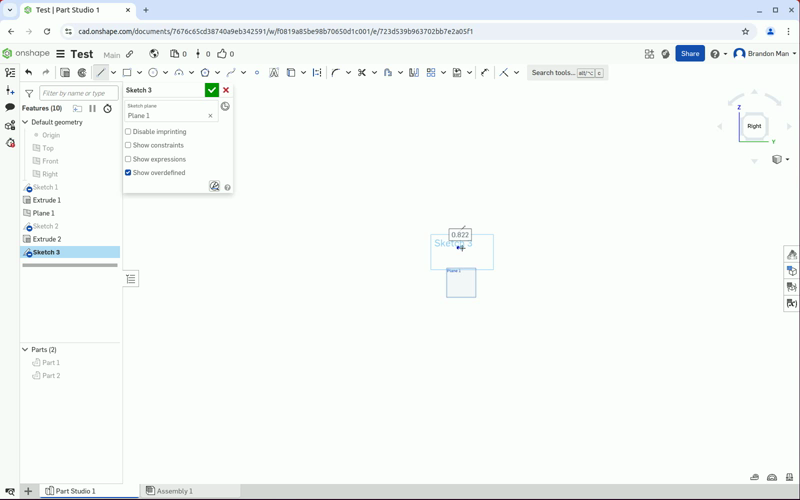
key_up(shift)
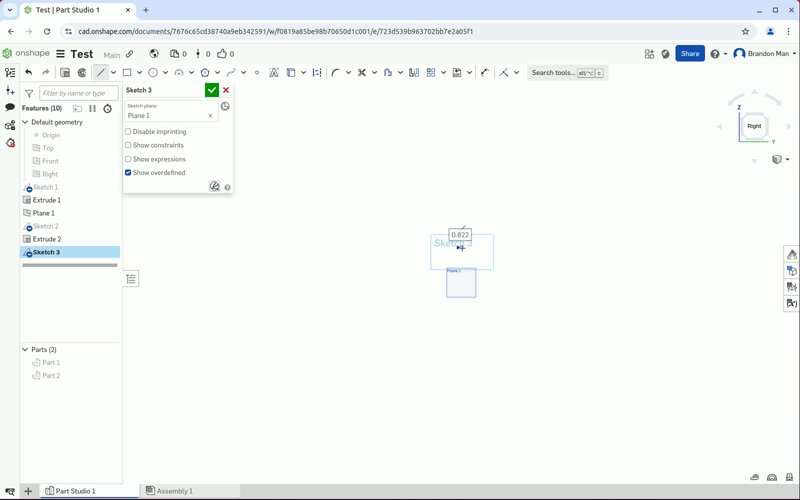
key_down(shift)
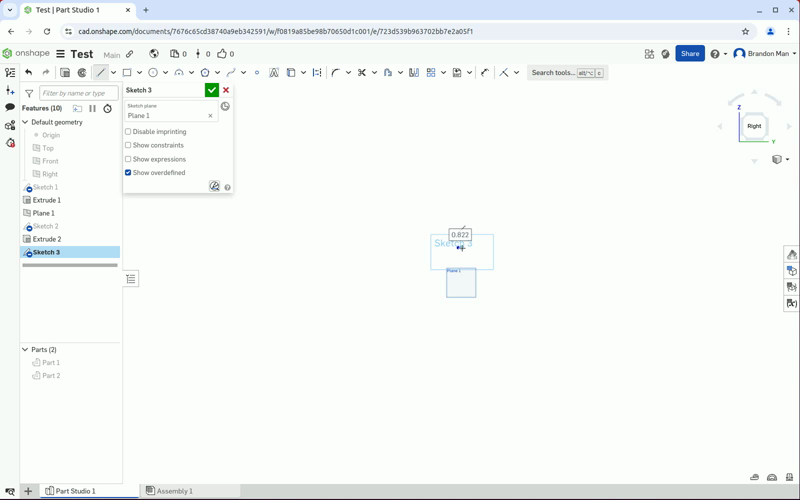
mouse_move(492, 247)
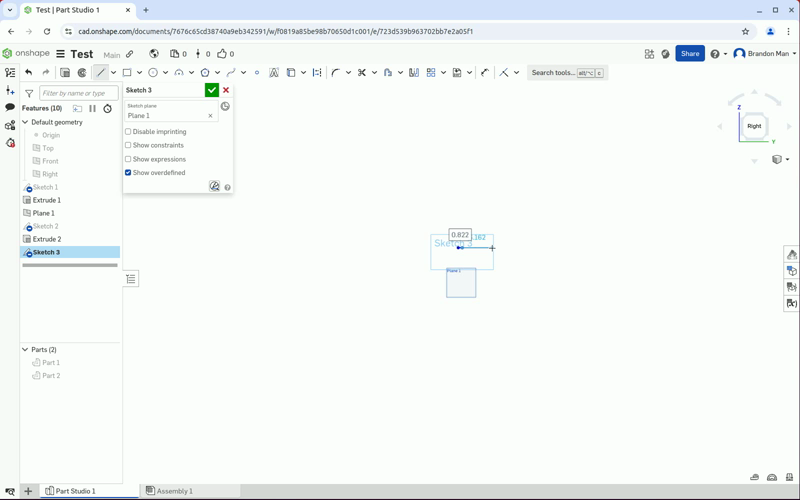
mouse_move(462, 243)
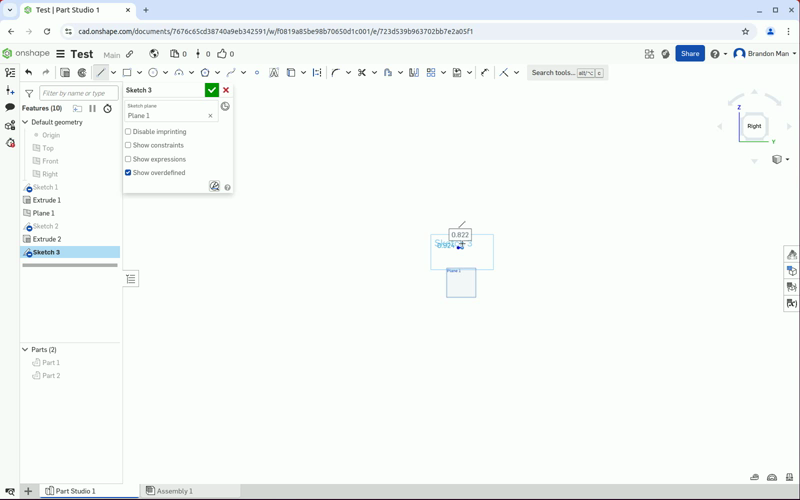
scroll(6)
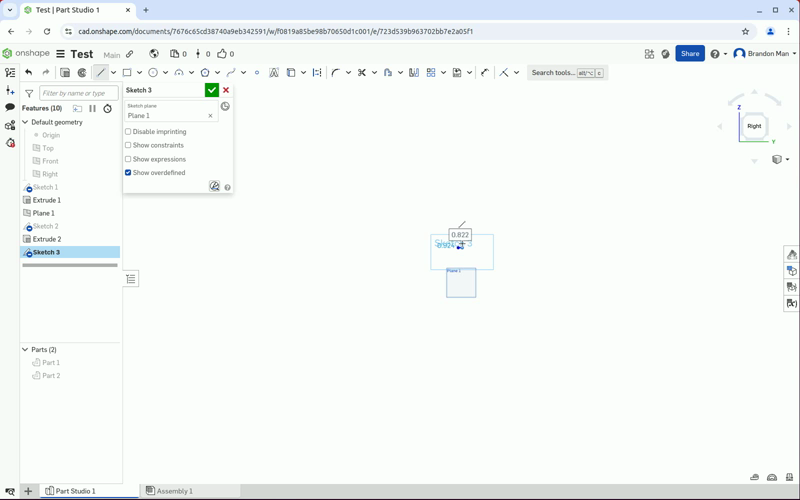
scroll(6)
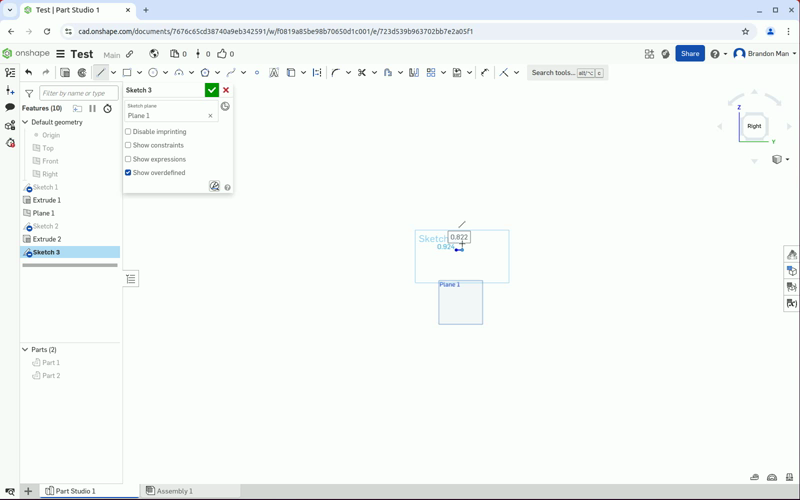
scroll(6)
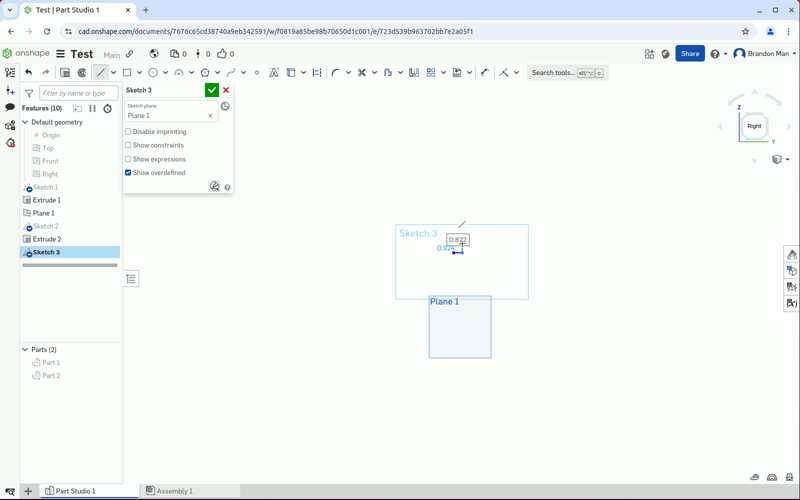
scroll(6)
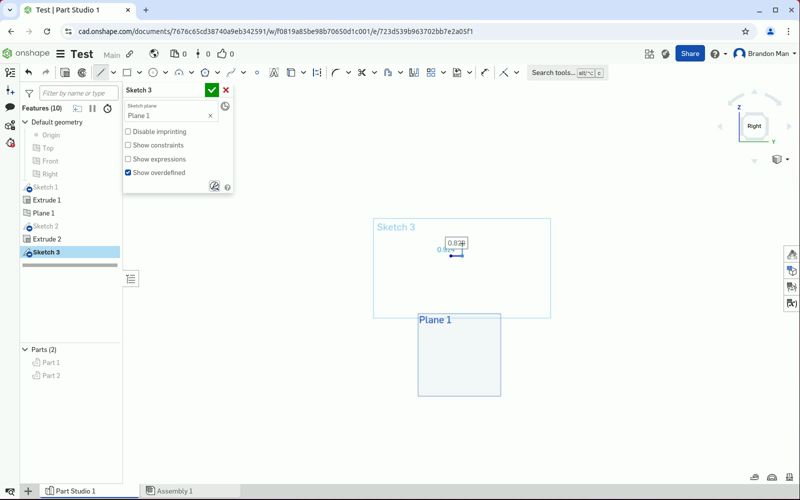
scroll(6)
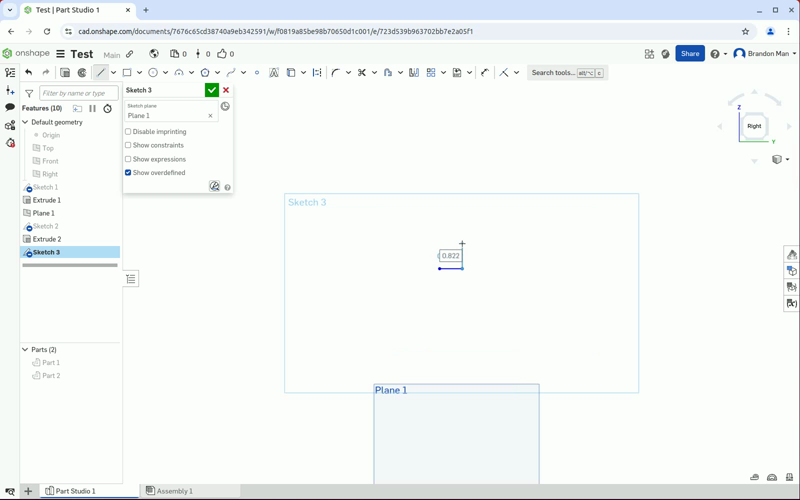
scroll(6)
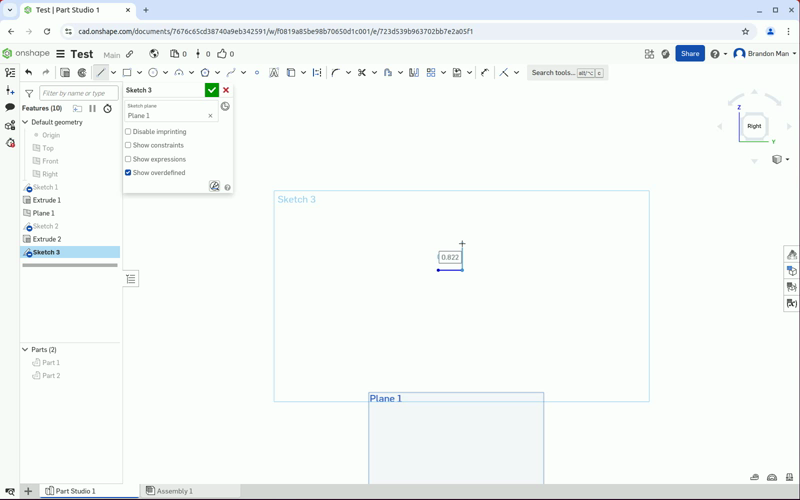
scroll(6)
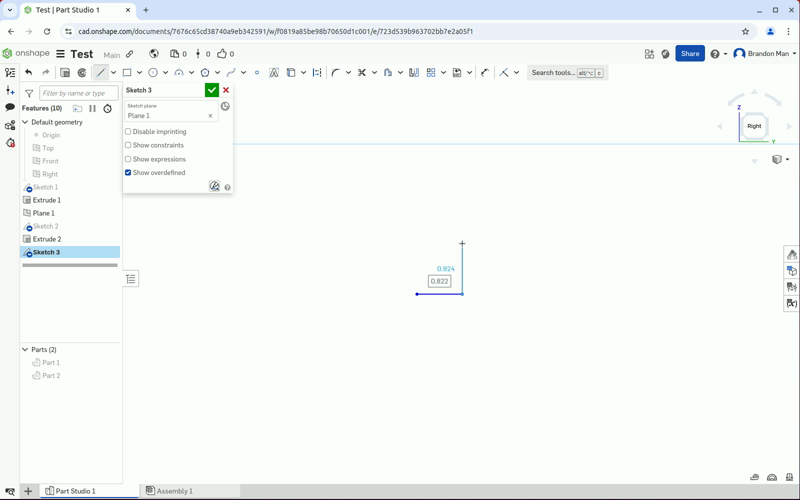
click(462, 243)
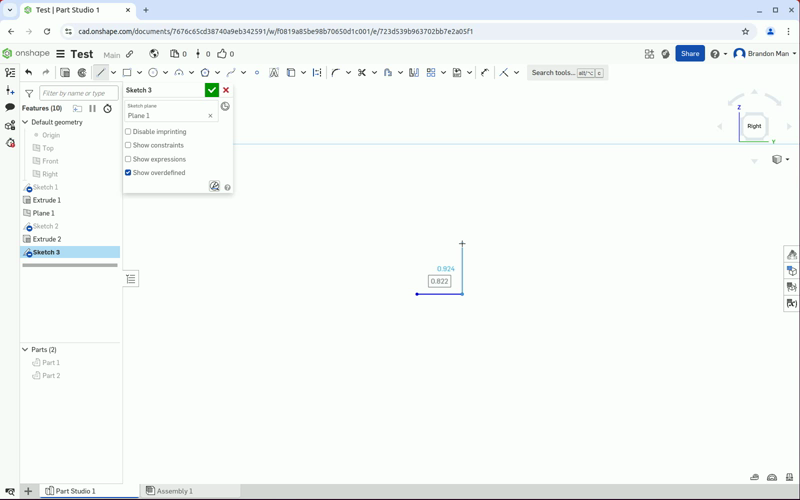
scroll(-6)
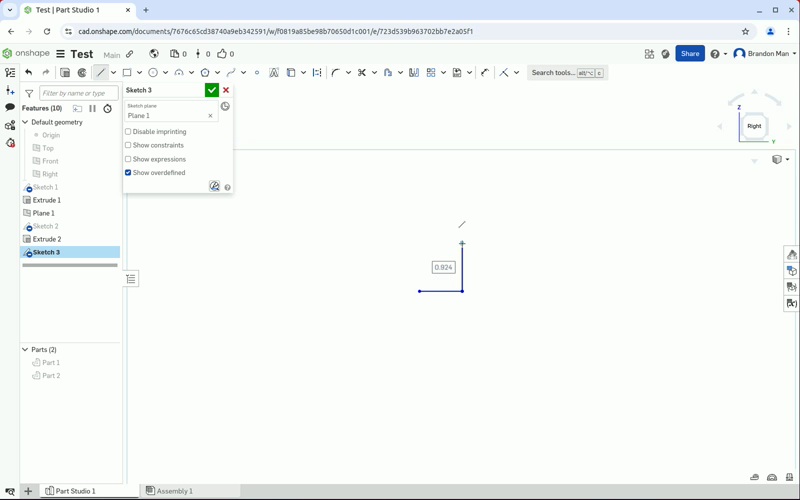
scroll(-6)
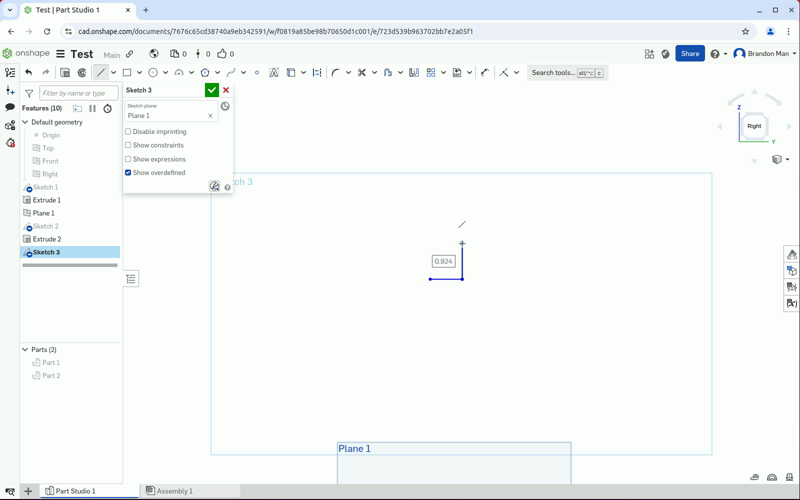
scroll(-6)
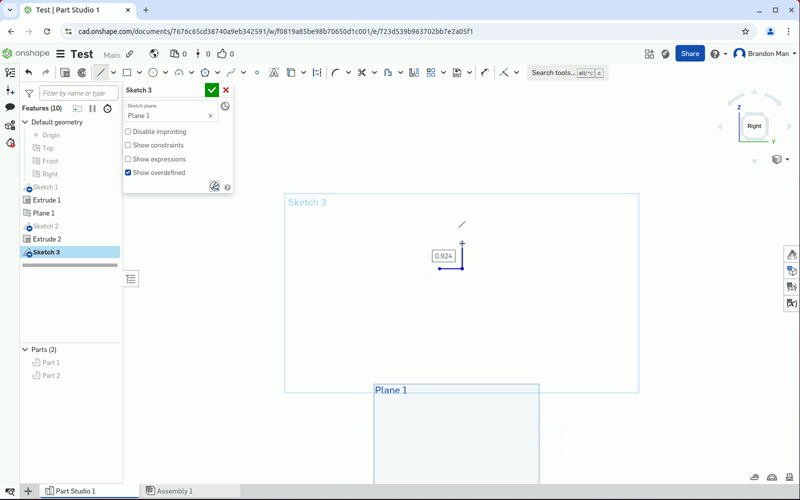
scroll(-6)
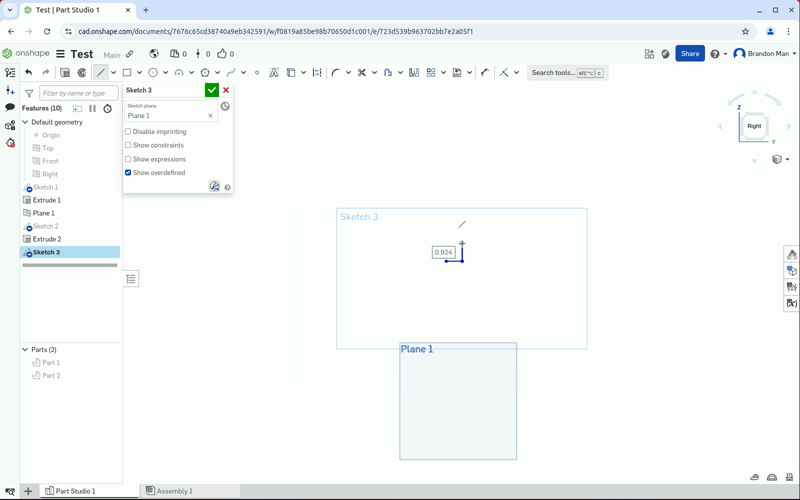
scroll(-6)
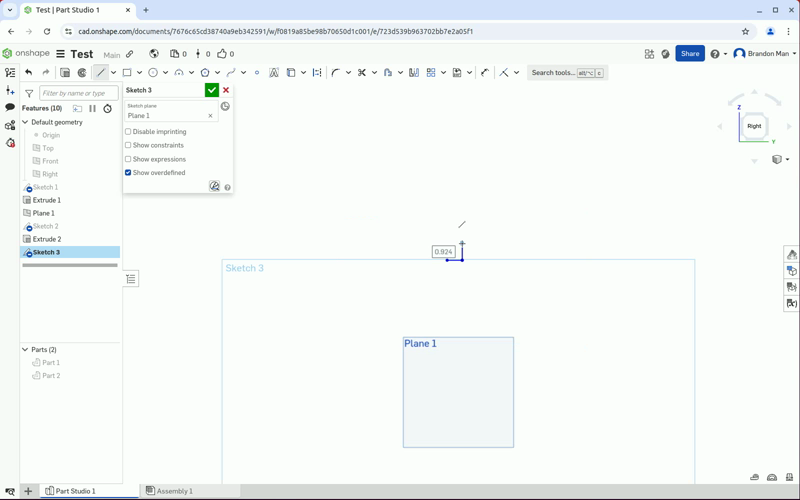
scroll(-6)
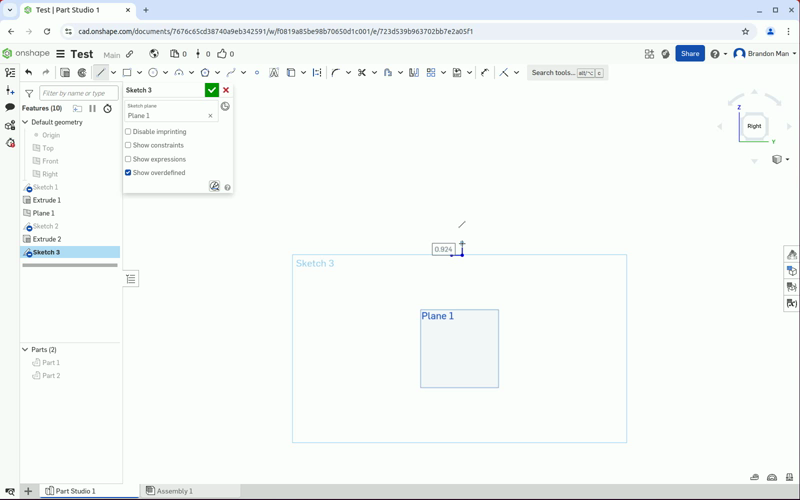
scroll(-6)
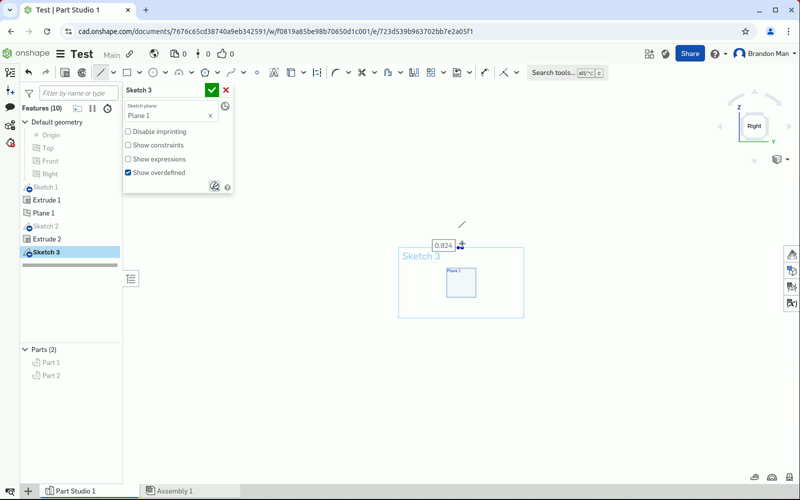
key_up(shift)
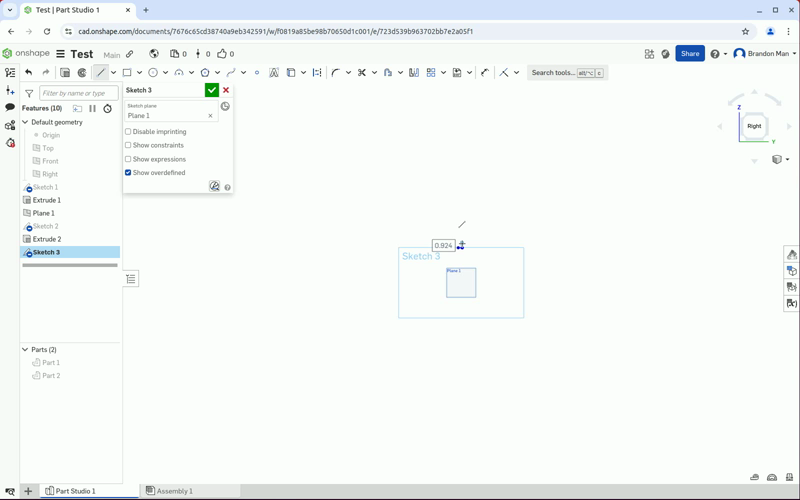
key_down(shift)
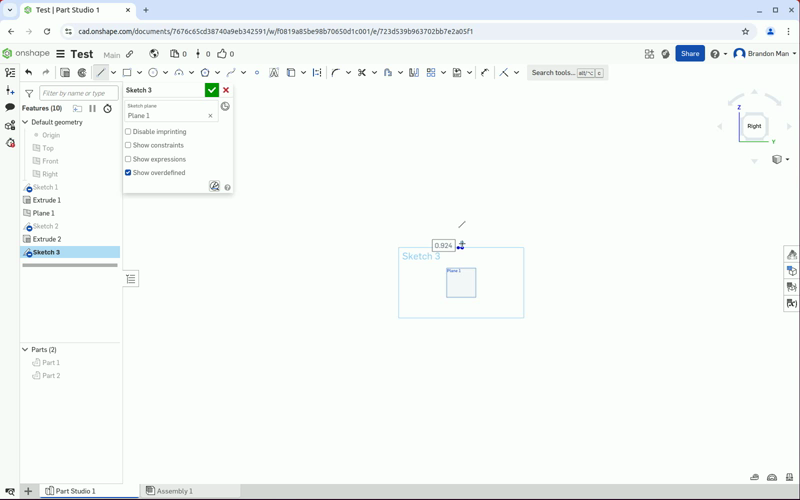
mouse_move(492, 243)
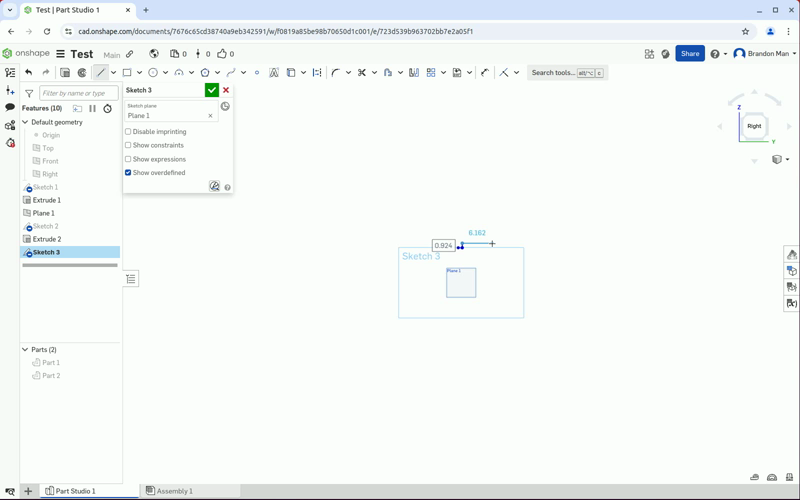
mouse_move(458, 243)
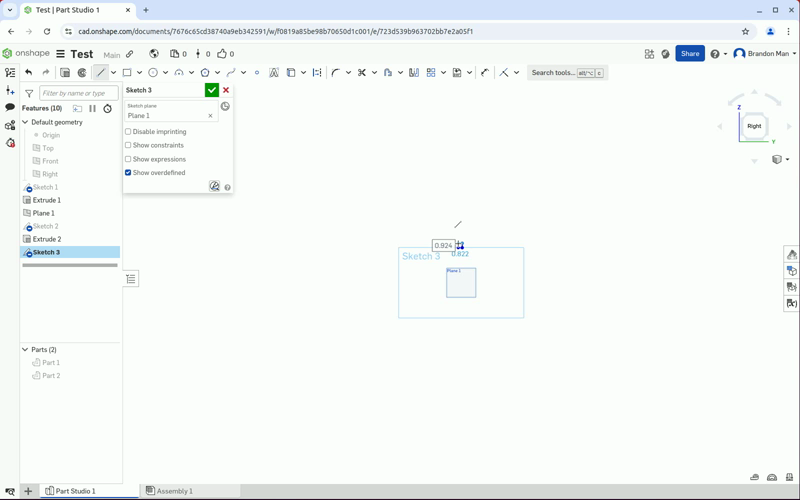
scroll(6)
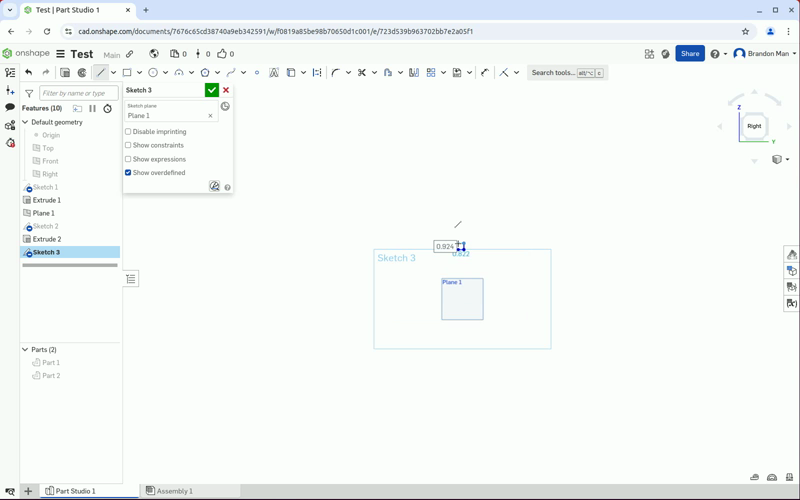
scroll(6)
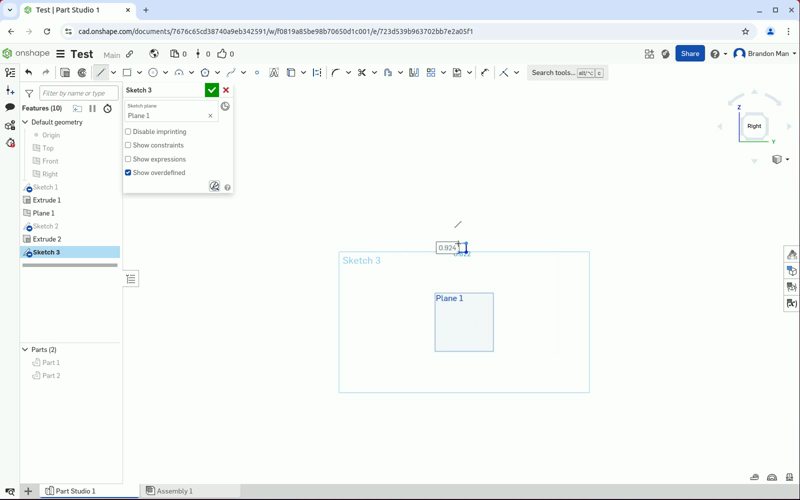
scroll(6)
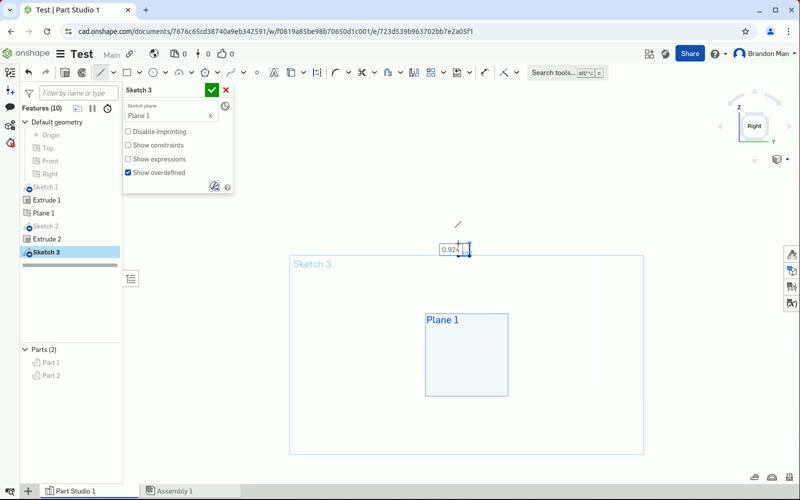
scroll(6)
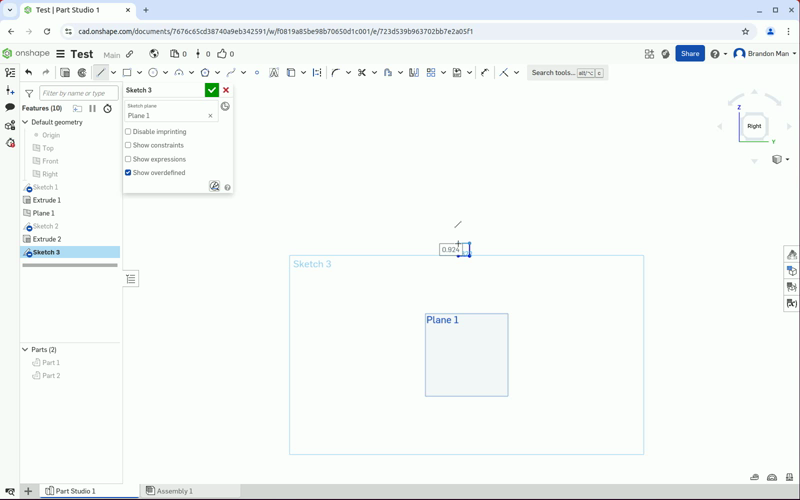
scroll(6)
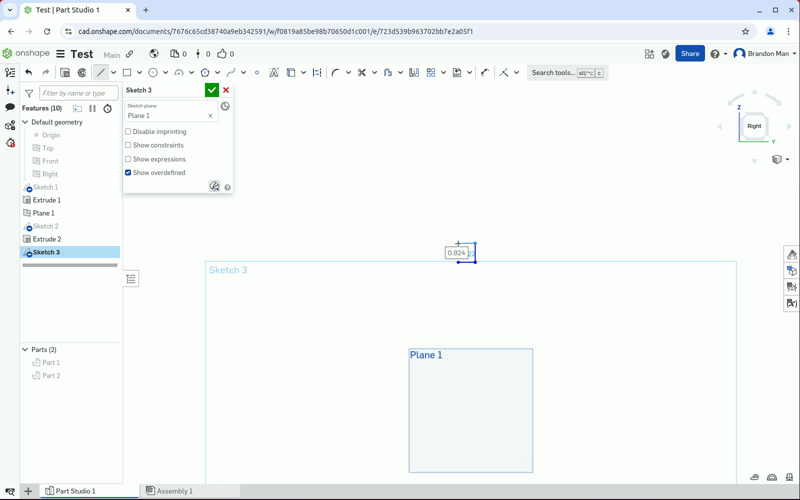
scroll(6)
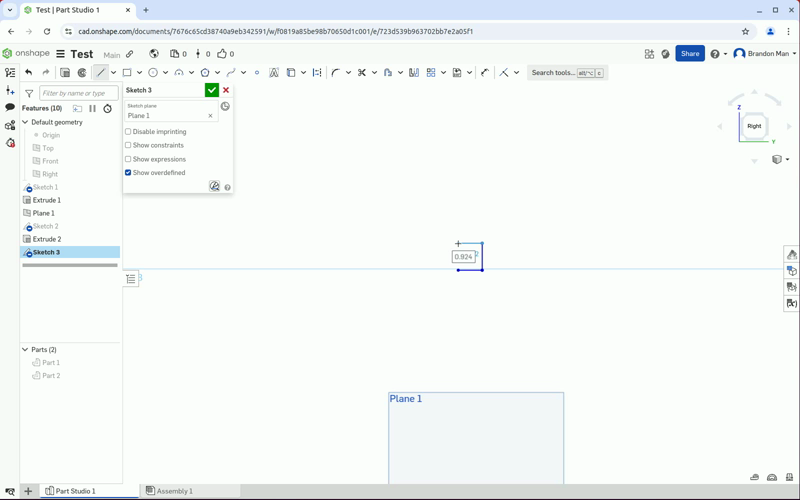
scroll(6)
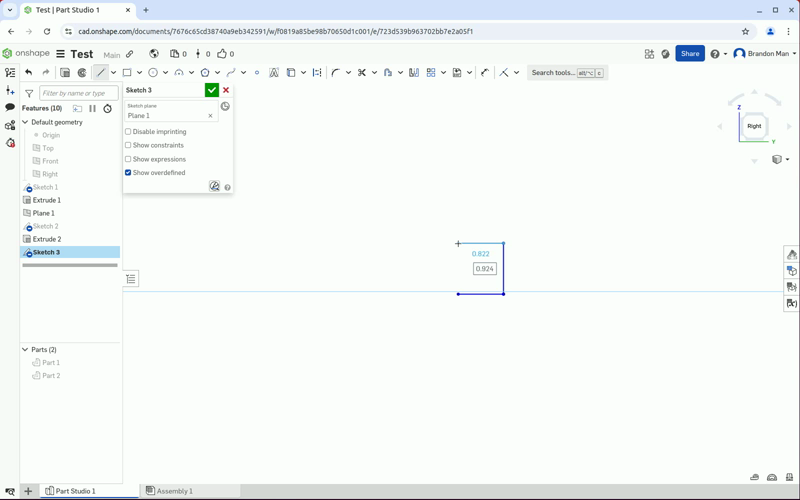
click(458, 243)
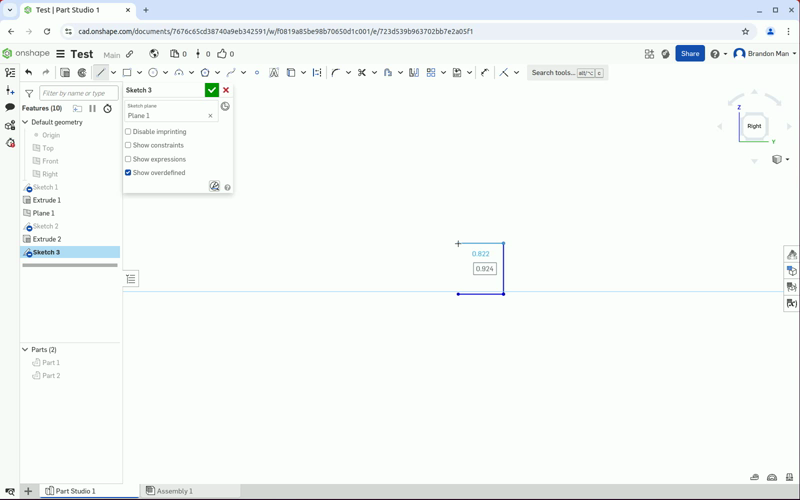
scroll(-6)
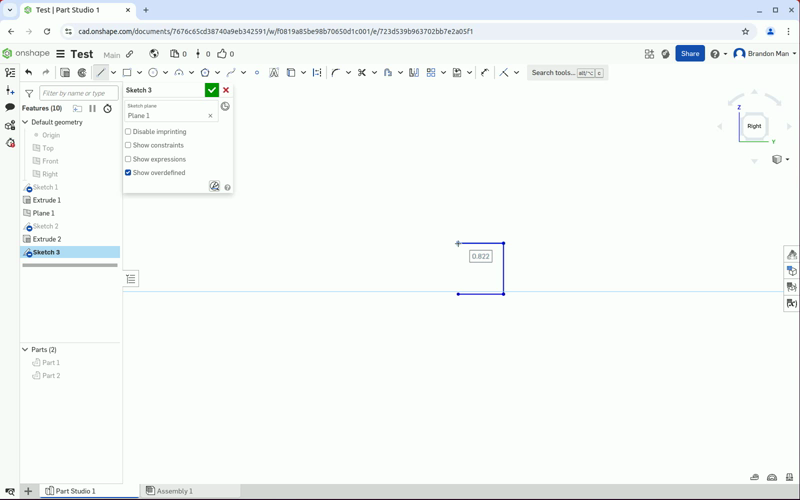
scroll(-6)
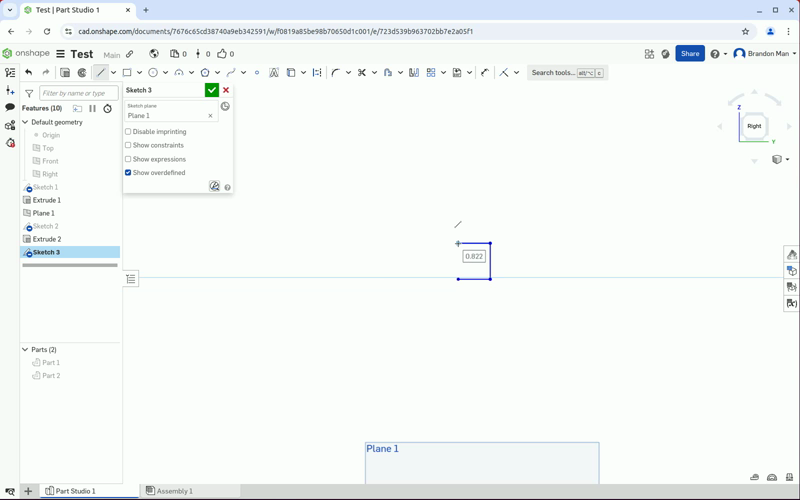
scroll(-6)
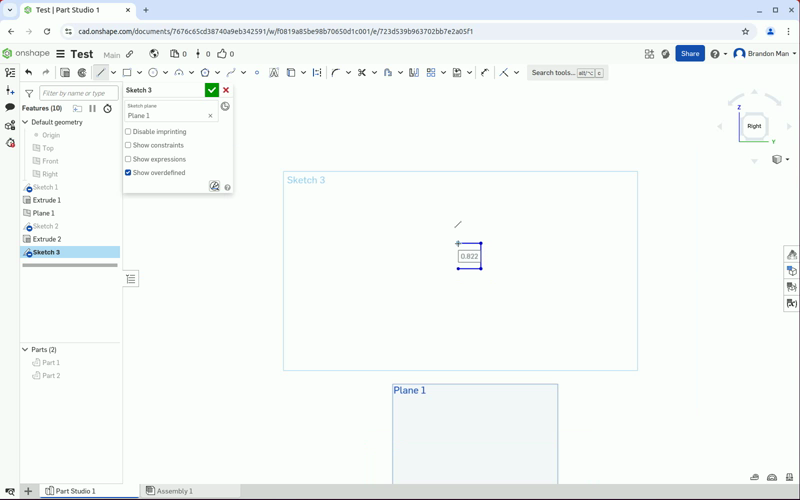
scroll(-6)
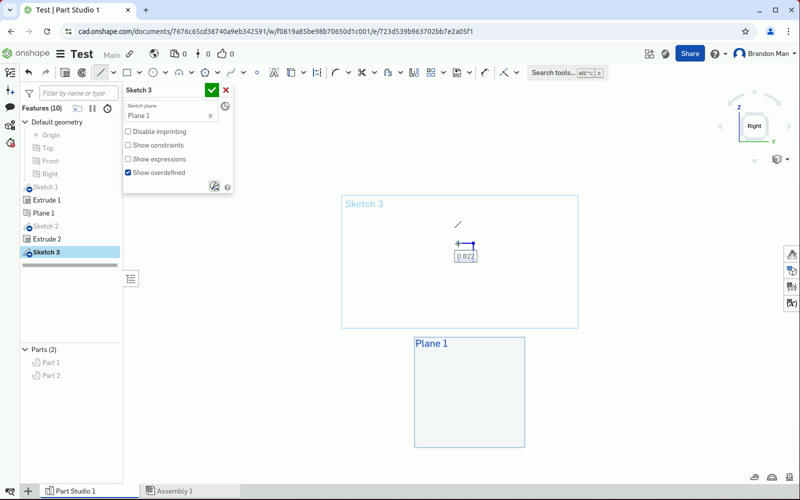
scroll(-6)
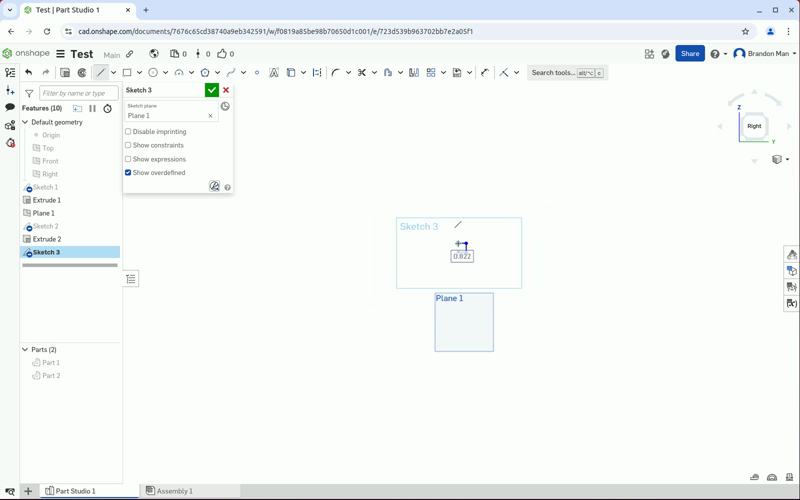
scroll(-6)
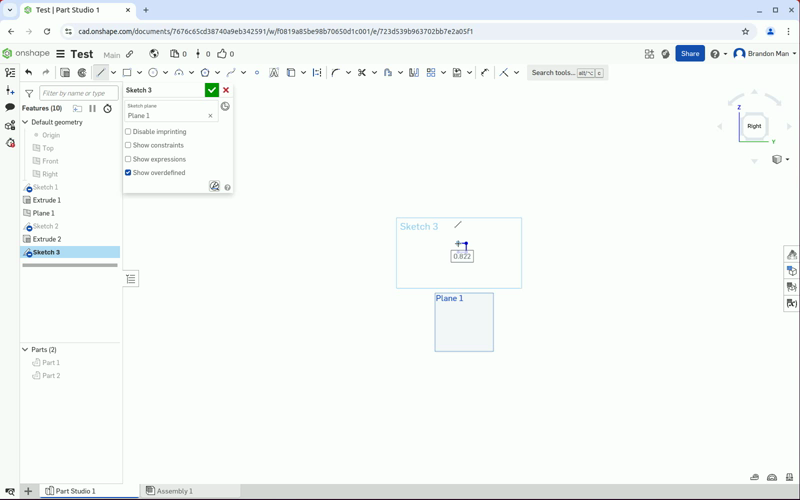
scroll(-6)
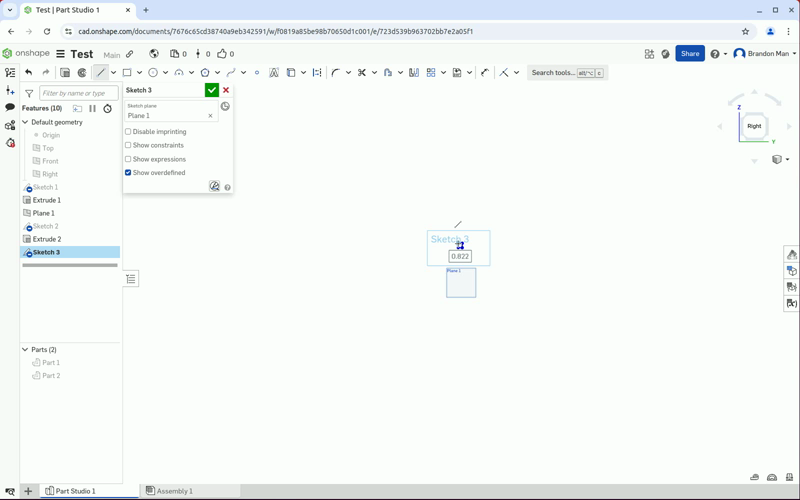
key_up(shift)
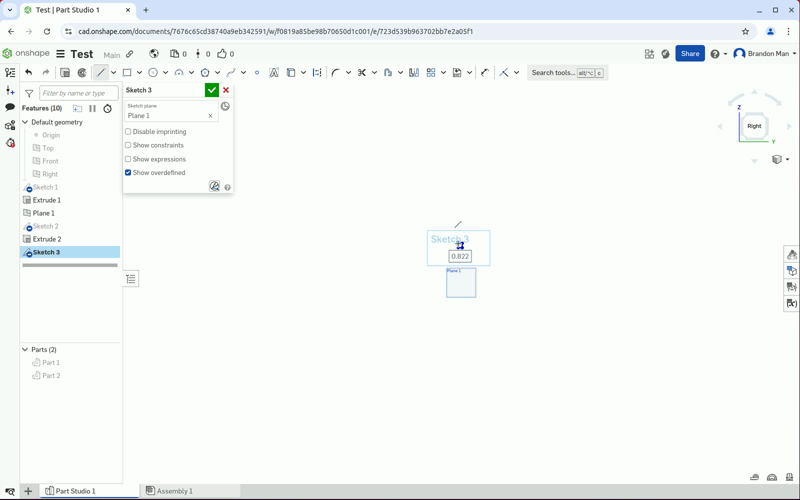
mouse_move(488, 243)
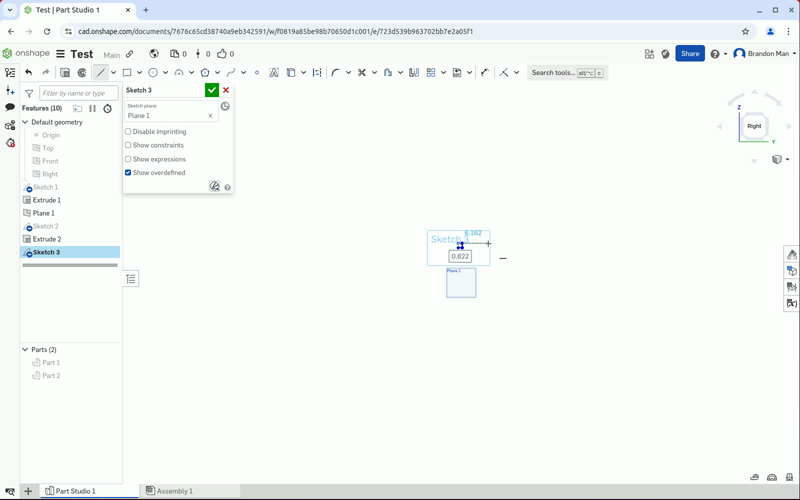
key_down(shift)
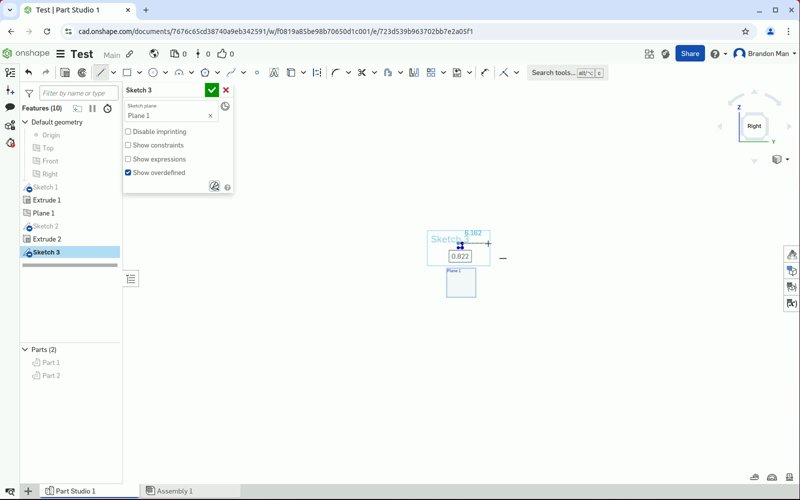
mouse_move(458, 247)
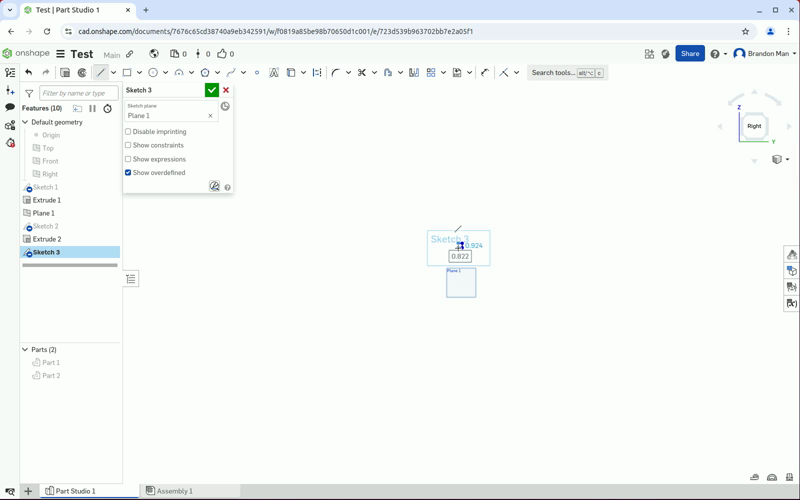
scroll(6)
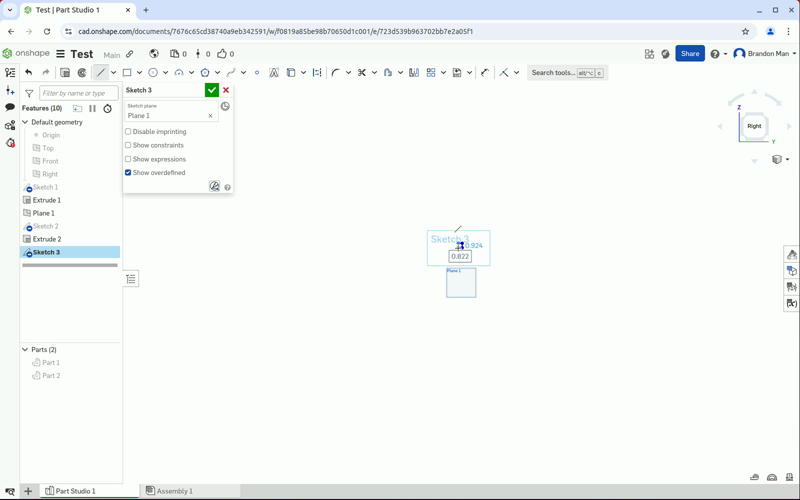
scroll(6)
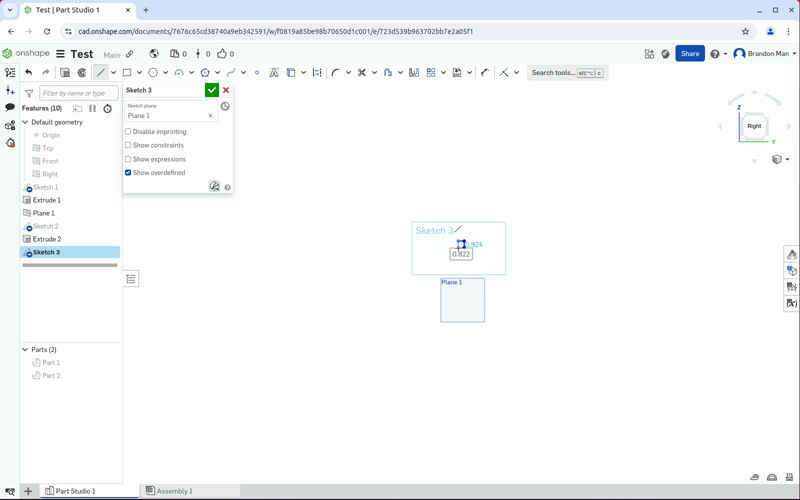
scroll(6)
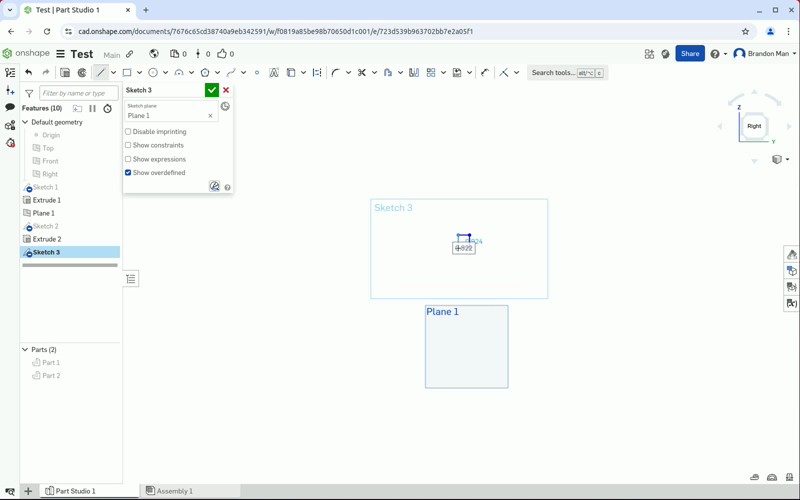
scroll(6)
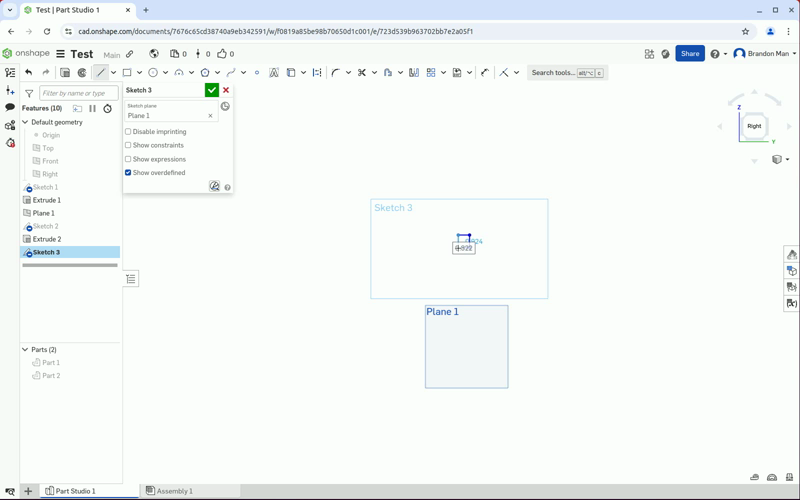
scroll(6)
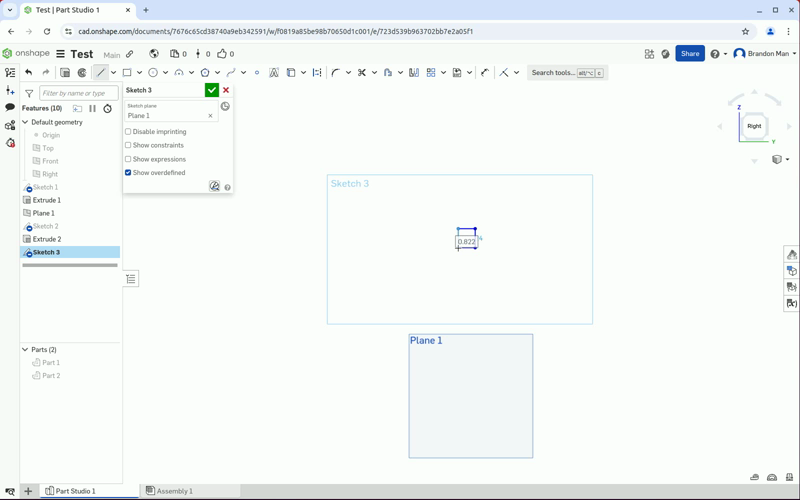
scroll(6)
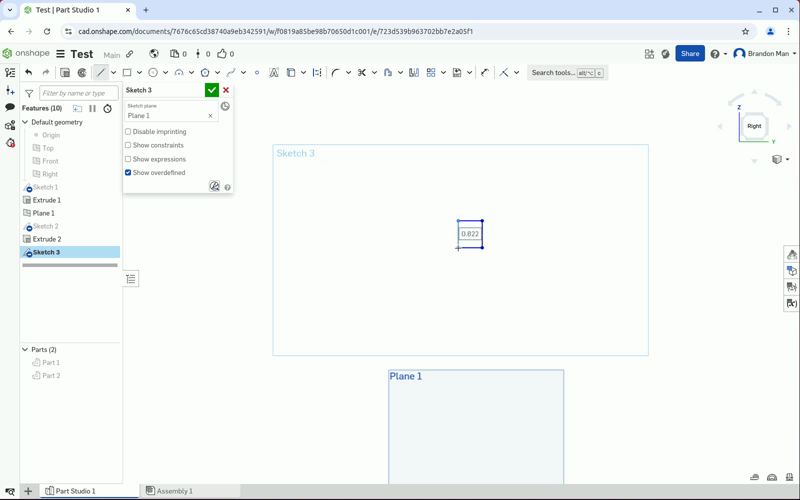
scroll(6)
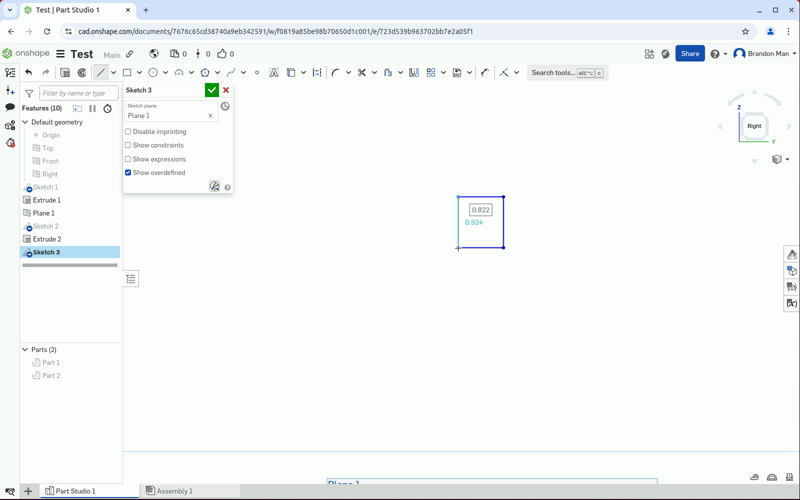
key_up(shift)
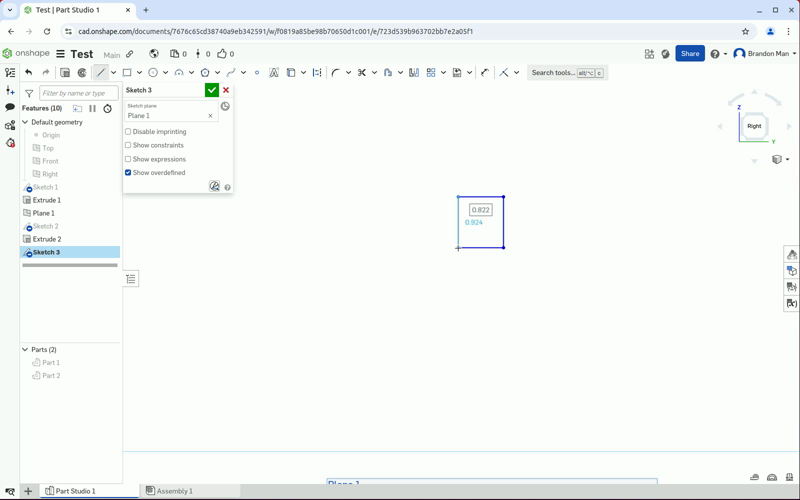
click(458, 247)
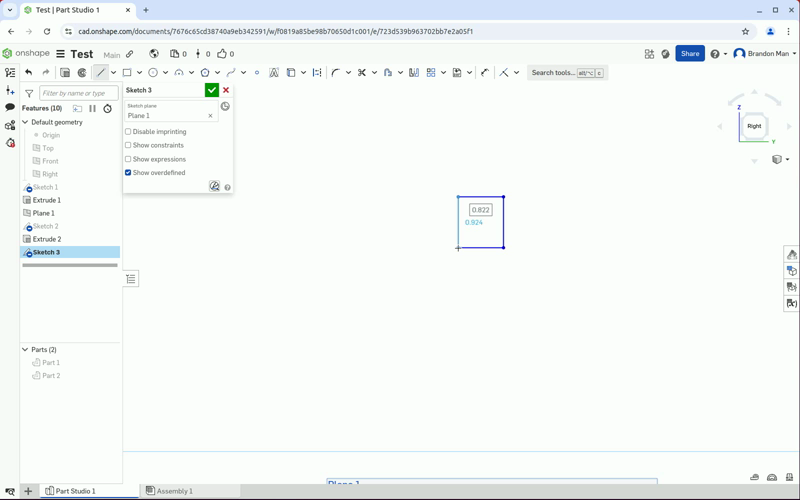
scroll(-6)
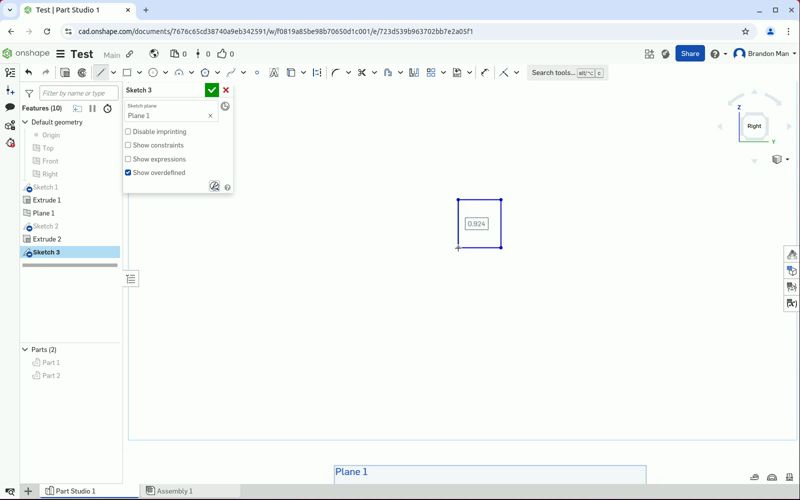
scroll(-6)
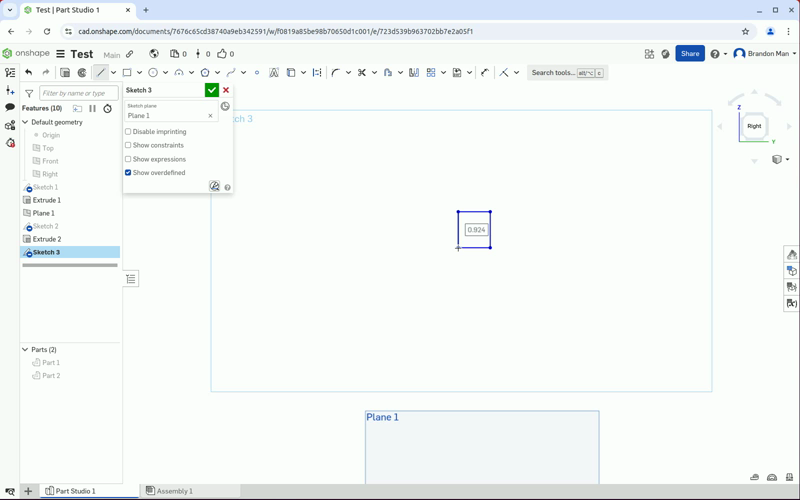
scroll(-6)
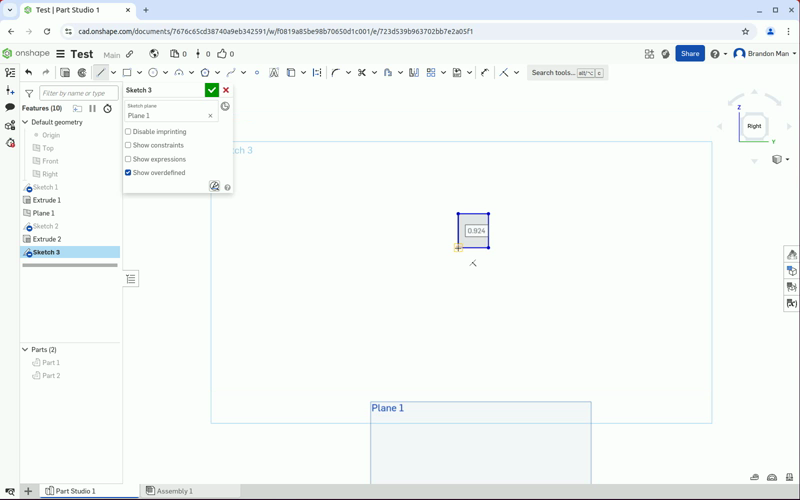
scroll(-6)
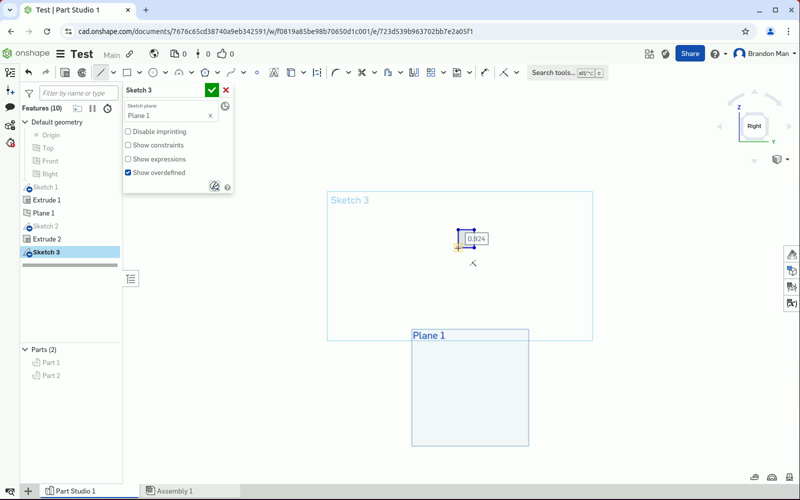
scroll(-6)
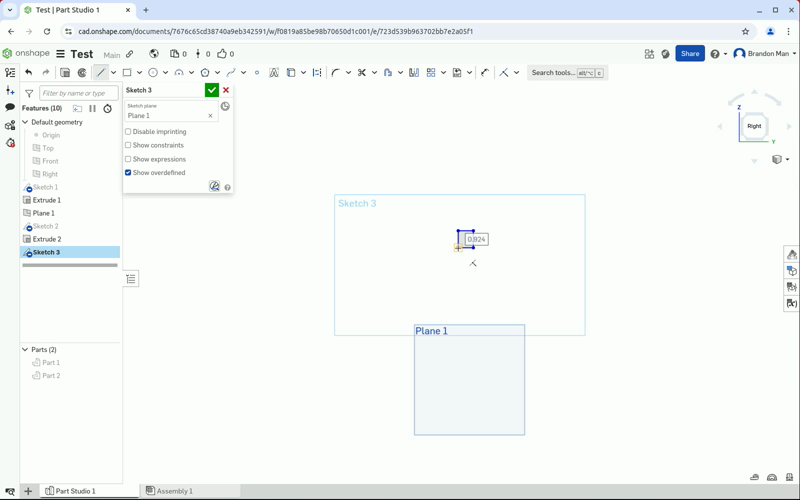
scroll(-6)
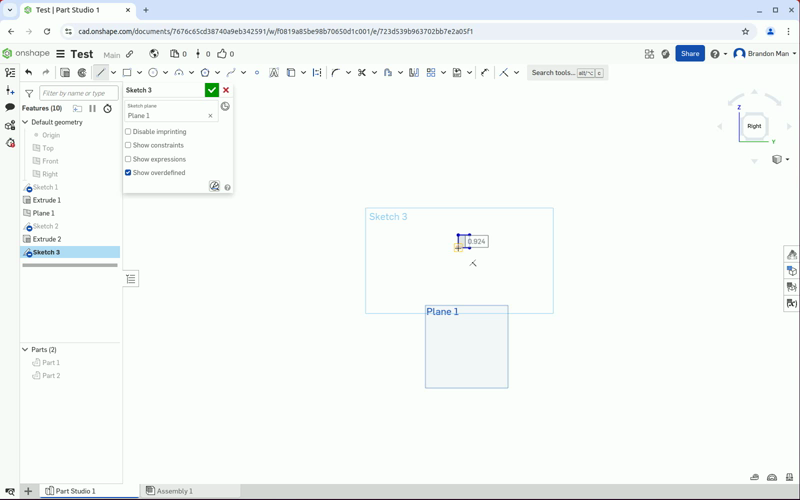
scroll(-6)
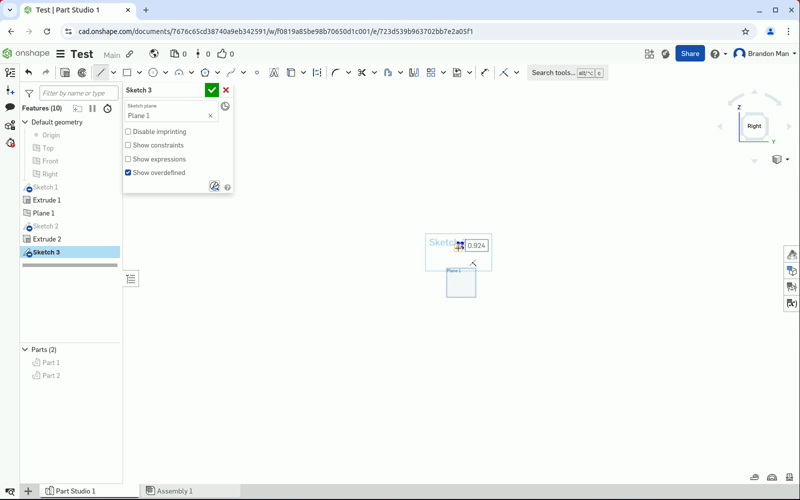
key(esc)
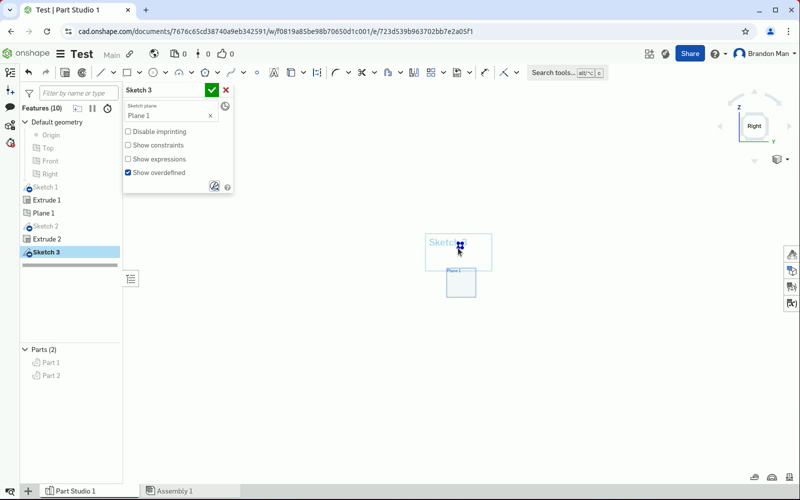
mouse_move(459, 245)
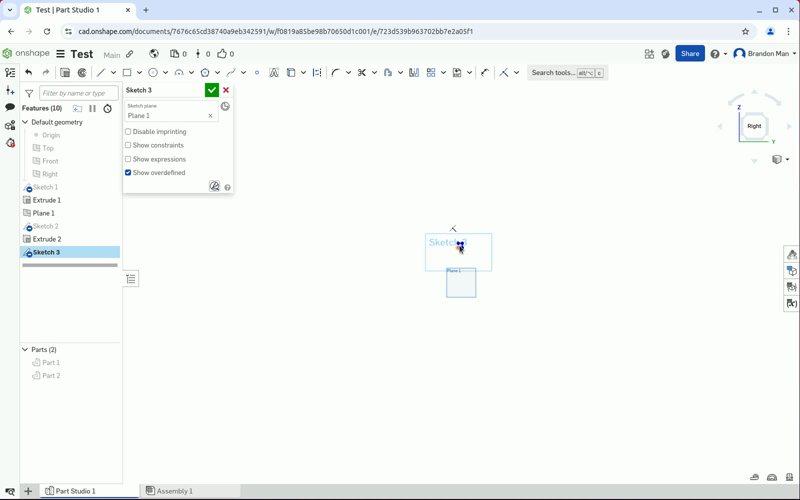
scroll(6)
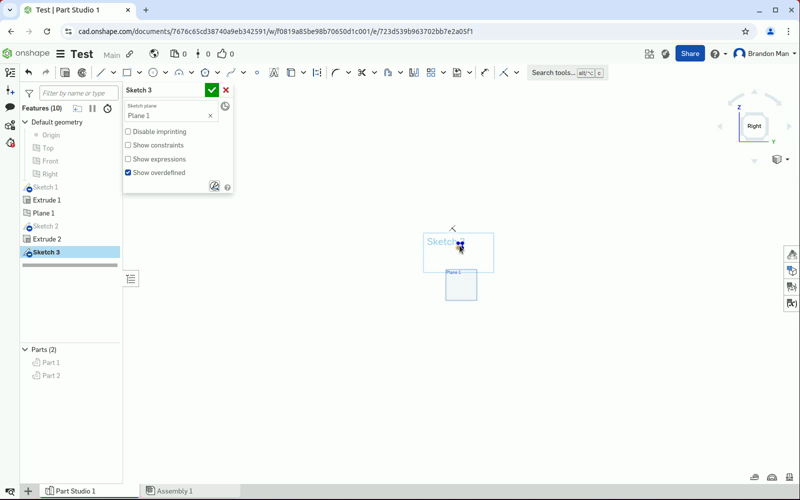
scroll(6)
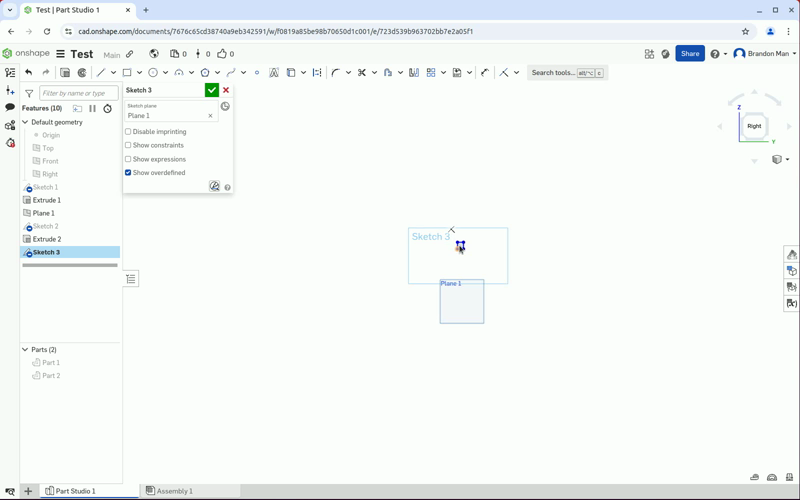
scroll(6)
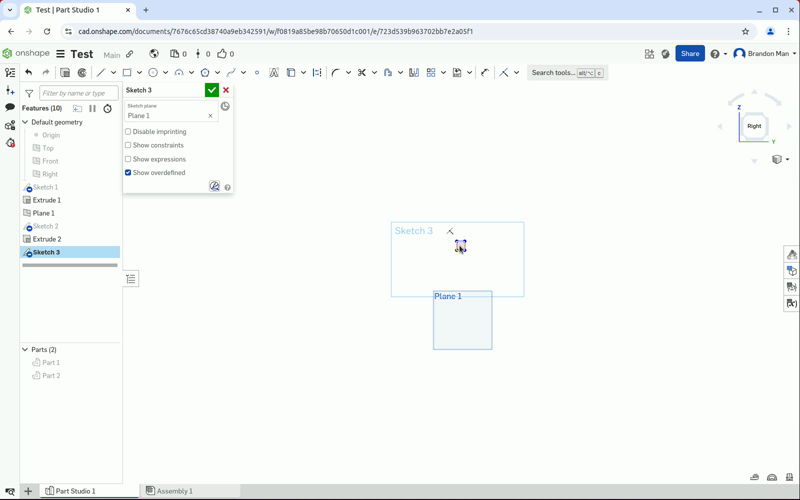
scroll(6)
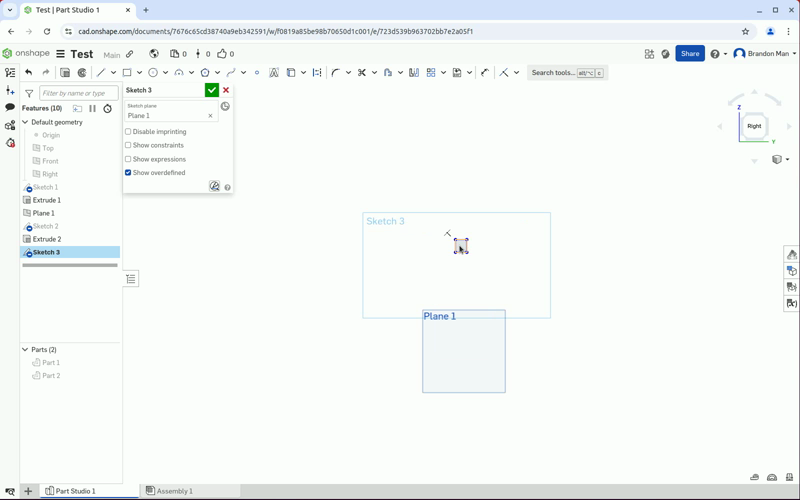
scroll(6)
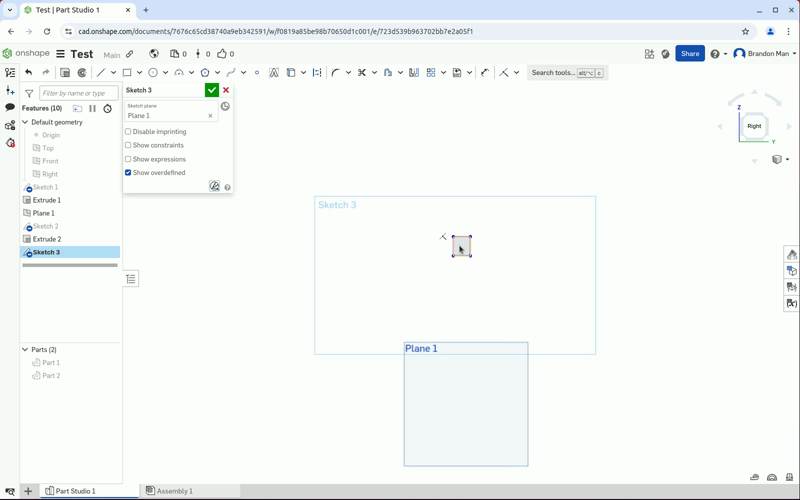
scroll(6)
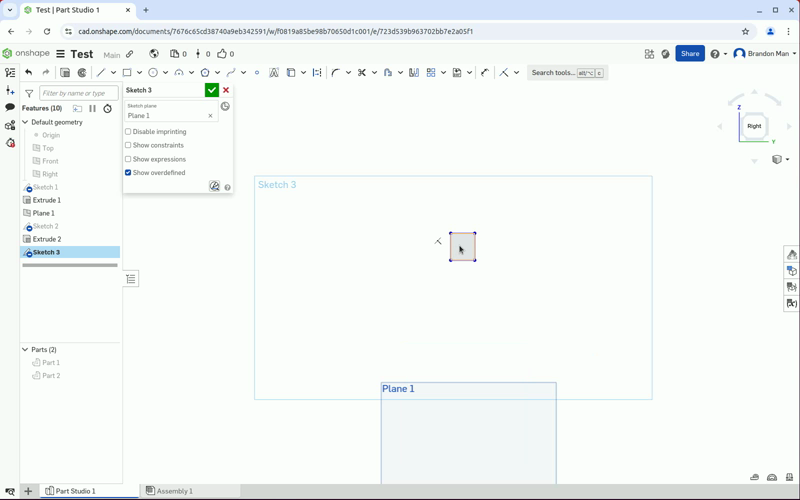
scroll(6)
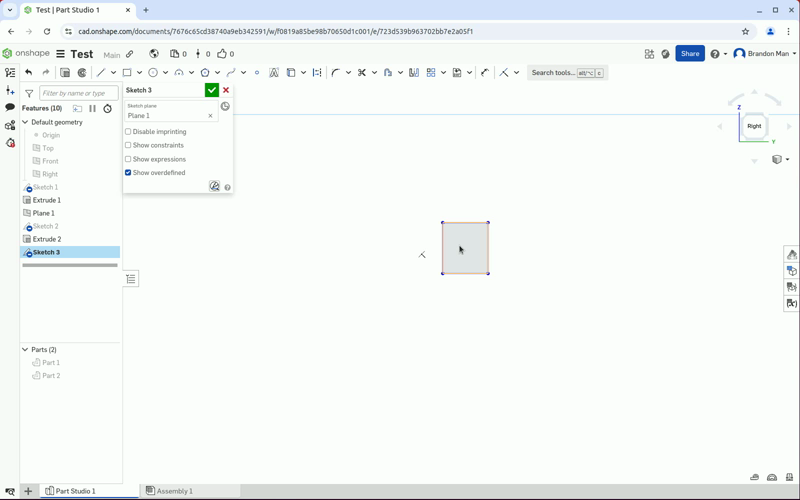
click(459, 245)
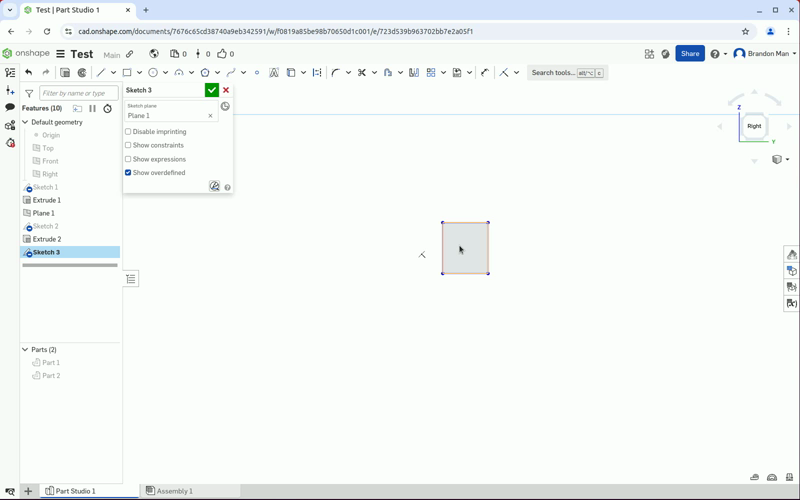
scroll(-6)
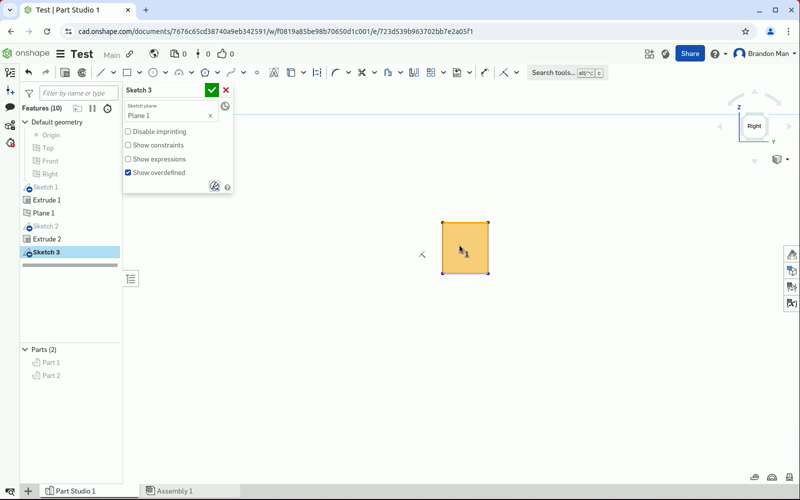
scroll(-6)
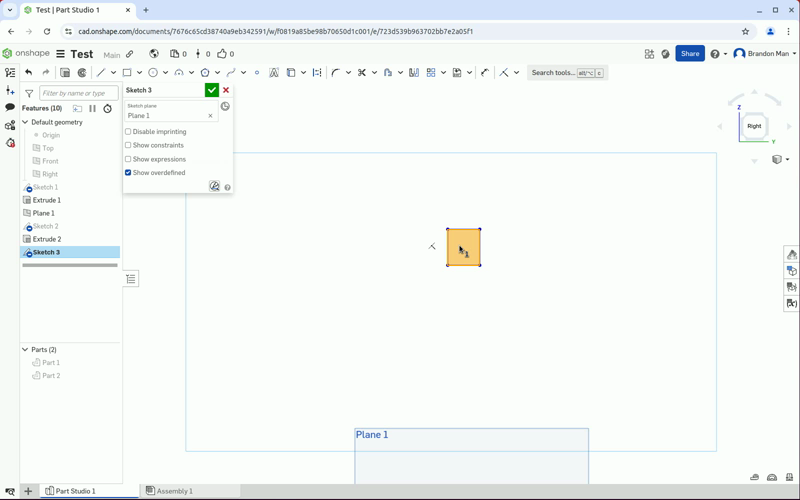
scroll(-6)
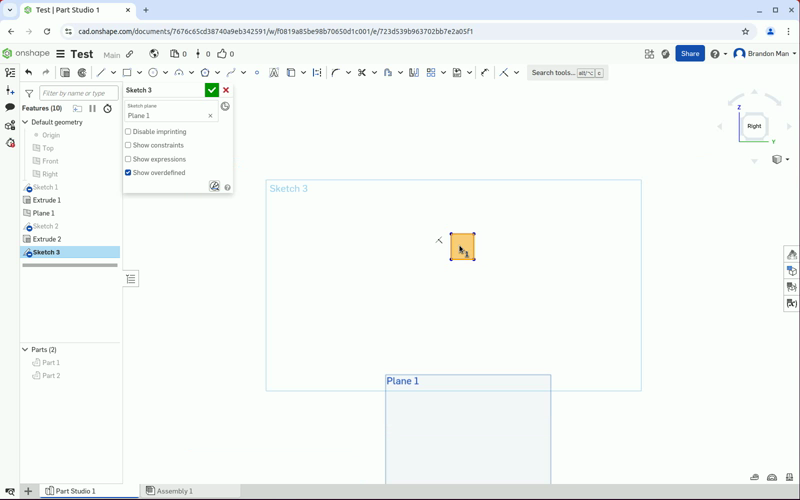
scroll(-6)
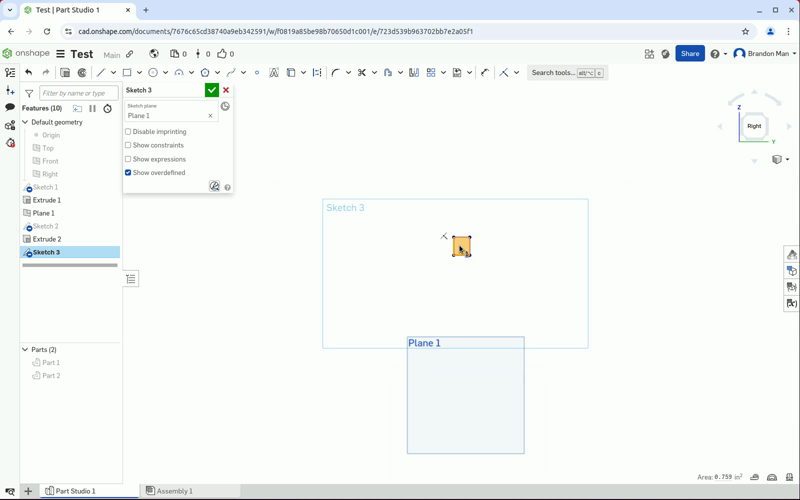
scroll(-6)
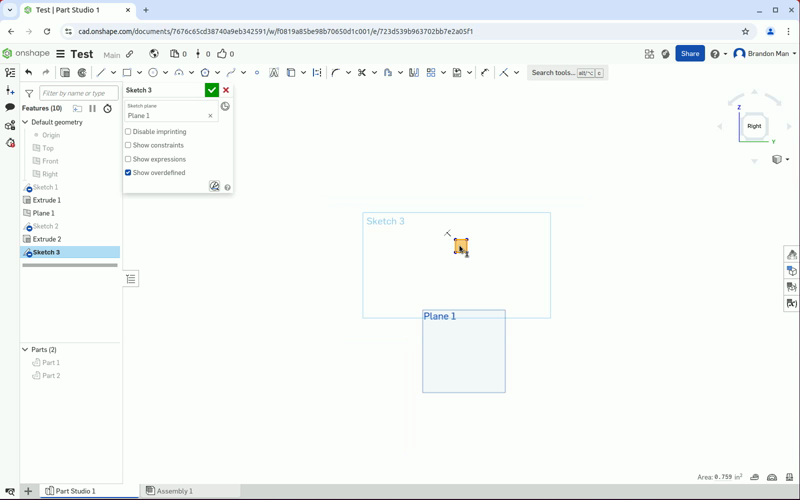
scroll(-6)
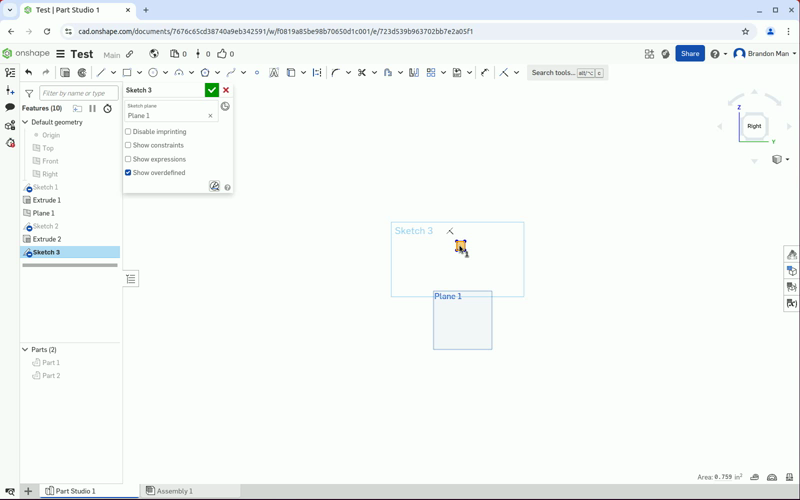
scroll(-6)
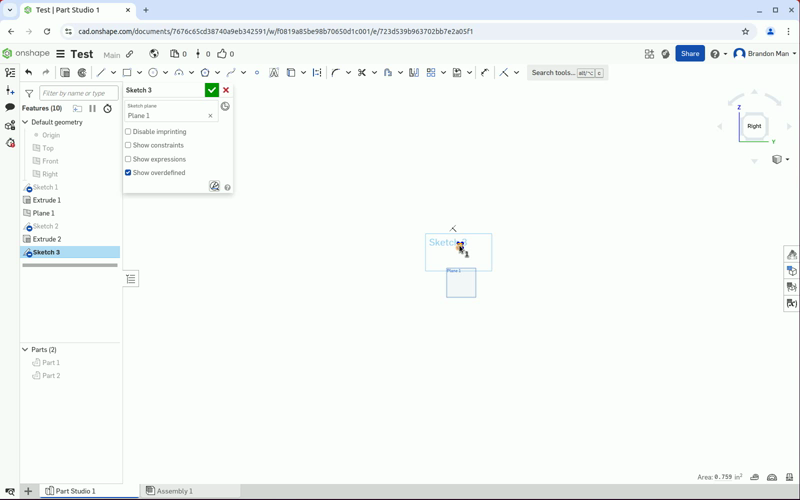
mouse_move(73, 352)
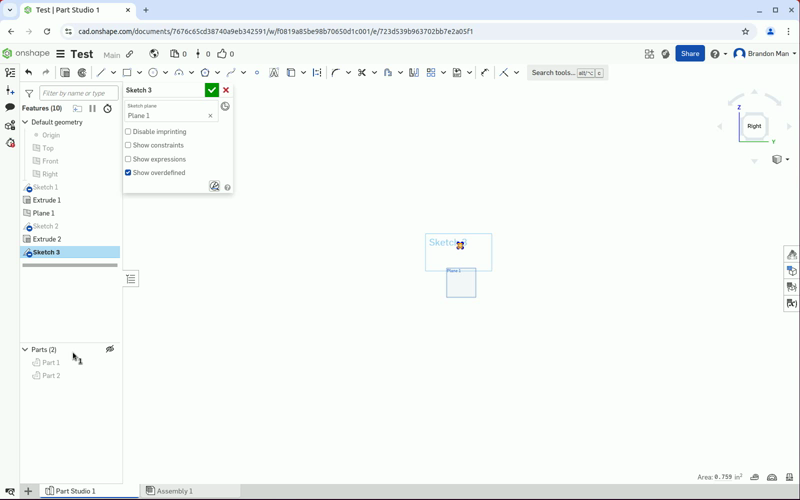
key(shift+y)
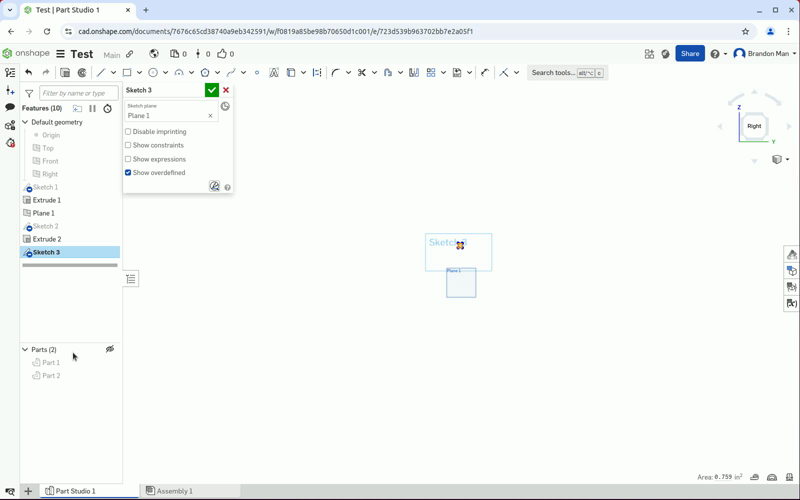
key(shift+e)
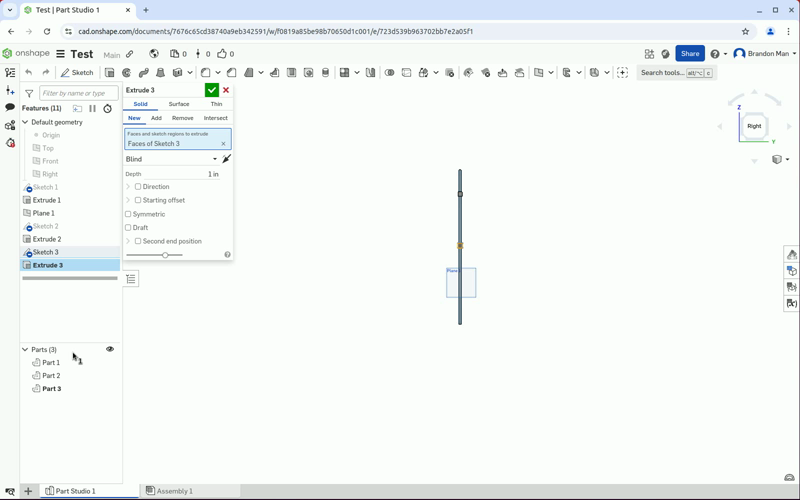
mouse_move(143, 106)
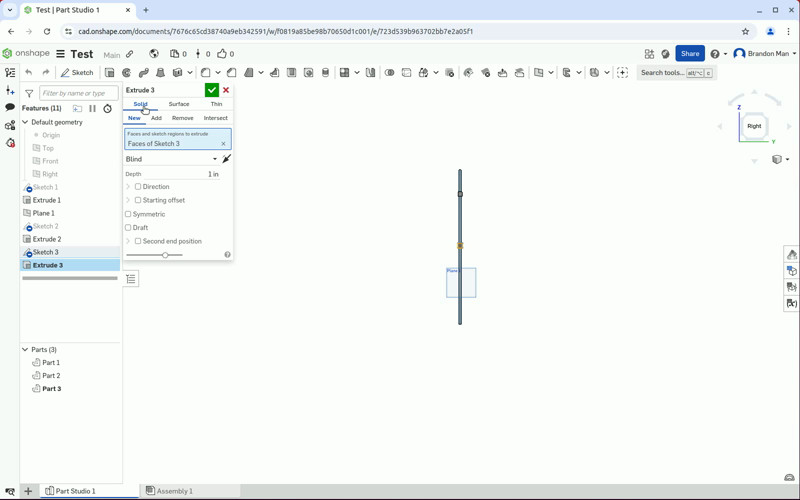
click(143, 106)
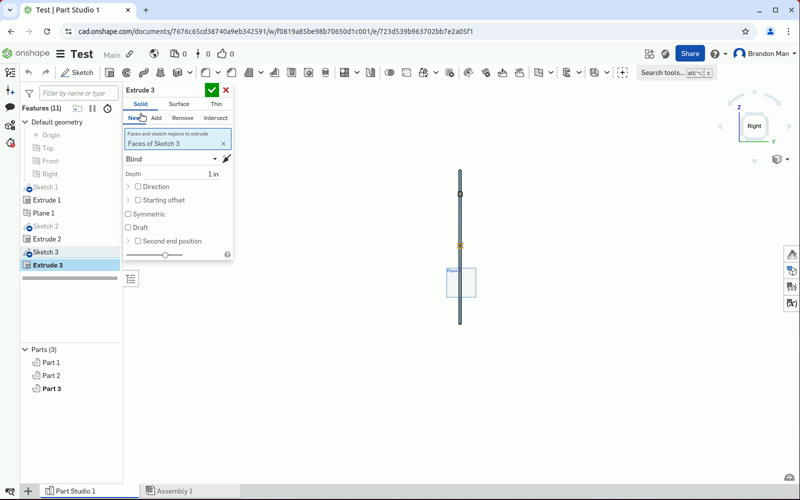
mouse_move(137, 120)
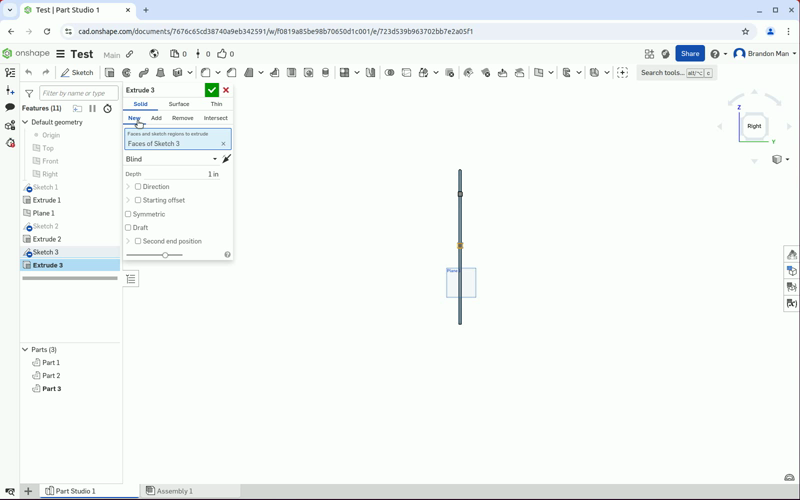
click(137, 120)
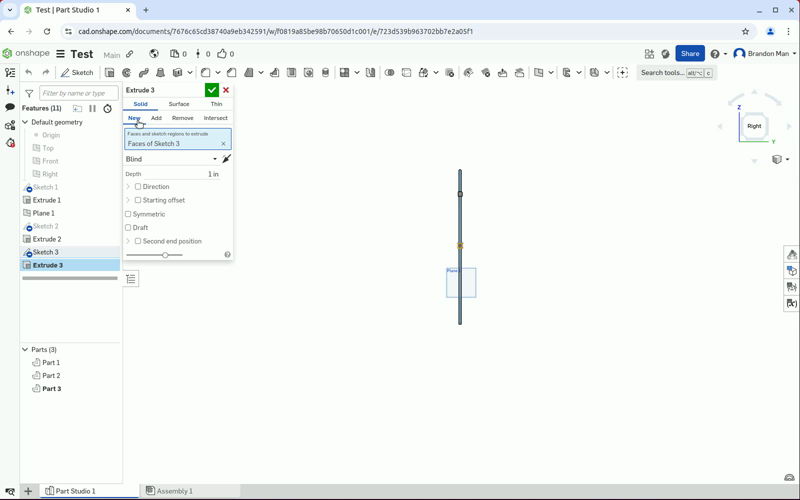
key(tab, 4)
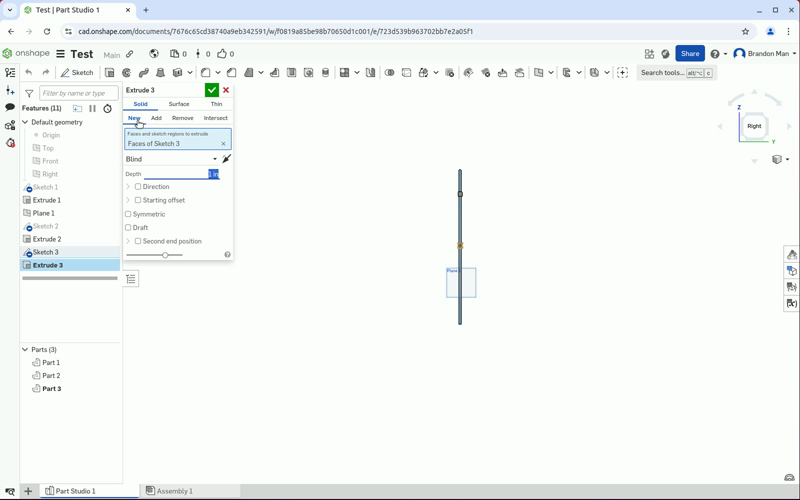
text(0.481)
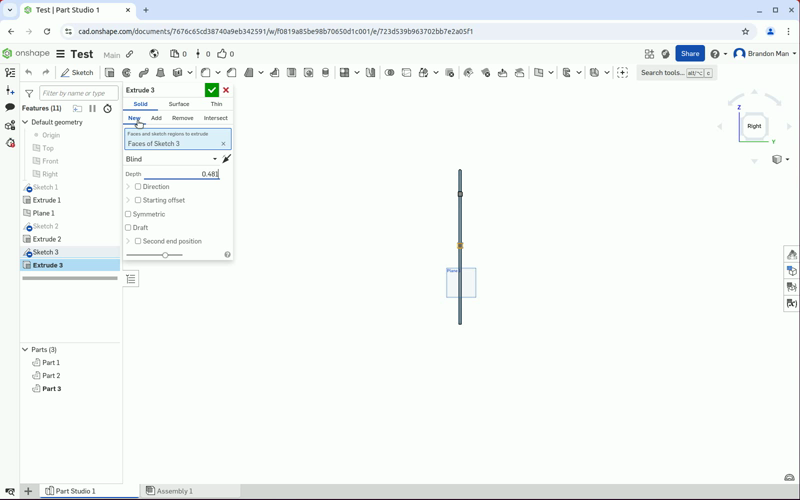
key(enter)
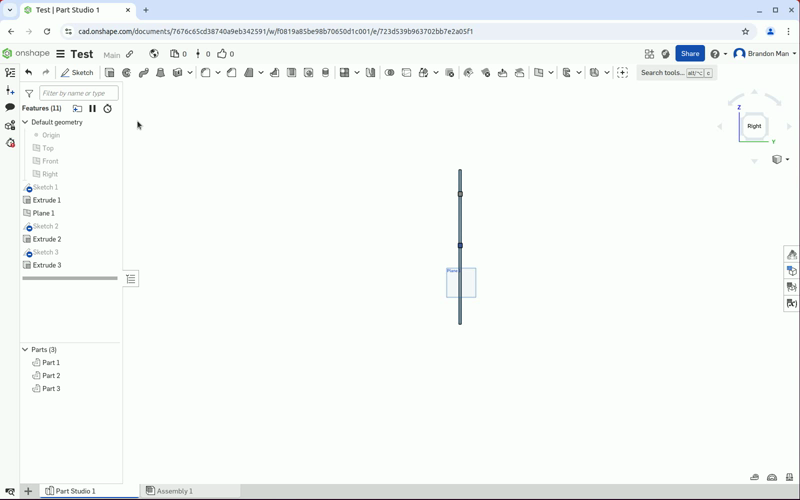
key(shift+h)
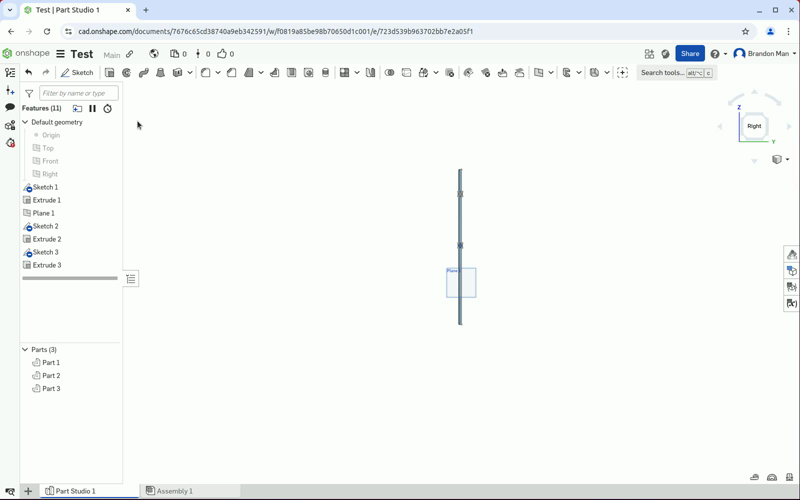
key(shift+h)
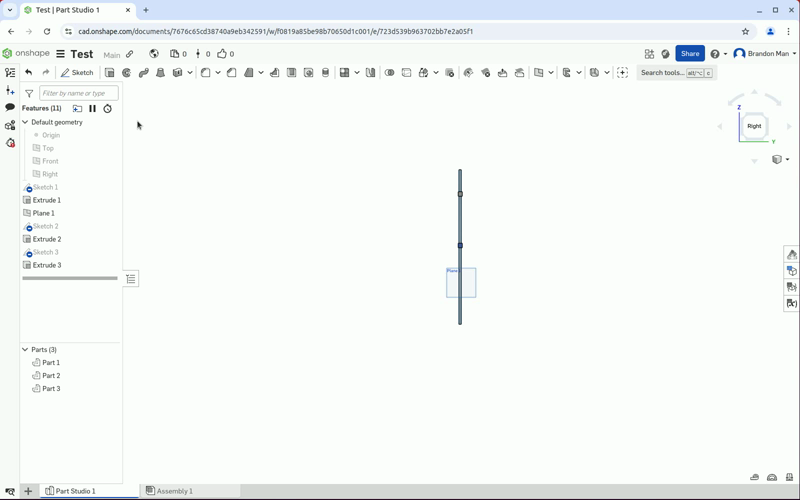
mouse_move(73, 189)
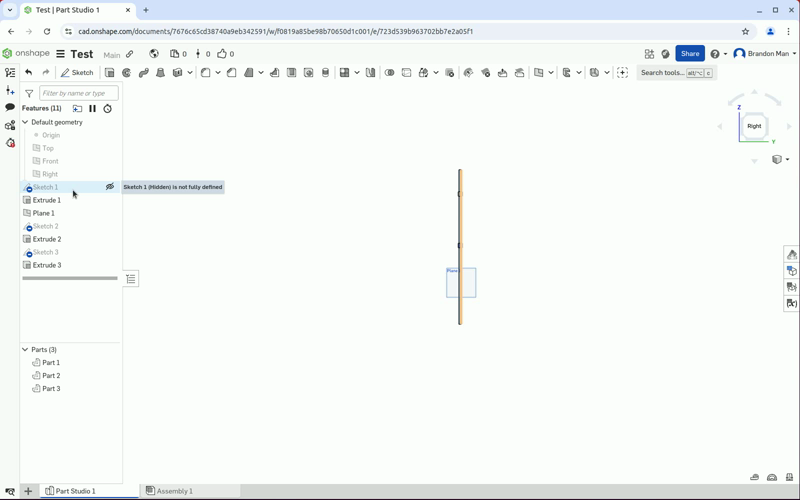
click(73, 189)
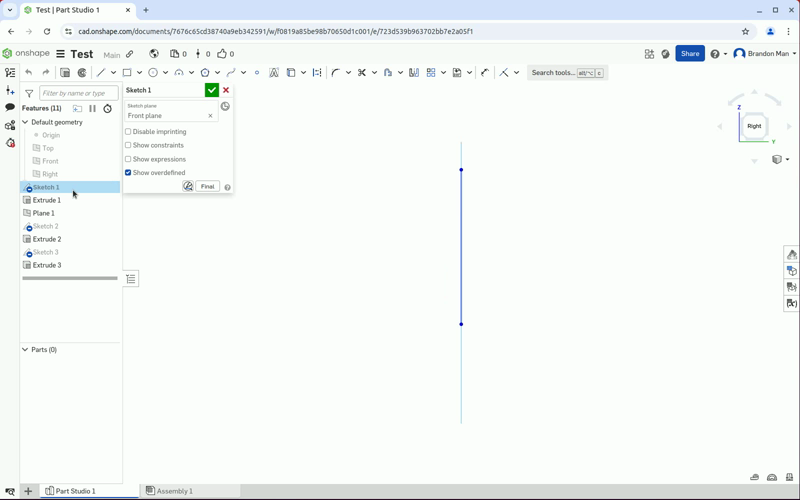
mouse_move(229, 92)
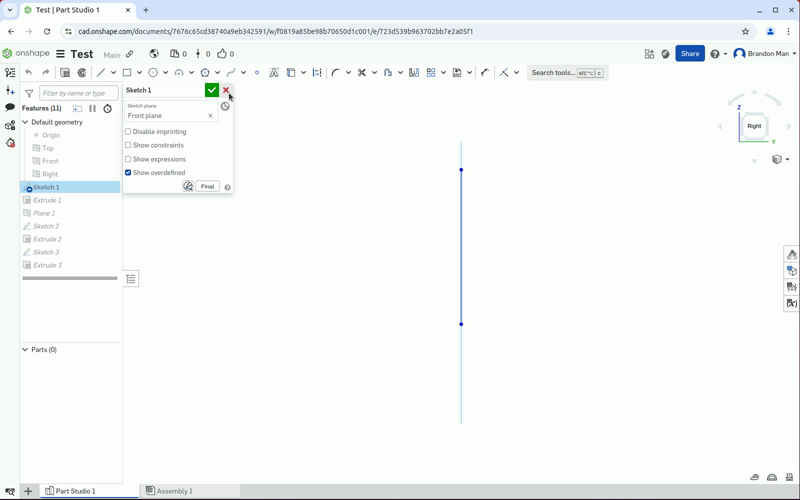
click(229, 92)
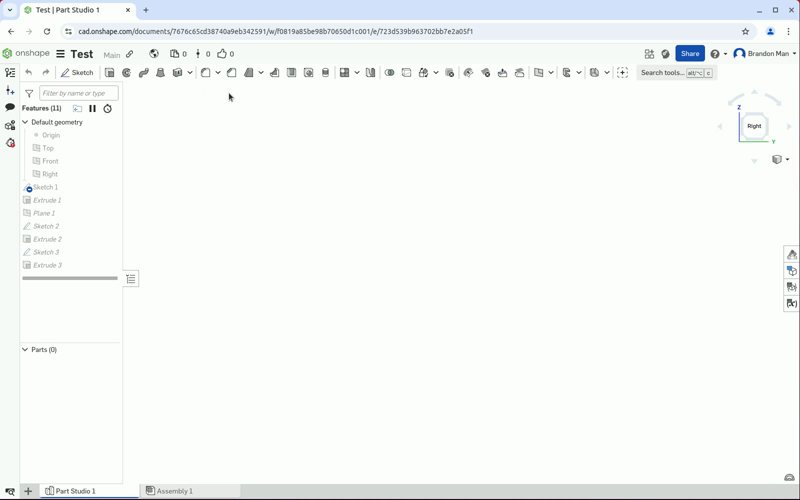
key(shift+s)
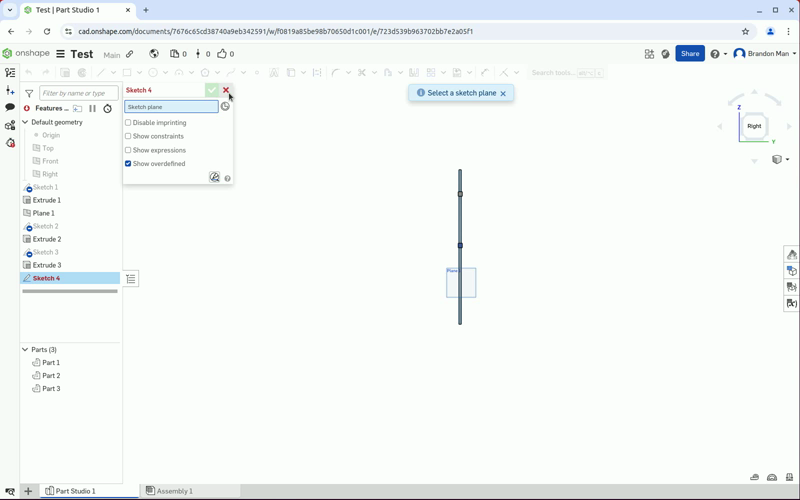
mouse_move(73, 215)
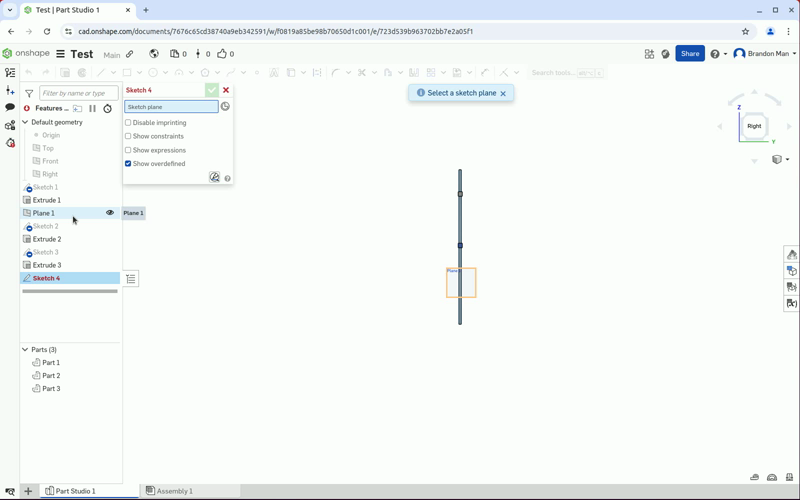
click(73, 215)
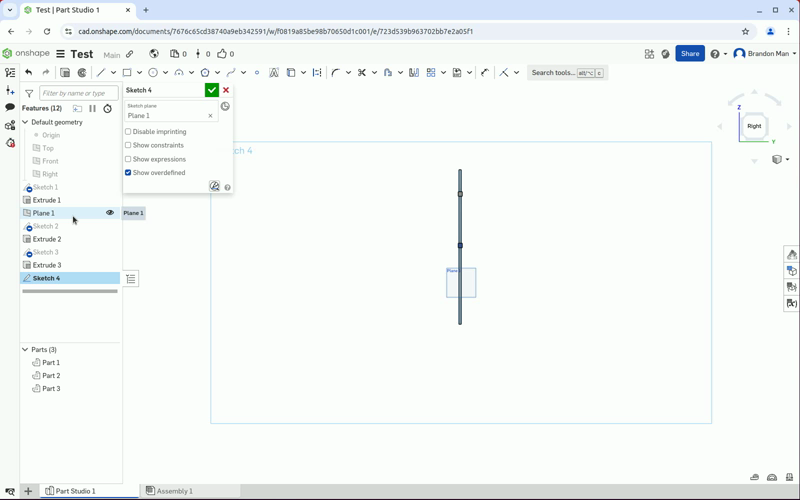
mouse_move(73, 352)
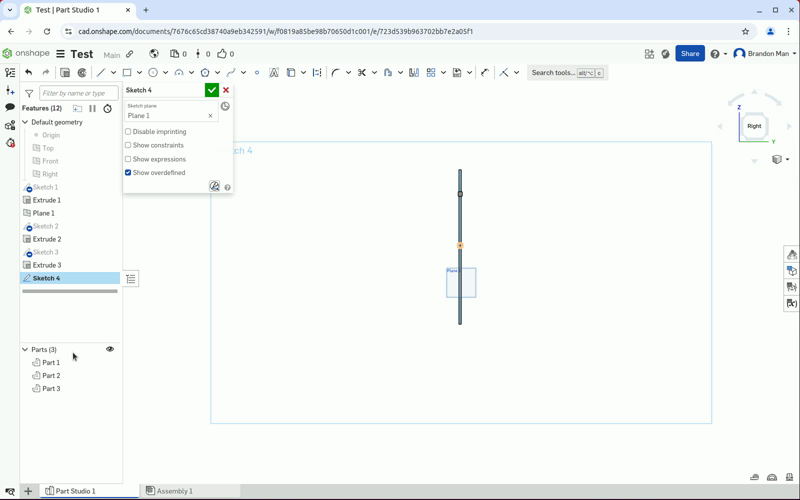
key(y)
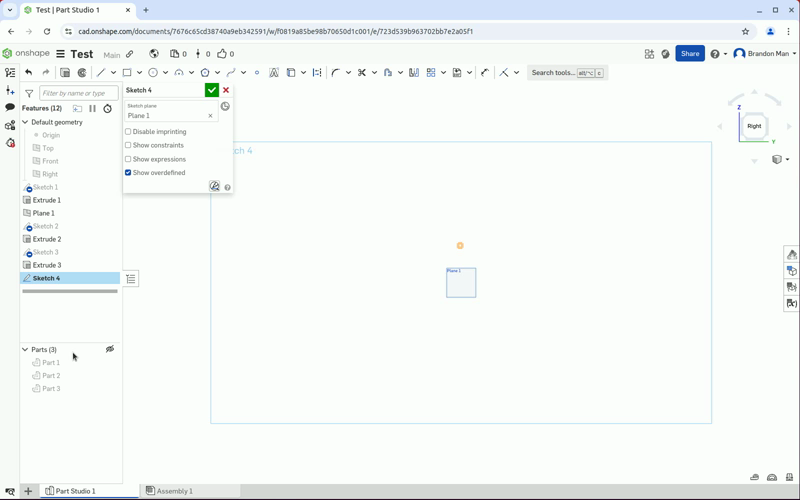
key(l)
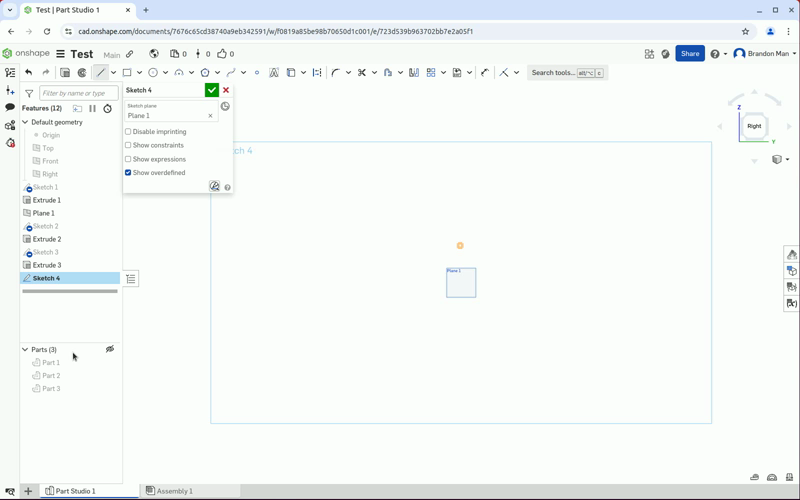
key_down(shift)
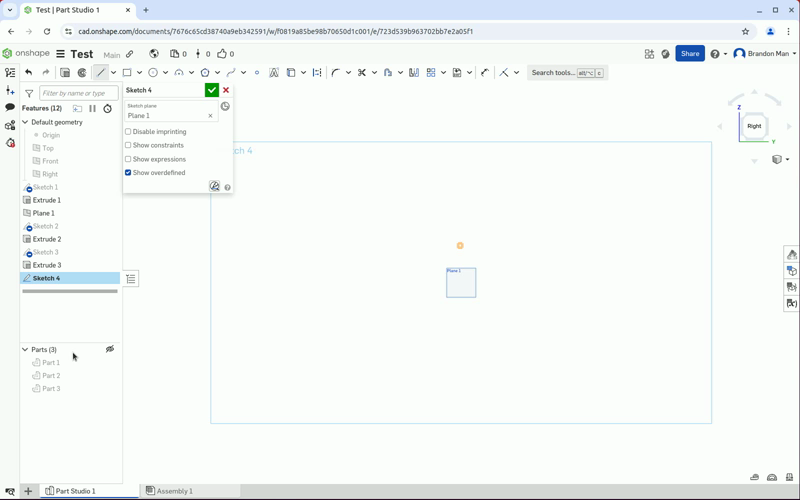
mouse_move(458, 300)
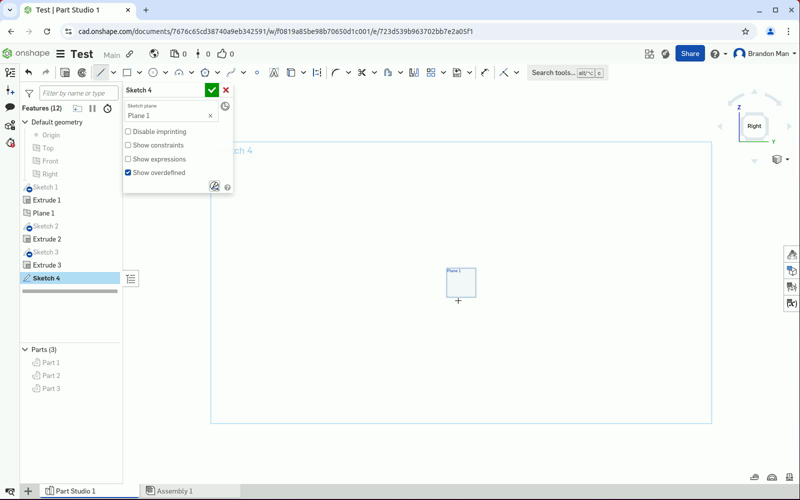
click(458, 300)
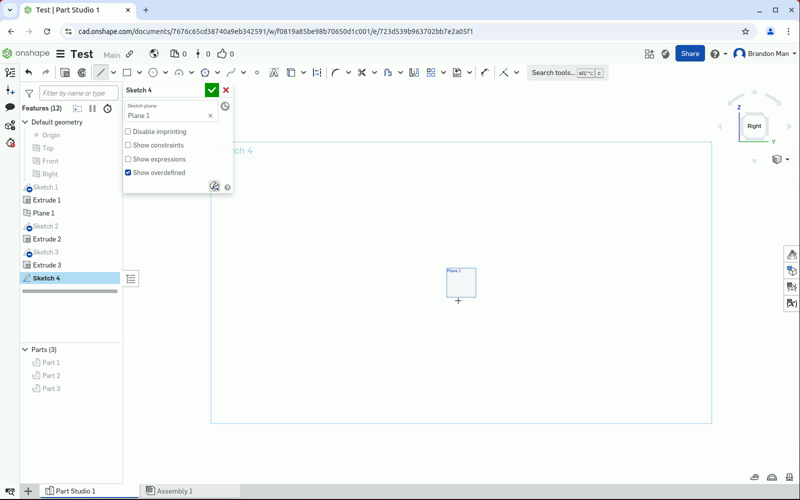
key_up(shift)
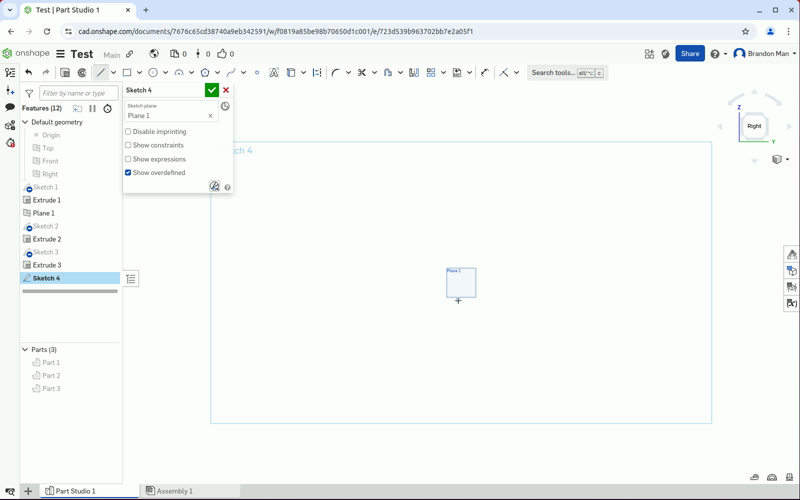
key_down(shift)
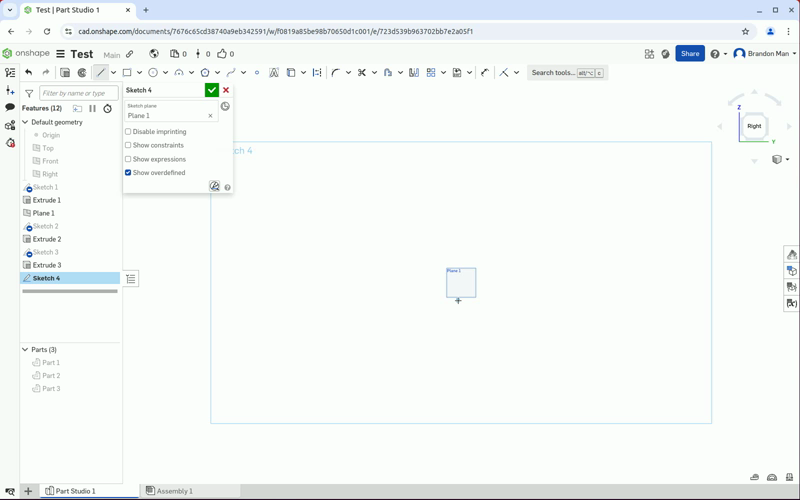
mouse_move(488, 300)
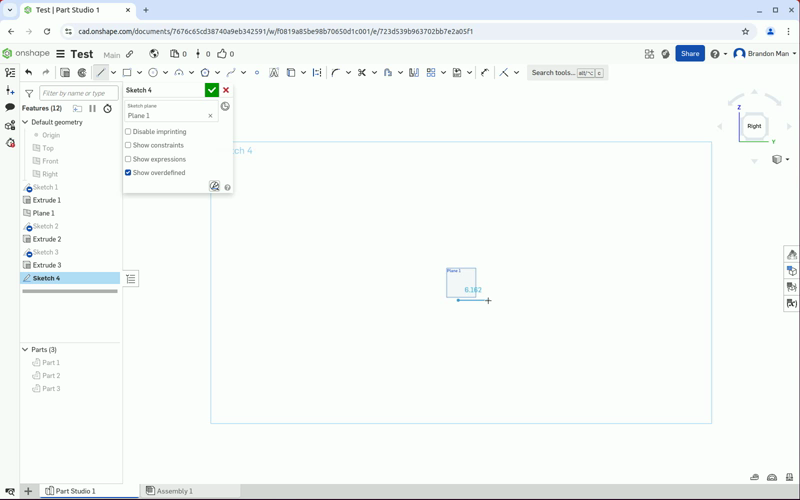
mouse_move(462, 300)
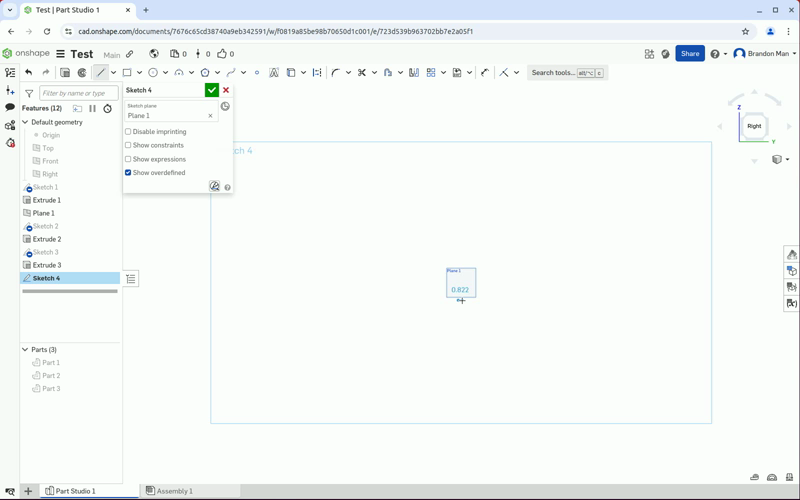
scroll(6)
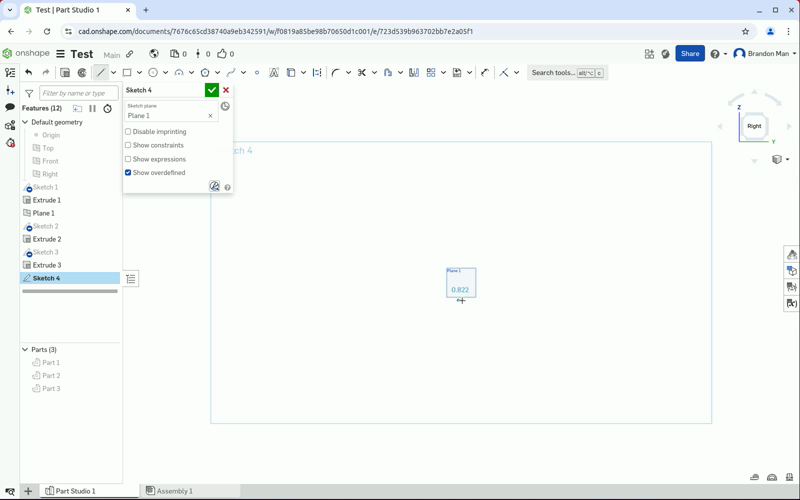
scroll(6)
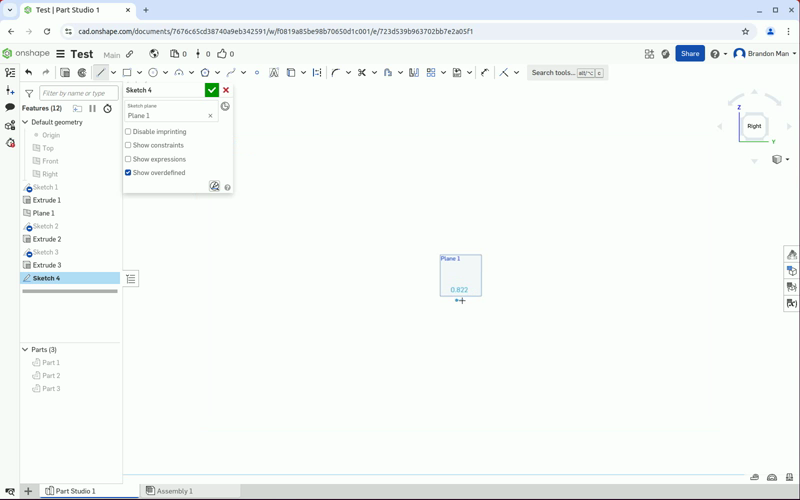
scroll(6)
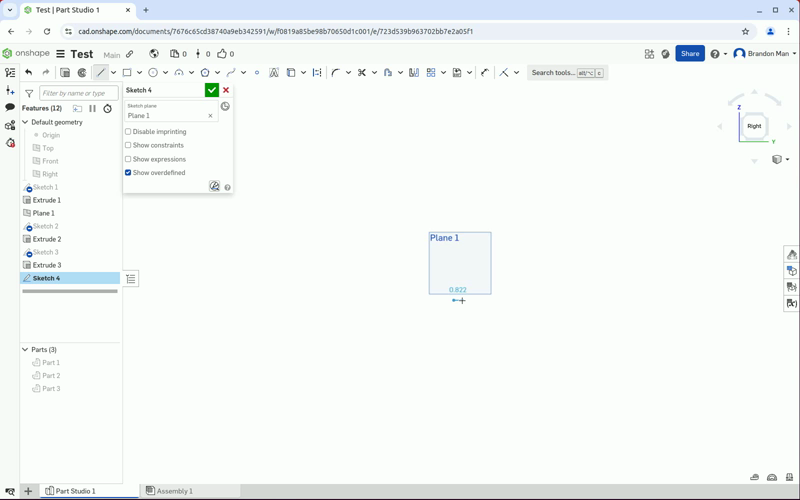
scroll(6)
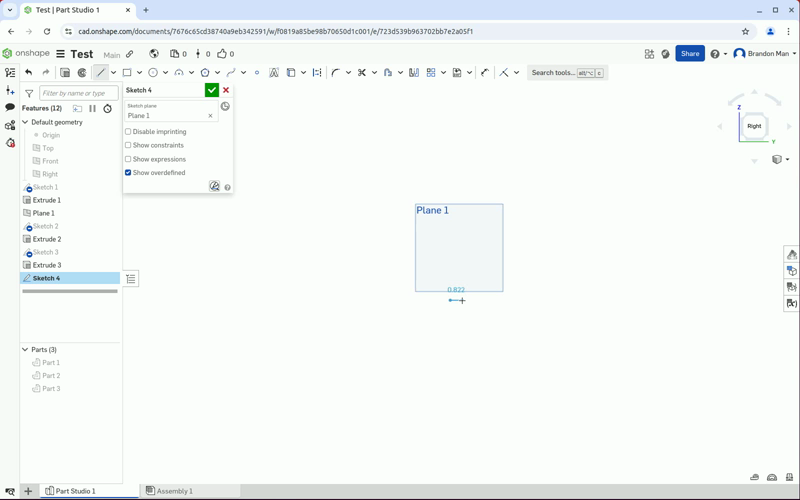
scroll(6)
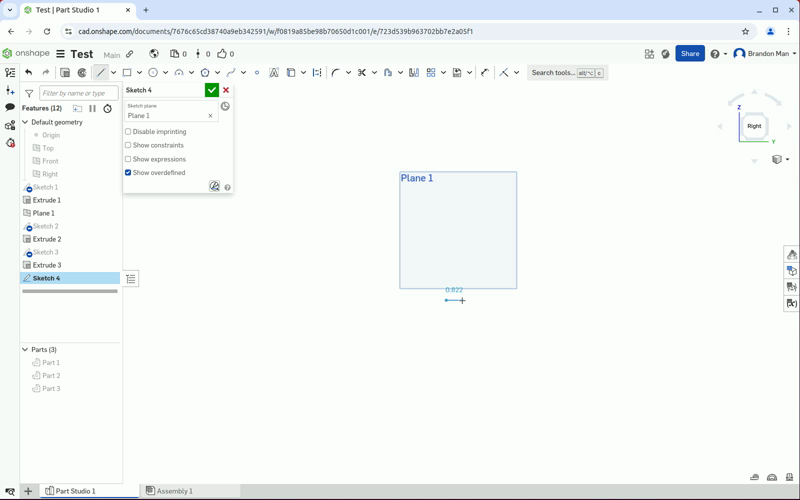
scroll(6)
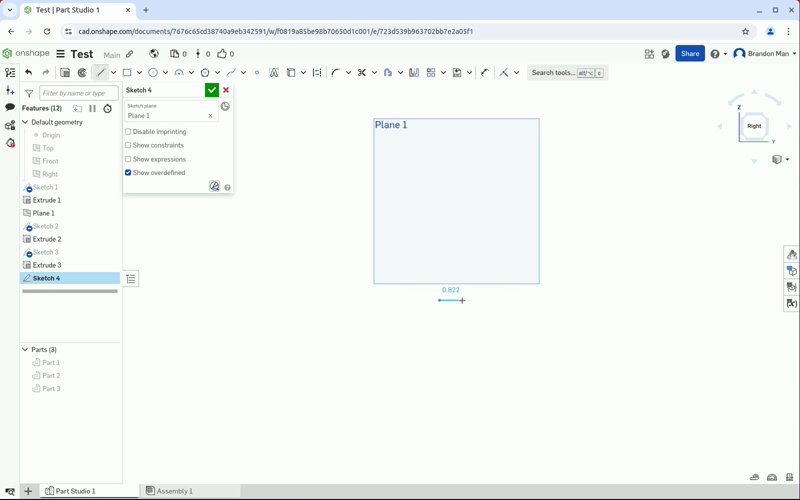
scroll(6)
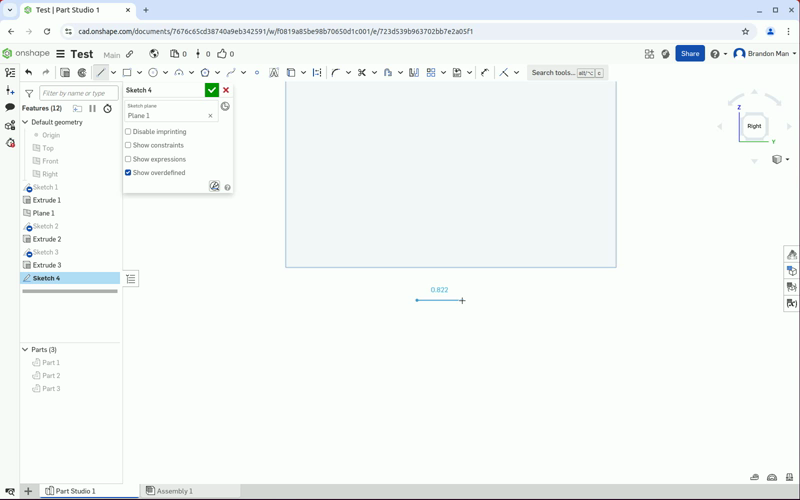
click(462, 300)
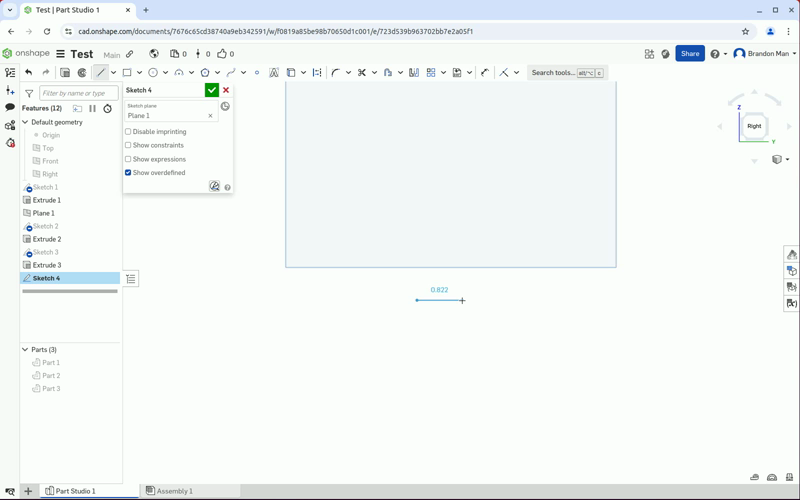
scroll(-6)
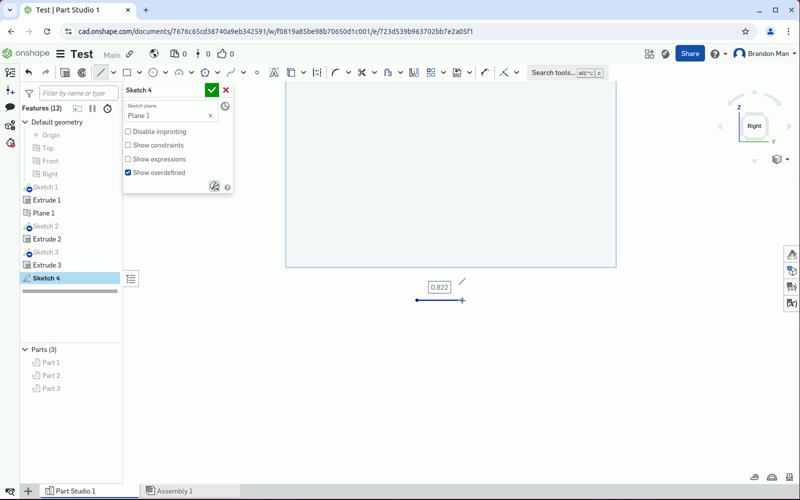
scroll(-6)
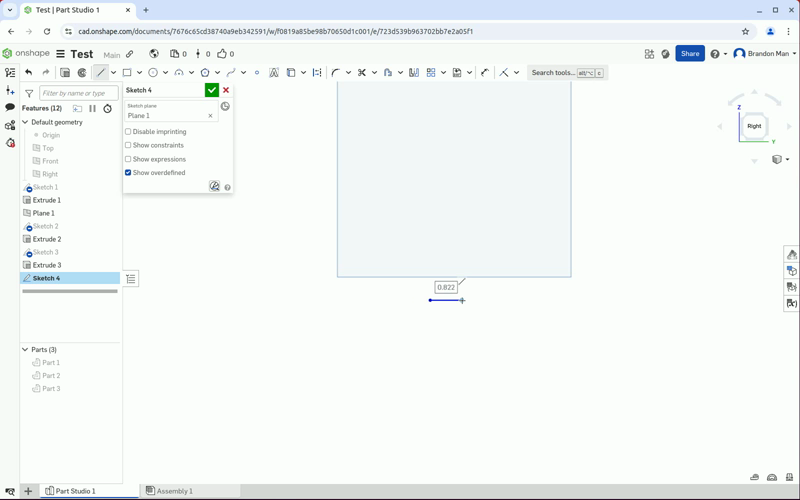
scroll(-6)
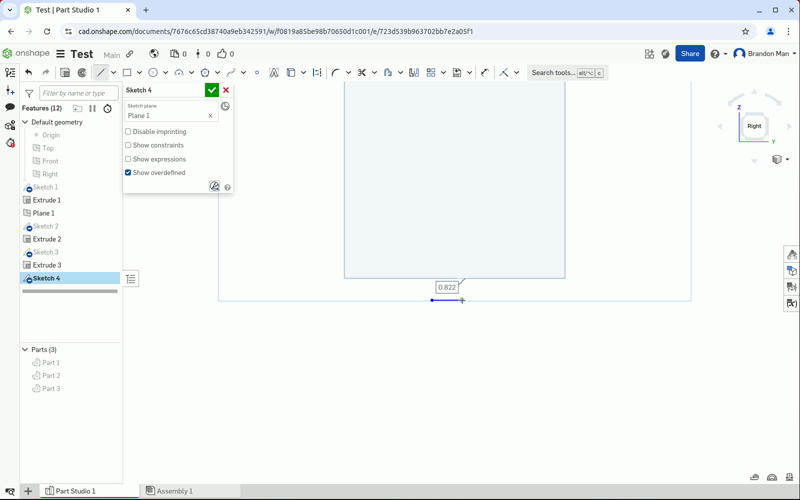
scroll(-6)
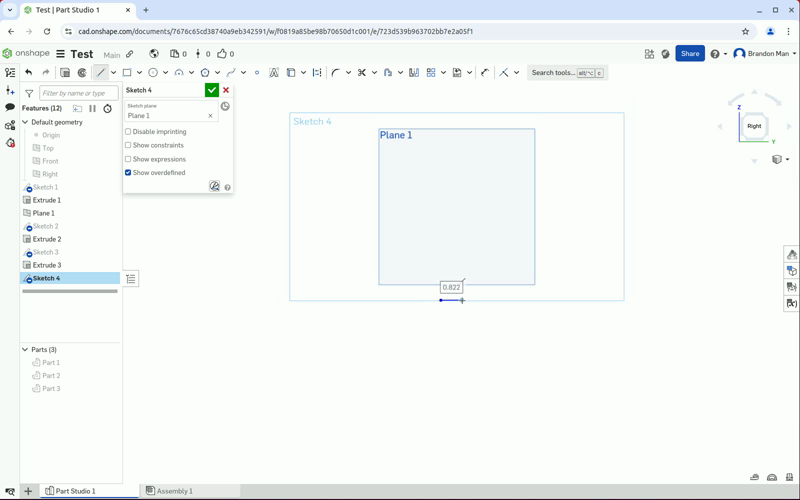
scroll(-6)
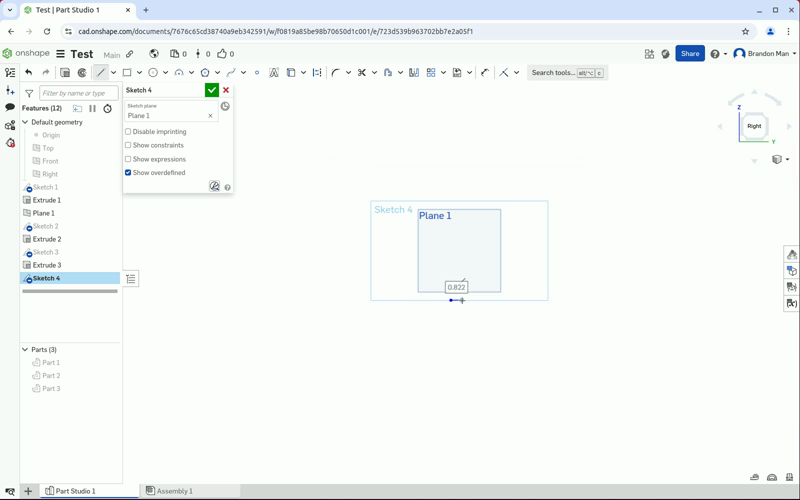
scroll(-6)
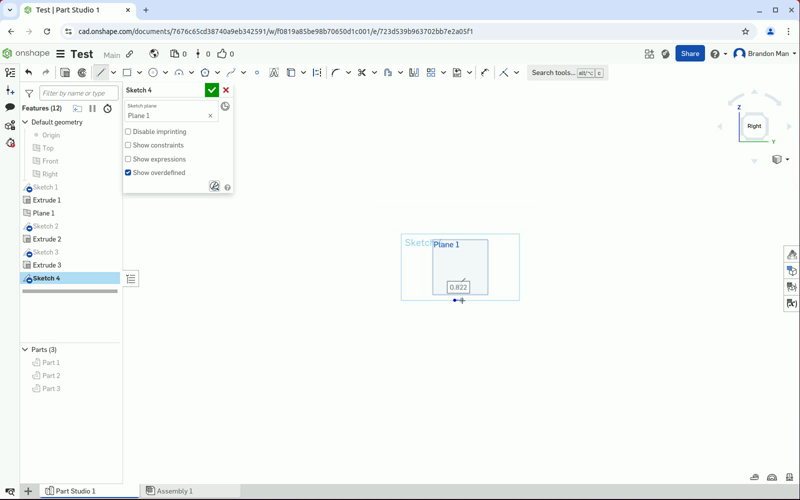
scroll(-6)
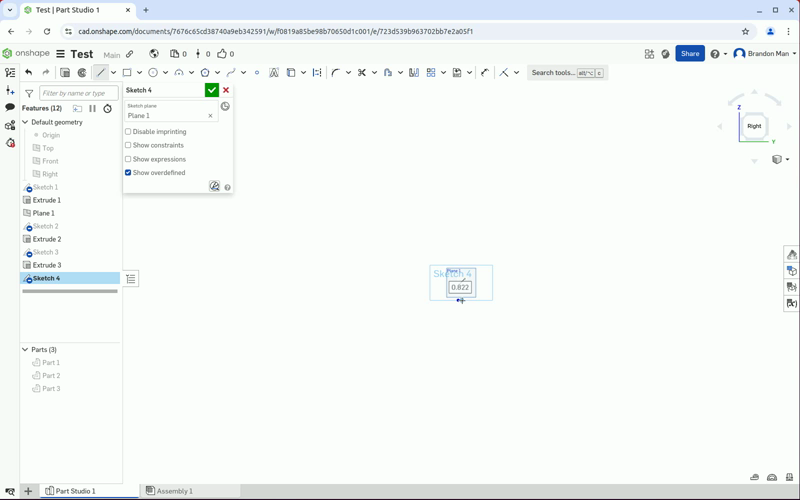
key_up(shift)
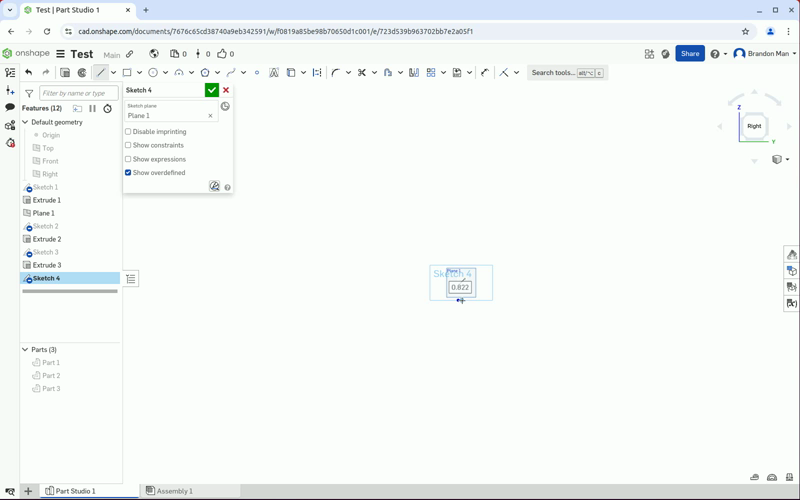
key_down(shift)
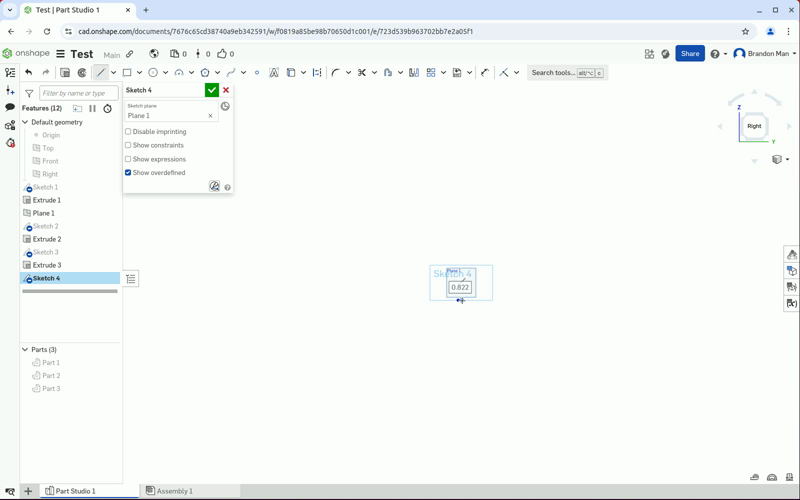
mouse_move(492, 300)
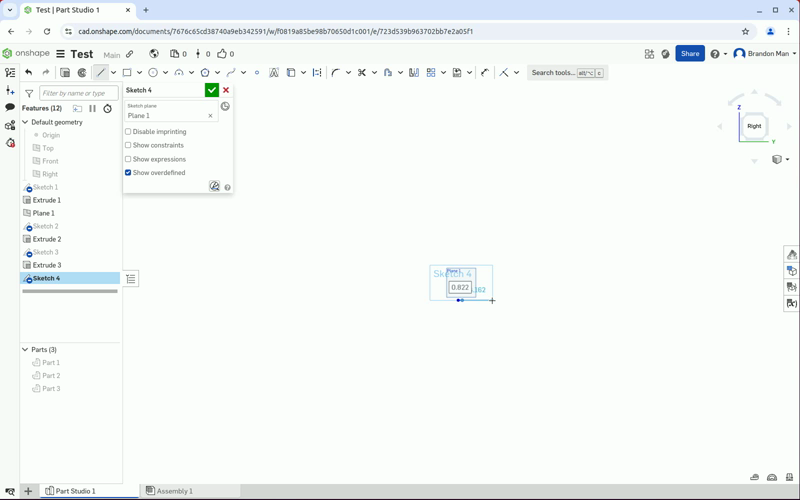
mouse_move(462, 295)
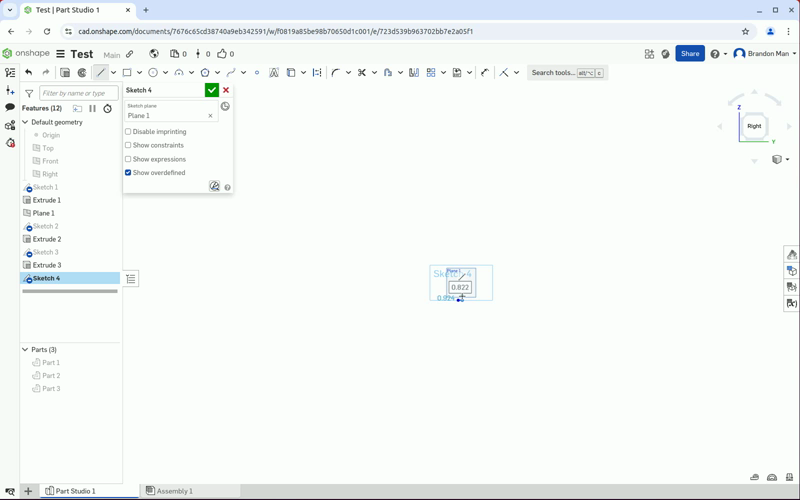
scroll(6)
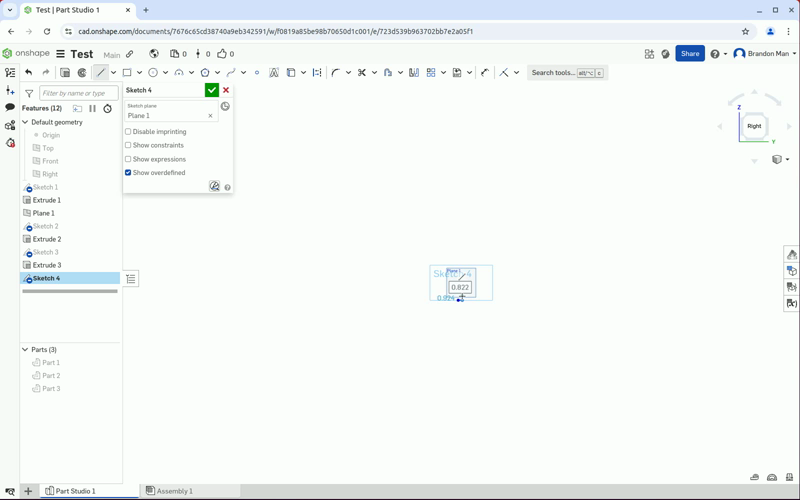
scroll(6)
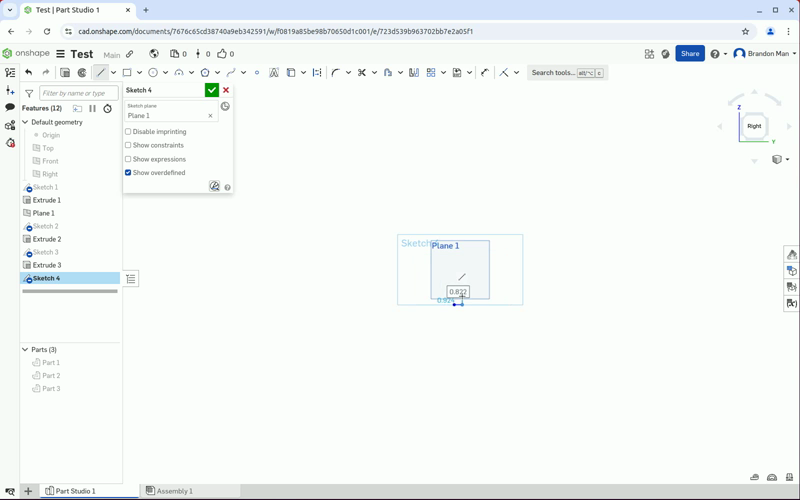
scroll(6)
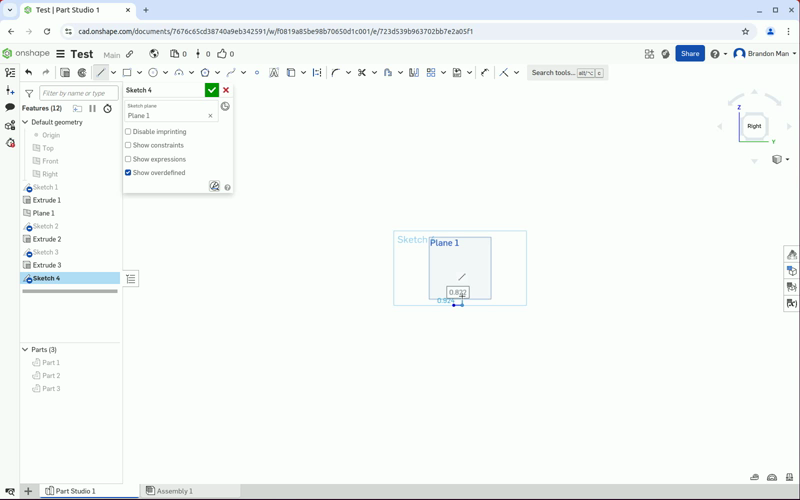
scroll(6)
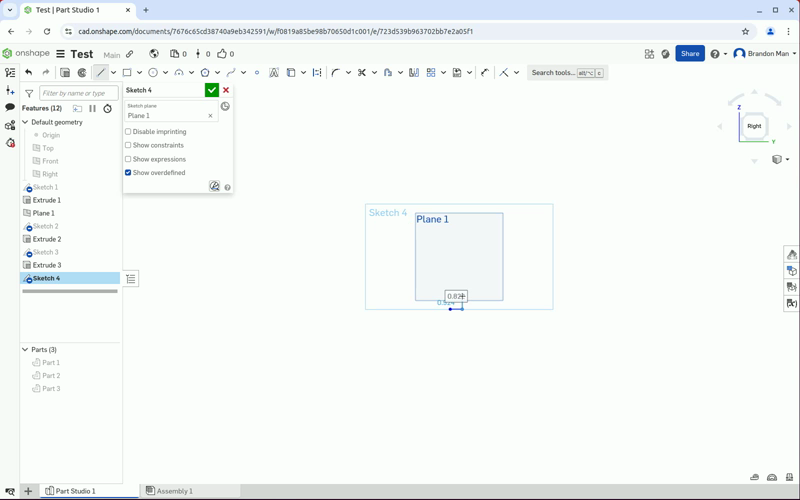
scroll(6)
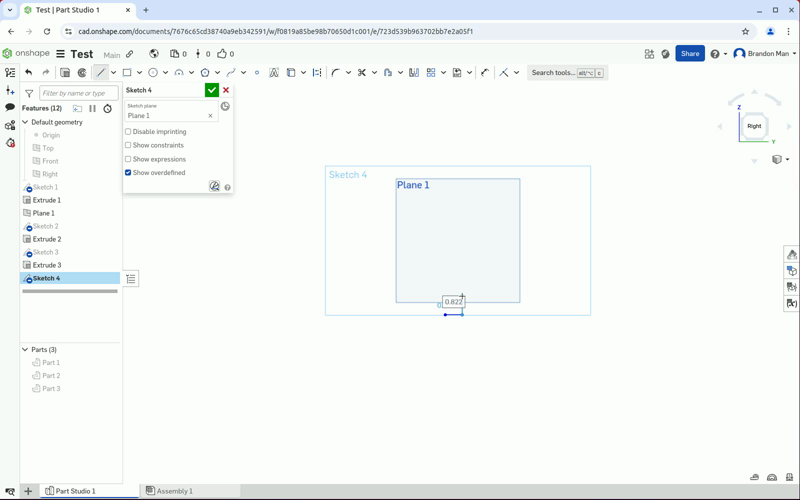
scroll(6)
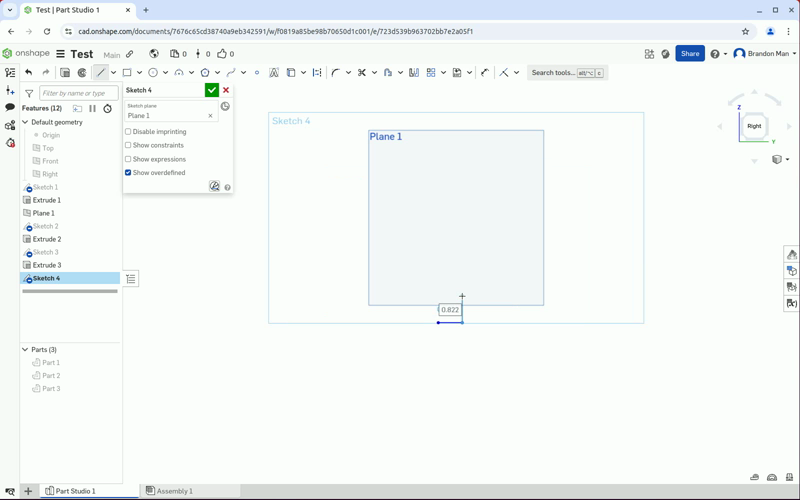
scroll(6)
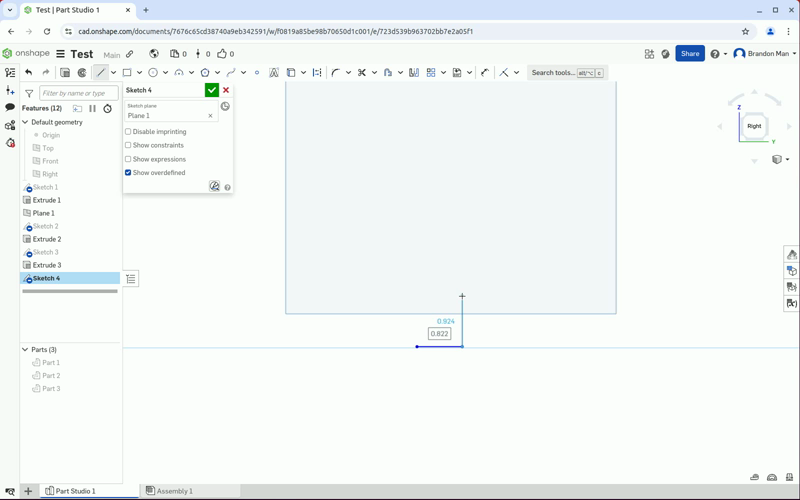
click(462, 295)
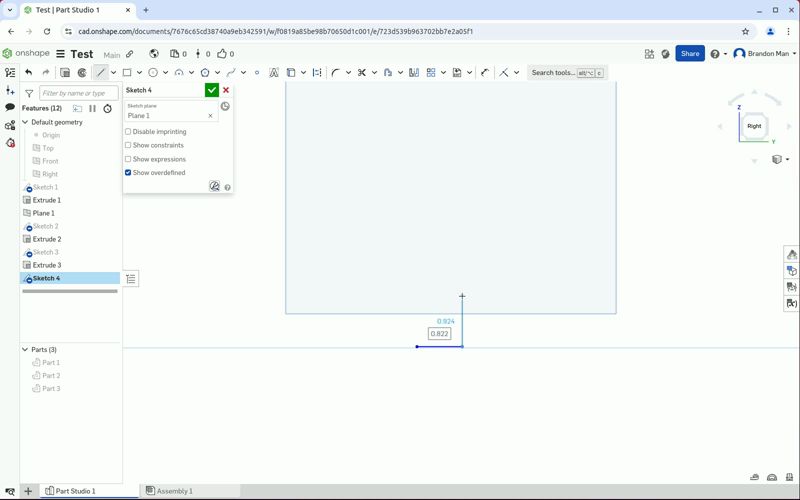
scroll(-6)
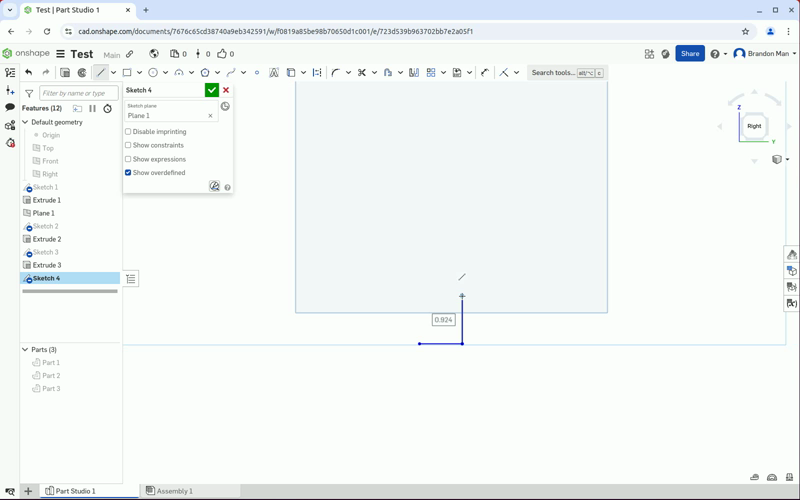
scroll(-6)
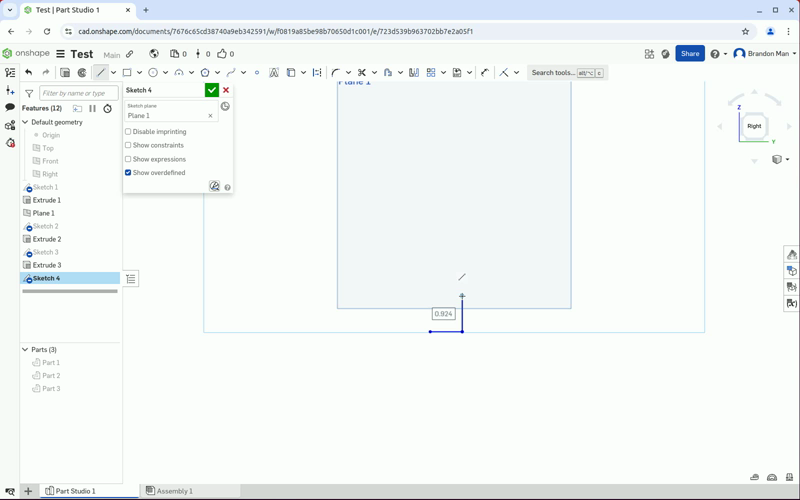
scroll(-6)
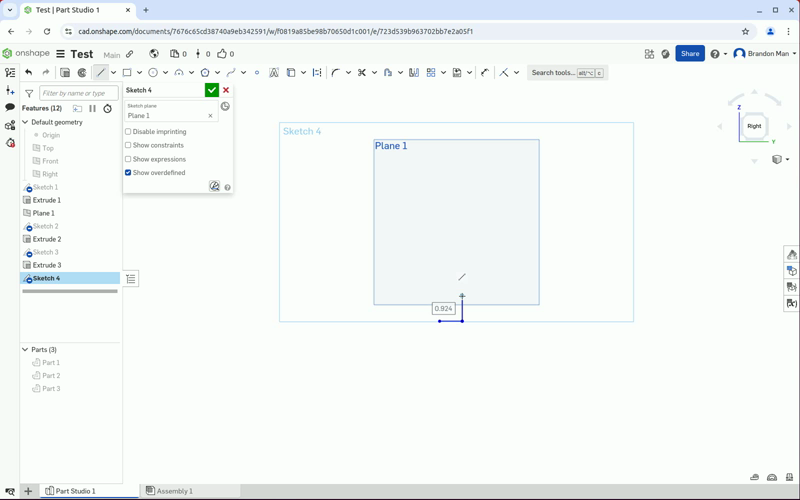
scroll(-6)
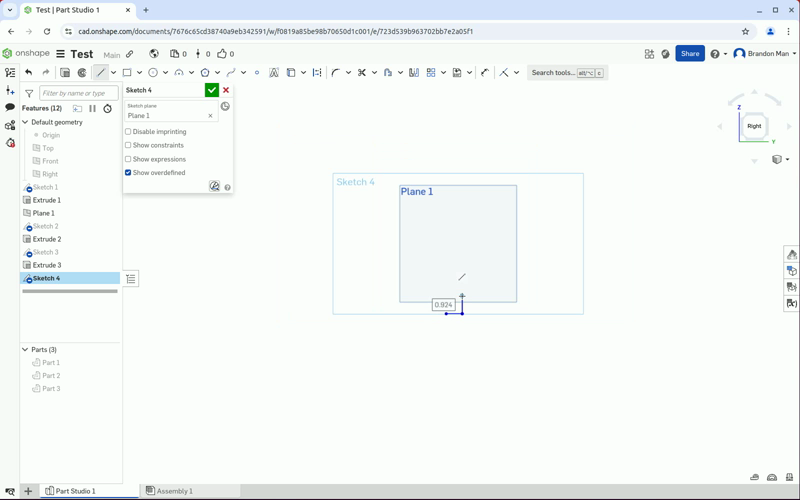
scroll(-6)
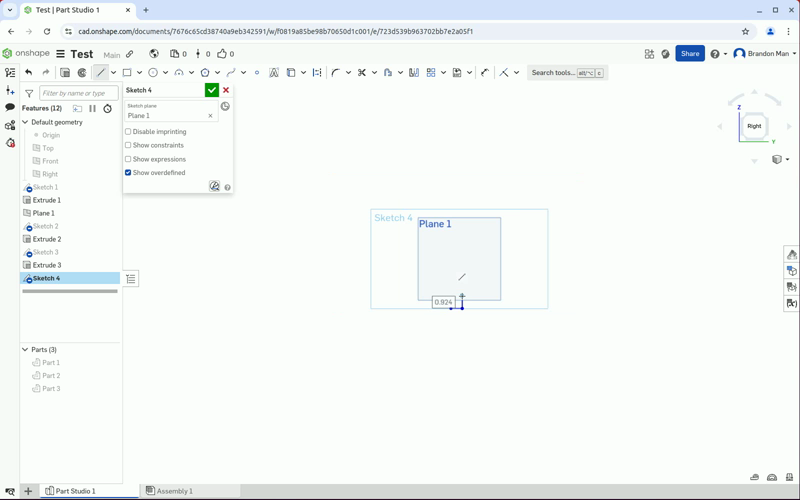
scroll(-6)
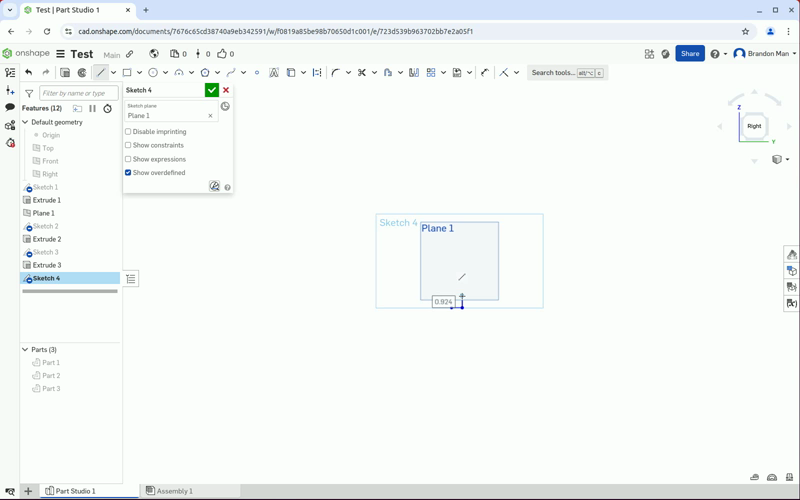
scroll(-6)
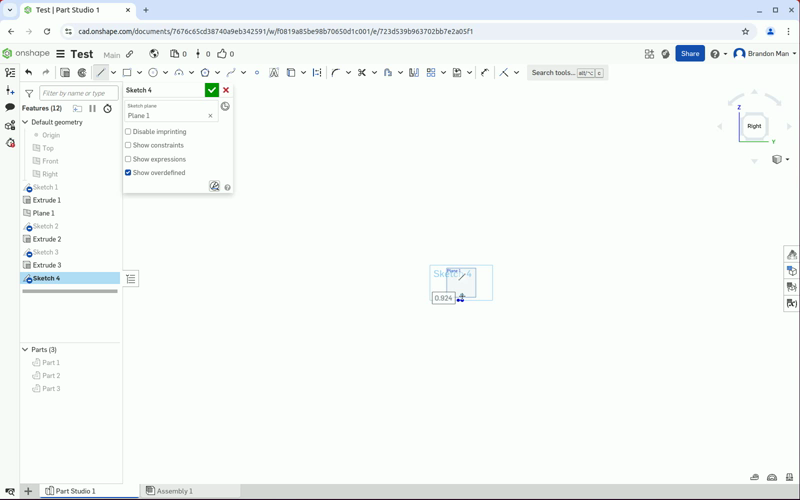
key_up(shift)
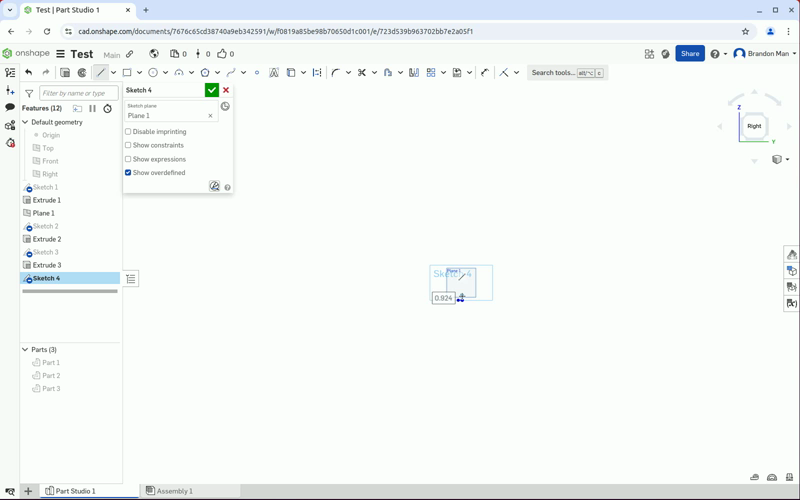
key_down(shift)
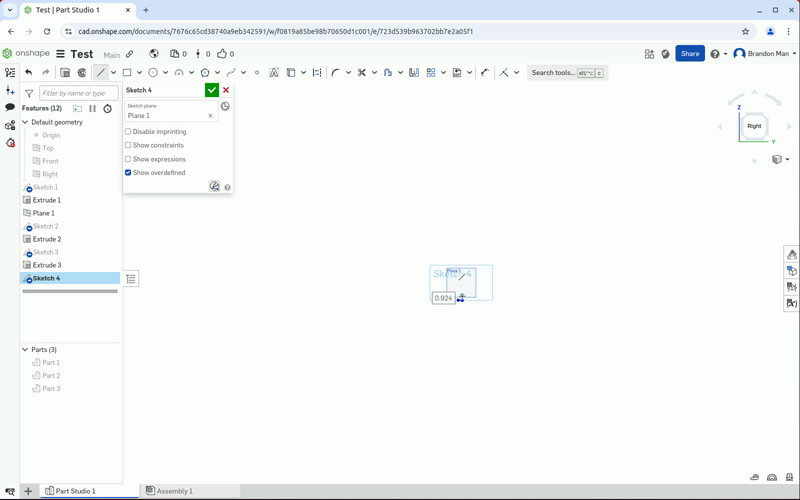
mouse_move(492, 295)
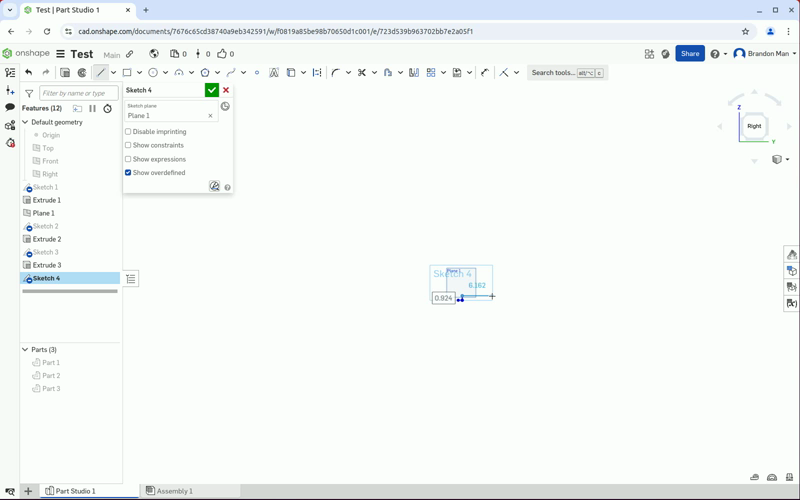
mouse_move(458, 295)
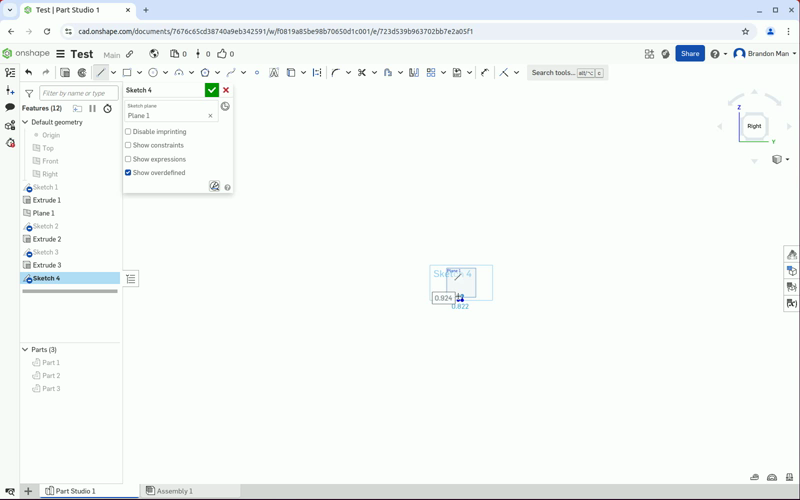
scroll(6)
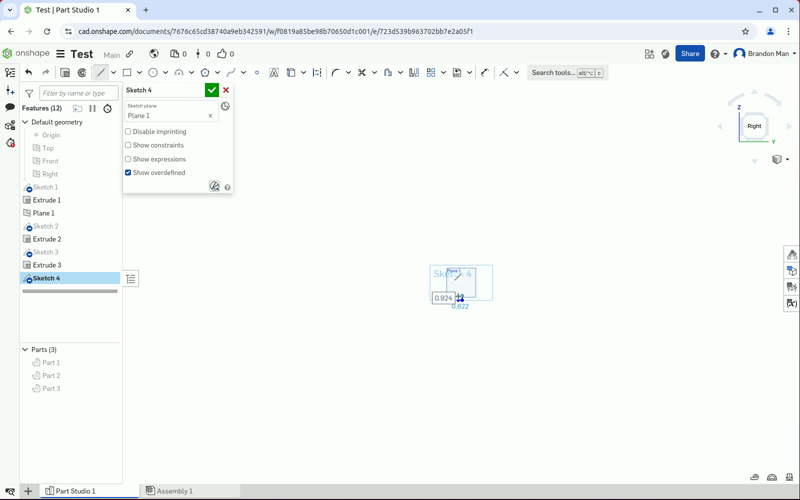
scroll(6)
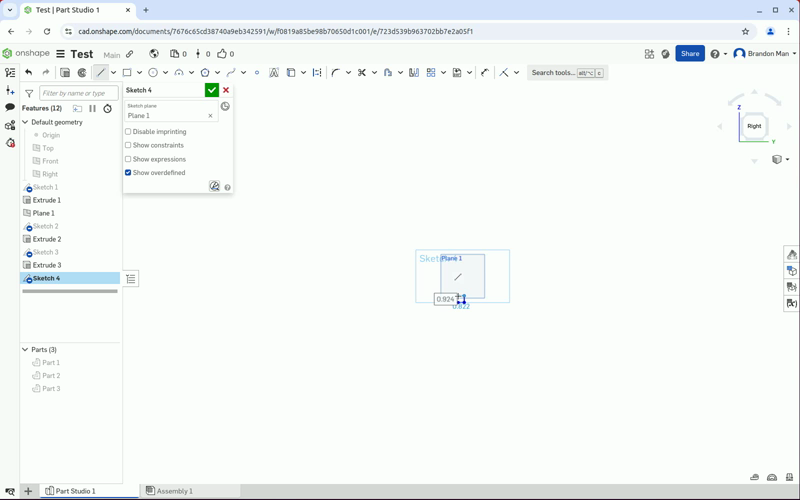
scroll(6)
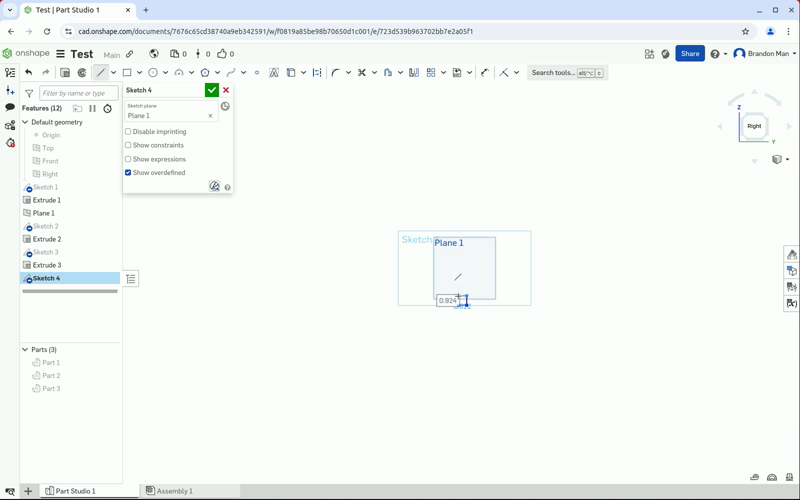
scroll(6)
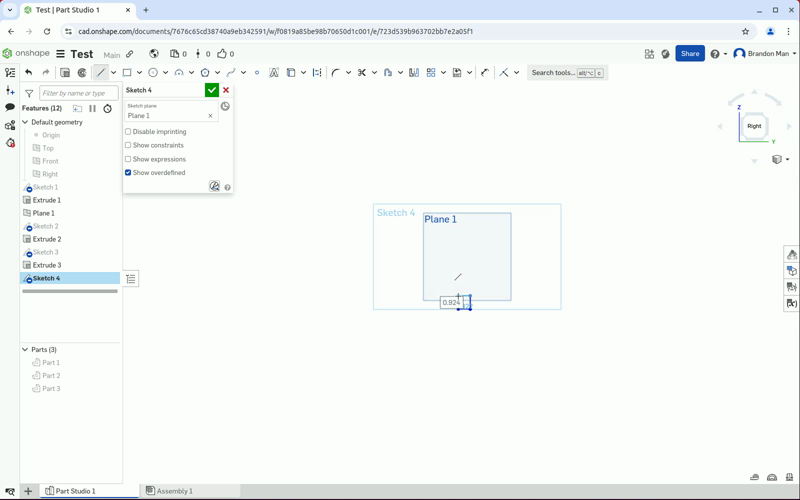
scroll(6)
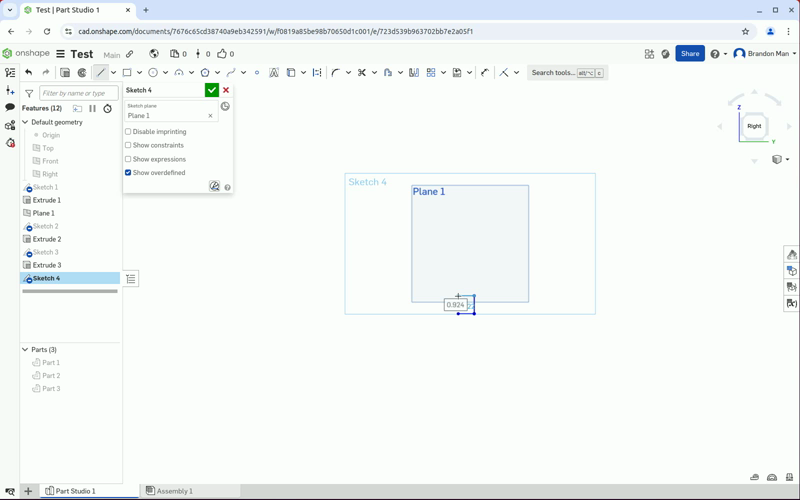
scroll(6)
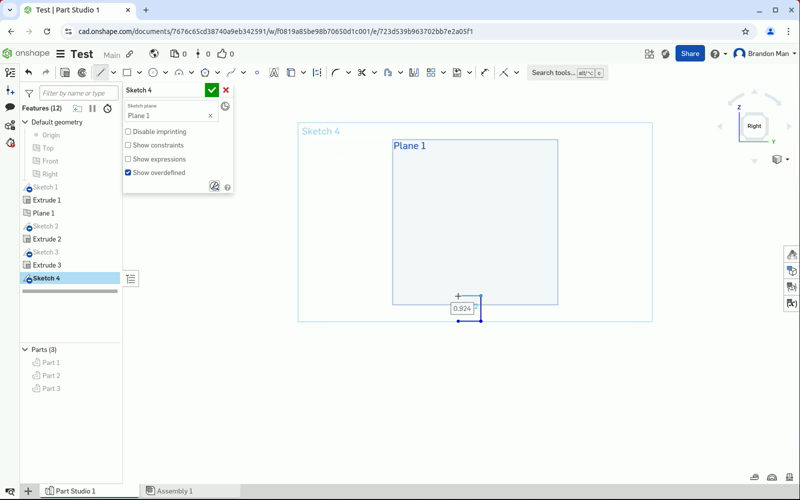
scroll(6)
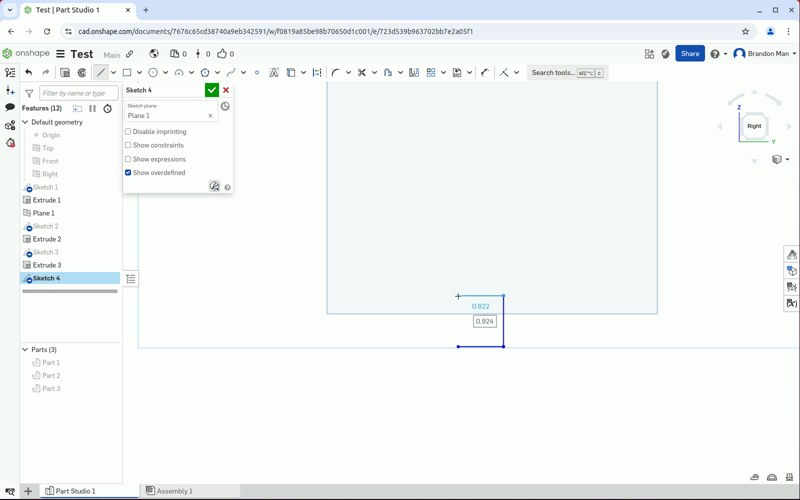
click(458, 295)
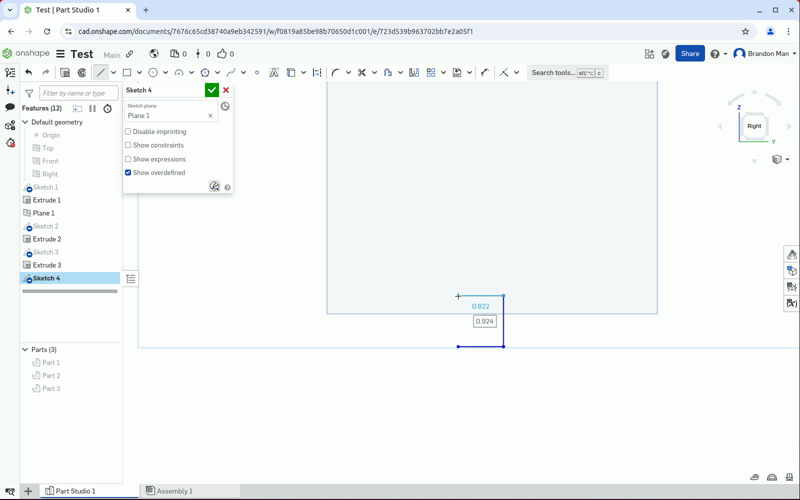
scroll(-6)
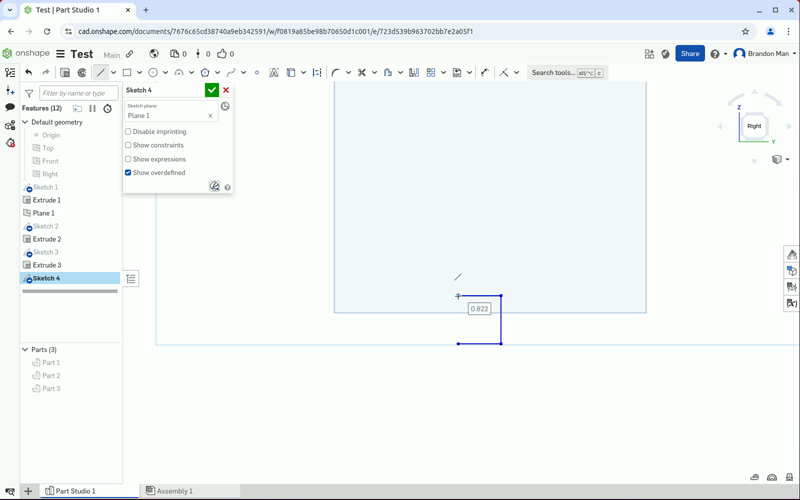
scroll(-6)
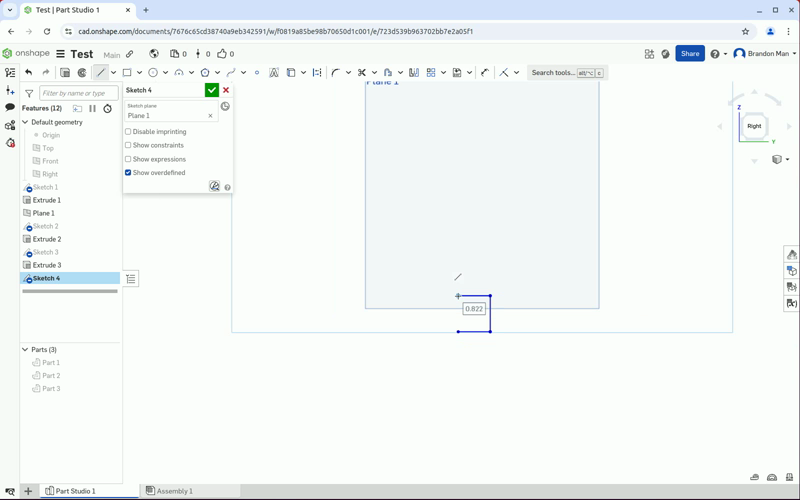
scroll(-6)
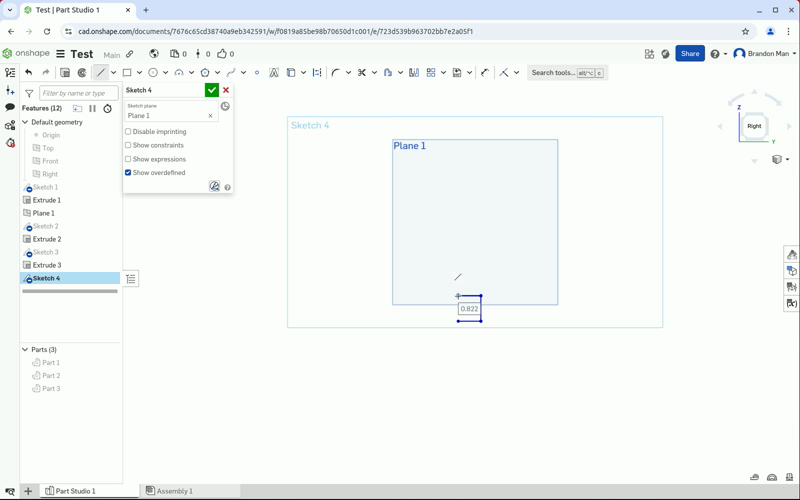
scroll(-6)
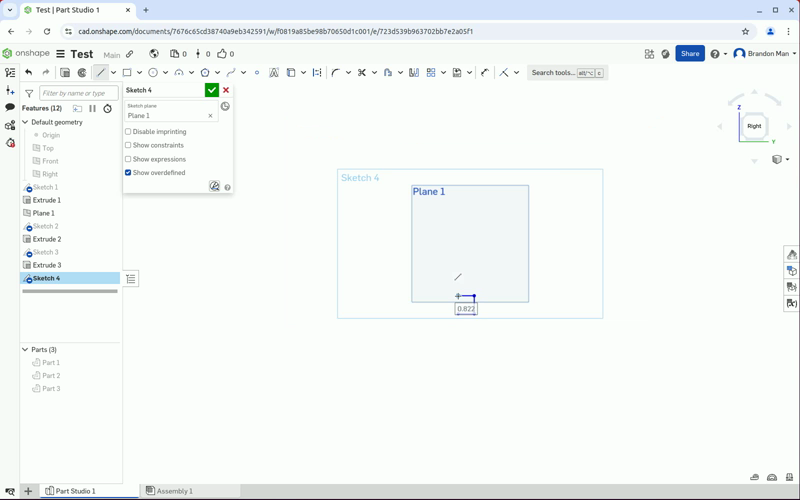
scroll(-6)
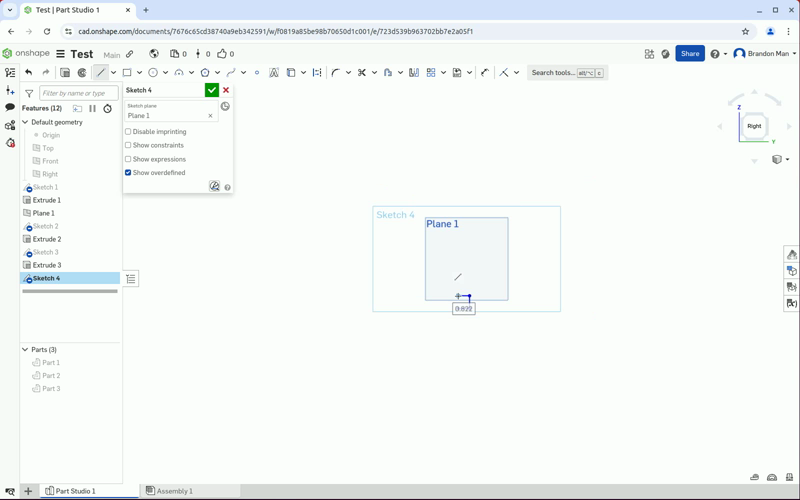
scroll(-6)
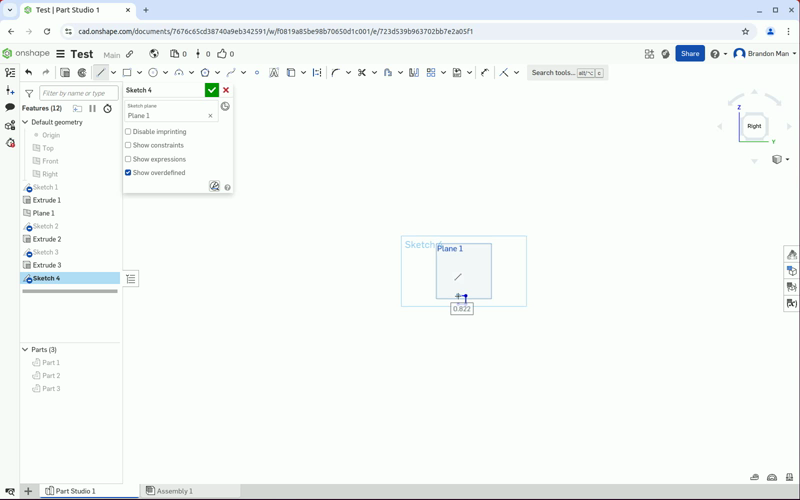
scroll(-6)
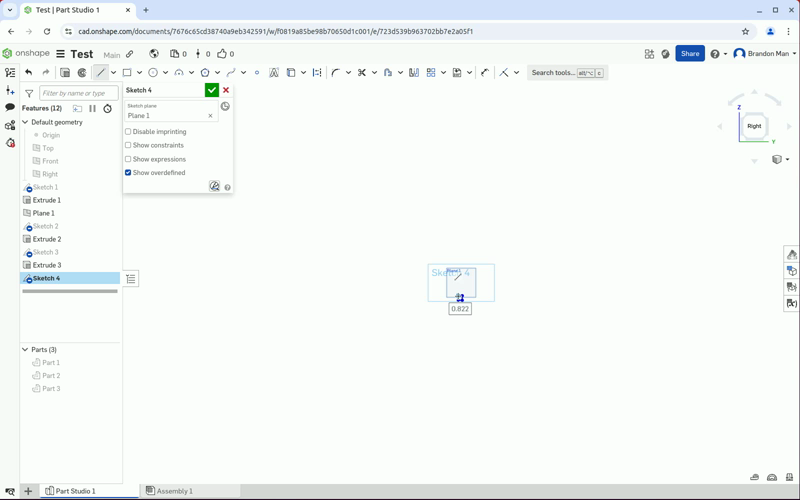
key_up(shift)
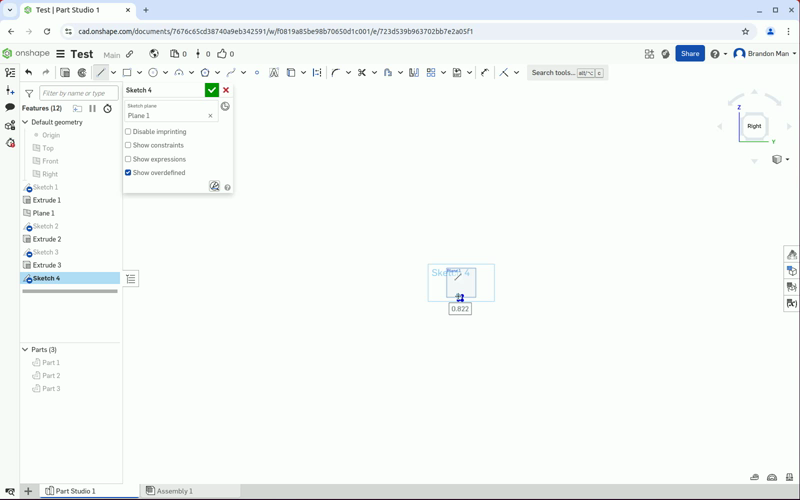
mouse_move(488, 295)
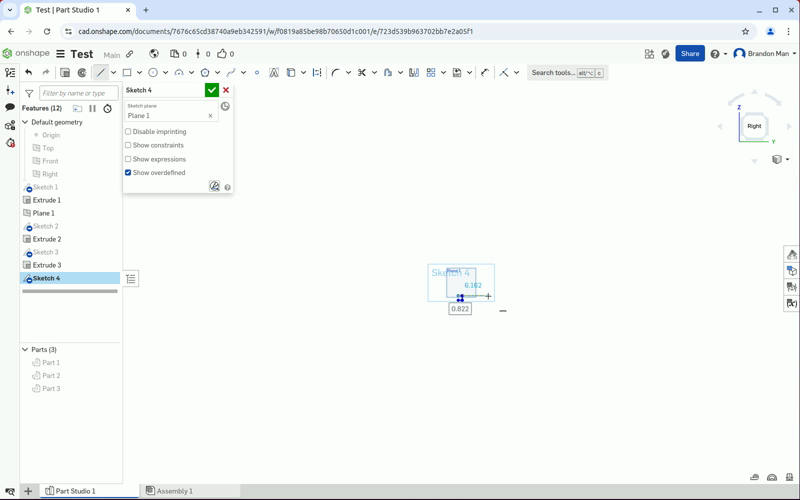
key_down(shift)
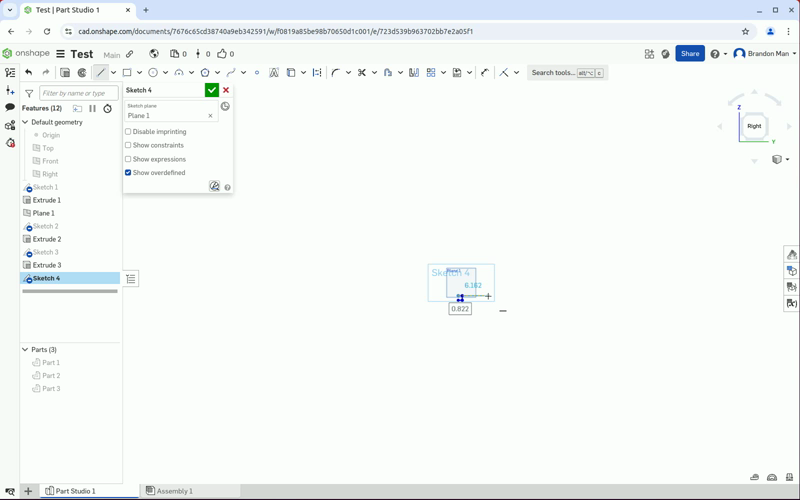
mouse_move(458, 300)
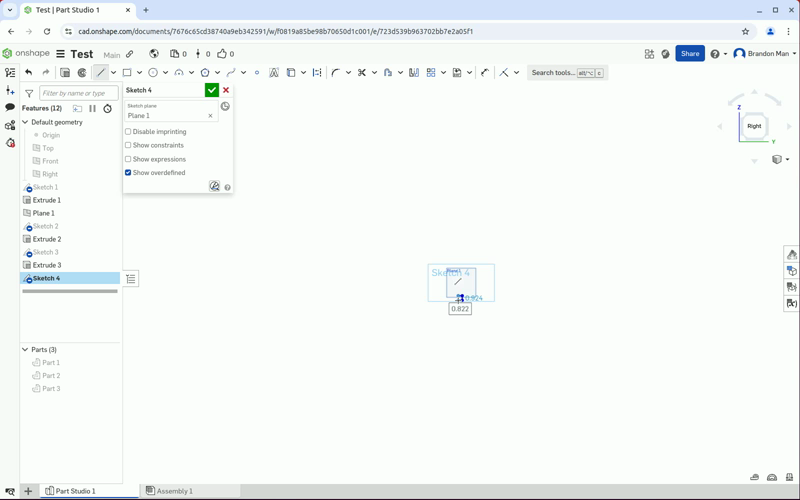
scroll(6)
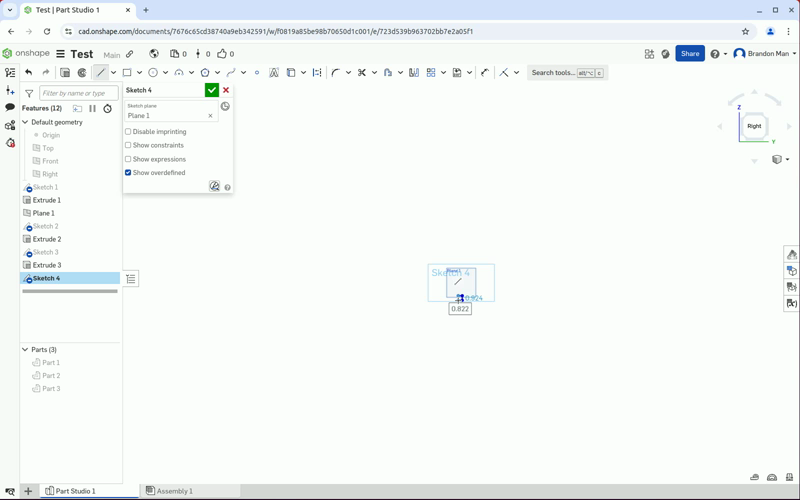
scroll(6)
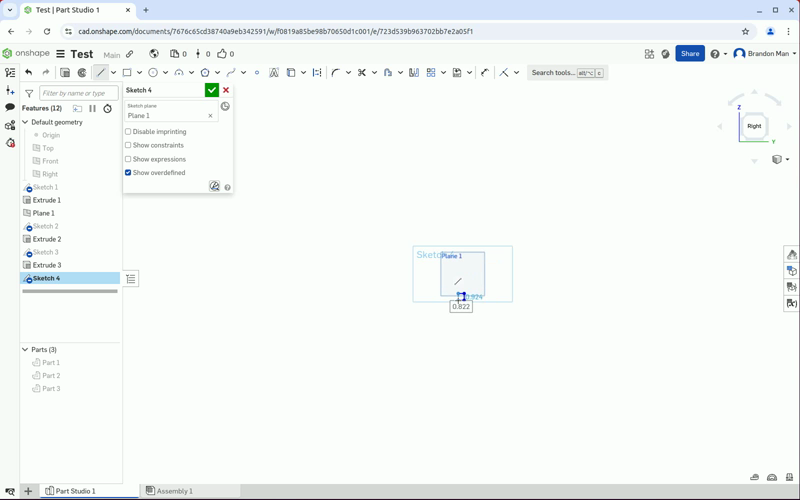
scroll(6)
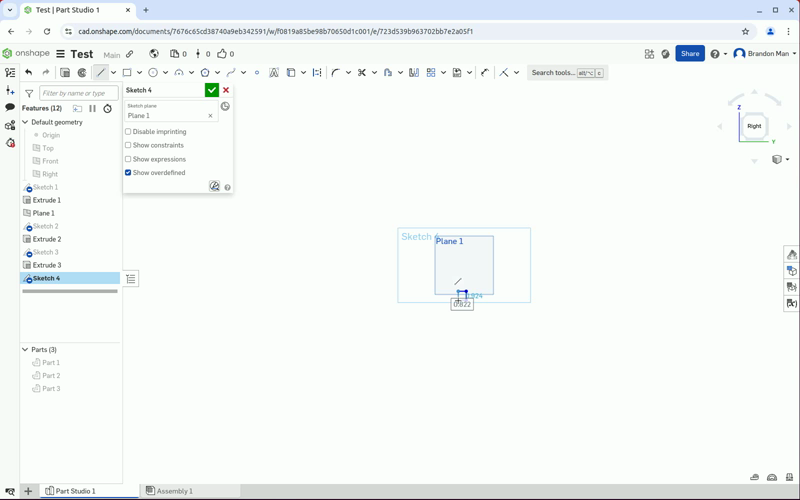
scroll(6)
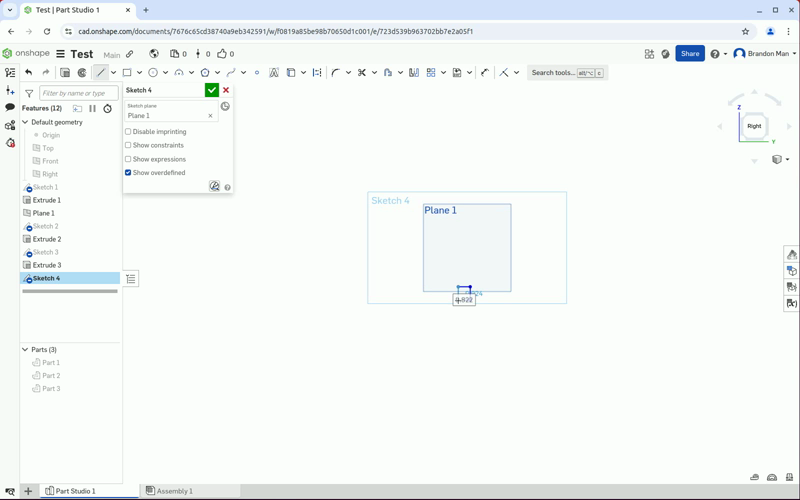
scroll(6)
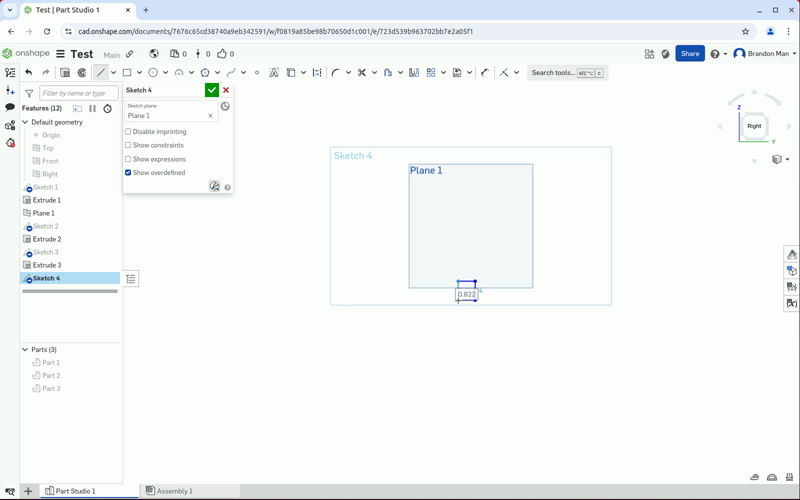
scroll(6)
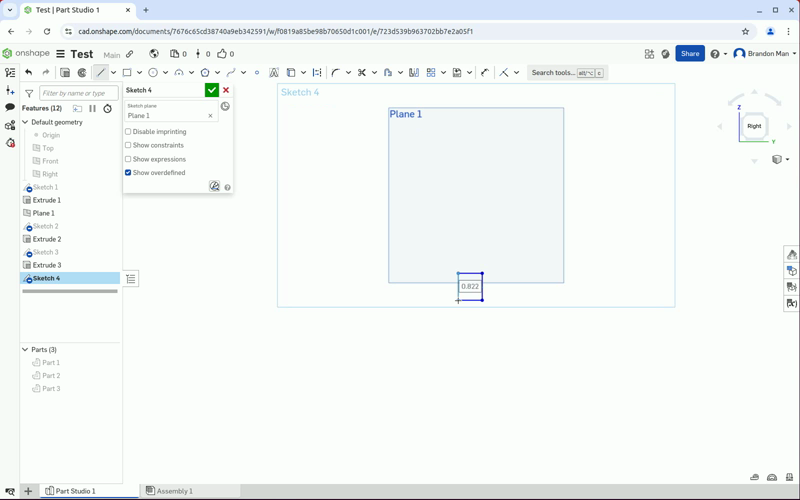
scroll(6)
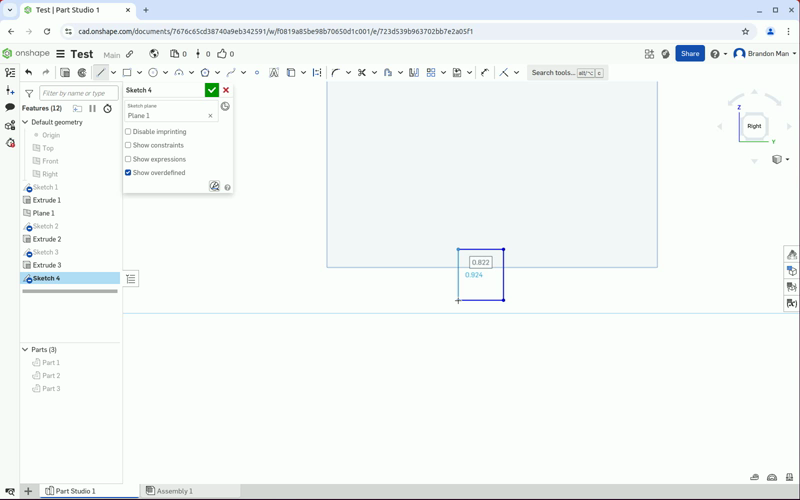
key_up(shift)
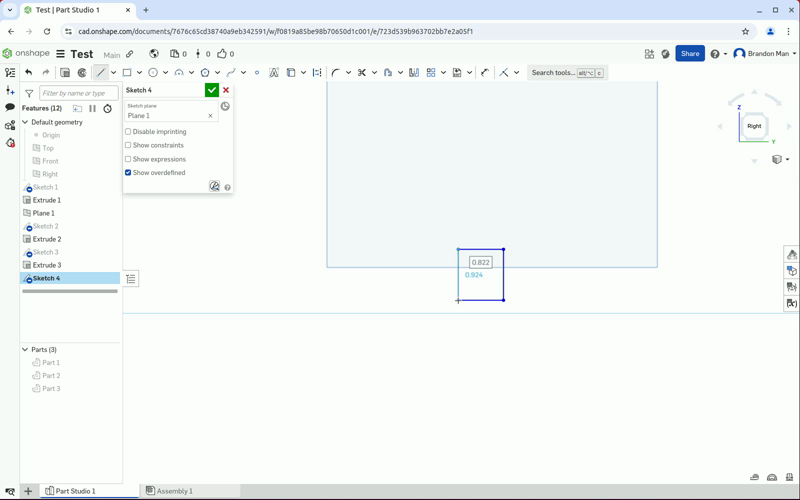
click(458, 300)
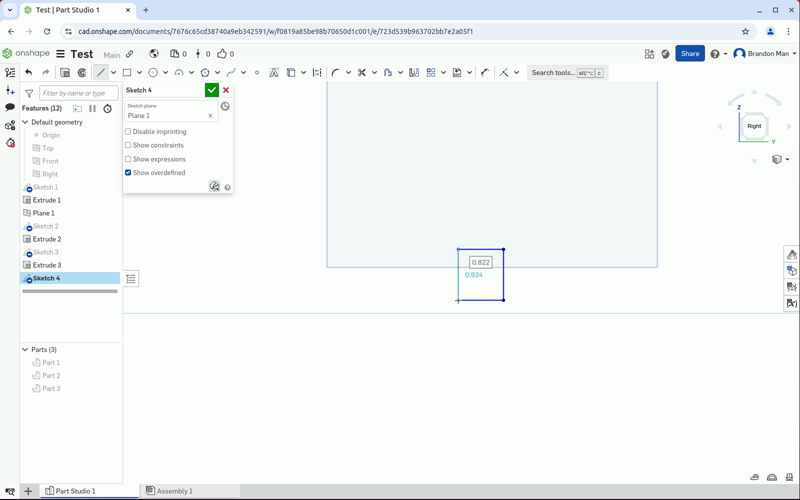
scroll(-6)
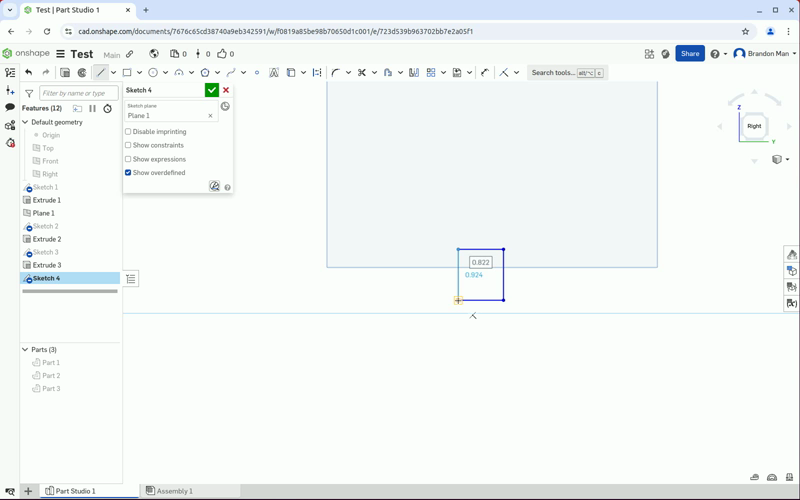
scroll(-6)
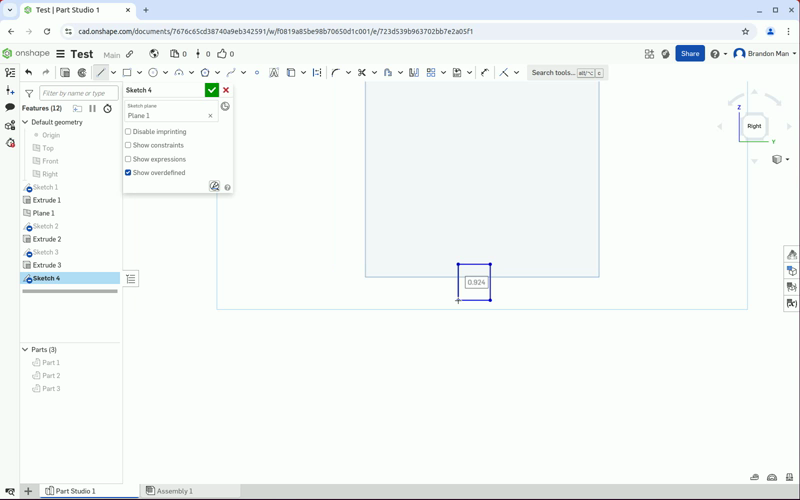
scroll(-6)
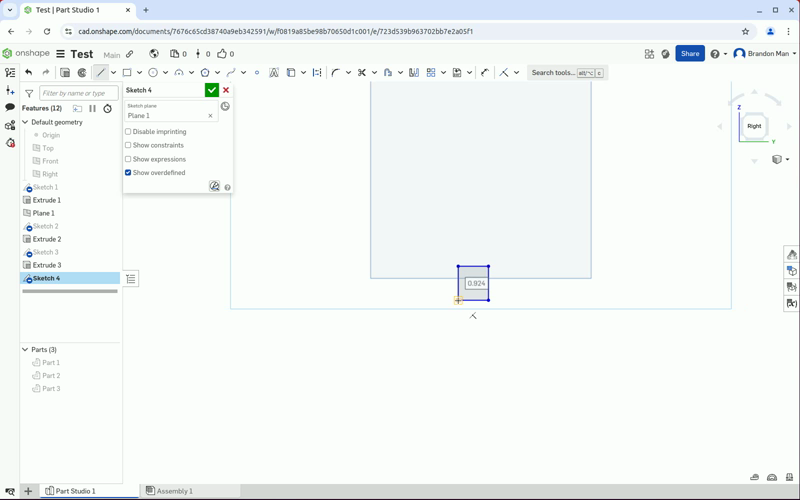
scroll(-6)
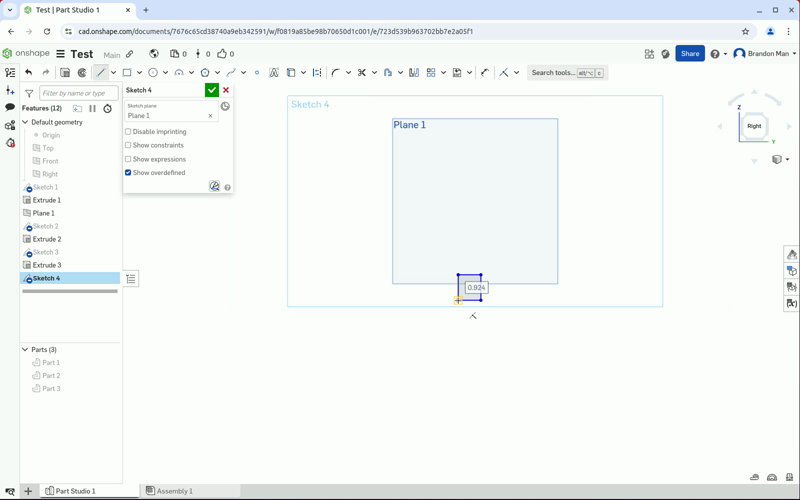
scroll(-6)
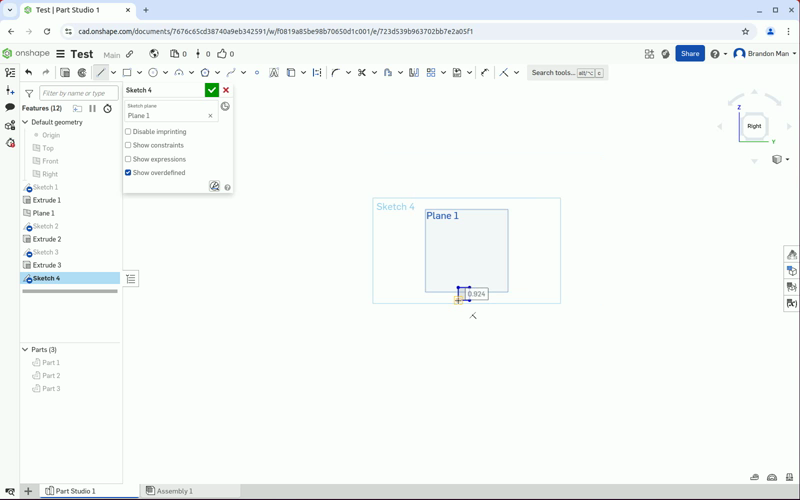
scroll(-6)
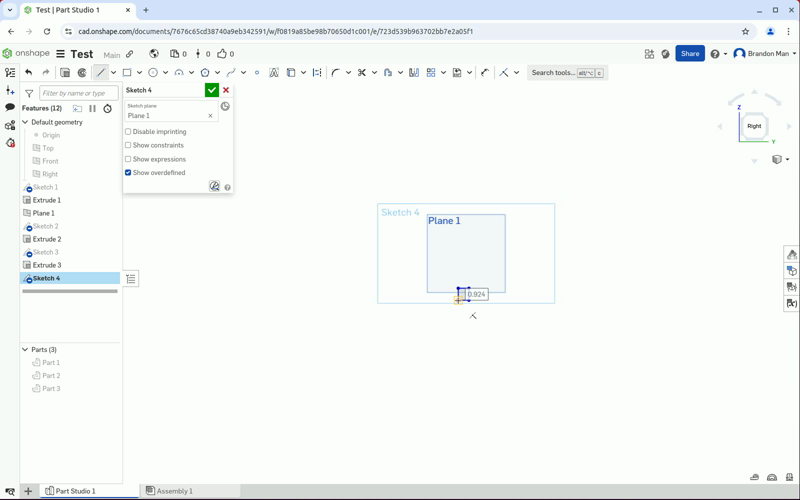
scroll(-6)
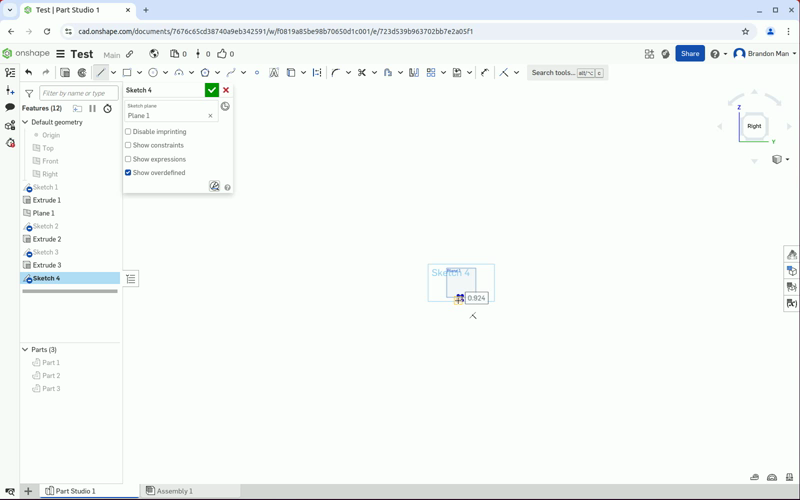
key(esc)
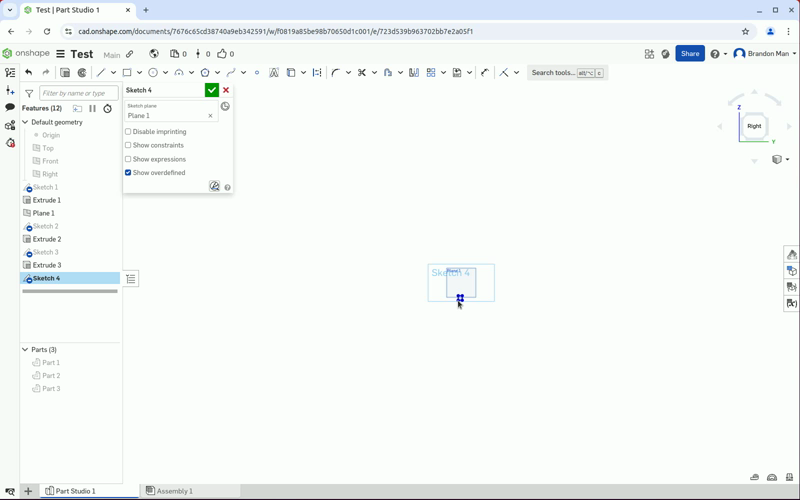
mouse_move(460, 299)
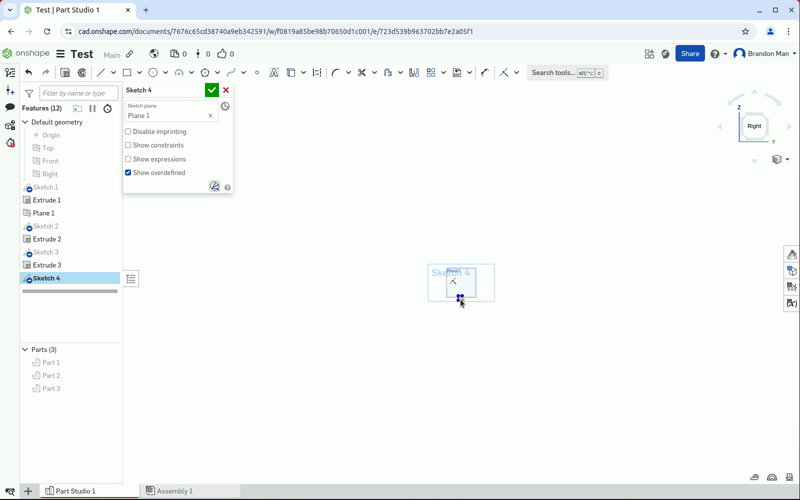
scroll(6)
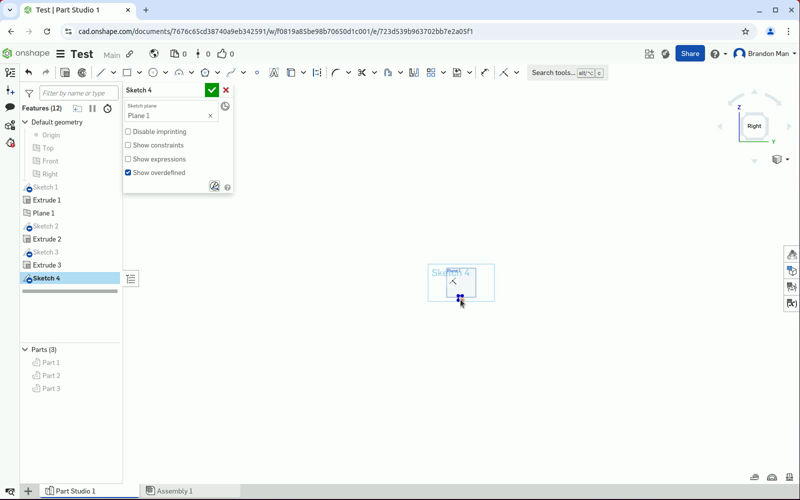
scroll(6)
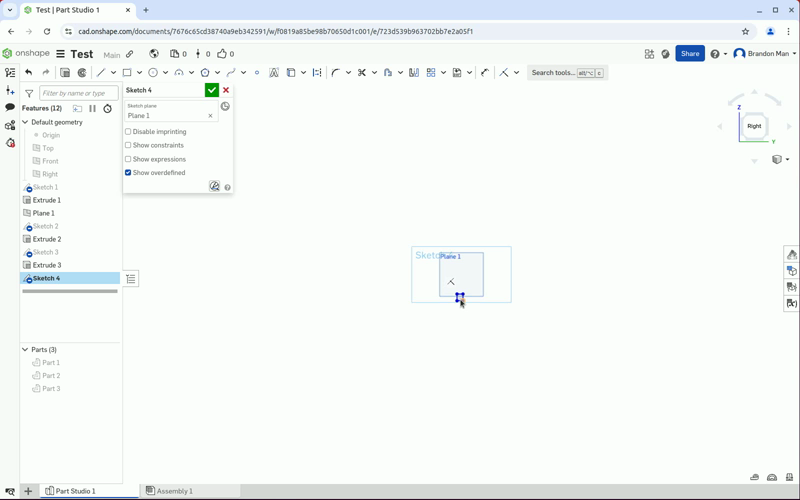
scroll(6)
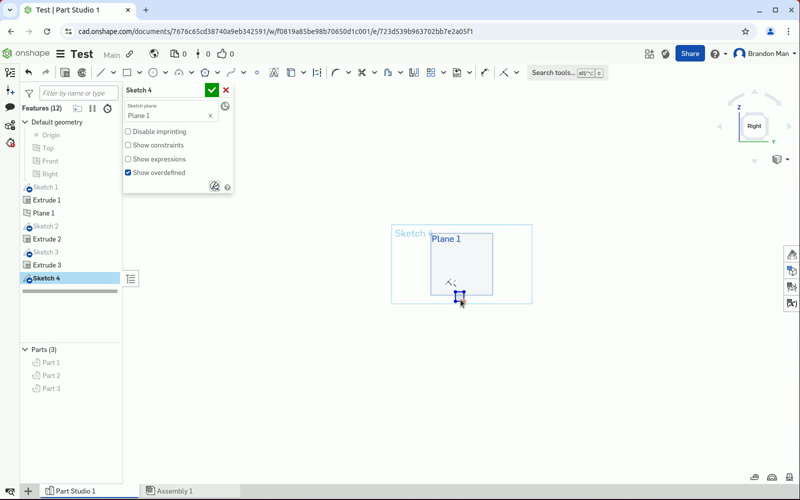
scroll(6)
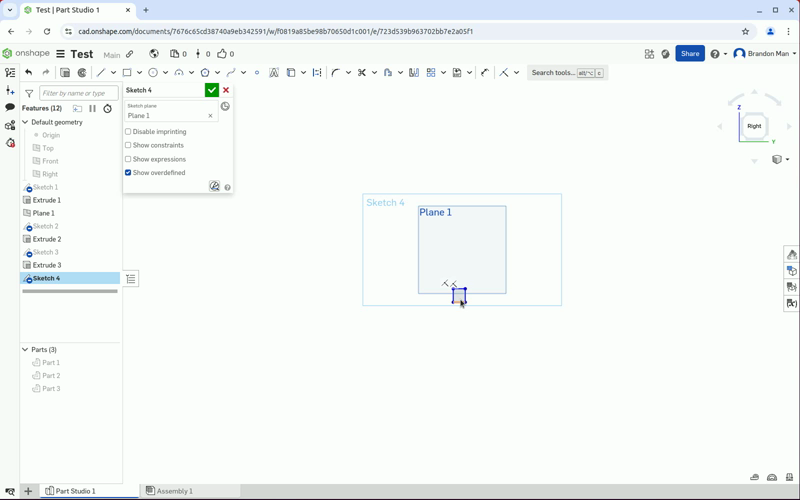
scroll(6)
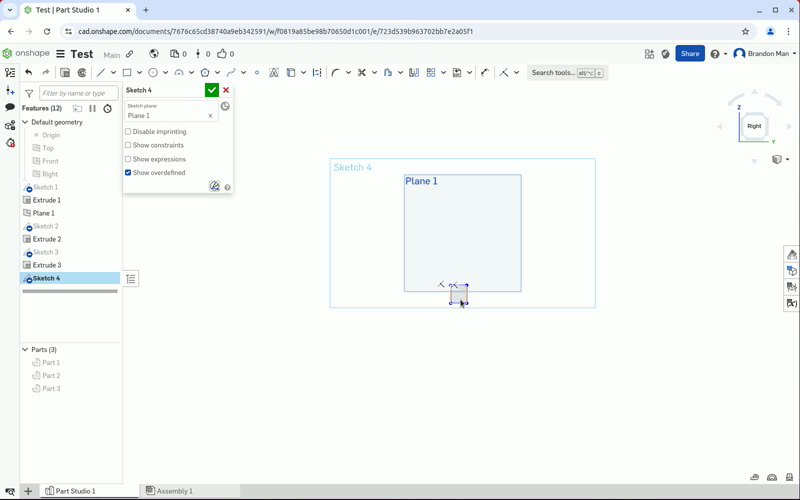
scroll(6)
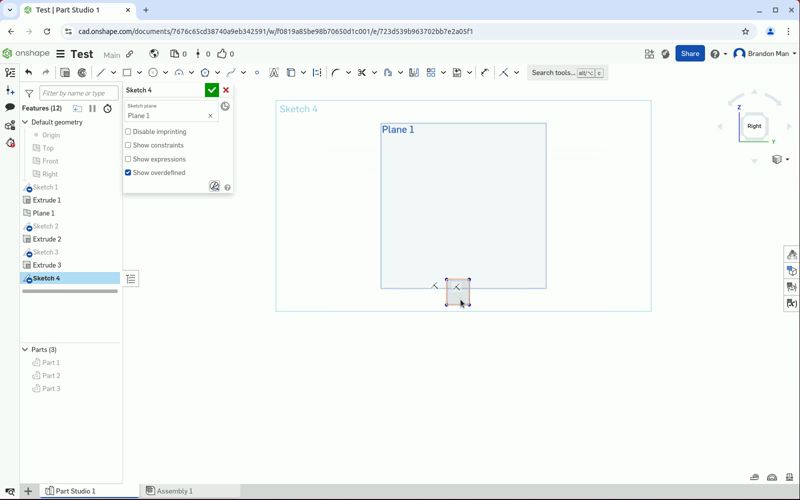
scroll(6)
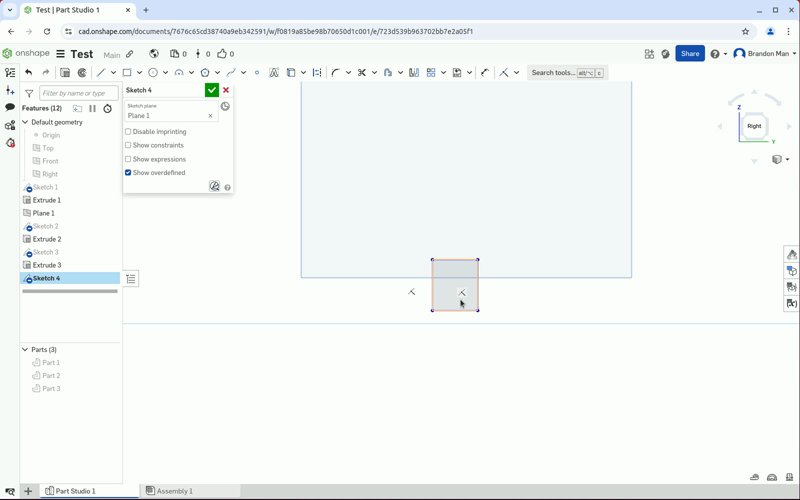
click(460, 299)
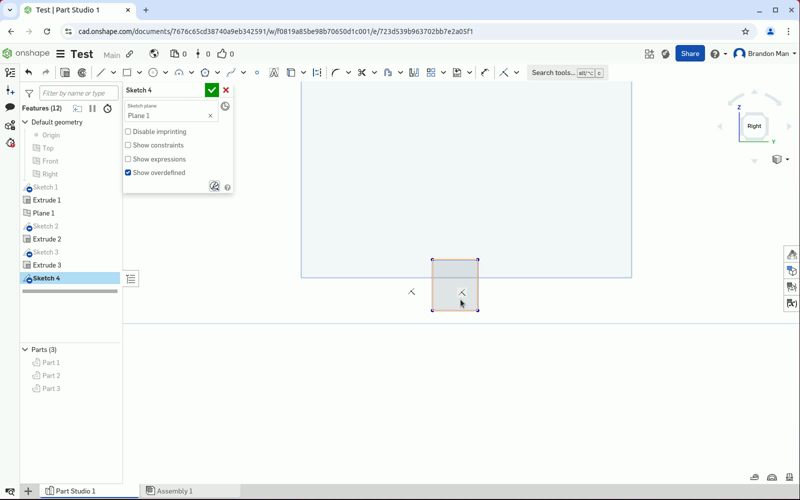
scroll(-6)
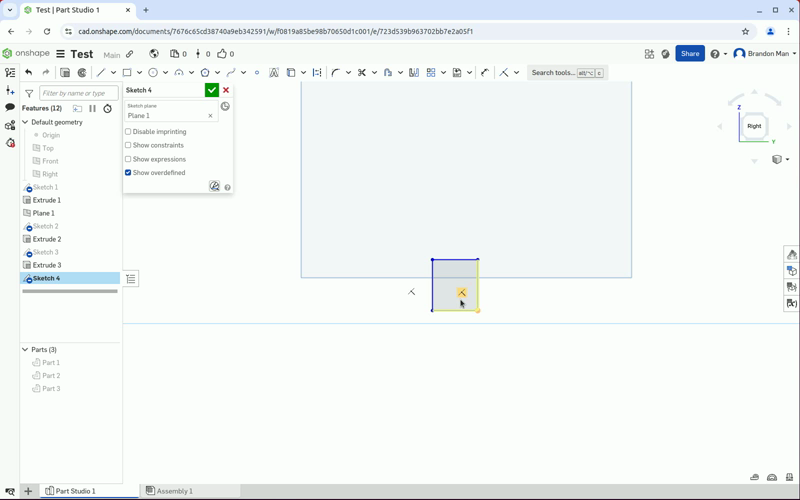
scroll(-6)
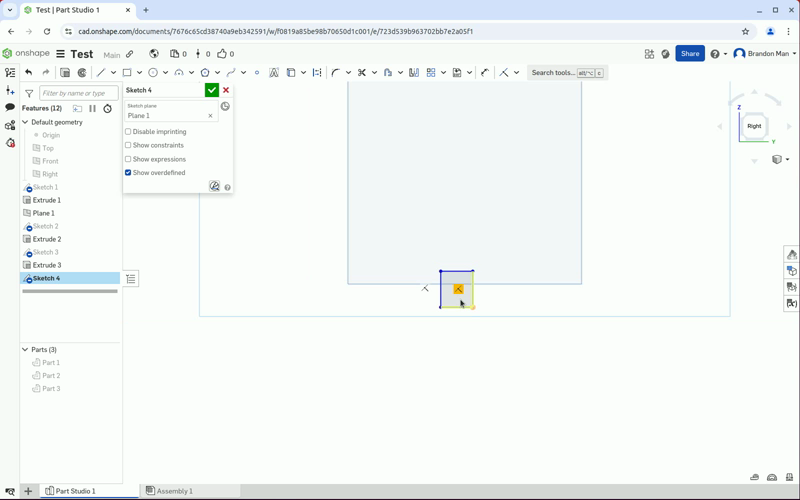
scroll(-6)
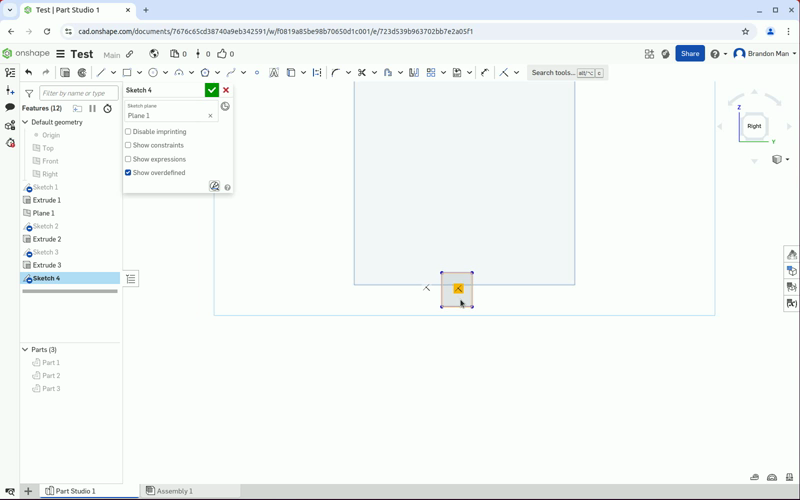
scroll(-6)
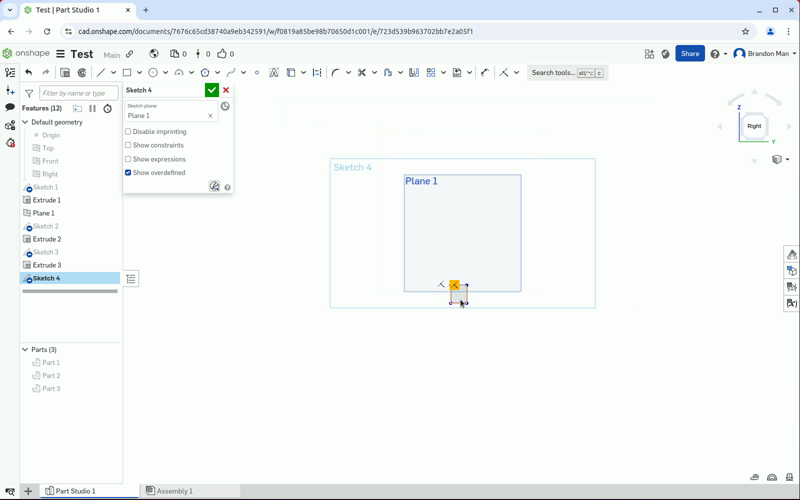
scroll(-6)
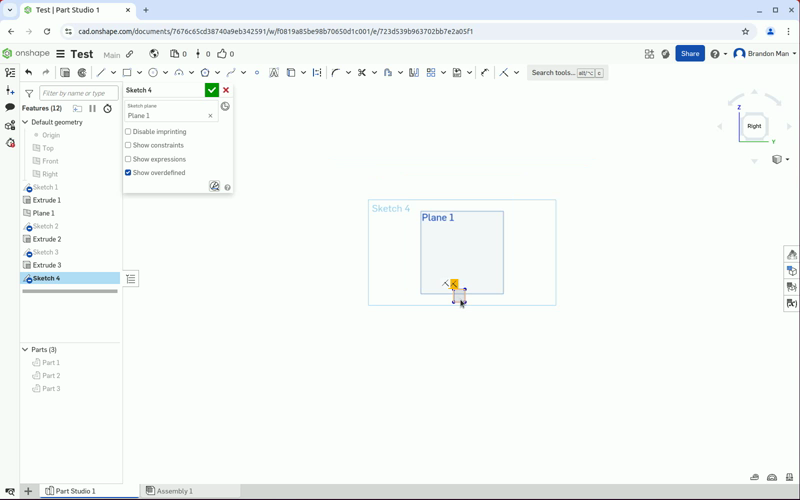
scroll(-6)
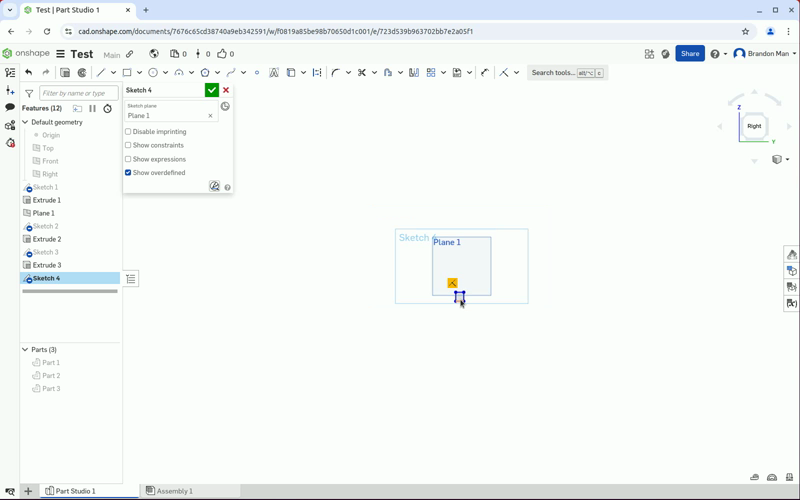
scroll(-6)
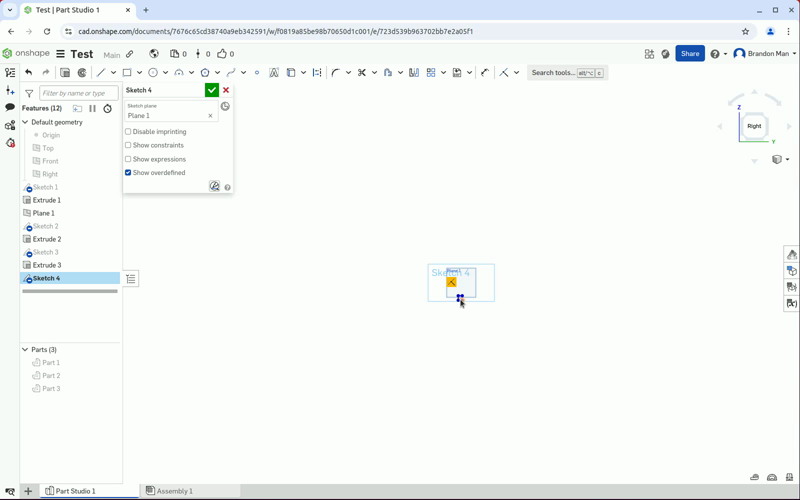
mouse_move(73, 352)
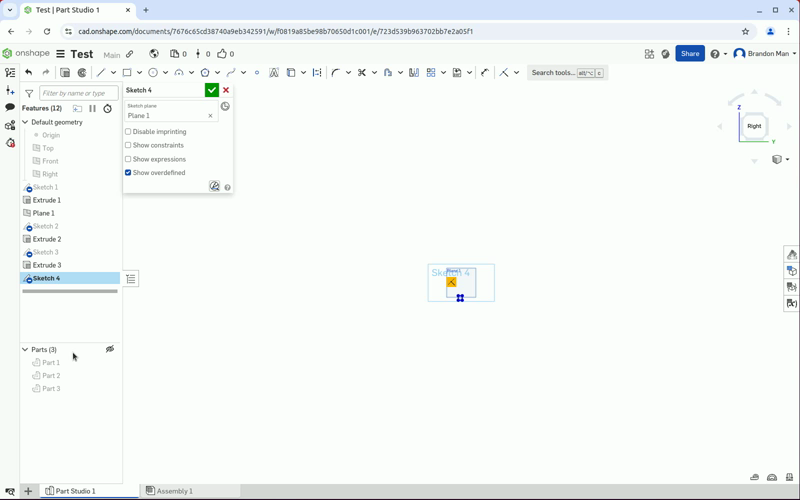
key(shift+y)
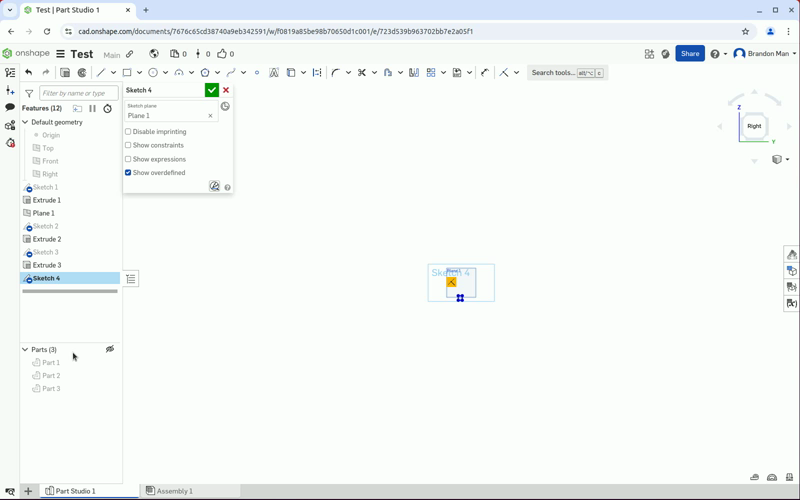
key(shift+e)
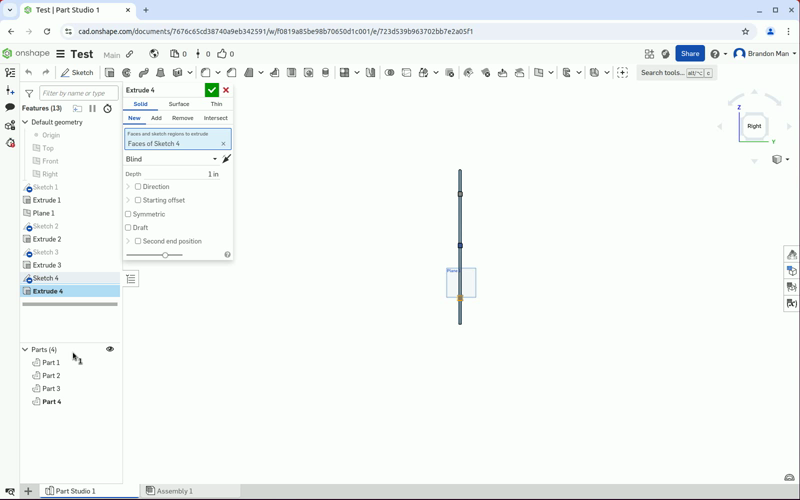
mouse_move(143, 106)
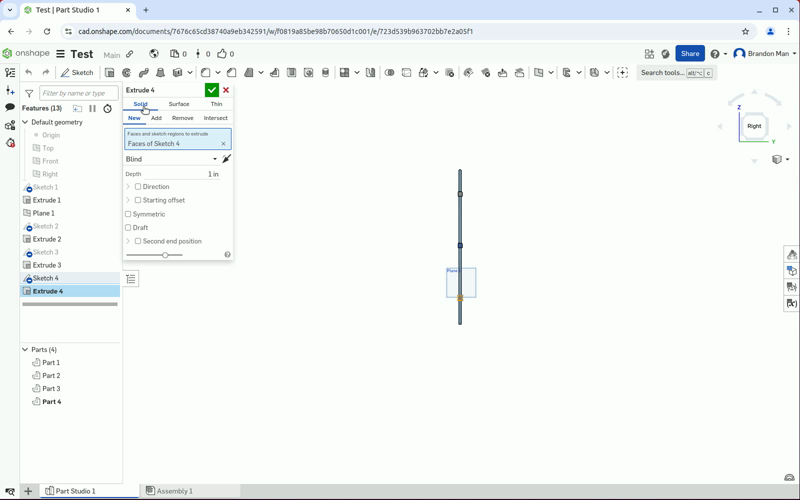
click(143, 106)
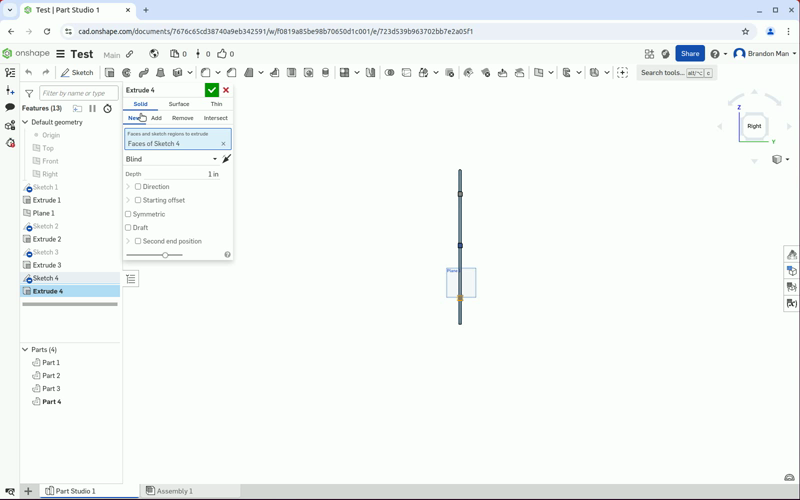
mouse_move(137, 120)
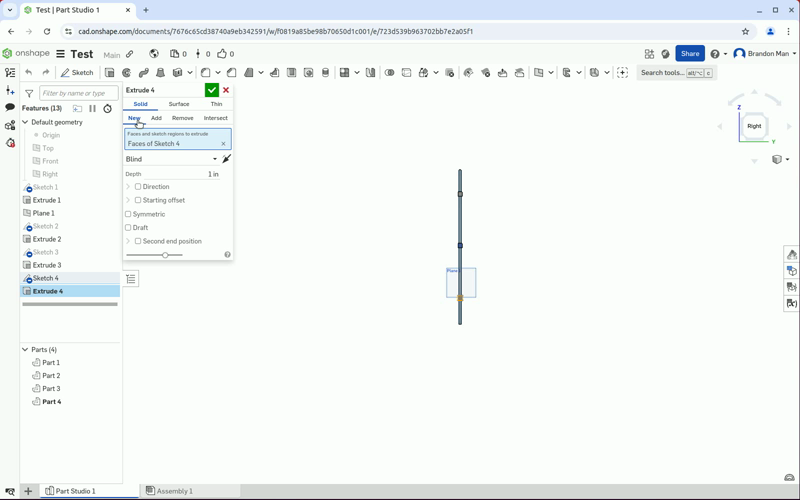
click(137, 120)
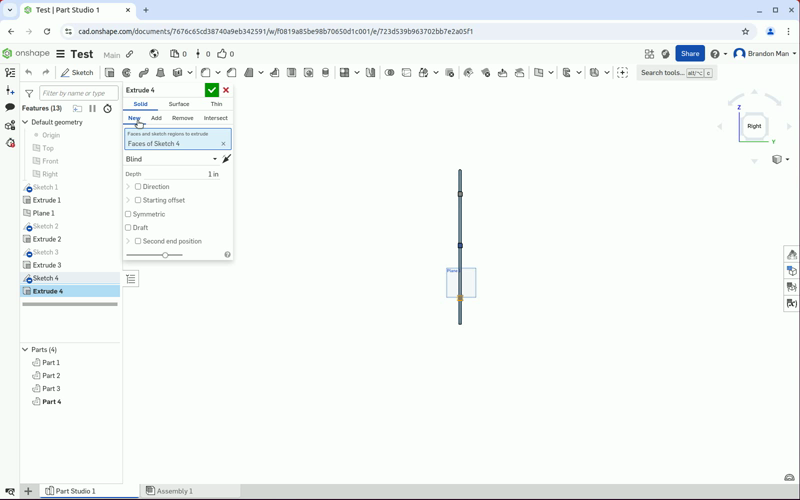
key(tab, 4)
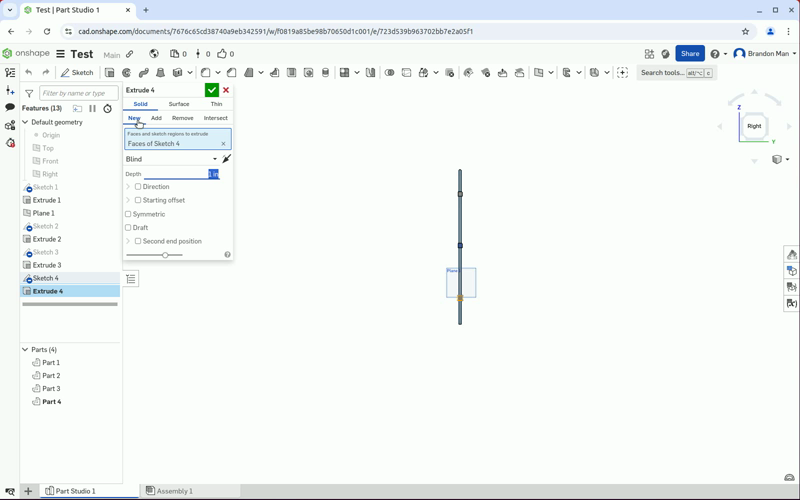
text(0.481)
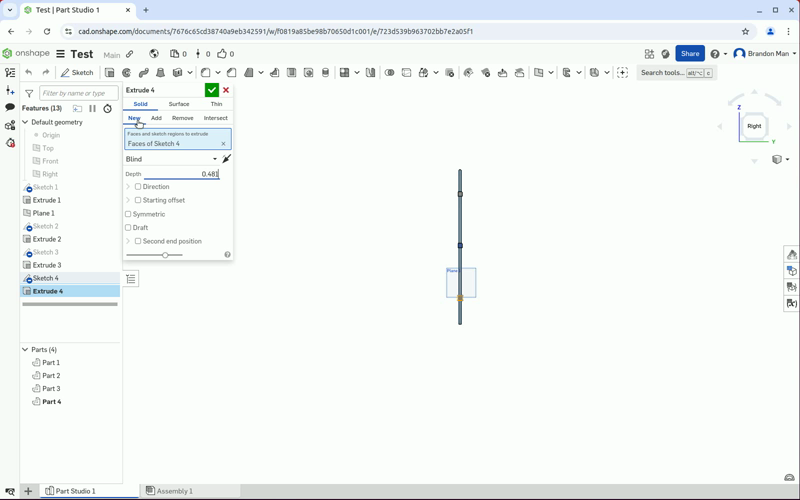
key(enter)
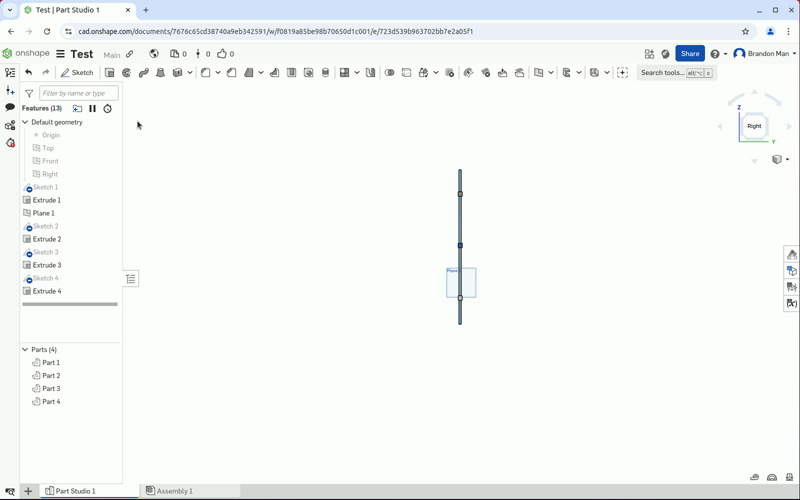
key(shift+h)
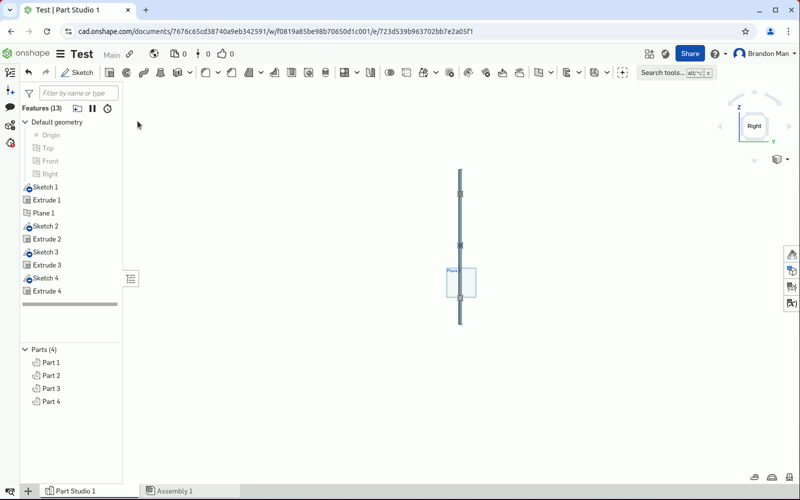
key(shift+h)
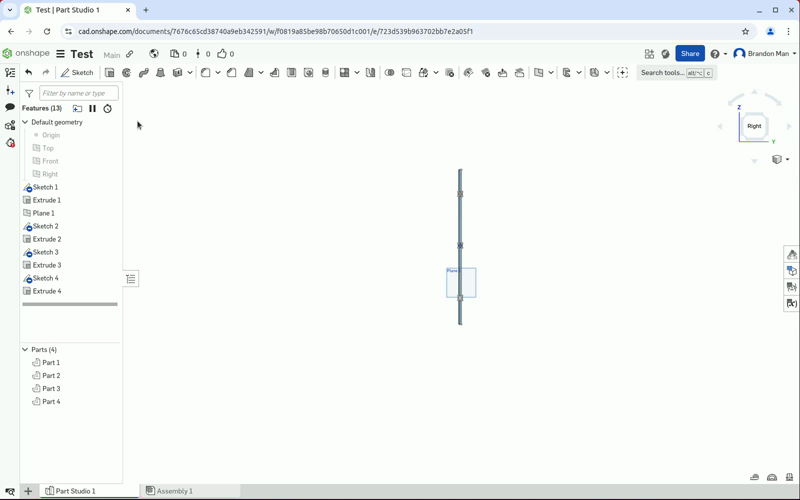
key(shift+7)
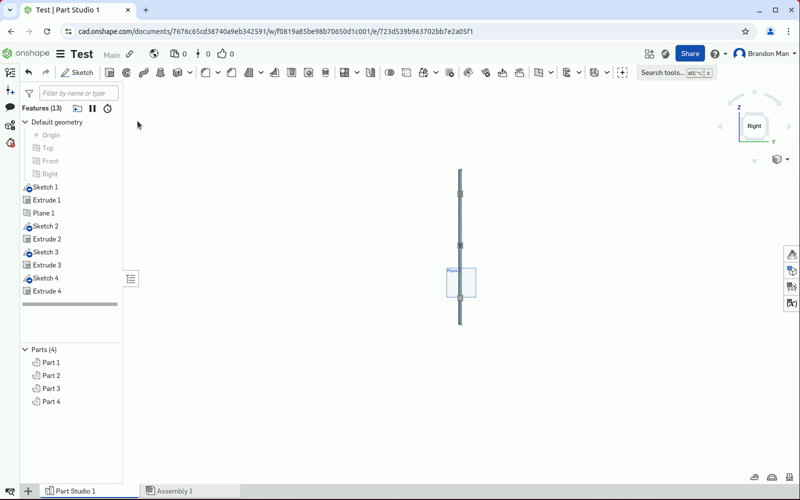
key(right, 2)
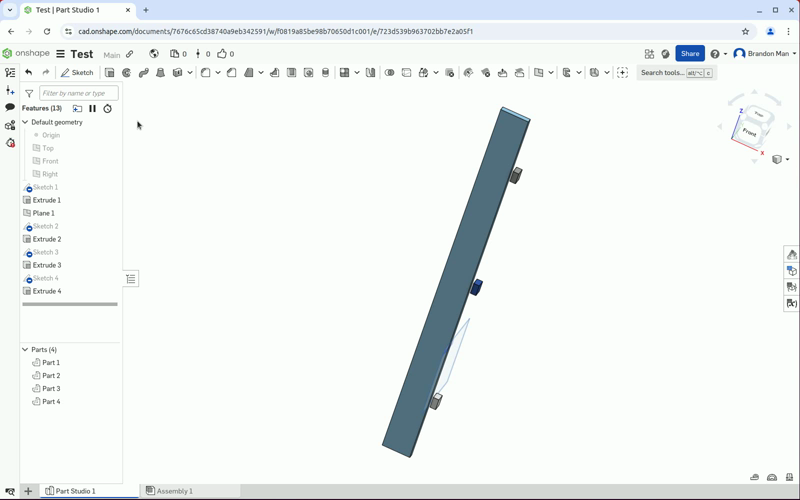
key(down, 2)
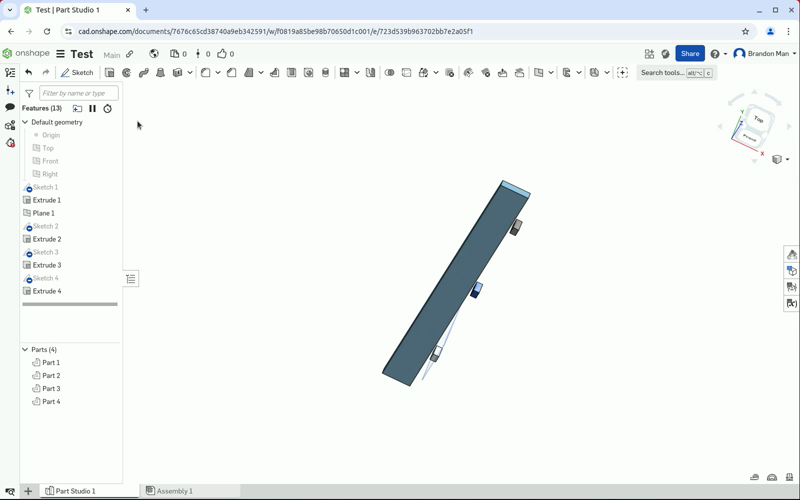
key(up, 2)
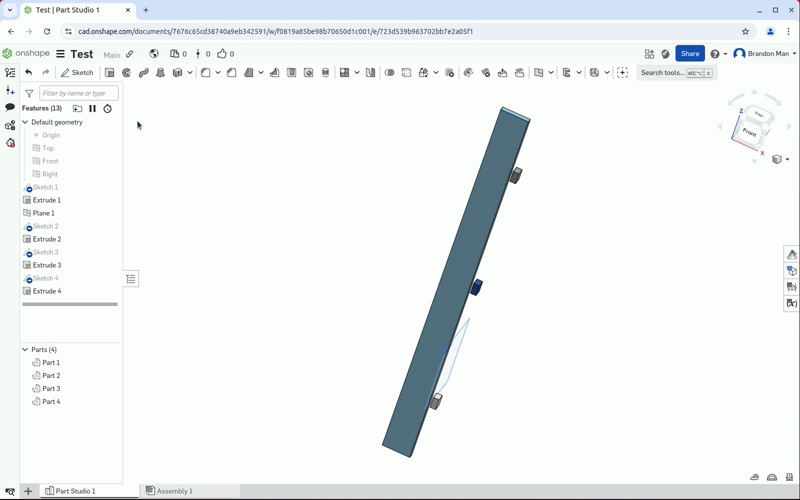
key(left, 2)
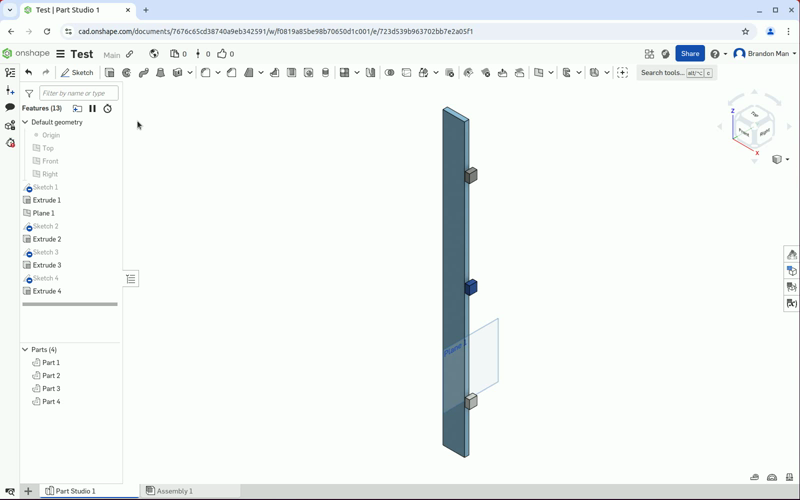
mouse_move(73, 189)
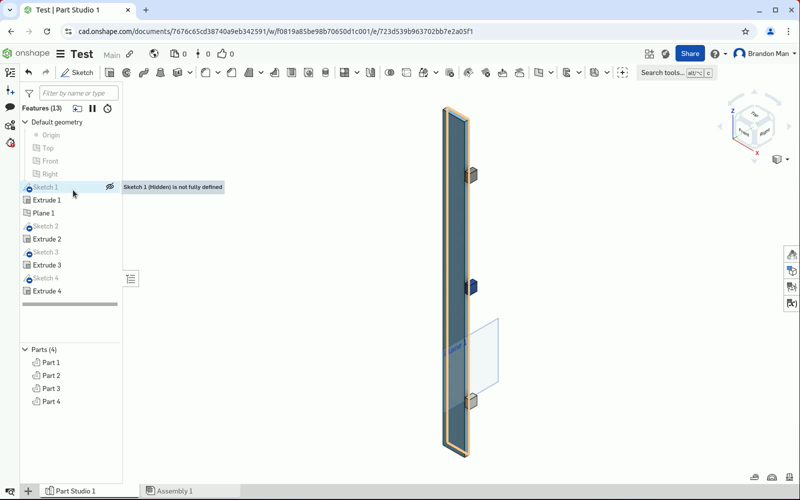
click(73, 189)